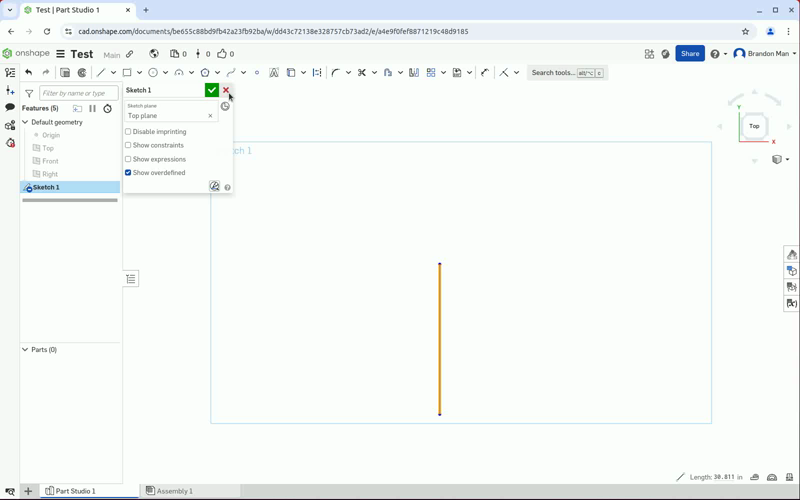
key(shift+h)
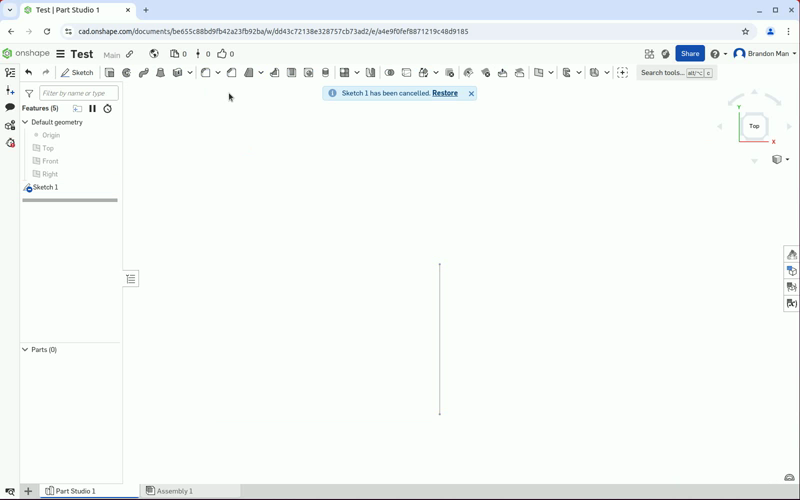
key(shift+s)
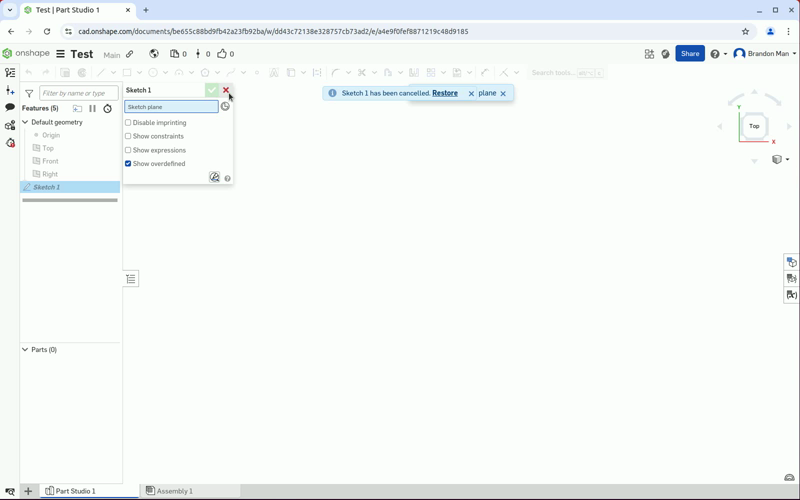
mouse_move(73, 150)
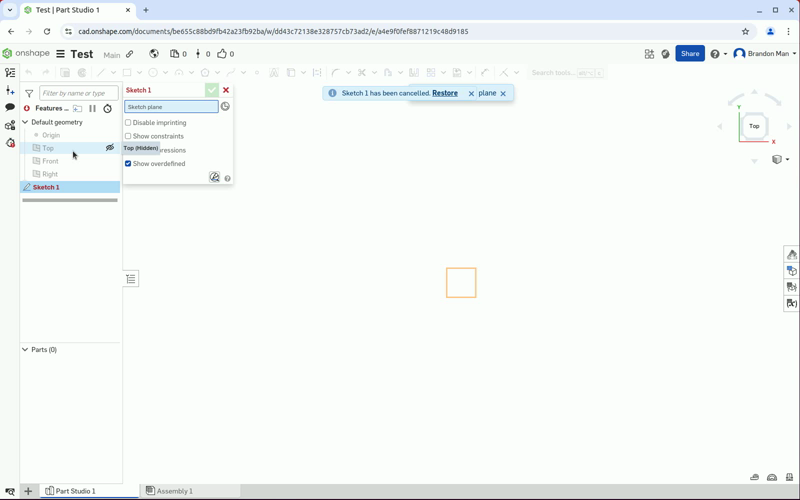
click(73, 150)
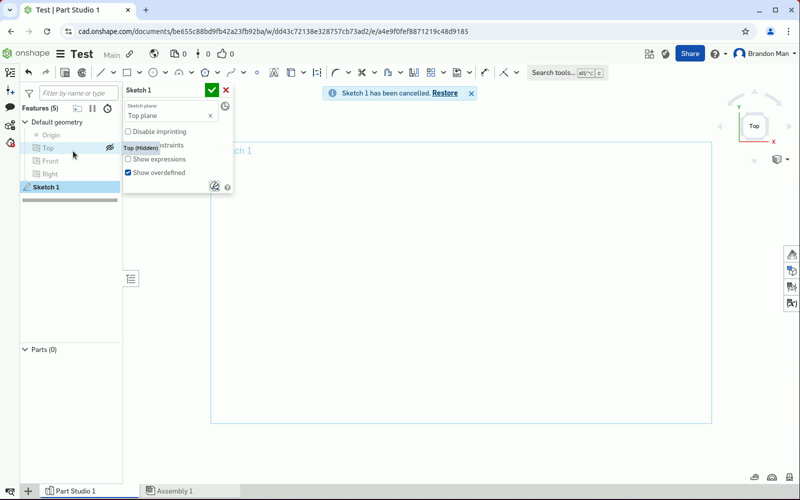
mouse_move(73, 352)
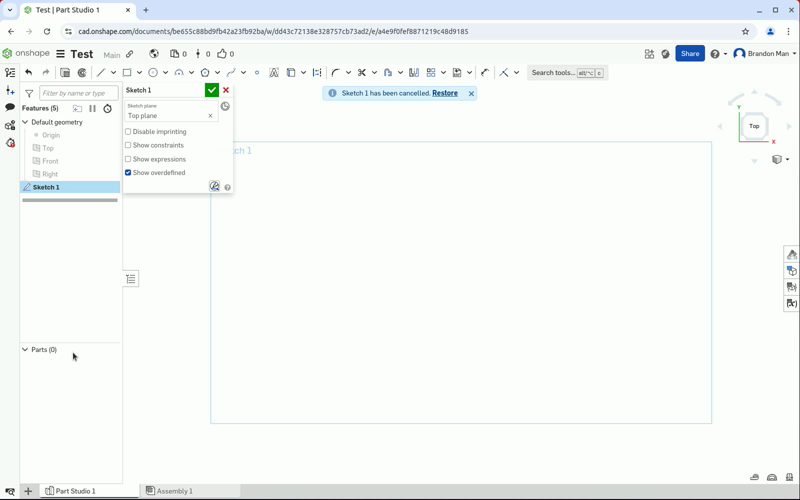
key(y)
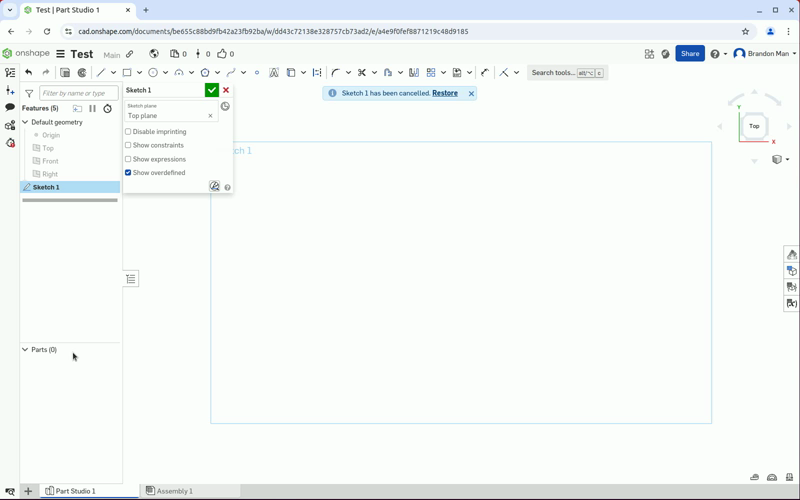
key(l)
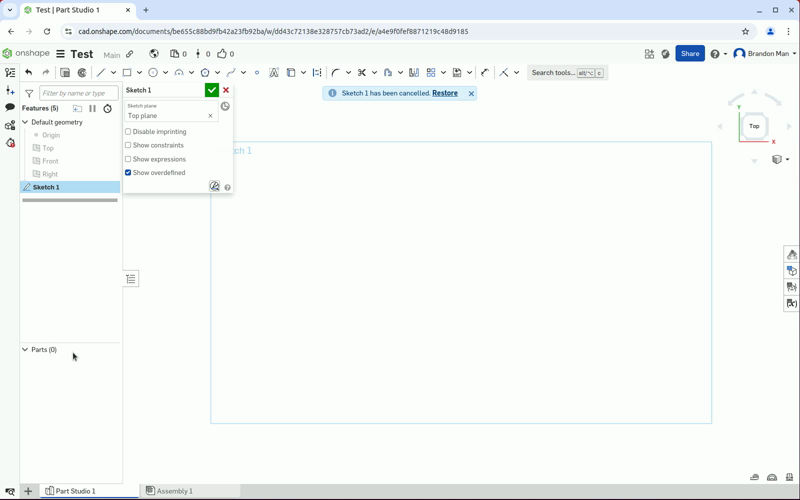
key_down(shift)
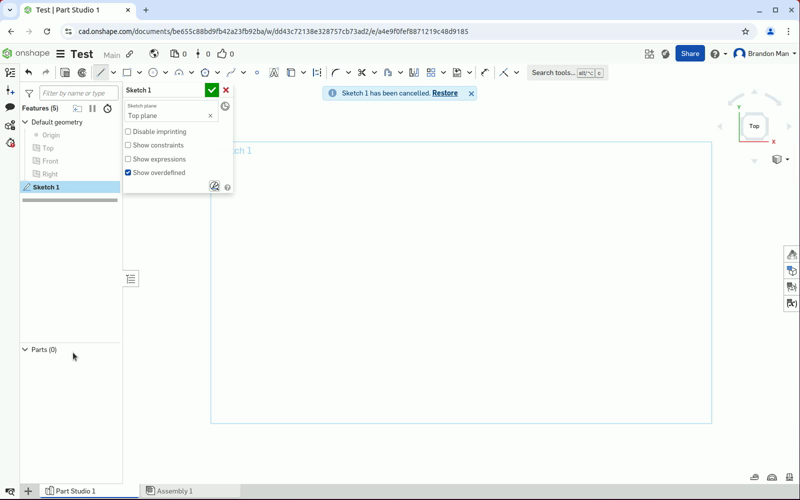
mouse_move(454, 295)
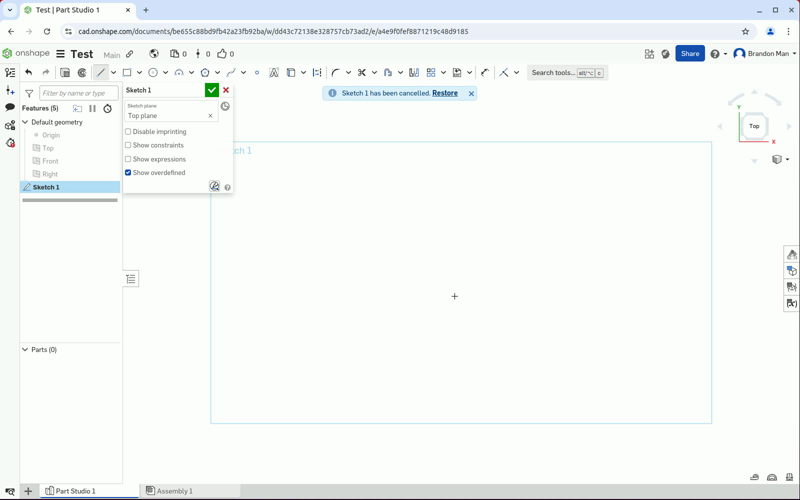
click(454, 295)
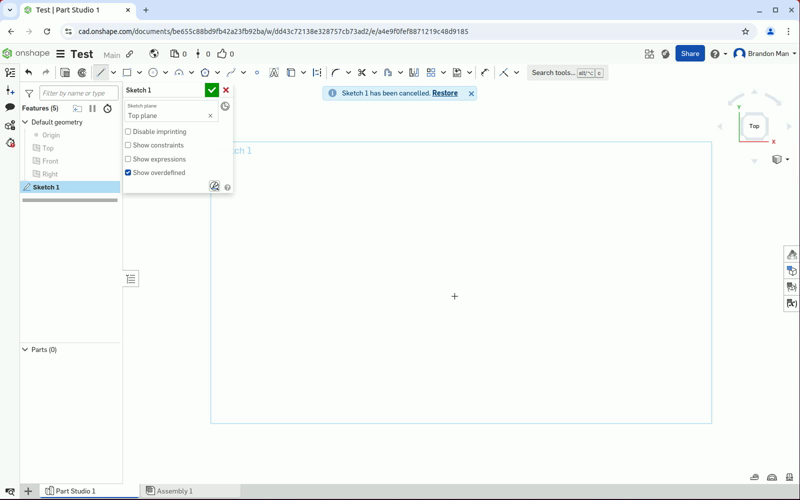
key_up(shift)
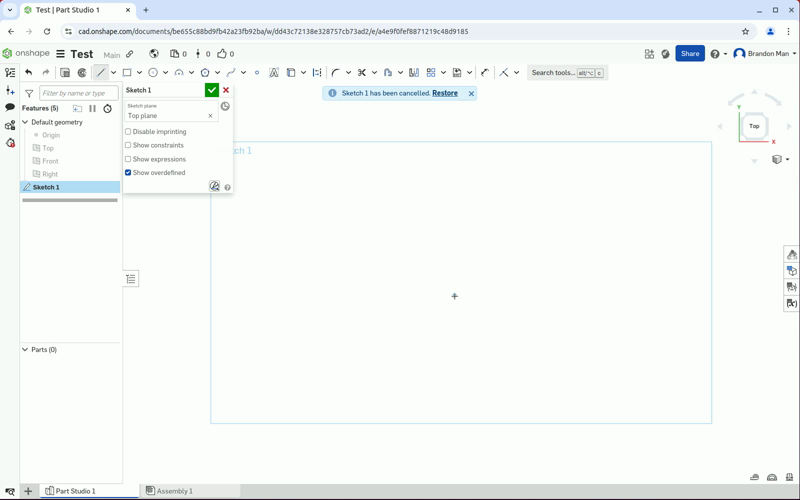
key_down(shift)
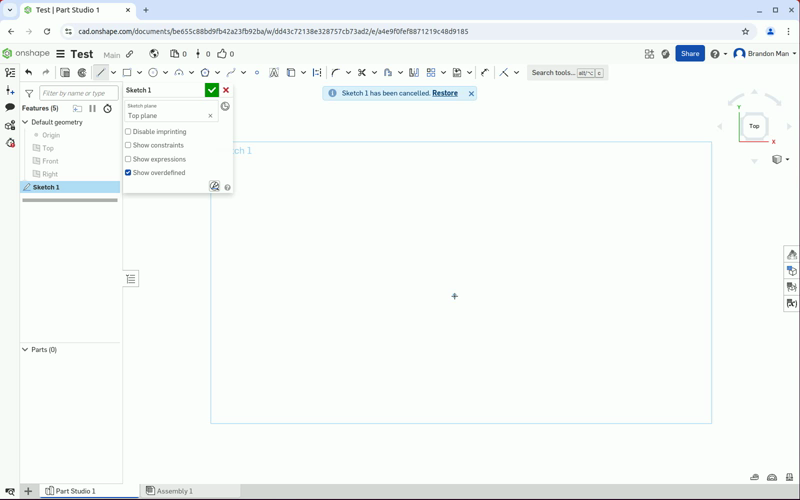
mouse_move(484, 295)
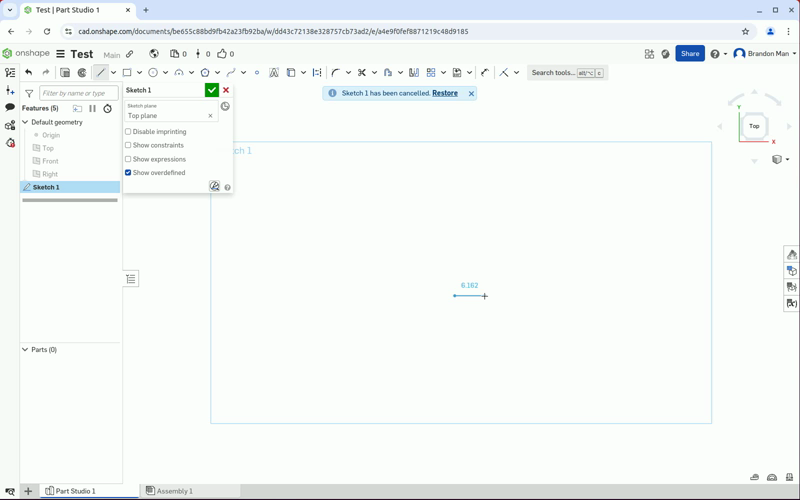
mouse_move(456, 295)
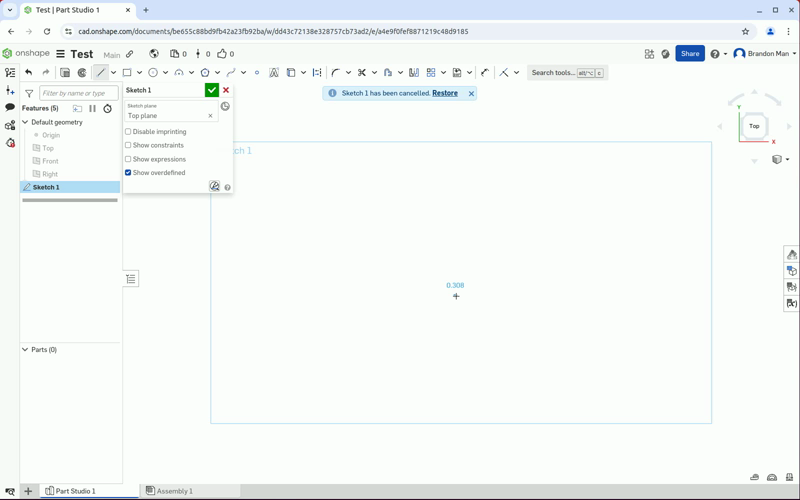
scroll(6)
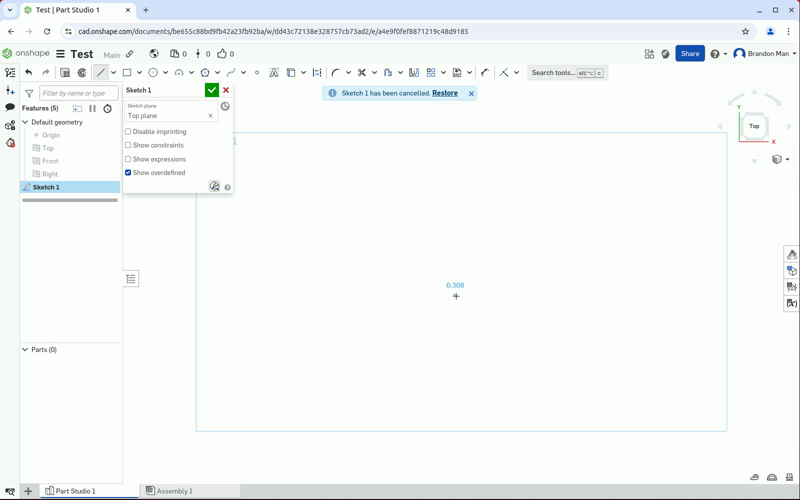
scroll(6)
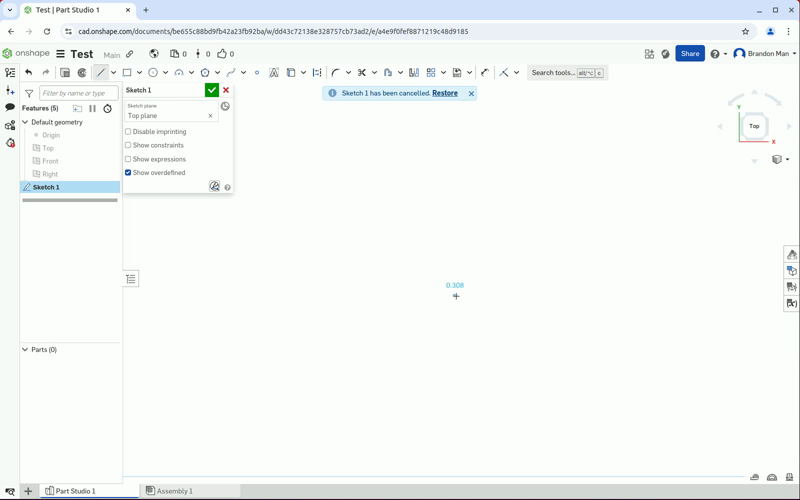
scroll(6)
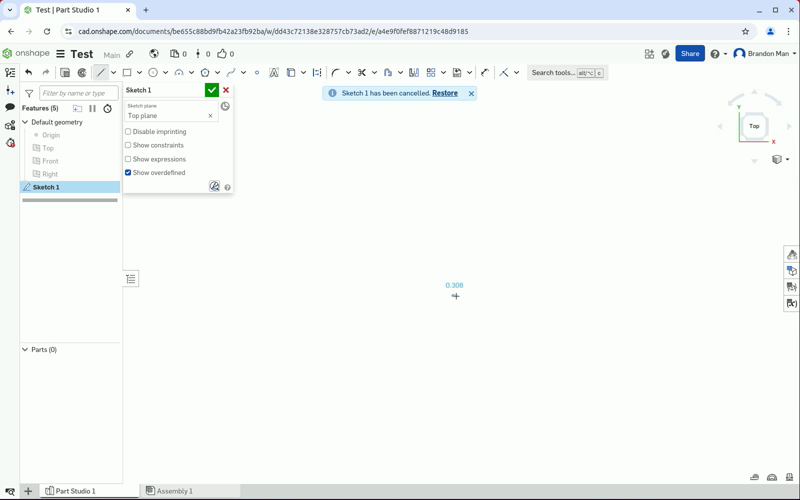
scroll(6)
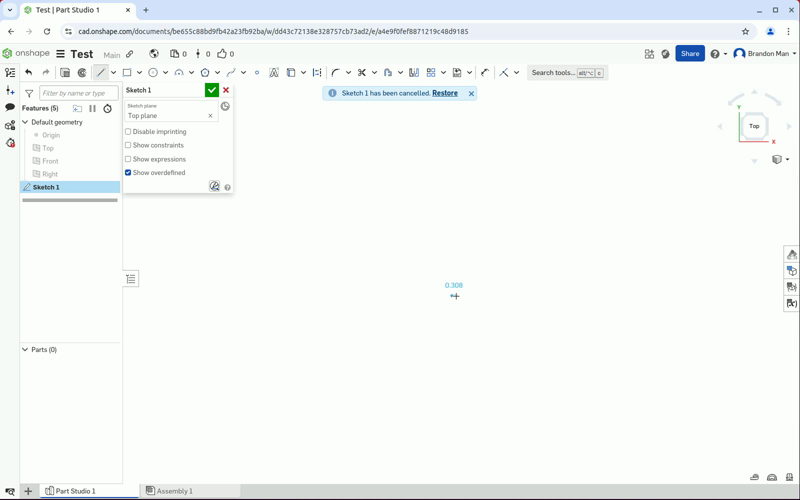
scroll(6)
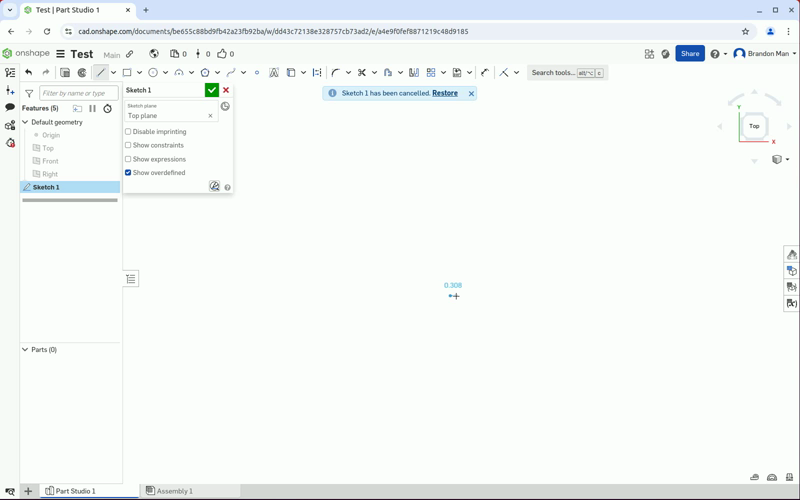
scroll(6)
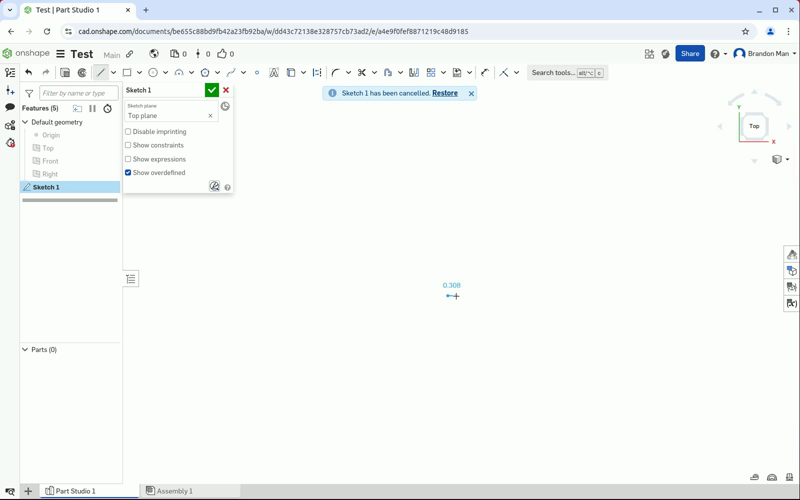
scroll(6)
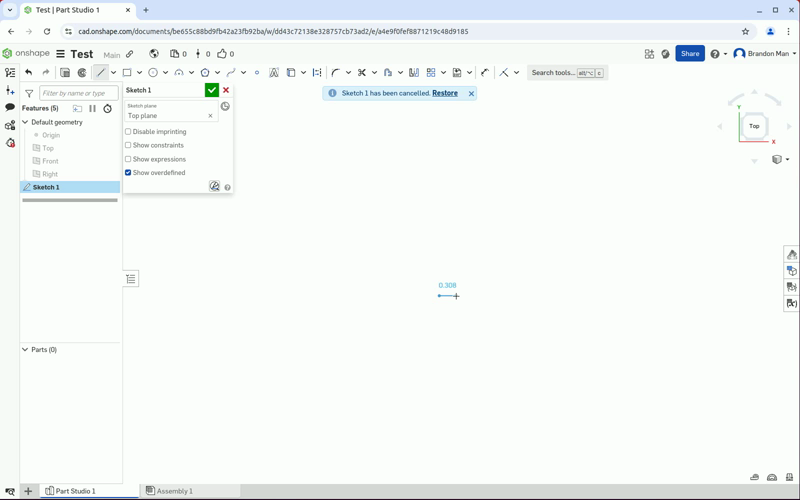
click(456, 295)
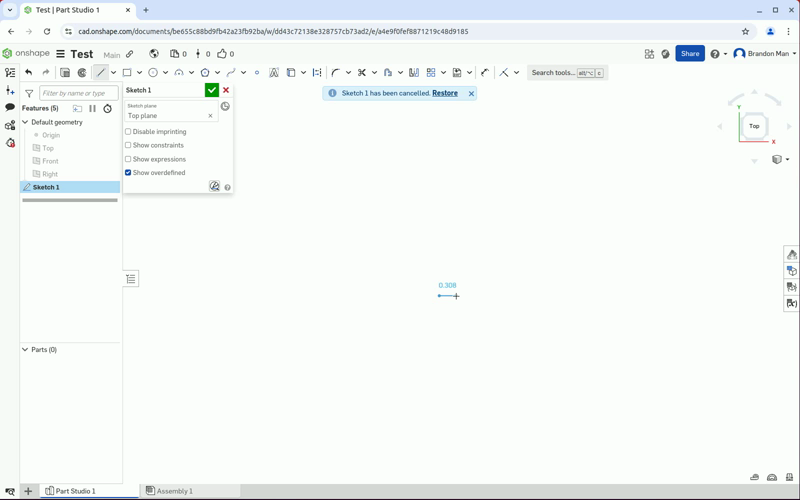
scroll(-6)
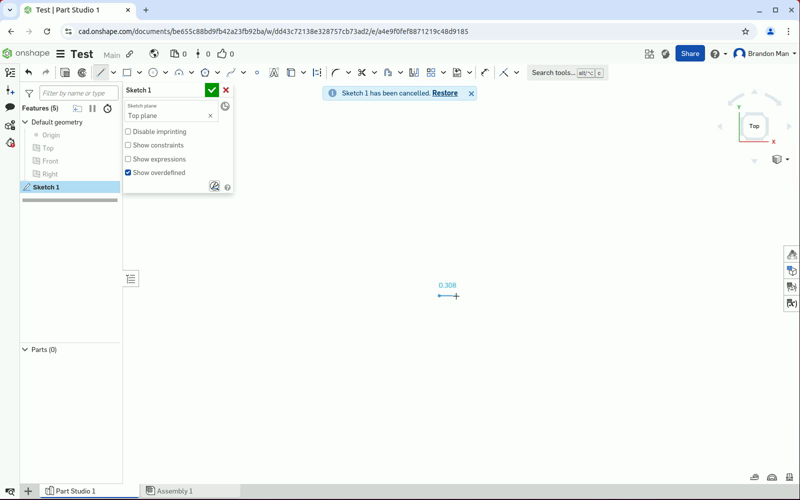
scroll(-6)
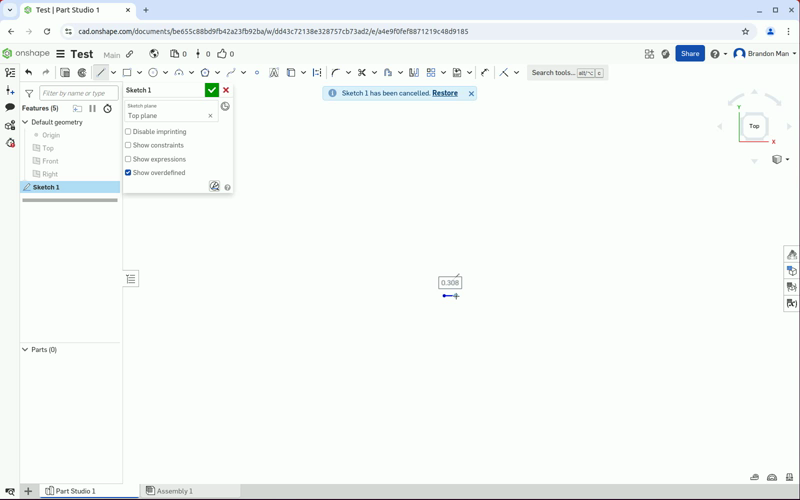
scroll(-6)
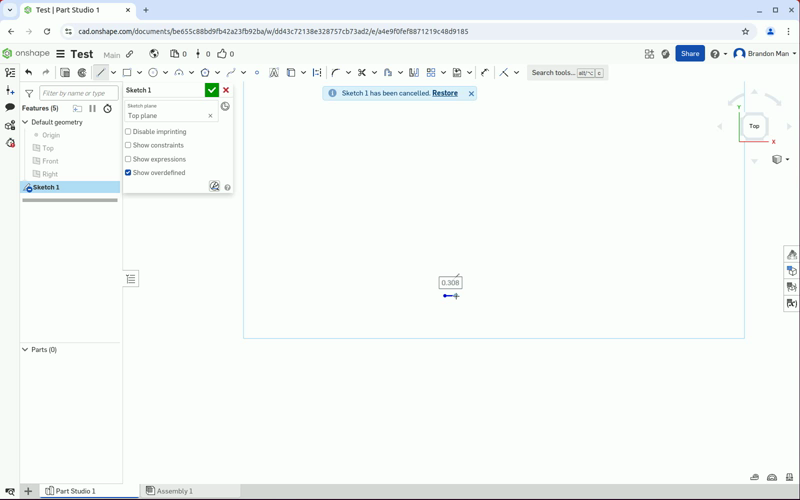
scroll(-6)
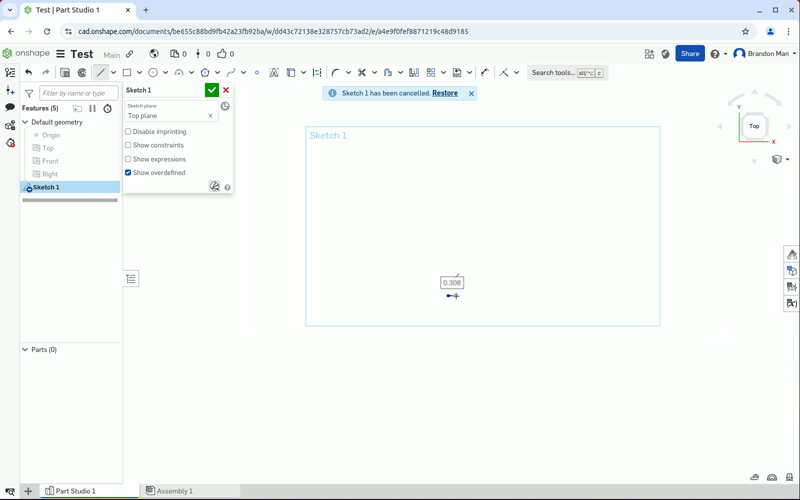
scroll(-6)
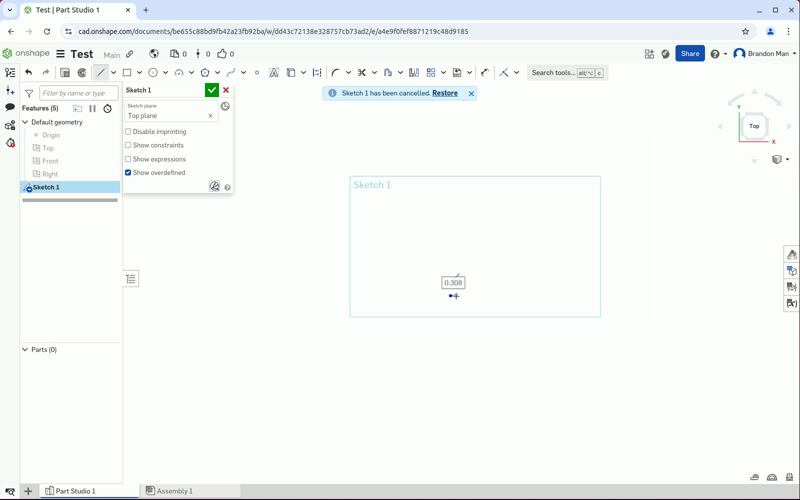
scroll(-6)
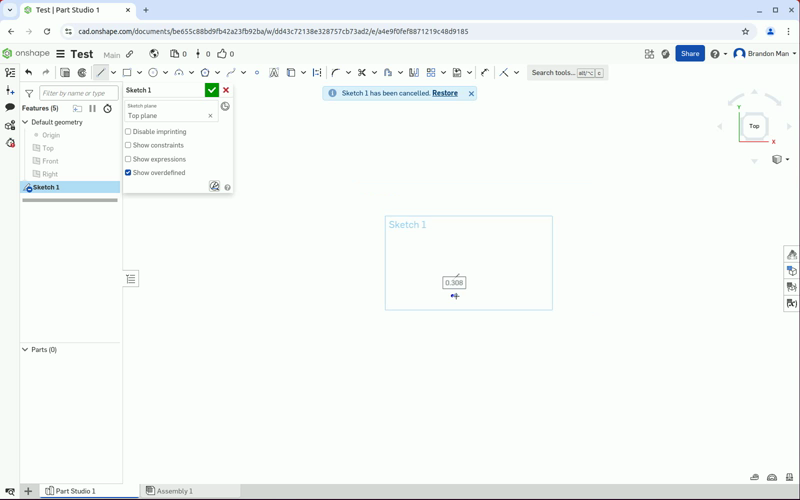
scroll(-6)
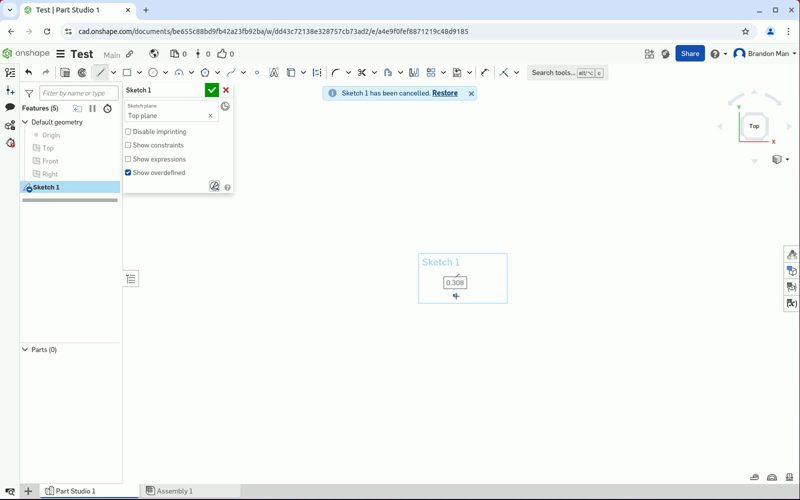
key_up(shift)
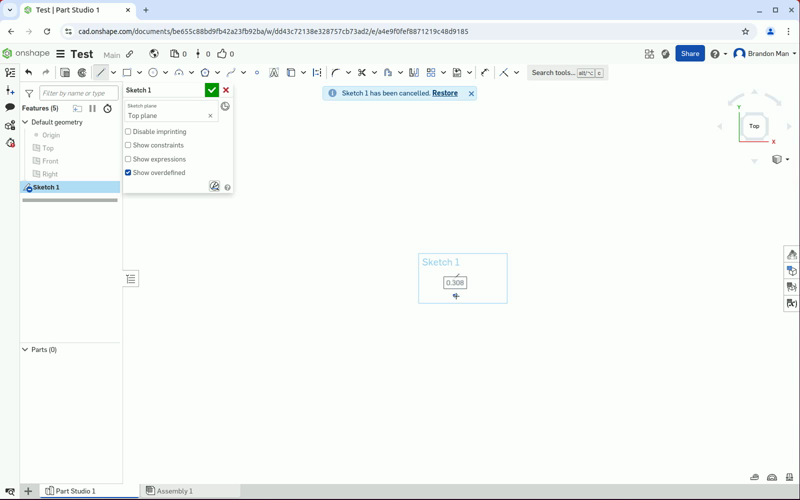
key_down(shift)
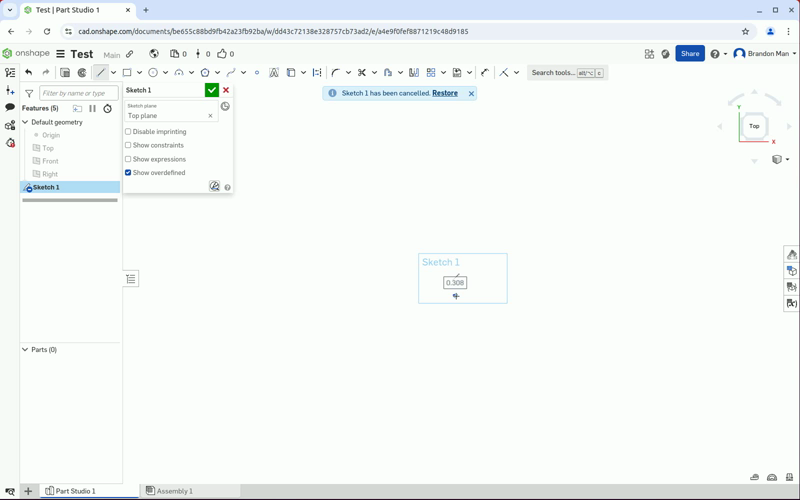
mouse_move(486, 295)
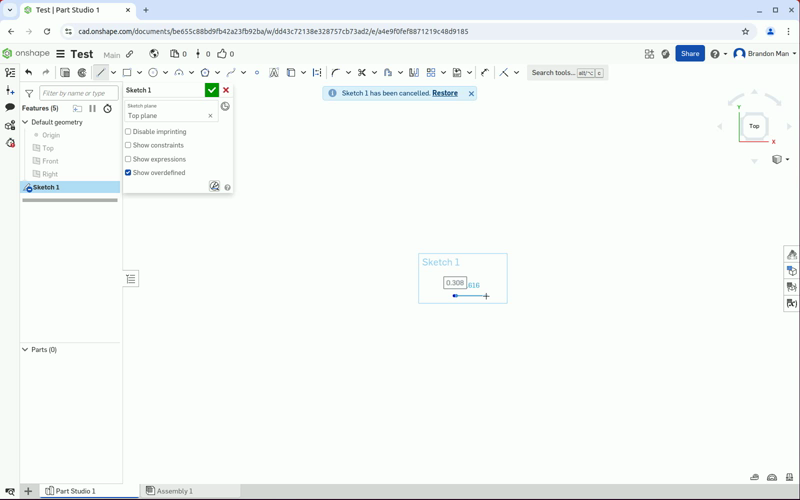
mouse_move(456, 294)
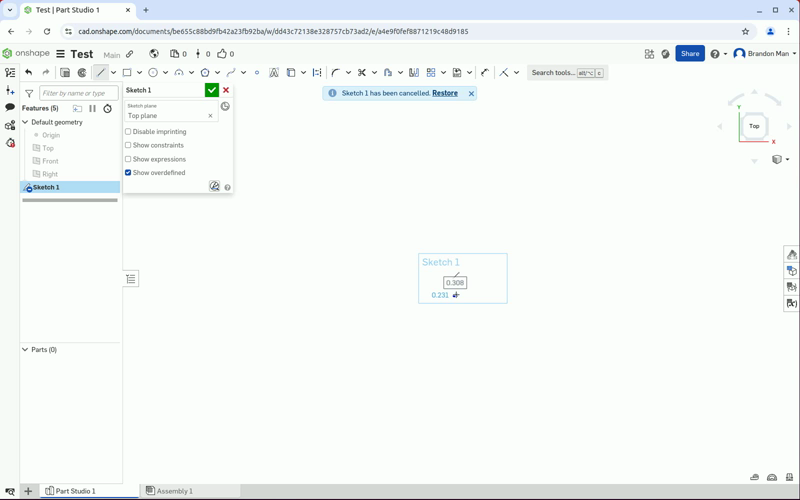
scroll(6)
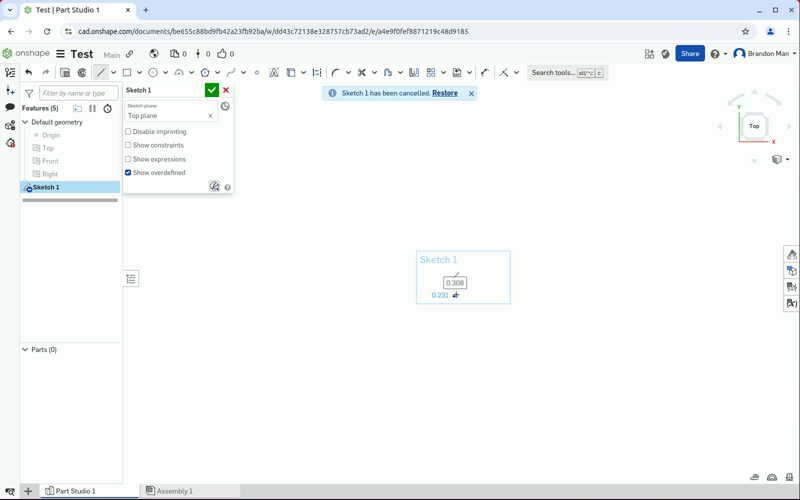
scroll(6)
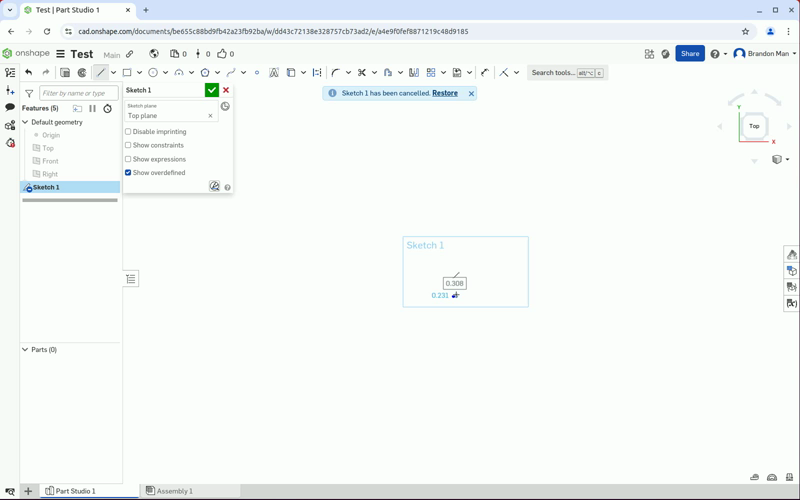
scroll(6)
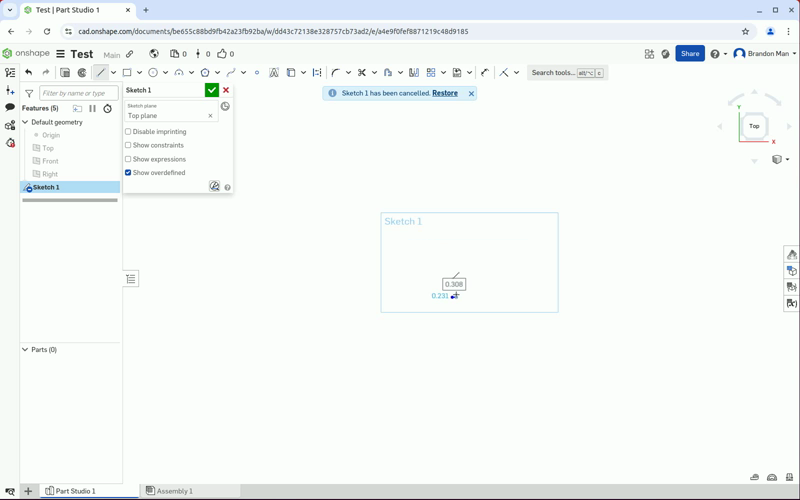
scroll(6)
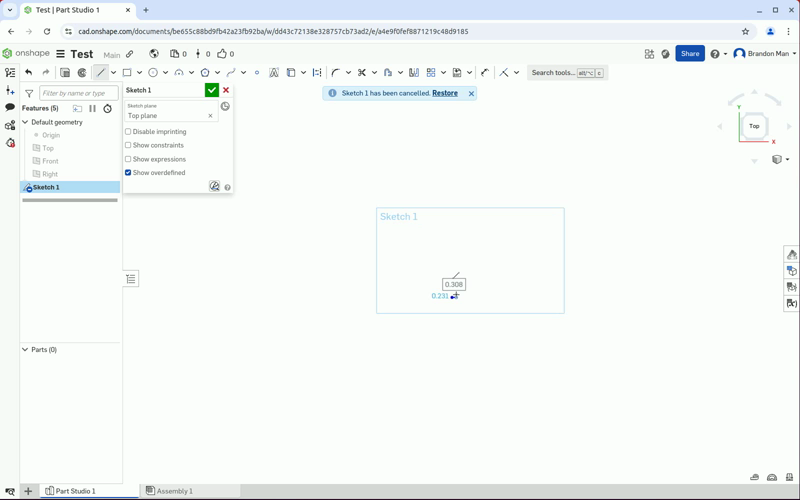
scroll(6)
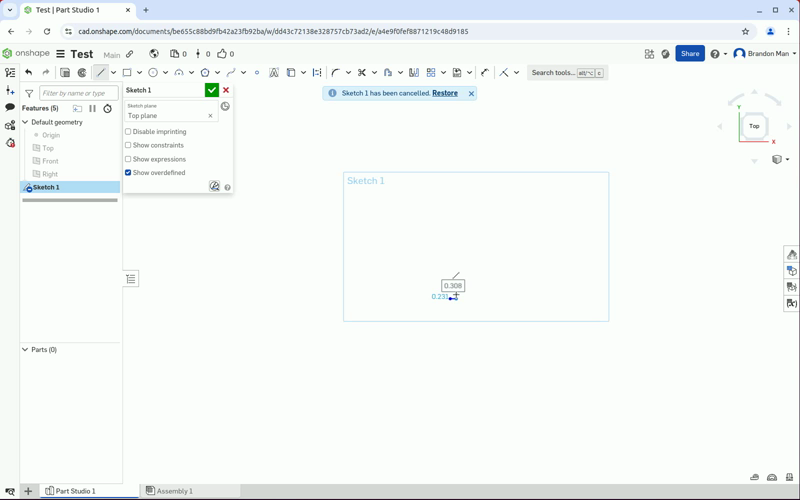
scroll(6)
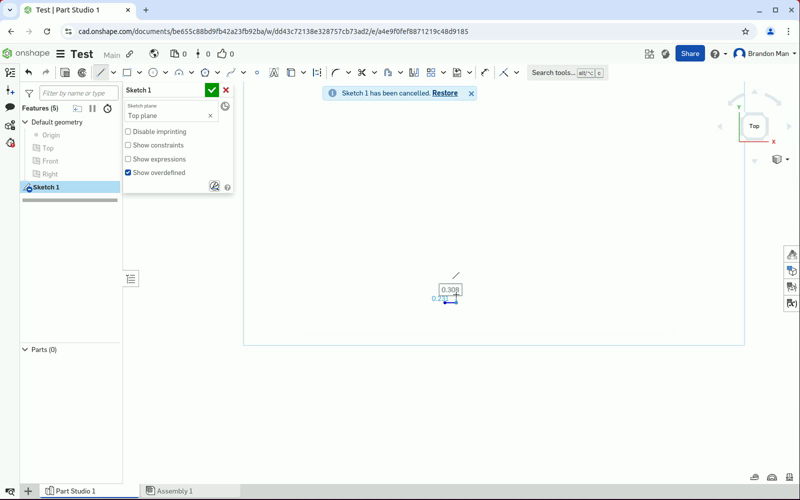
scroll(6)
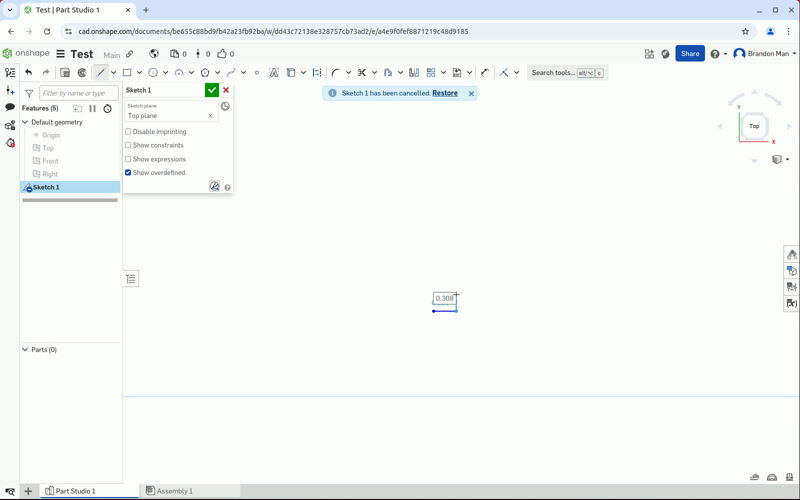
click(456, 294)
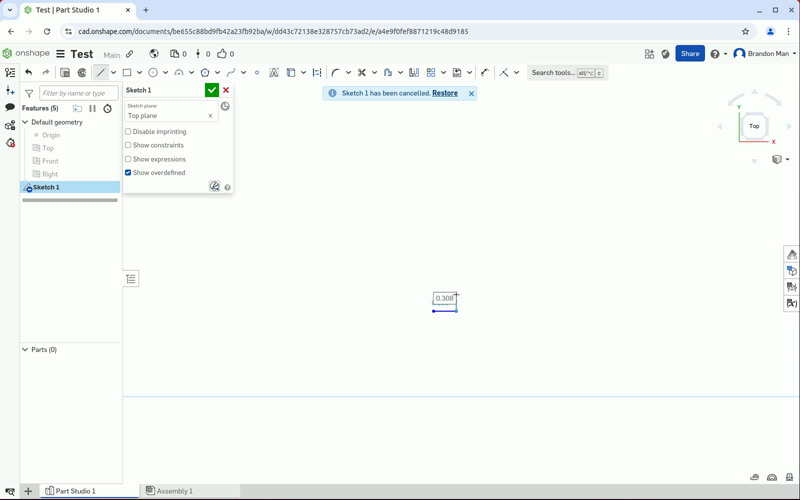
scroll(-6)
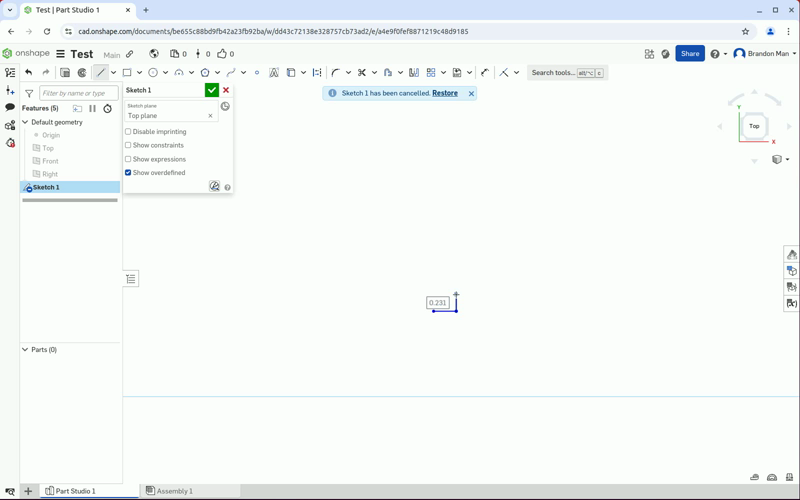
scroll(-6)
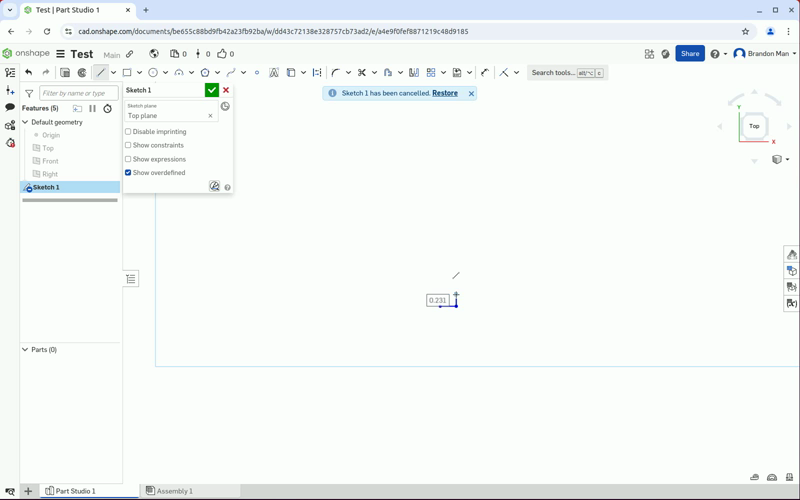
scroll(-6)
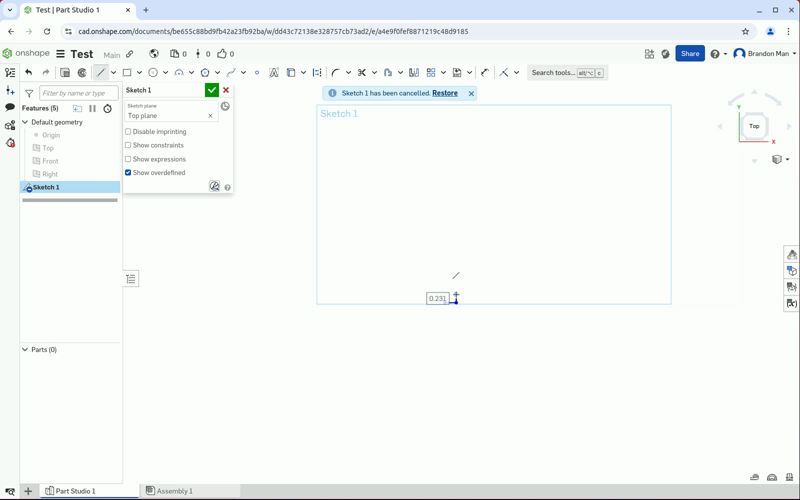
scroll(-6)
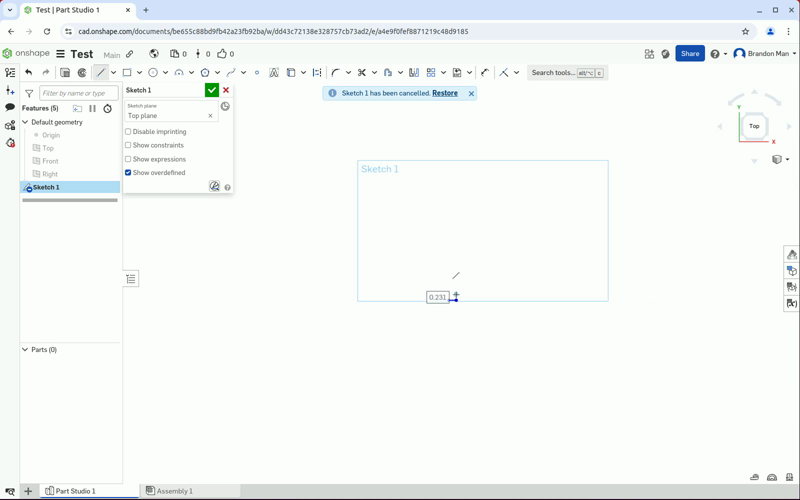
scroll(-6)
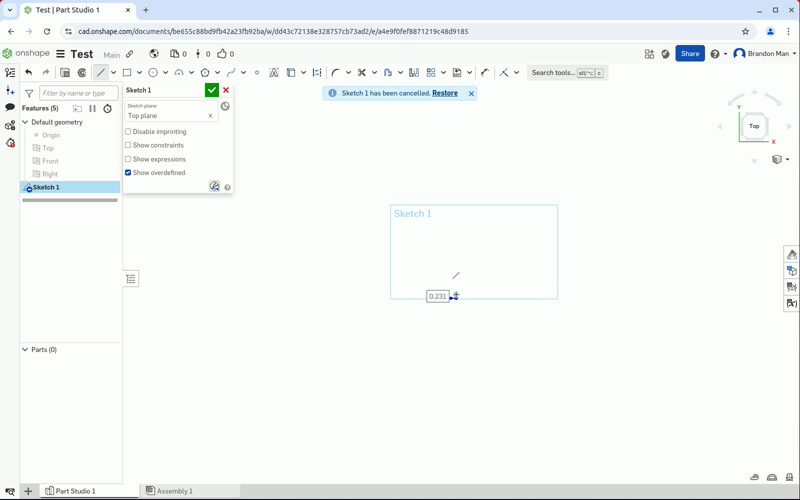
scroll(-6)
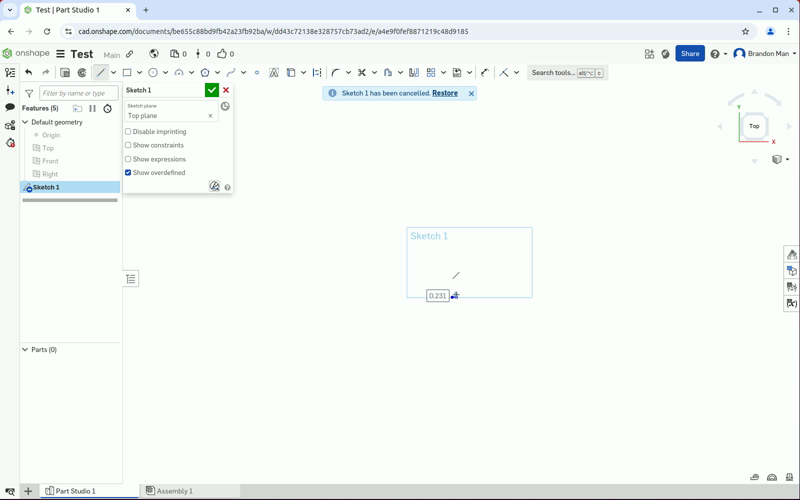
scroll(-6)
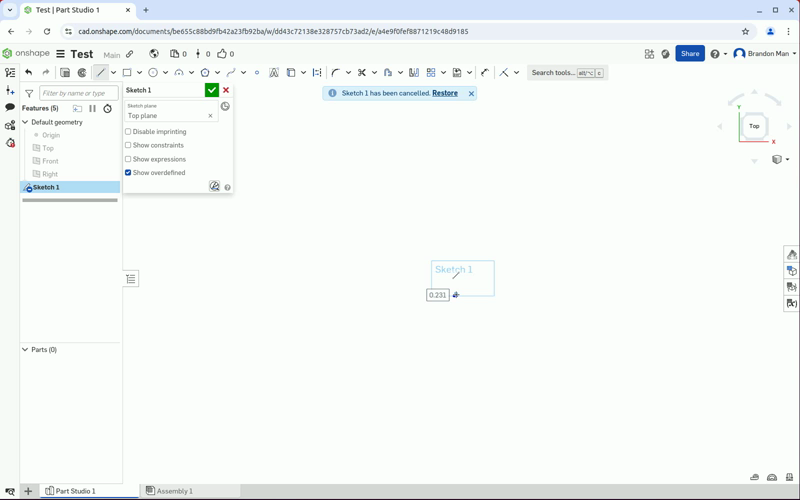
key_up(shift)
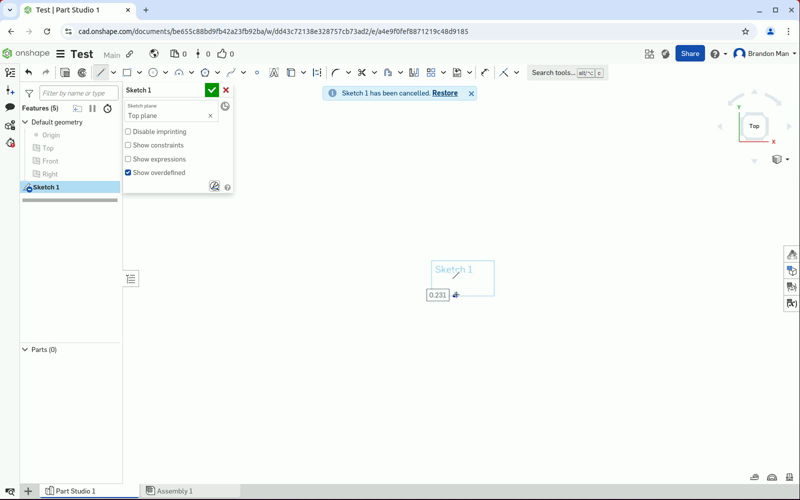
key_down(shift)
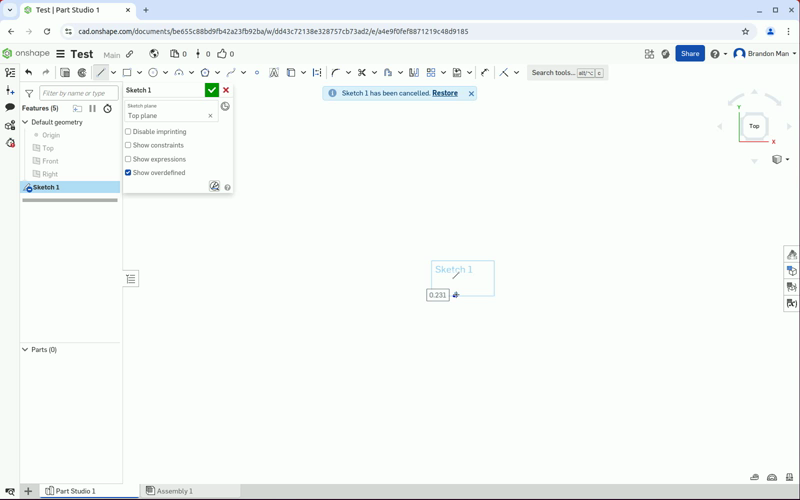
mouse_move(486, 294)
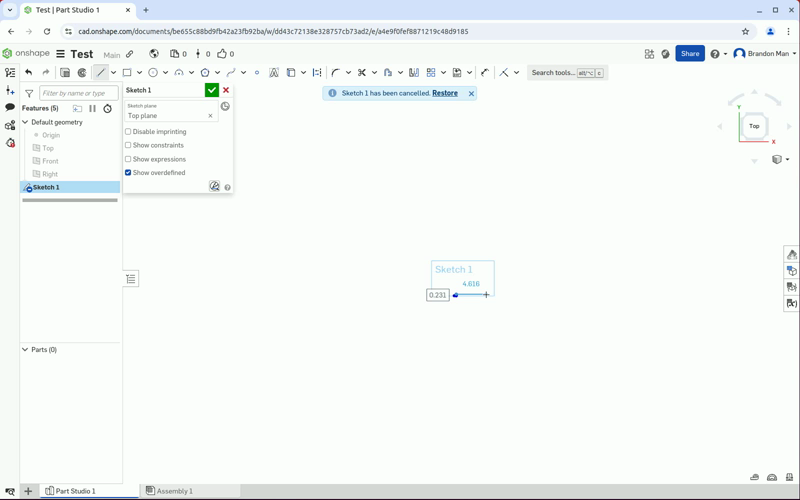
mouse_move(456, 270)
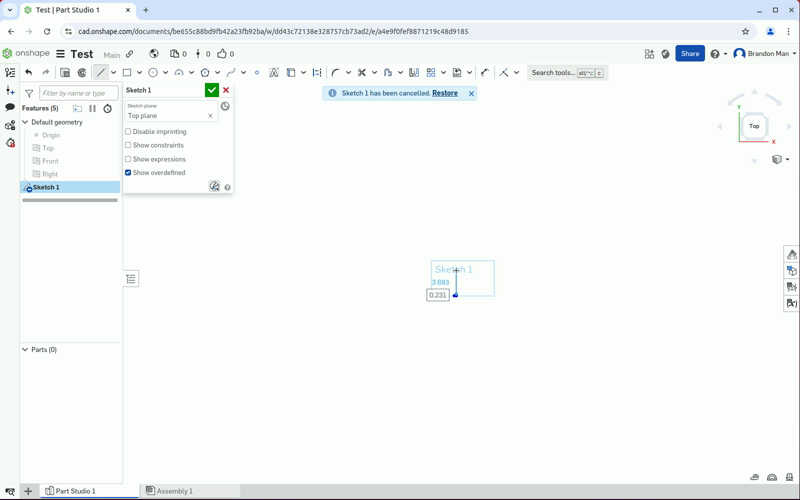
click(456, 270)
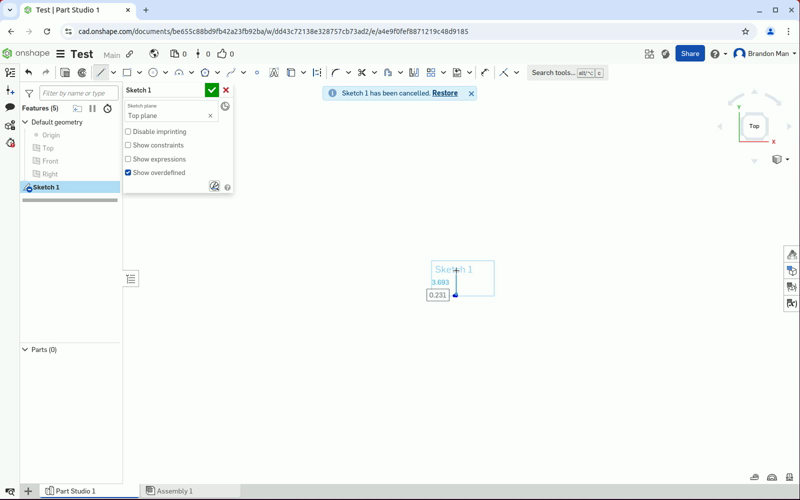
key_up(shift)
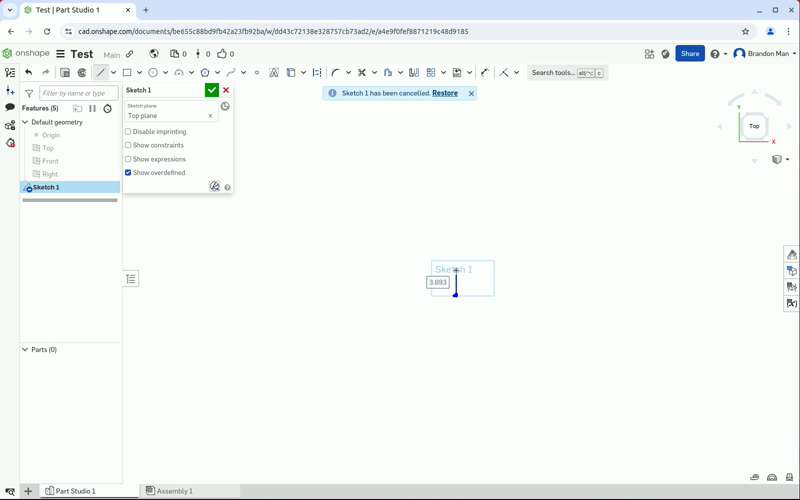
key_down(shift)
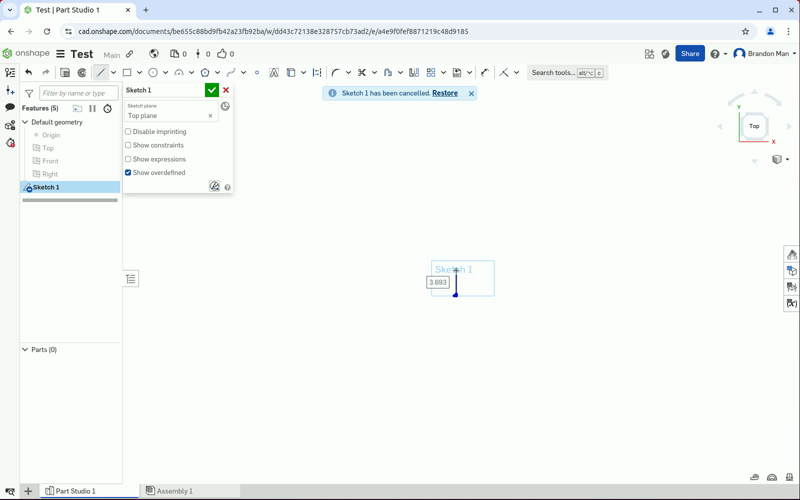
mouse_move(486, 270)
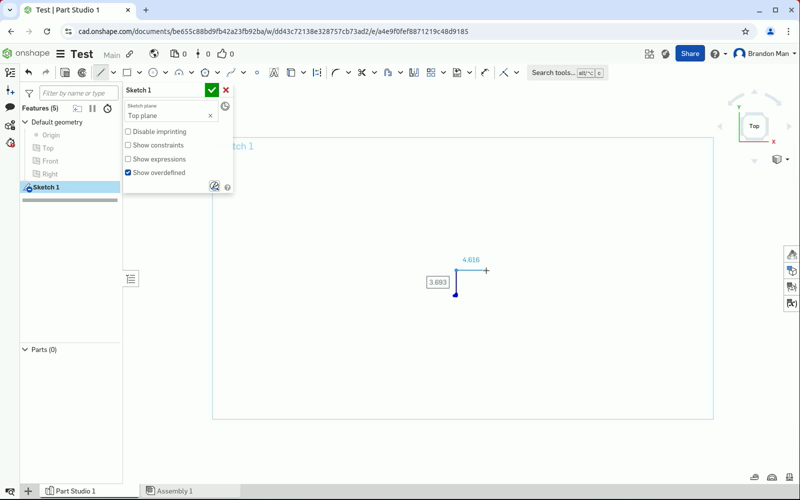
mouse_move(454, 270)
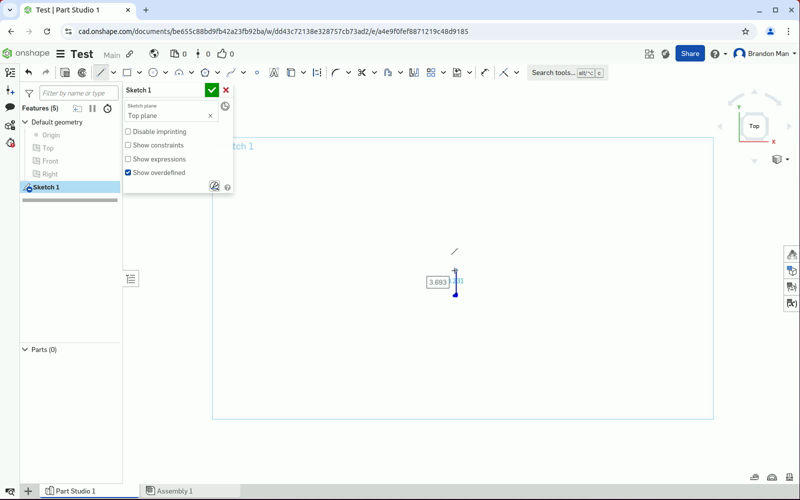
scroll(6)
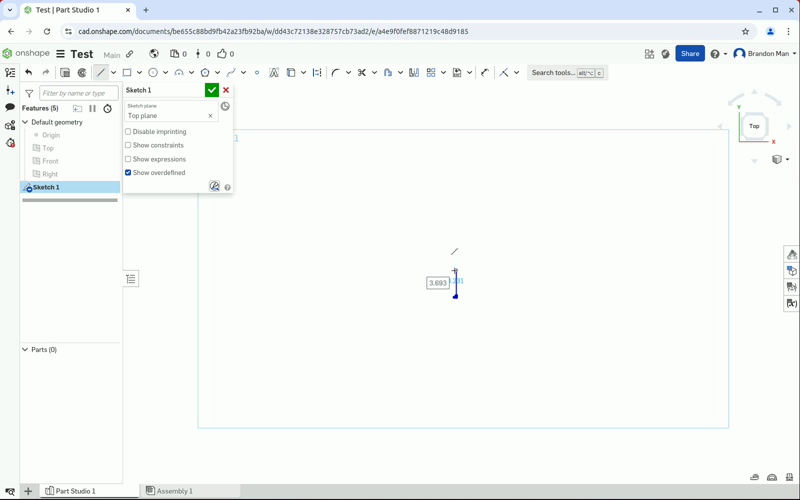
scroll(6)
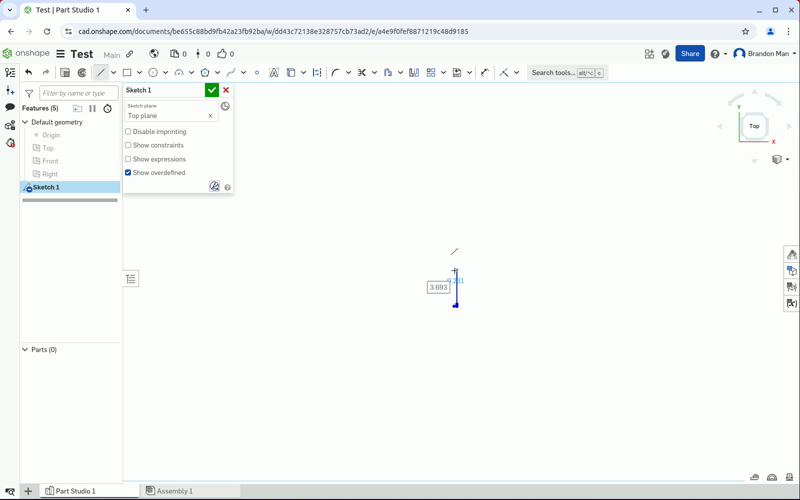
scroll(6)
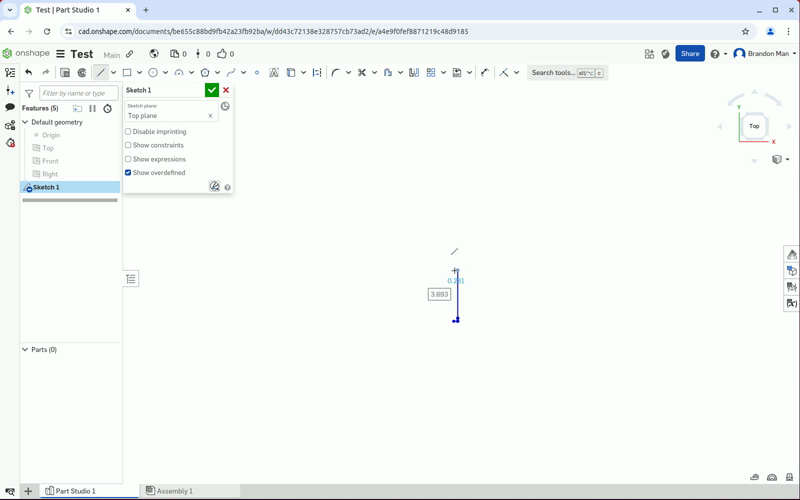
scroll(6)
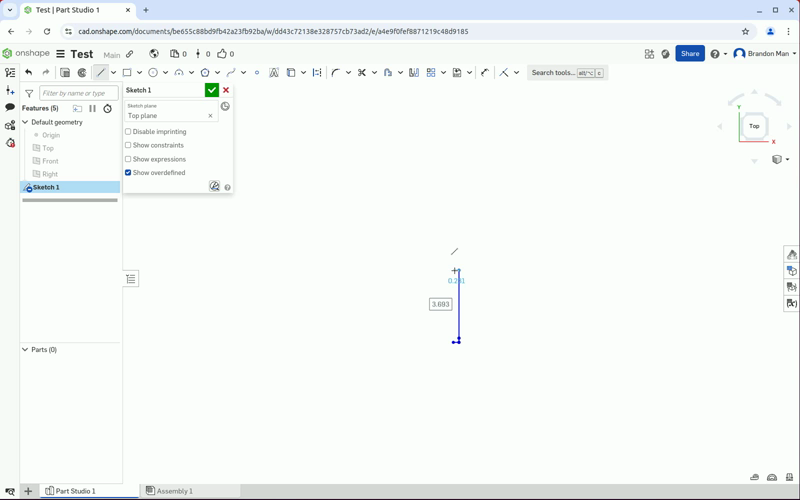
scroll(6)
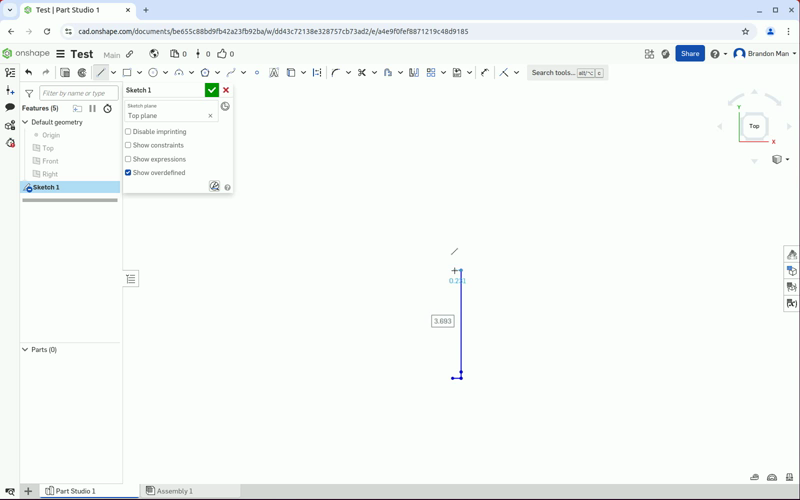
scroll(6)
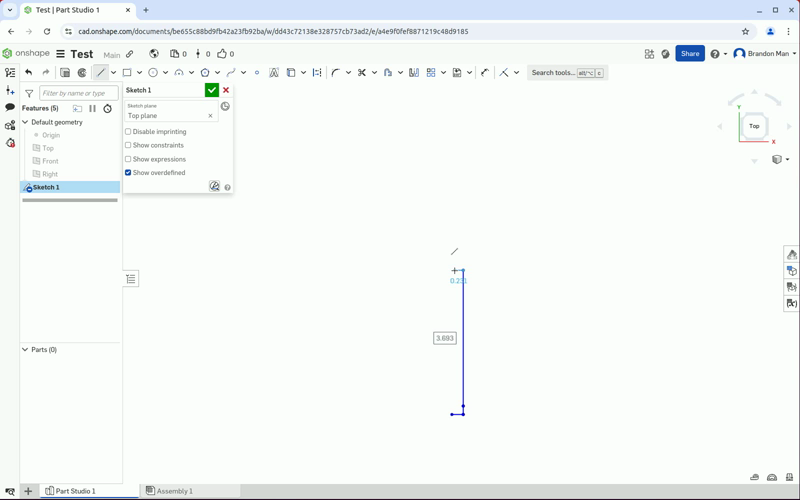
scroll(6)
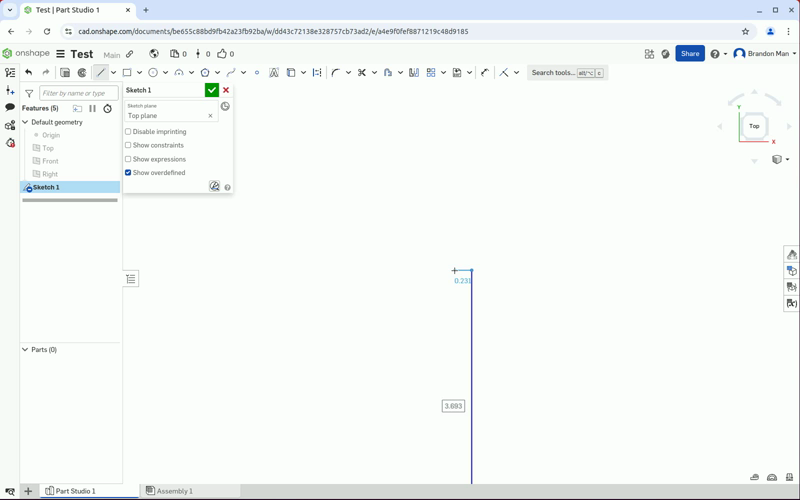
click(454, 270)
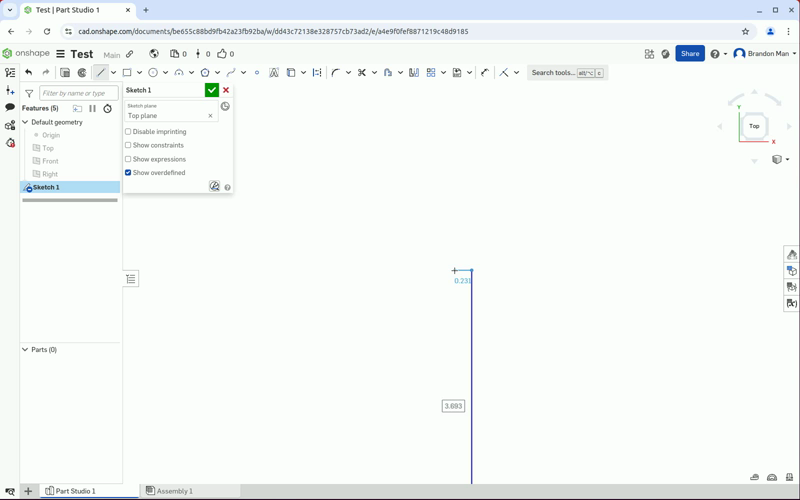
scroll(-6)
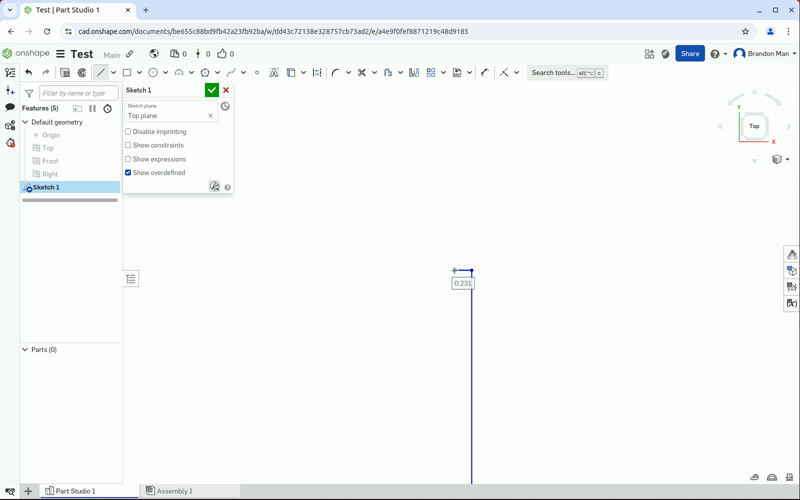
scroll(-6)
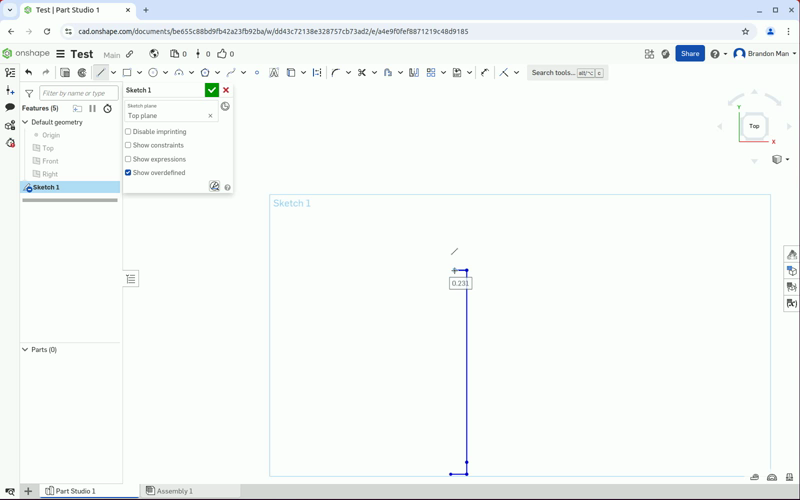
scroll(-6)
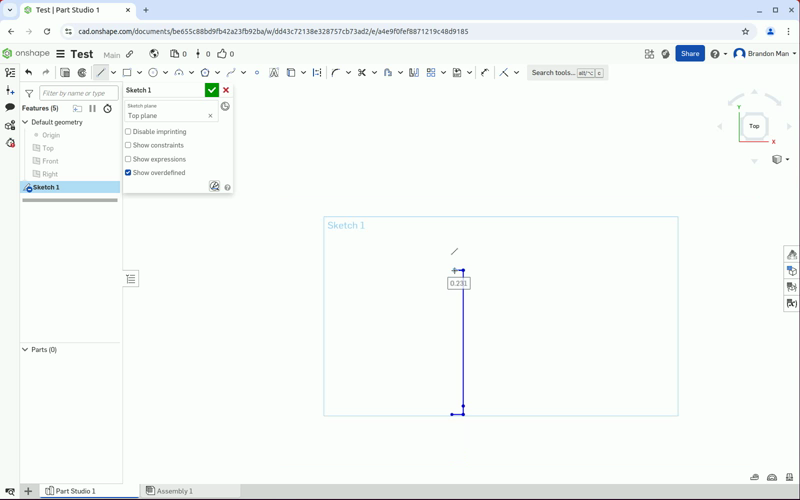
scroll(-6)
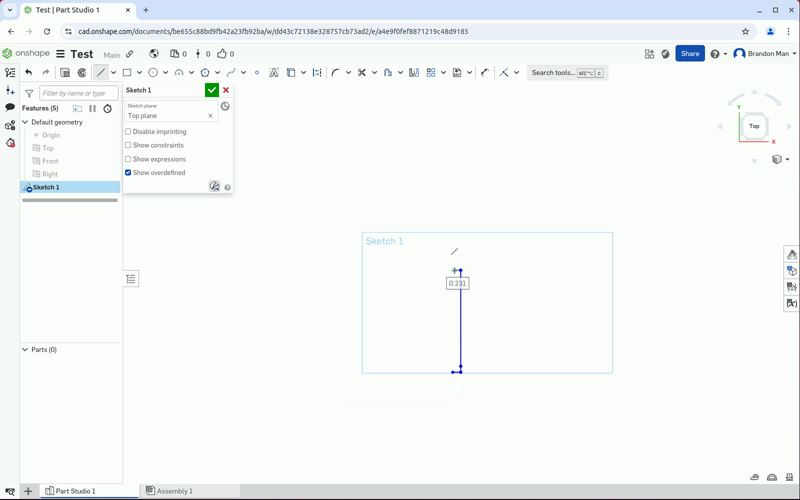
scroll(-6)
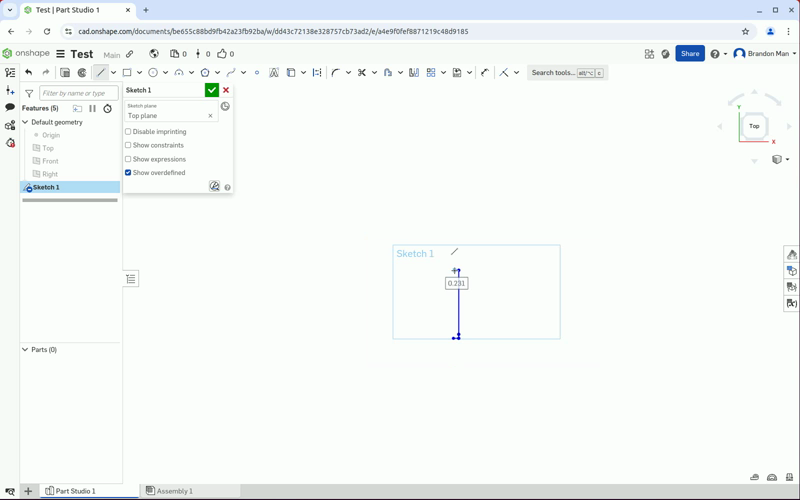
scroll(-6)
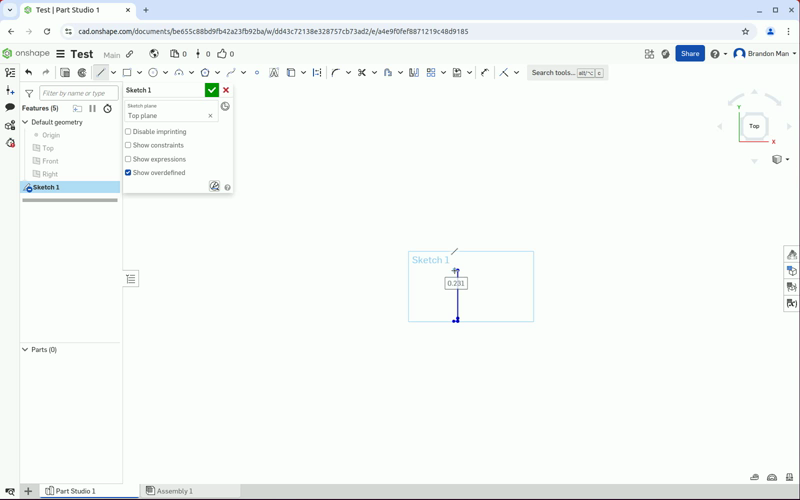
scroll(-6)
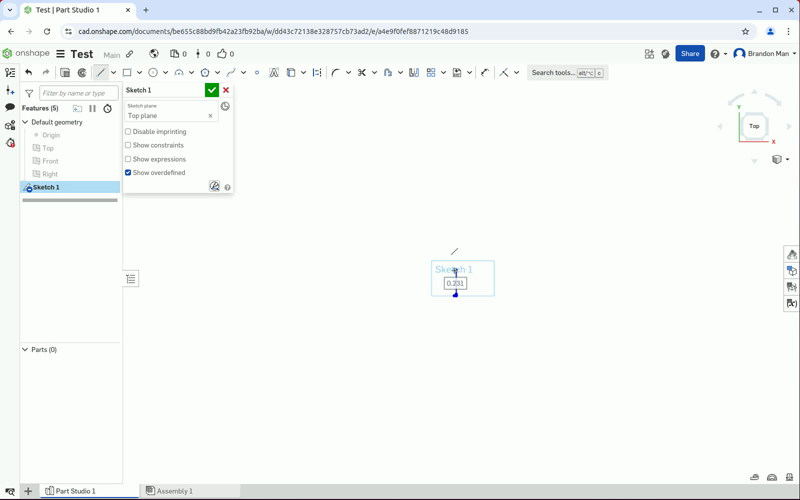
key_up(shift)
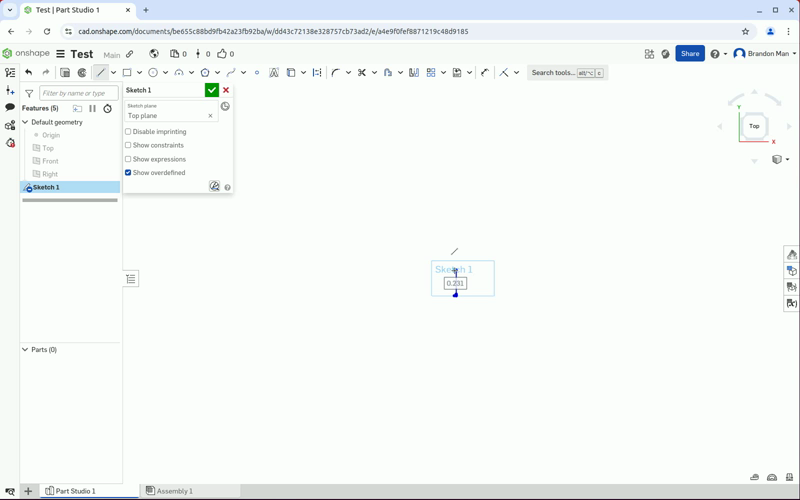
mouse_move(484, 270)
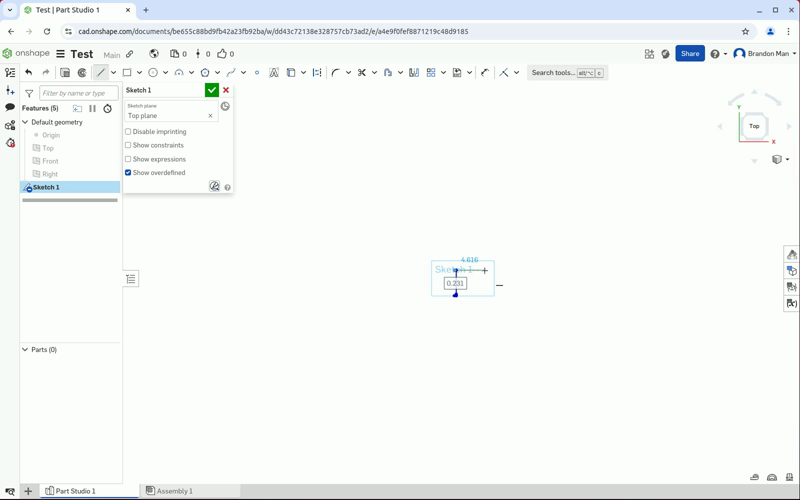
key_down(shift)
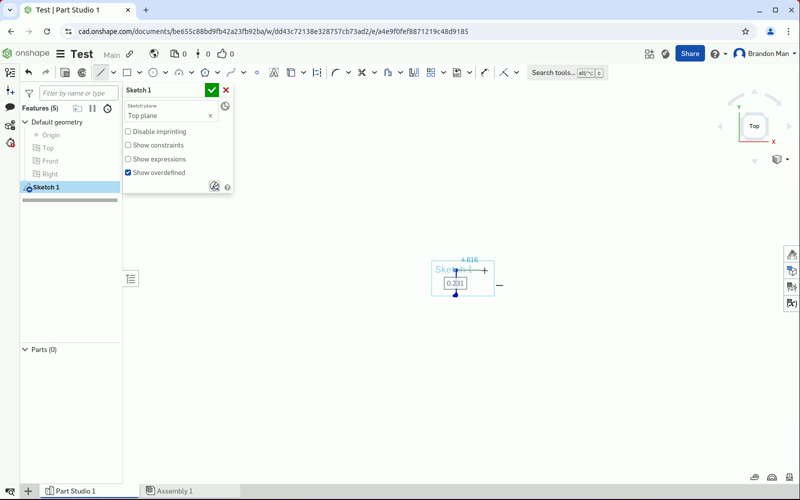
mouse_move(454, 295)
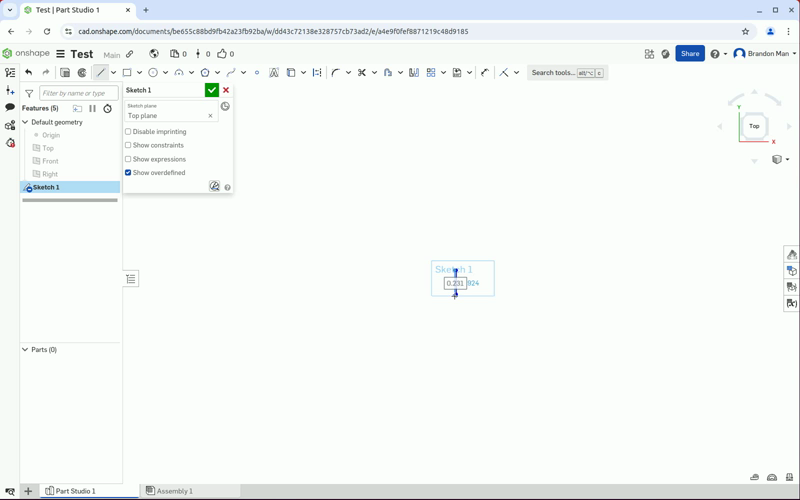
scroll(6)
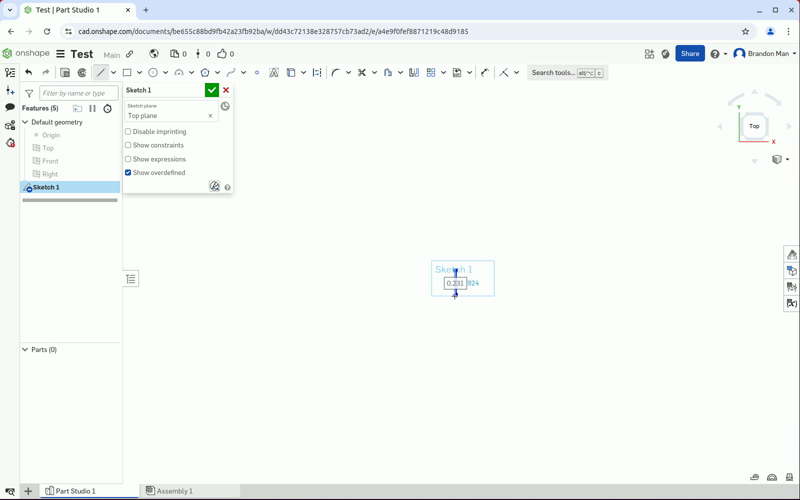
scroll(6)
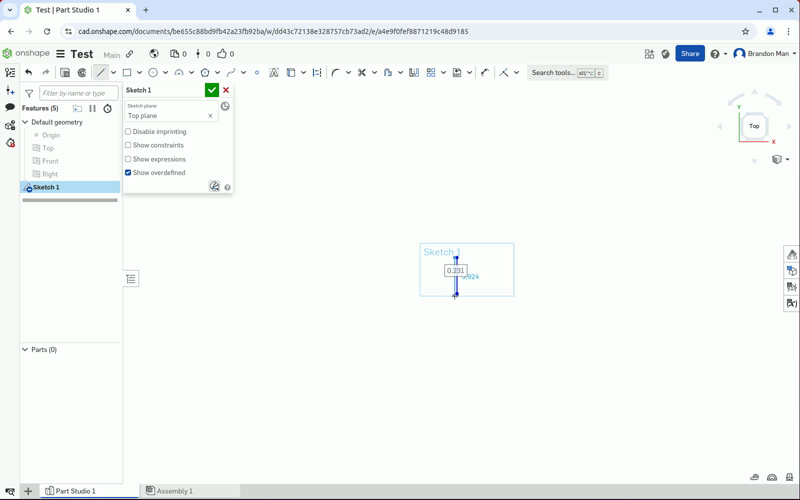
scroll(6)
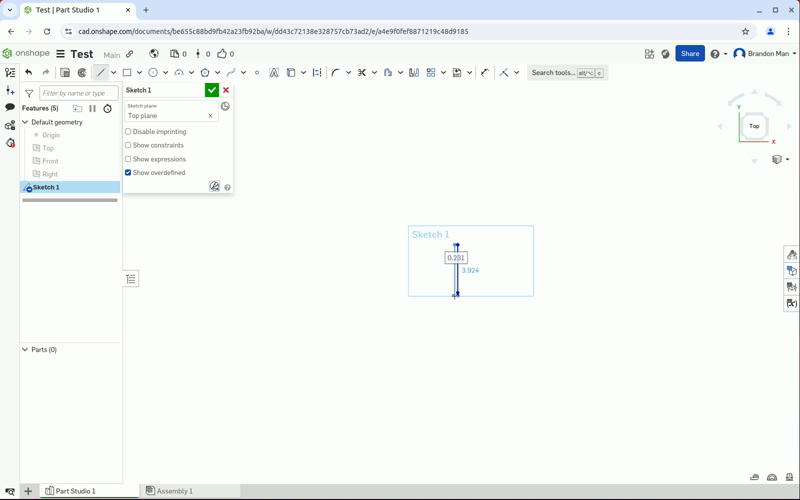
scroll(6)
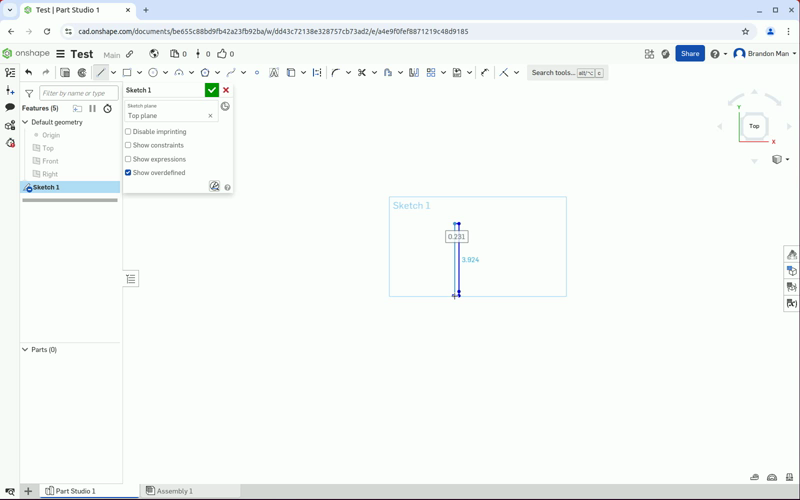
scroll(6)
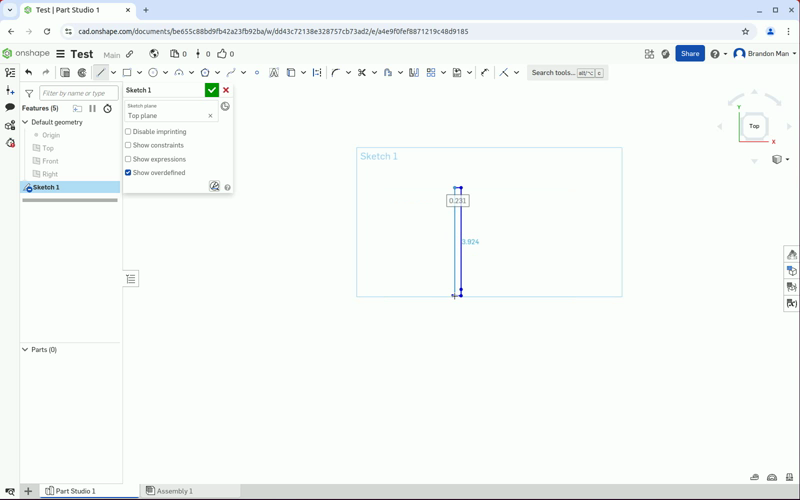
scroll(6)
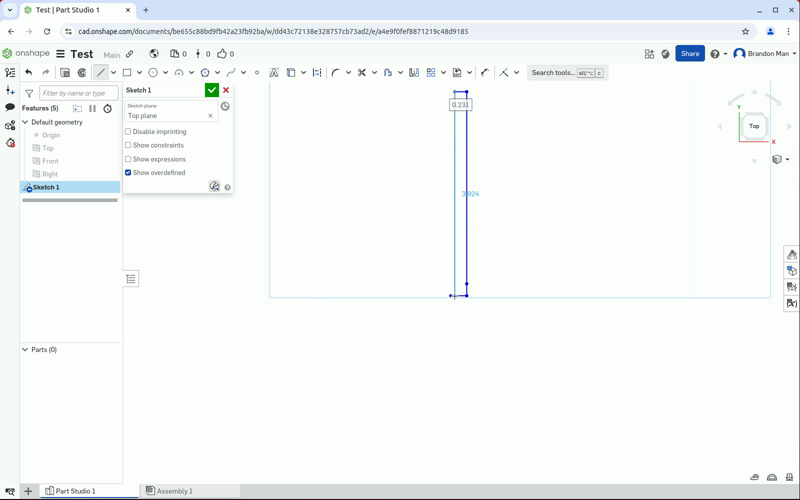
scroll(6)
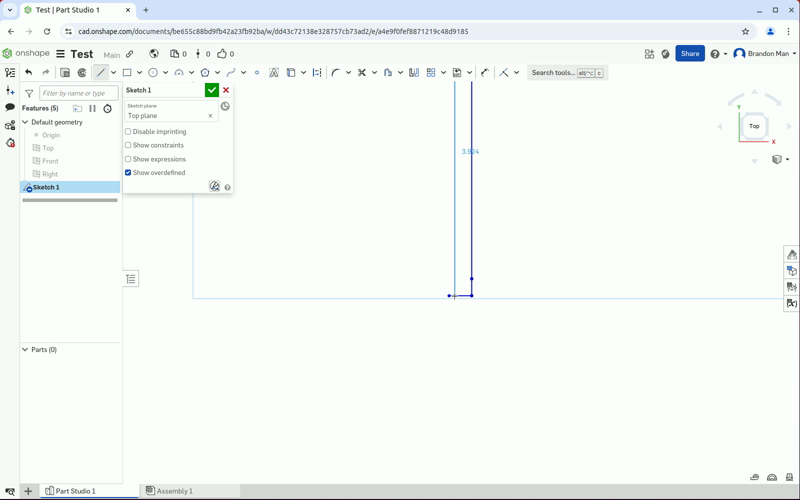
key_up(shift)
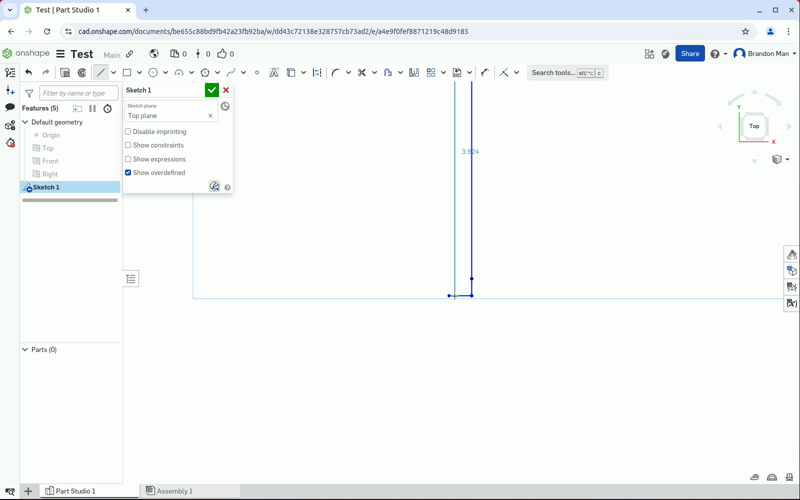
click(454, 295)
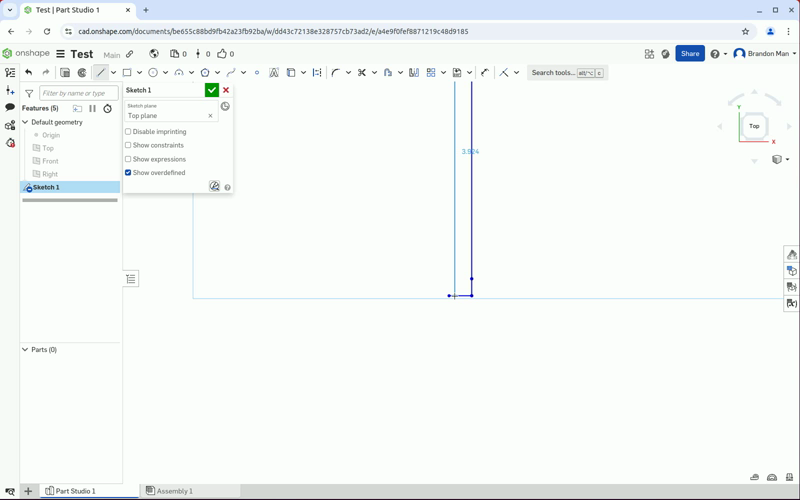
scroll(-6)
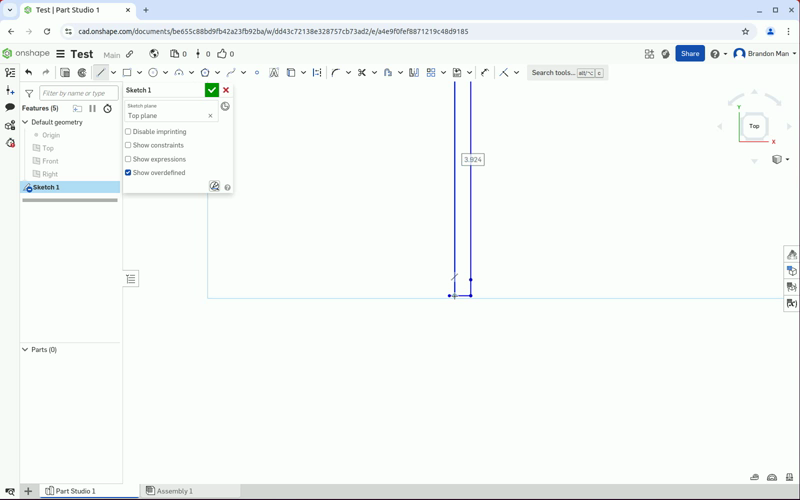
scroll(-6)
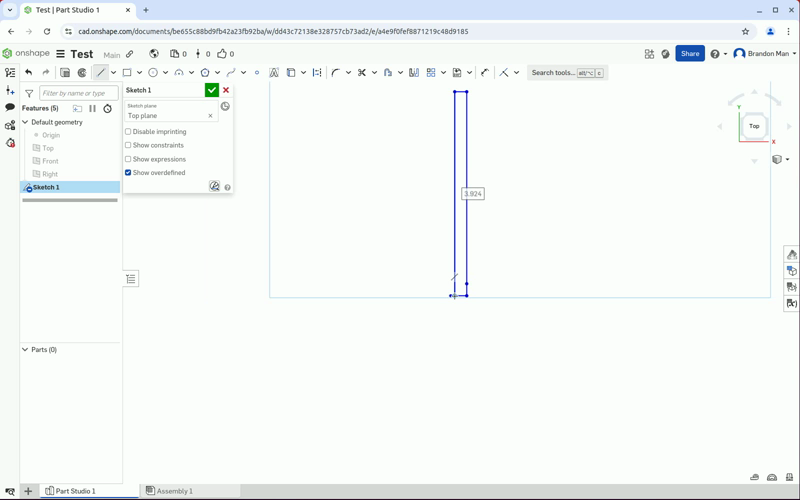
scroll(-6)
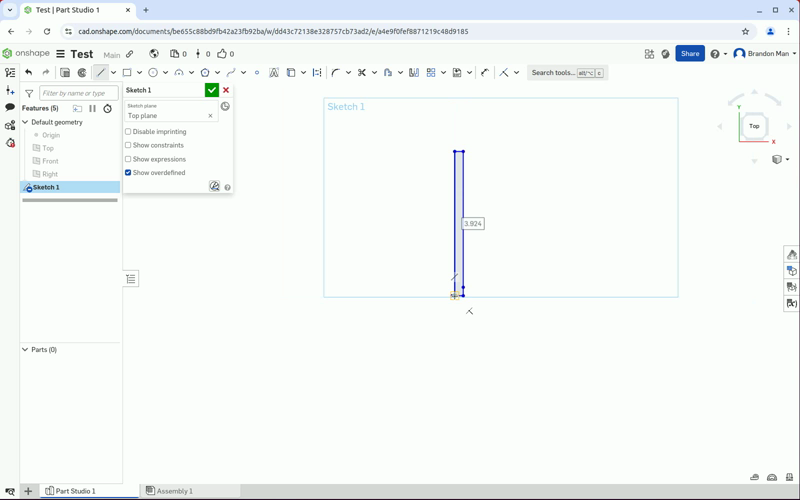
scroll(-6)
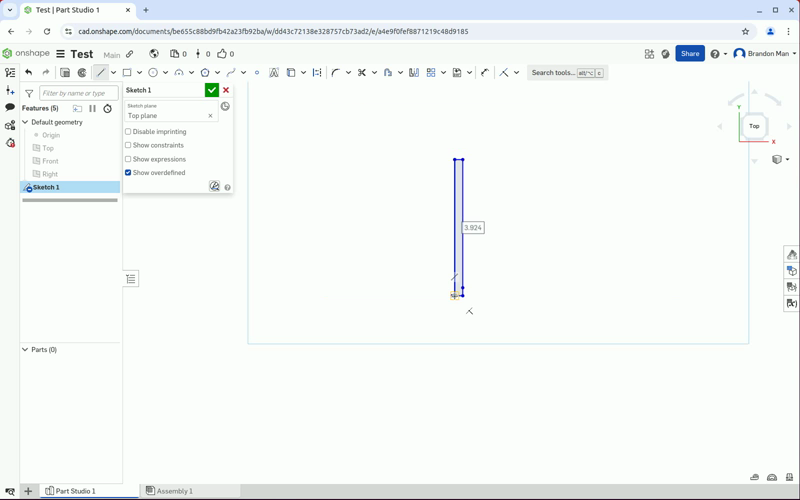
scroll(-6)
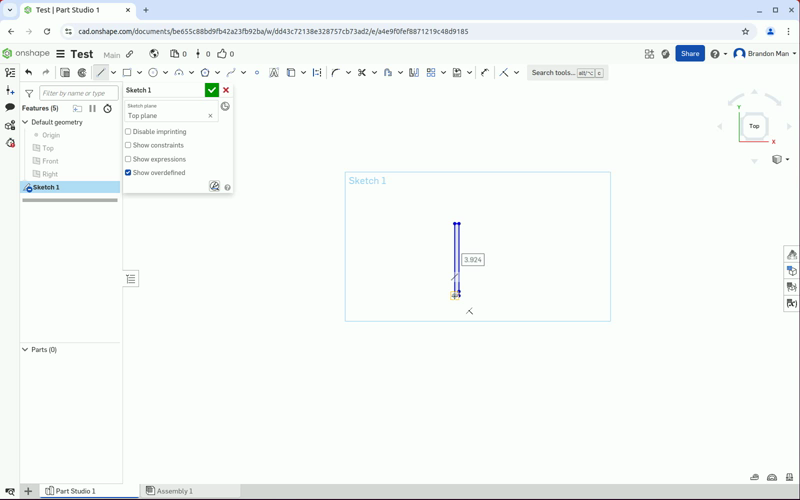
scroll(-6)
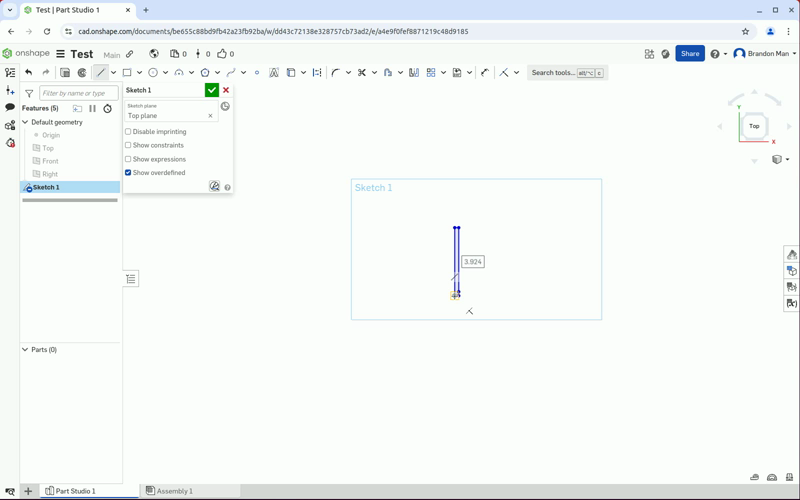
scroll(-6)
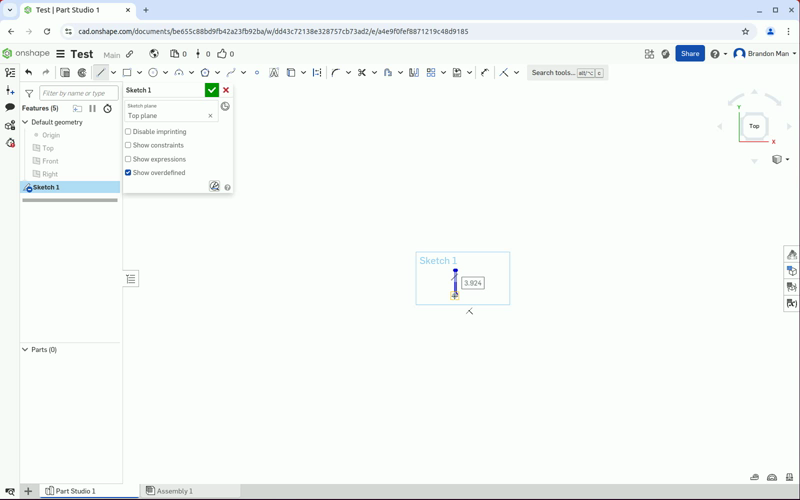
key(esc)
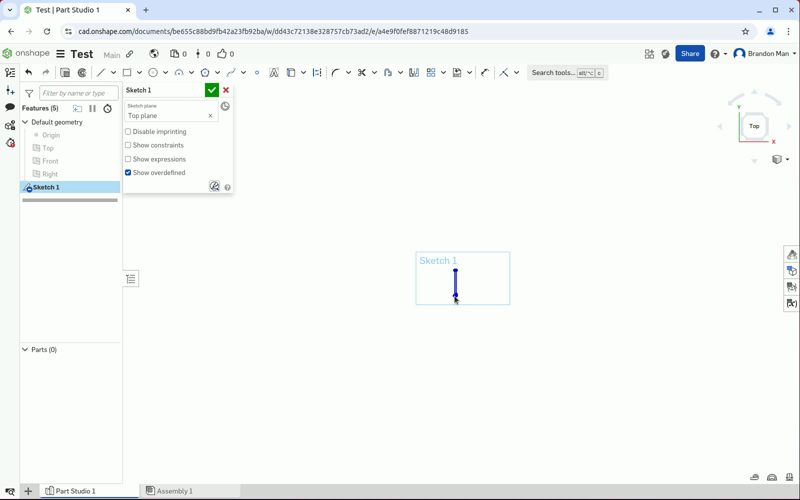
mouse_move(455, 293)
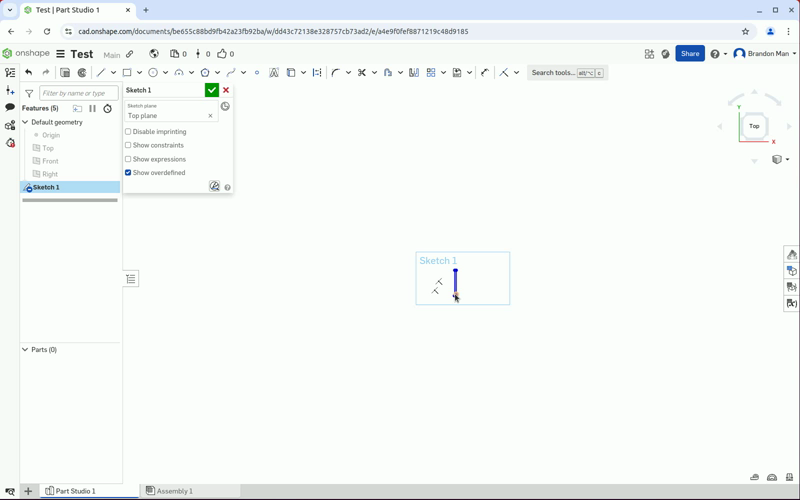
scroll(6)
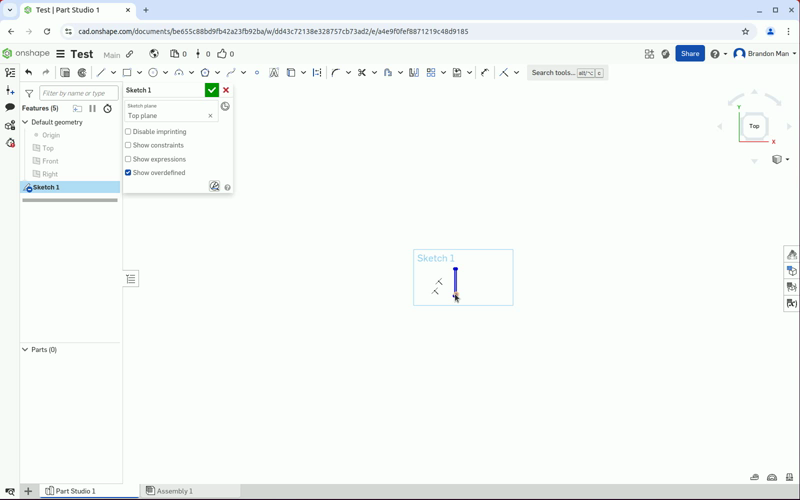
scroll(6)
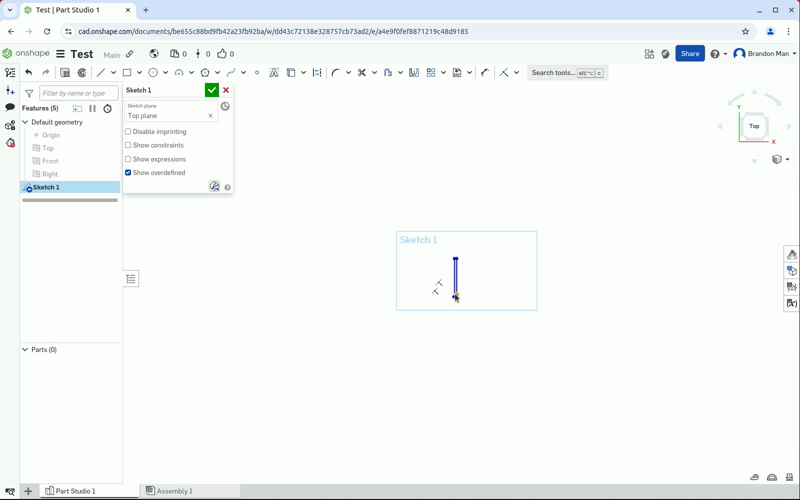
scroll(6)
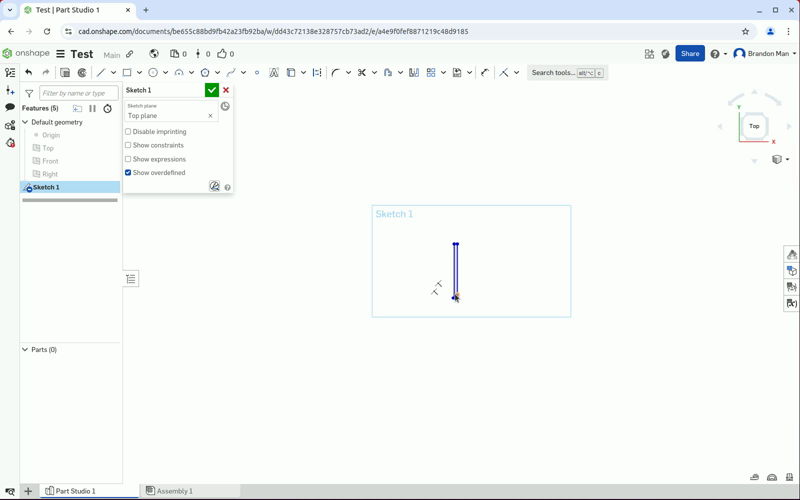
scroll(6)
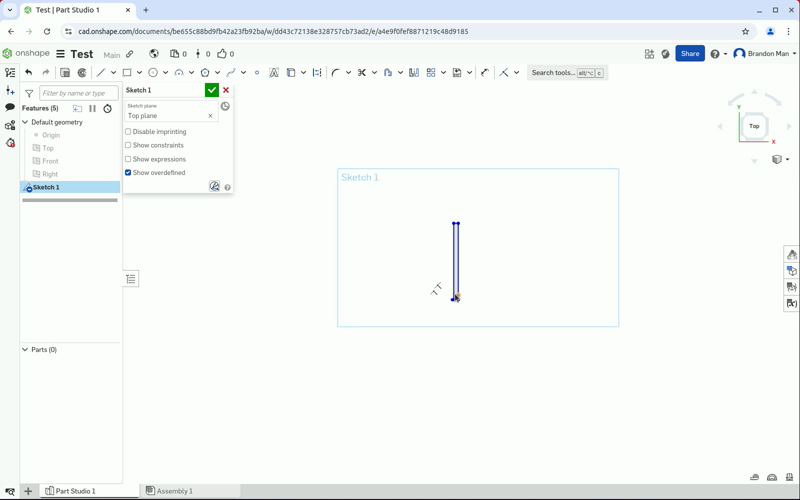
scroll(6)
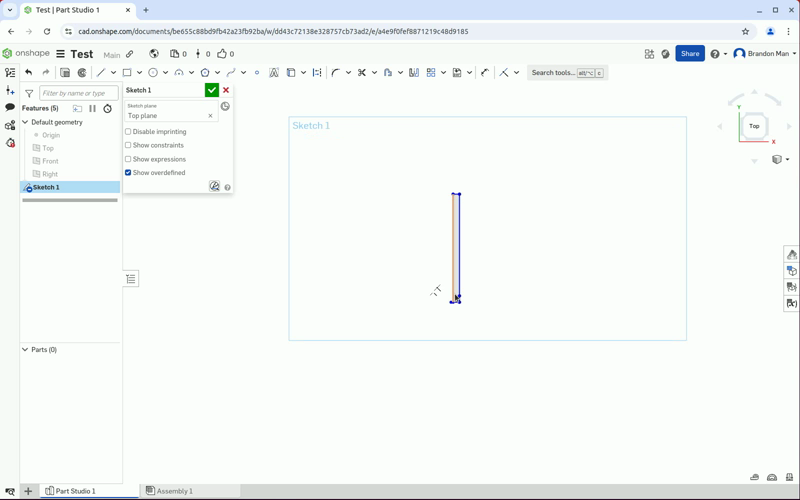
scroll(6)
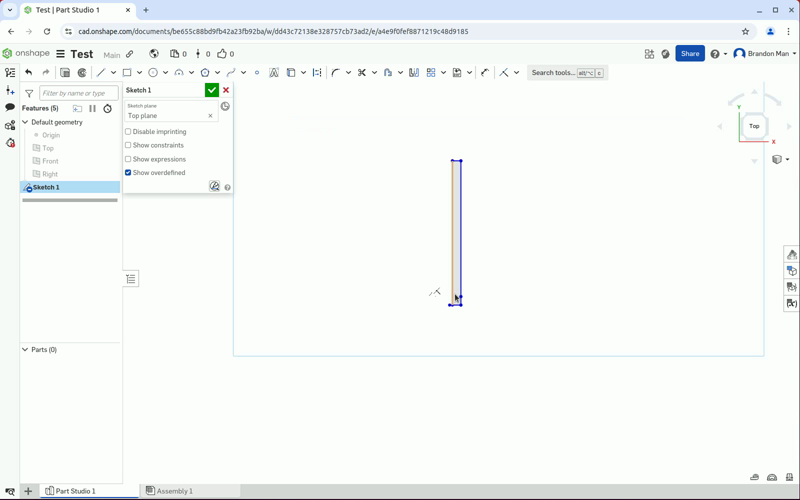
scroll(6)
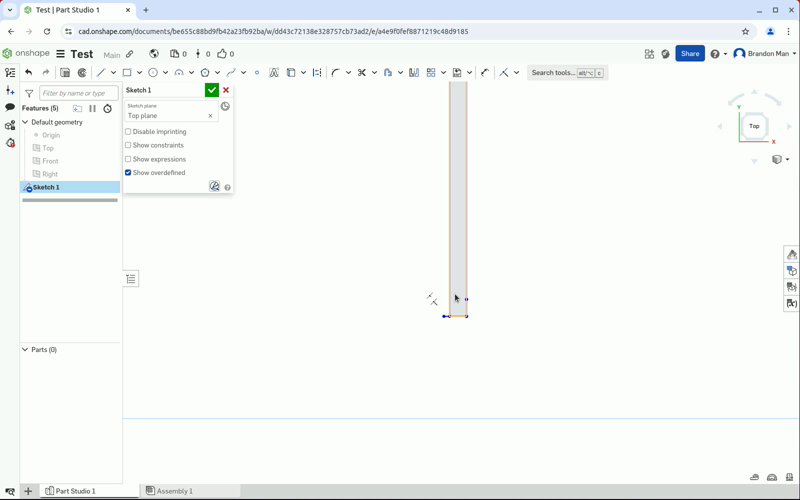
click(455, 293)
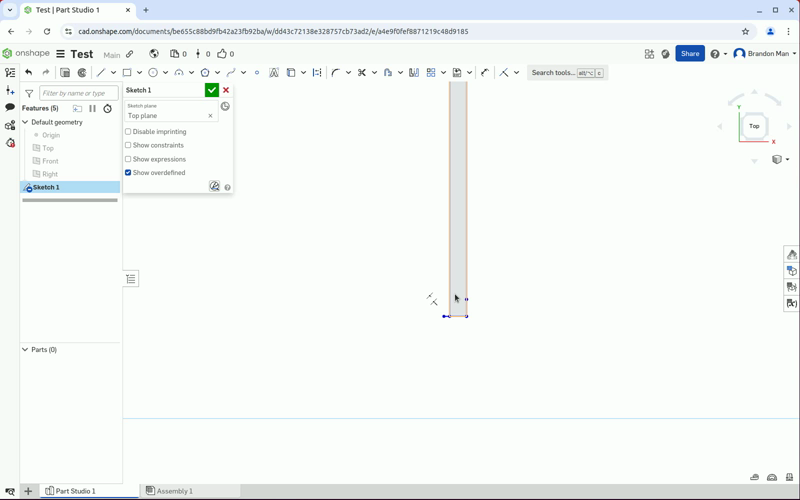
scroll(-6)
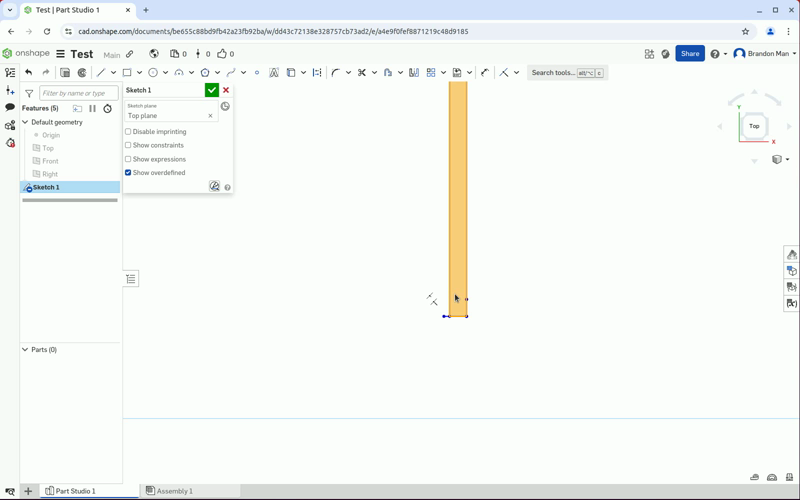
scroll(-6)
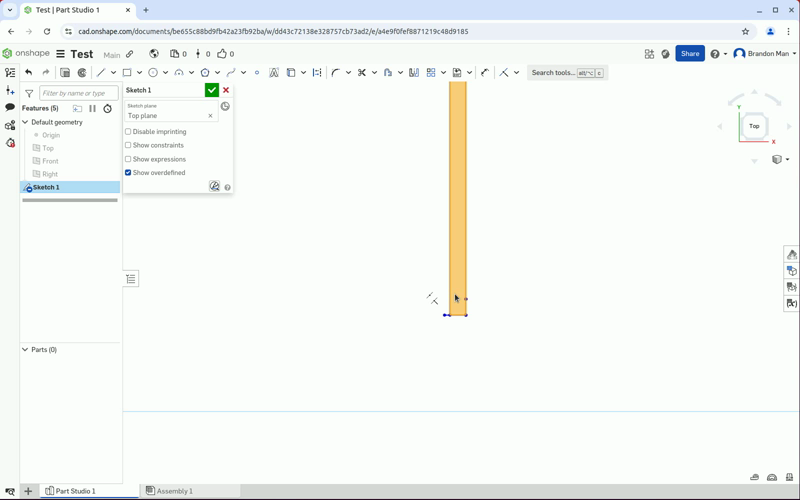
scroll(-6)
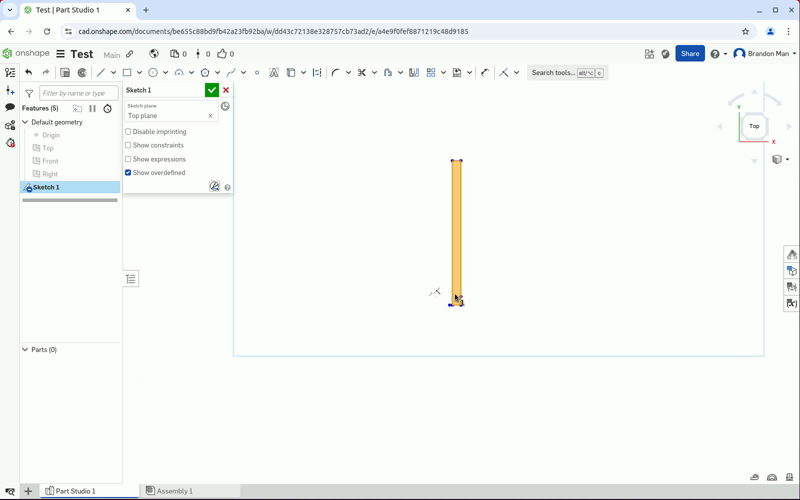
scroll(-6)
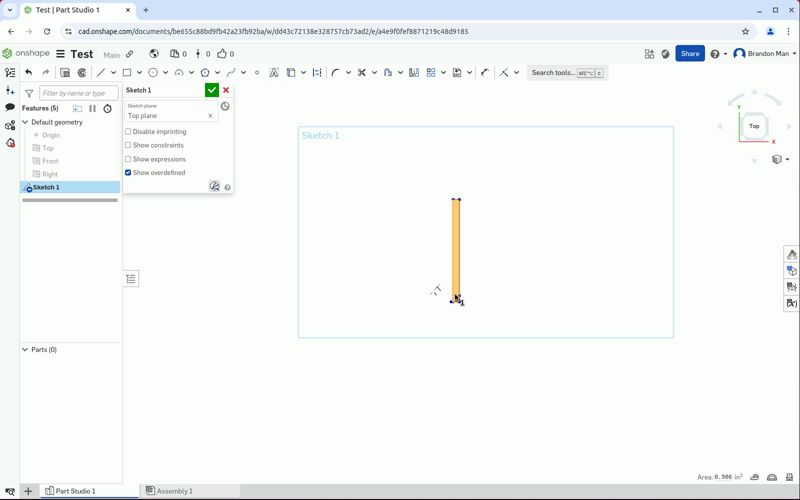
scroll(-6)
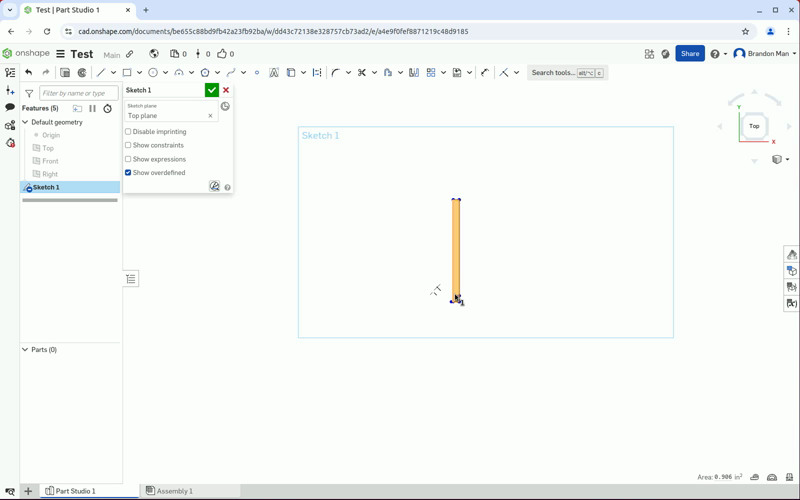
scroll(-6)
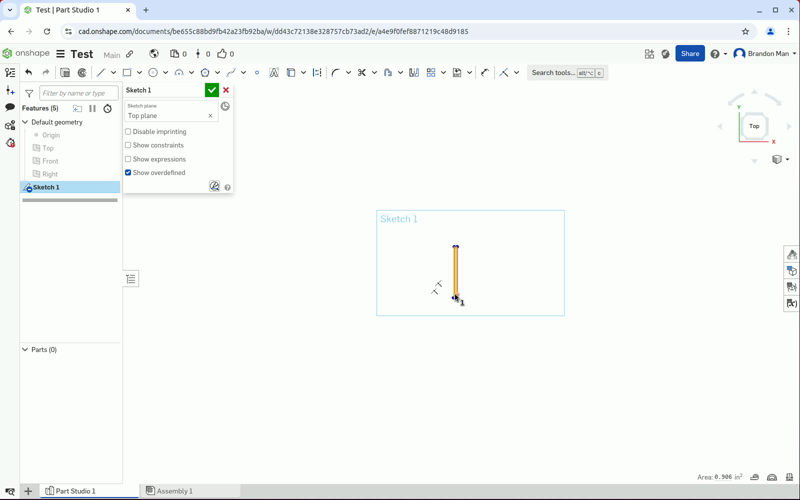
scroll(-6)
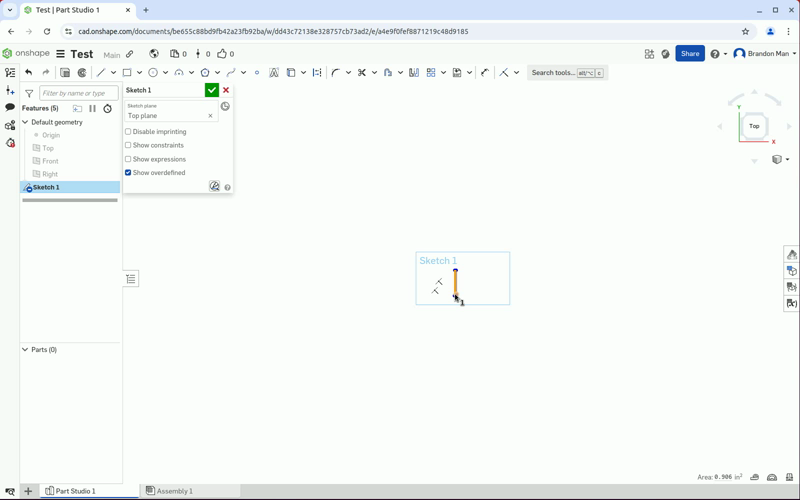
mouse_move(73, 352)
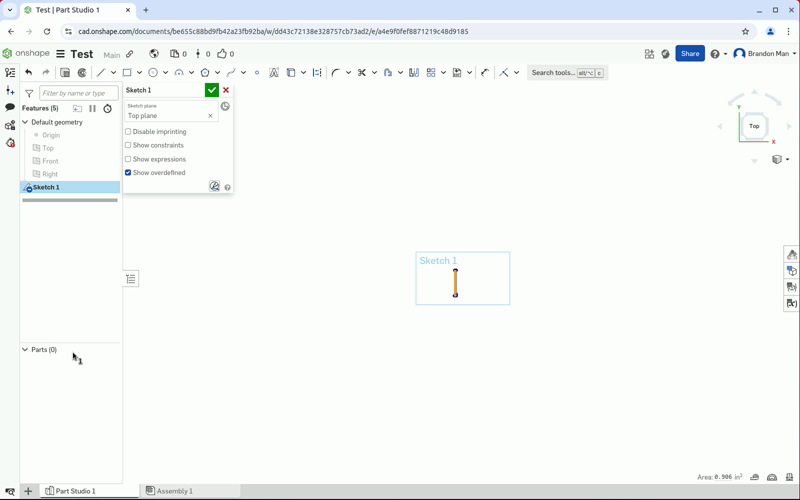
key(shift+y)
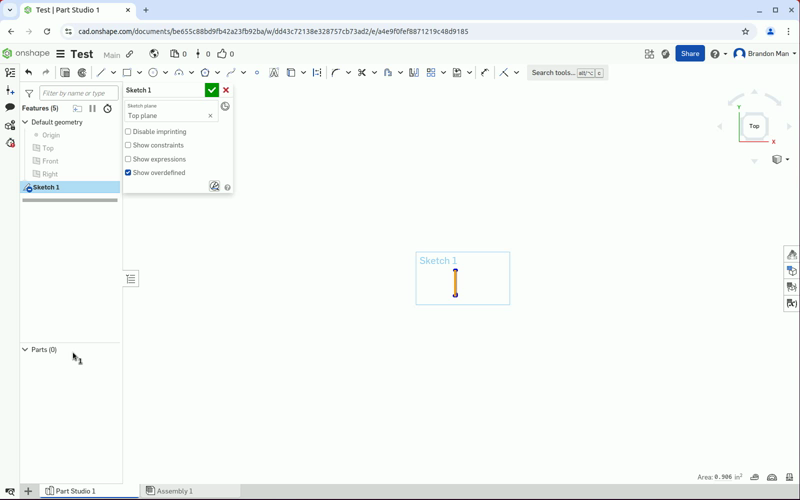
key(shift+e)
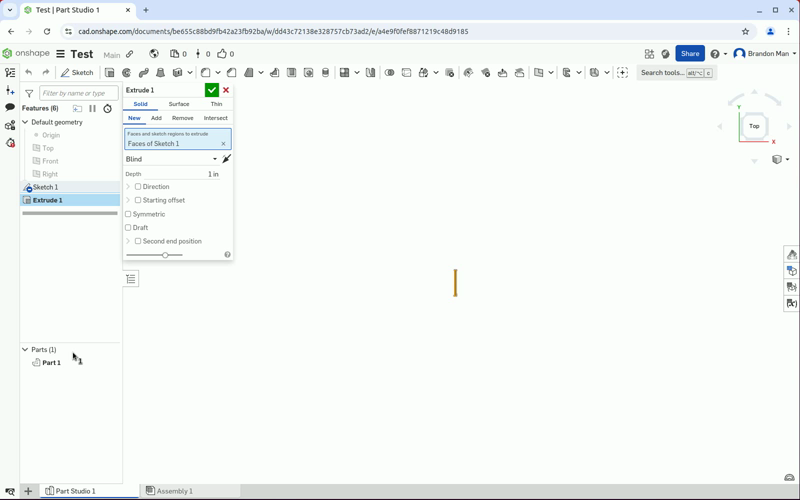
mouse_move(143, 106)
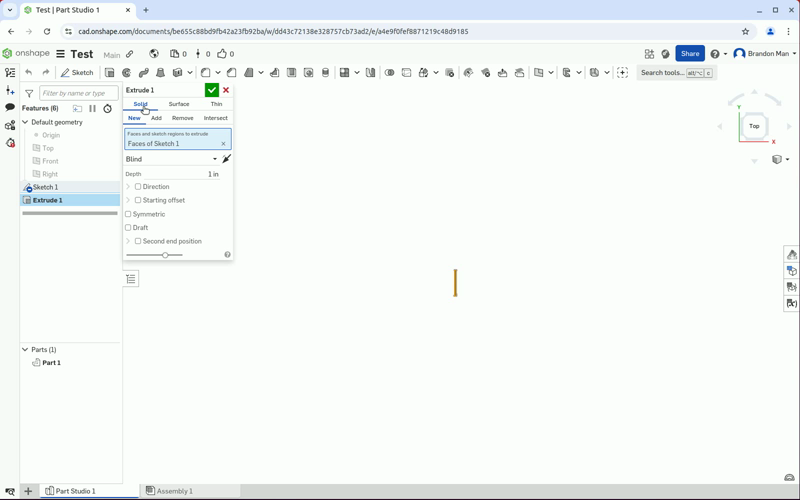
click(143, 106)
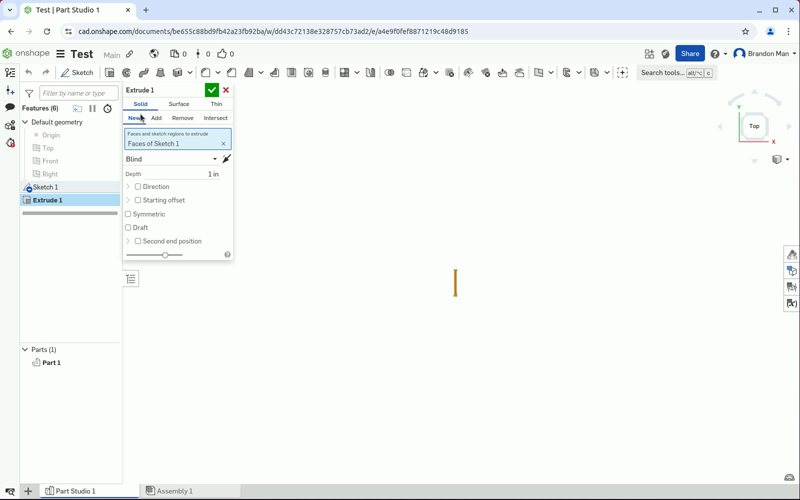
mouse_move(137, 120)
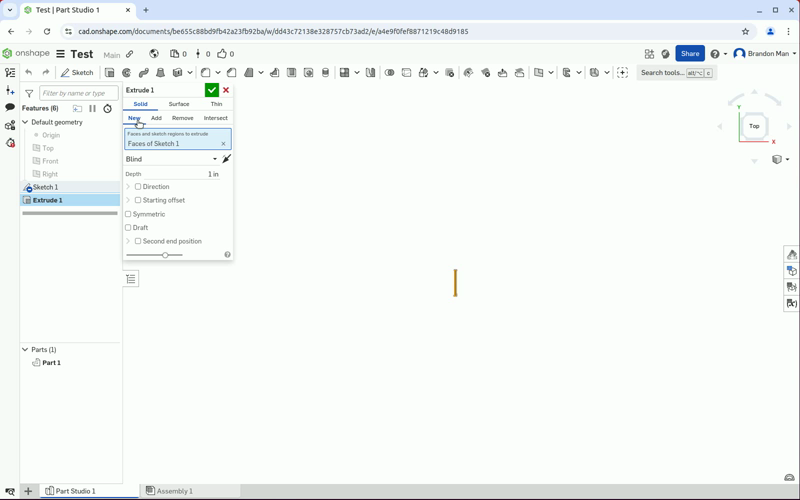
click(137, 120)
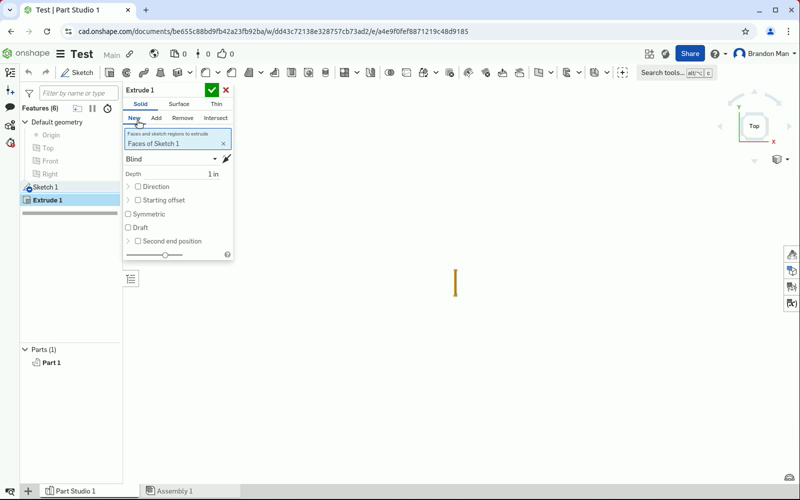
key(tab, 4)
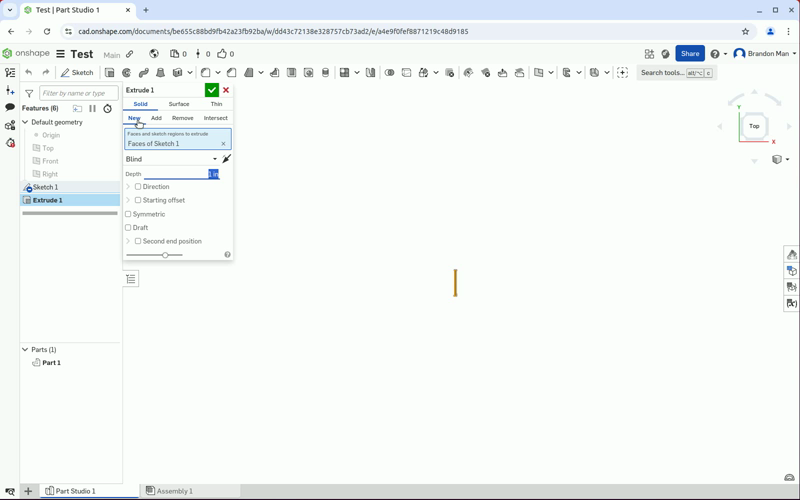
text(23.108)
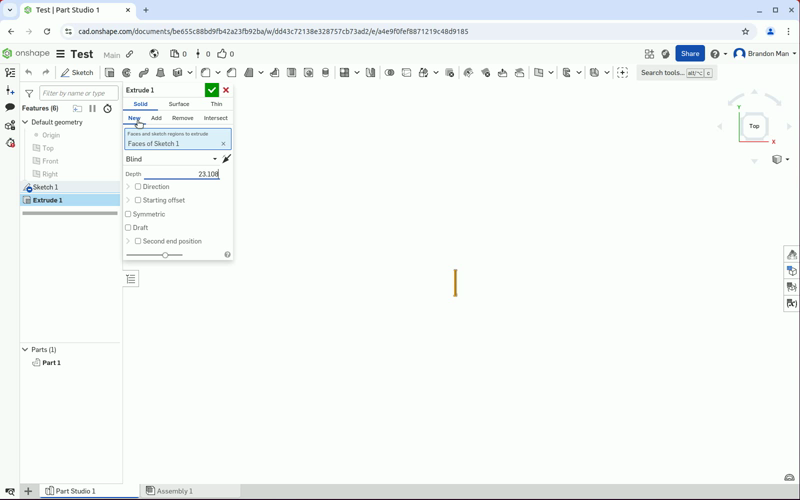
key(enter)
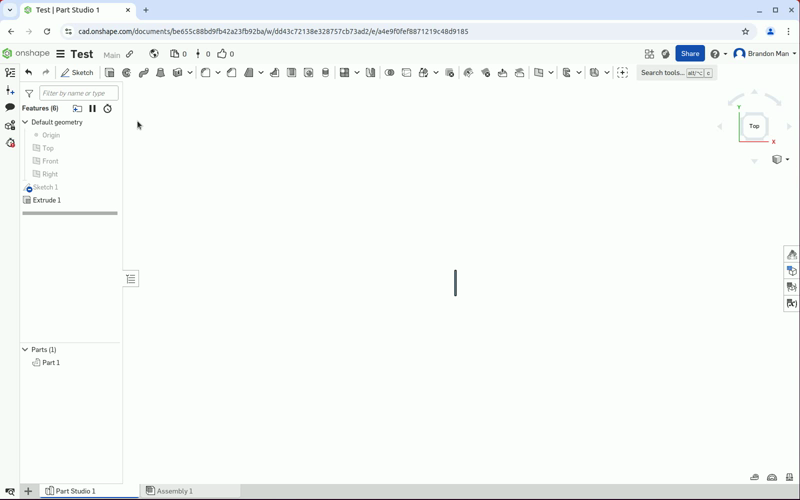
key(shift+h)
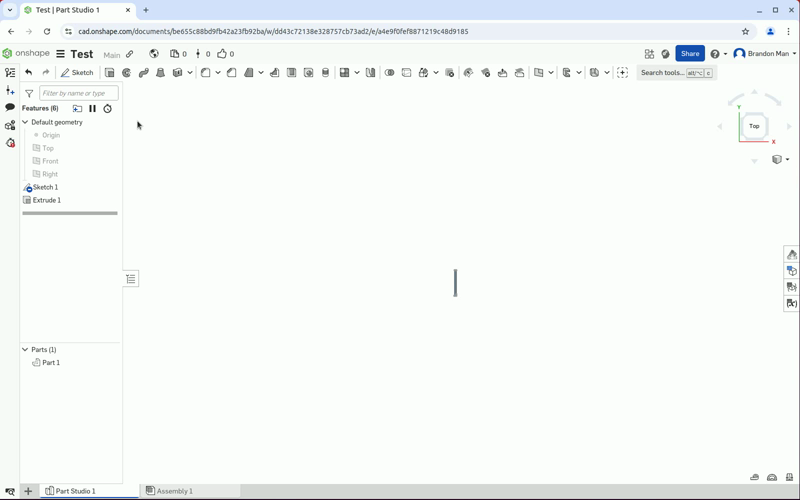
key(shift+h)
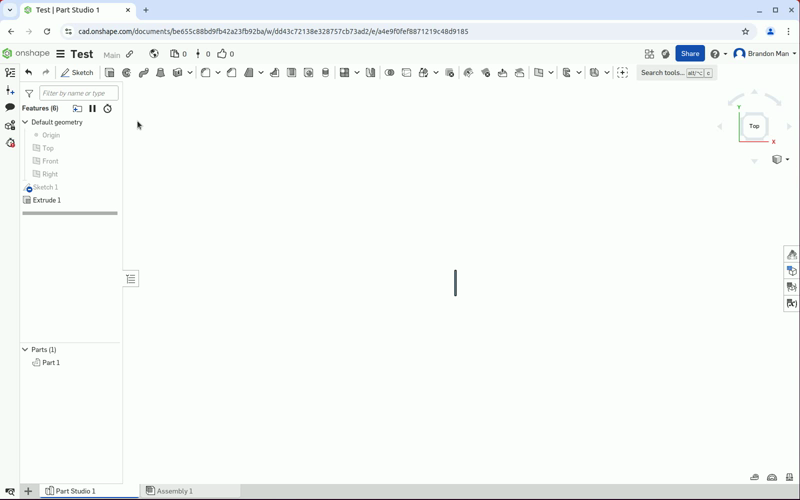
mouse_move(73, 189)
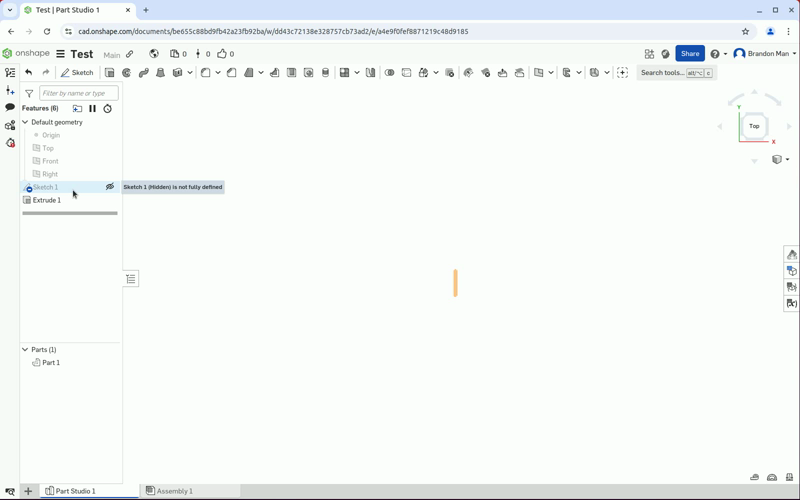
click(73, 189)
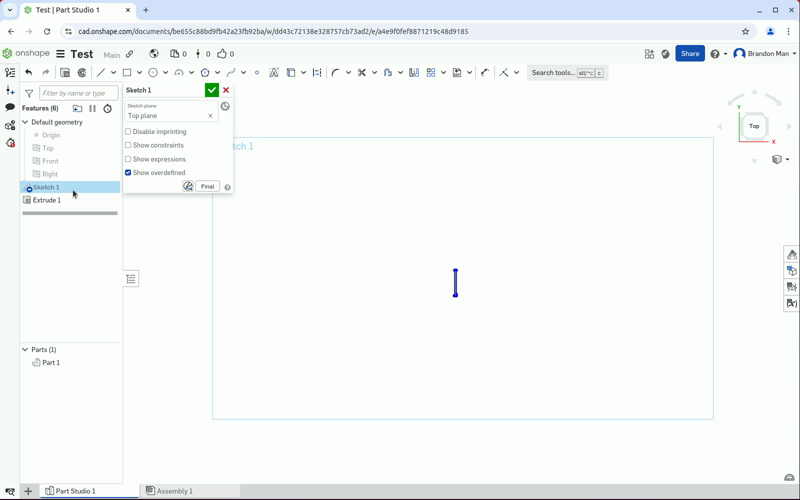
mouse_move(229, 92)
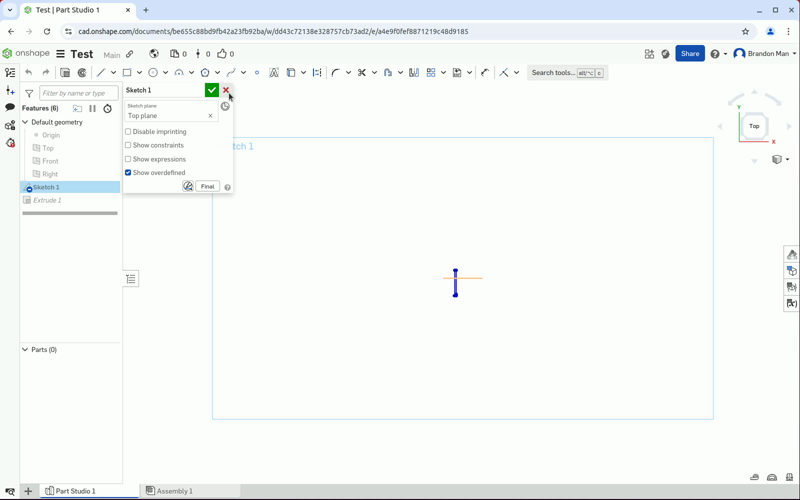
click(229, 92)
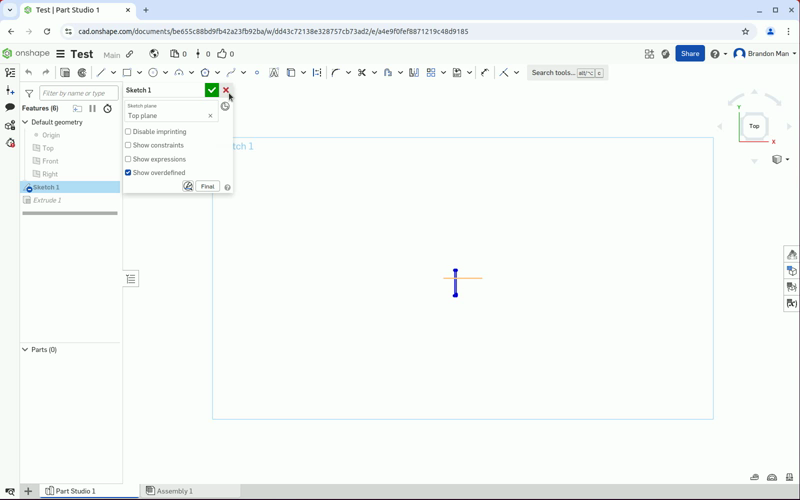
key(shift+s)
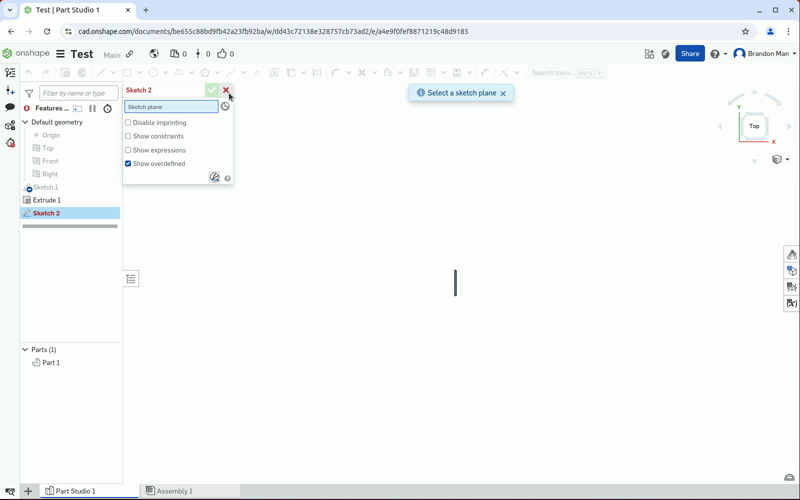
mouse_move(73, 150)
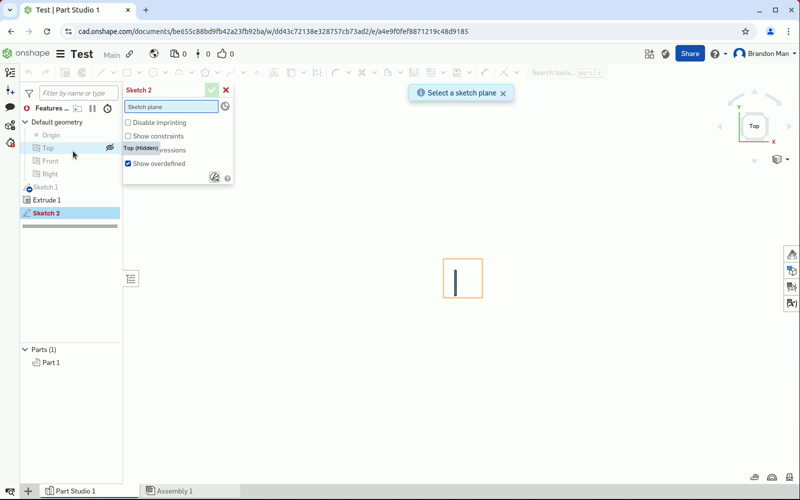
click(73, 150)
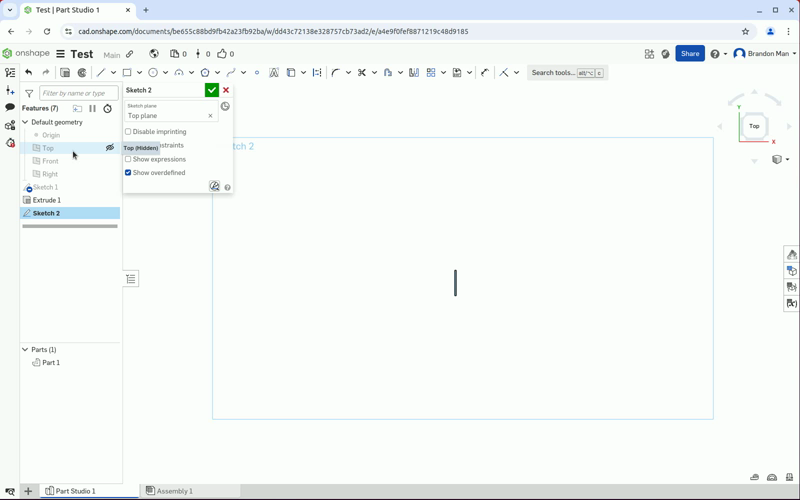
mouse_move(73, 352)
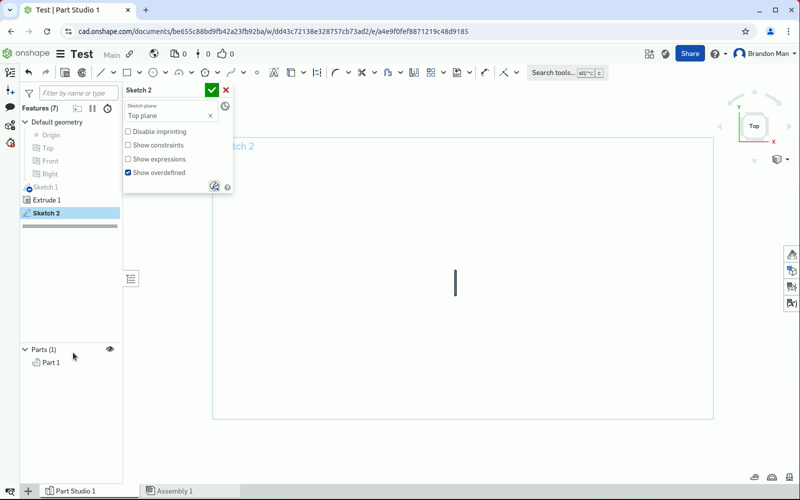
key(y)
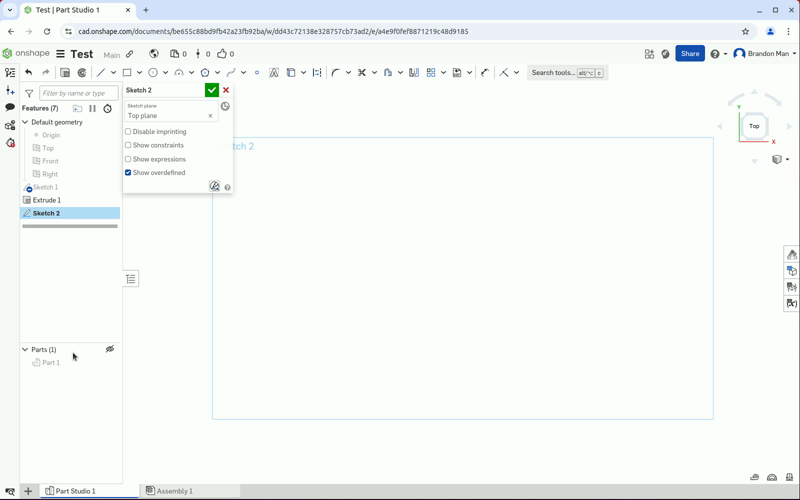
key(l)
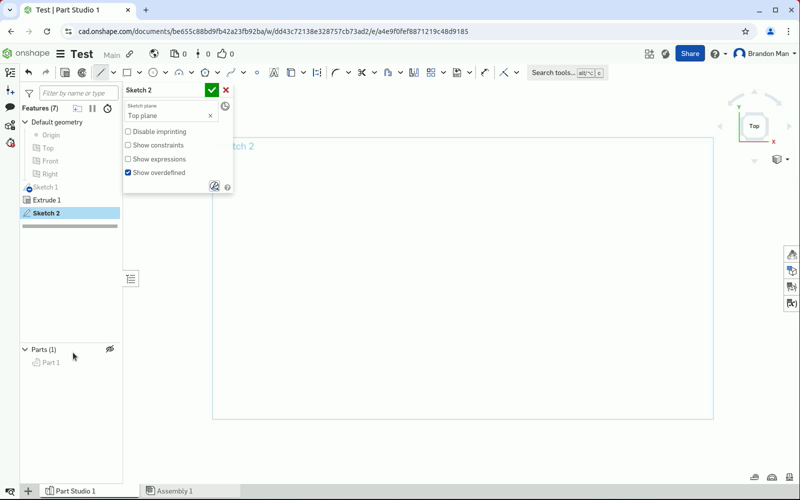
key_down(shift)
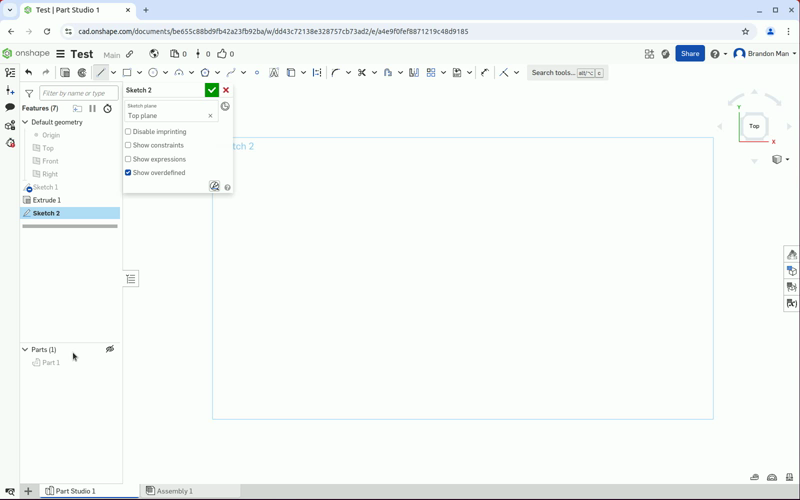
mouse_move(454, 271)
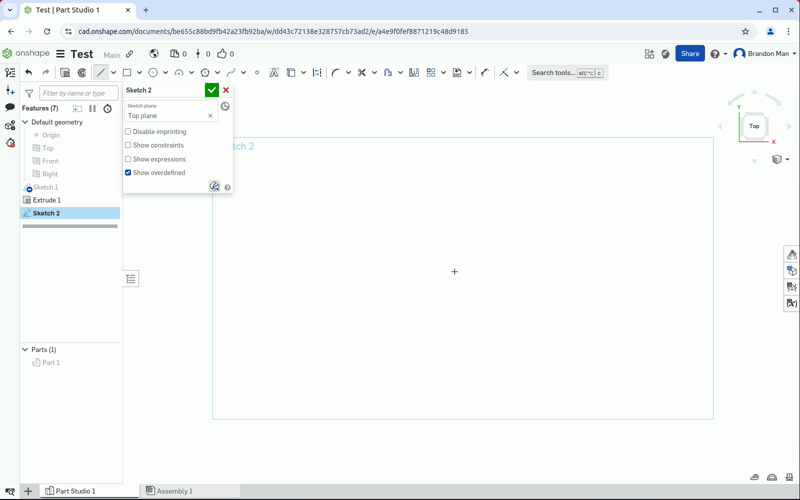
click(454, 271)
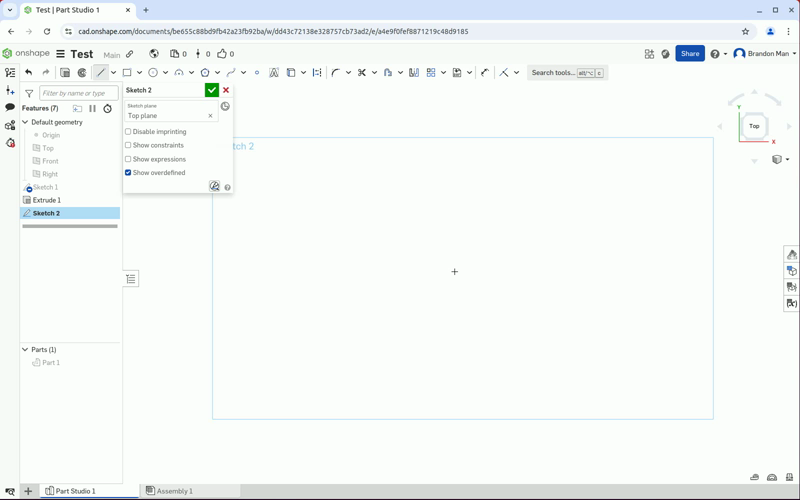
key_up(shift)
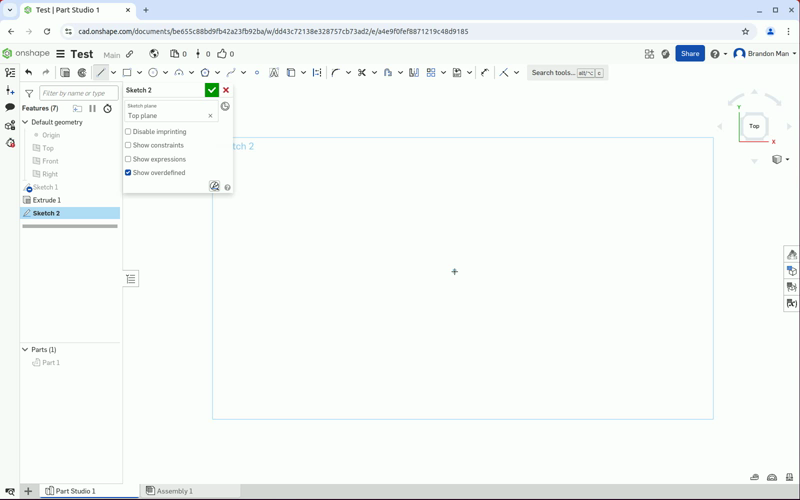
key_down(shift)
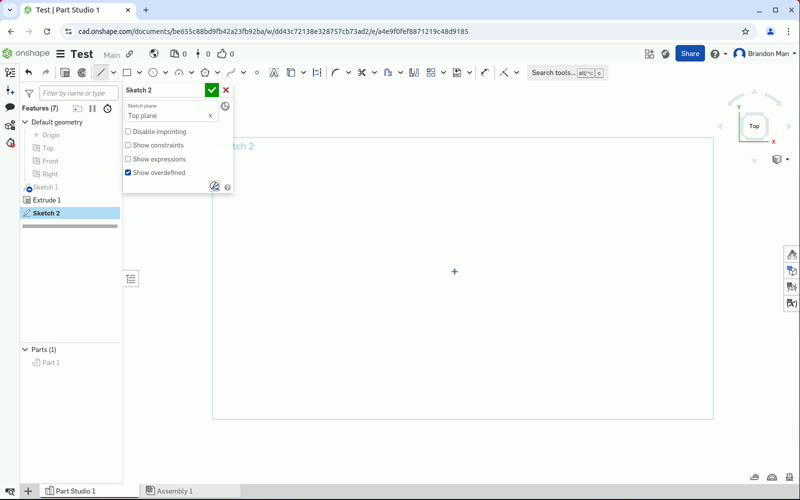
mouse_move(484, 271)
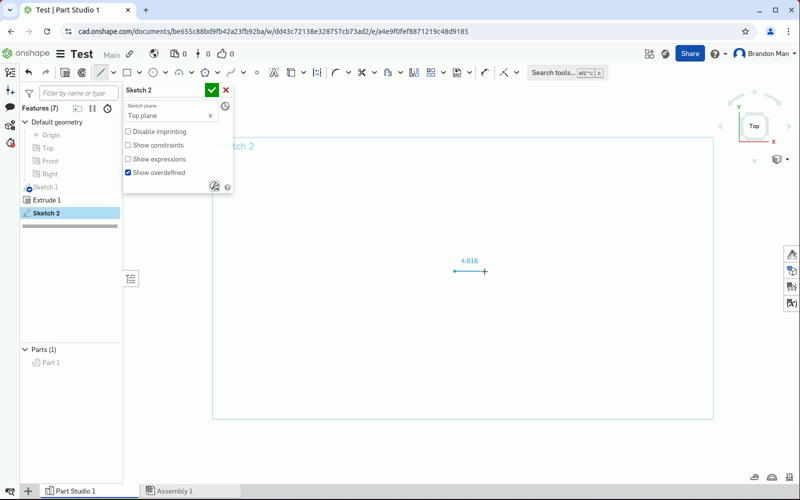
mouse_move(456, 271)
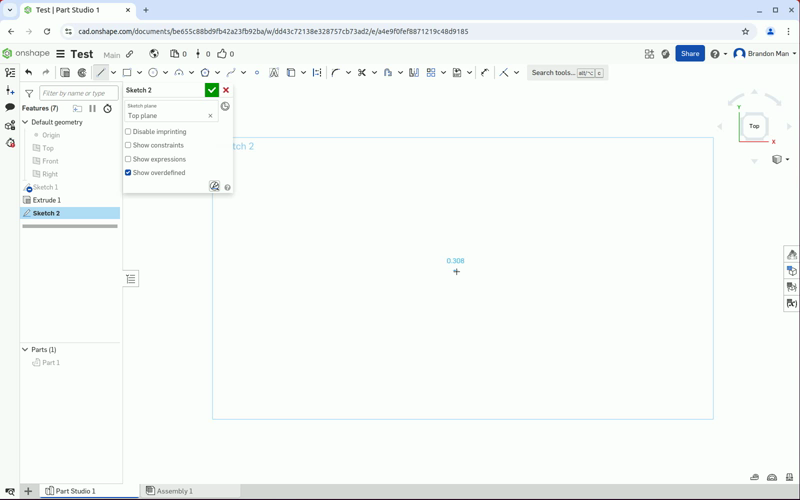
scroll(6)
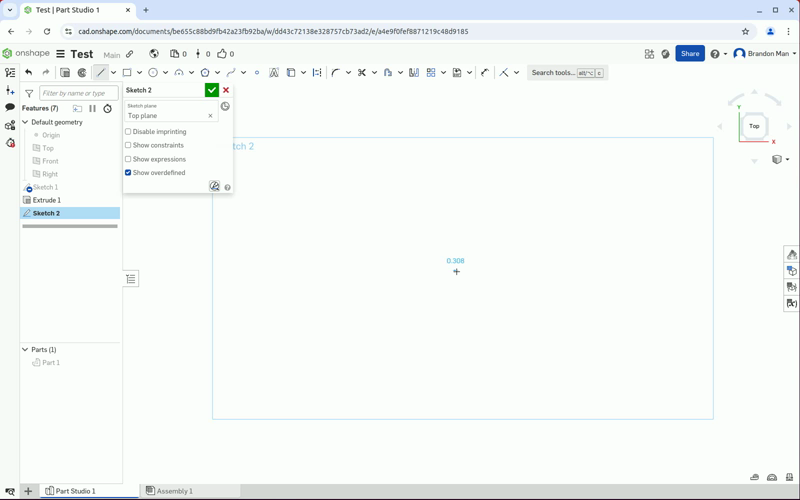
scroll(6)
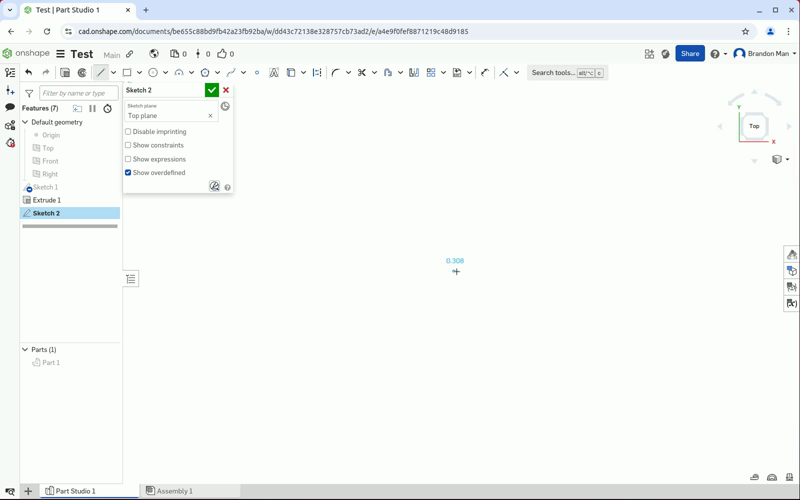
scroll(6)
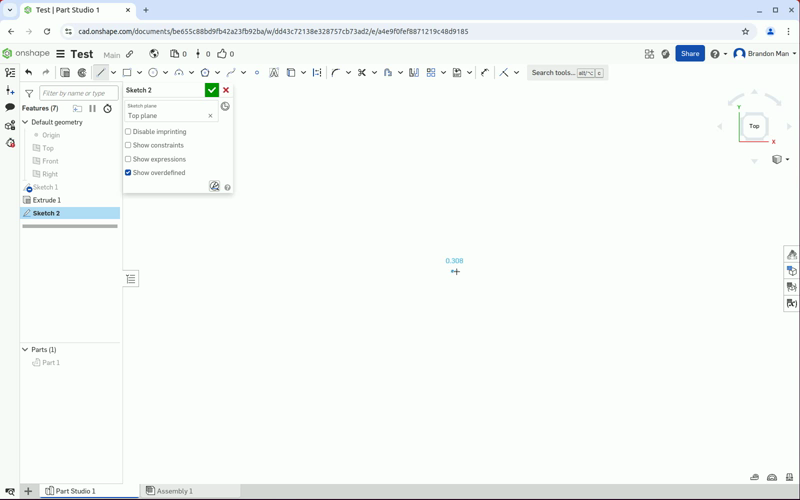
scroll(6)
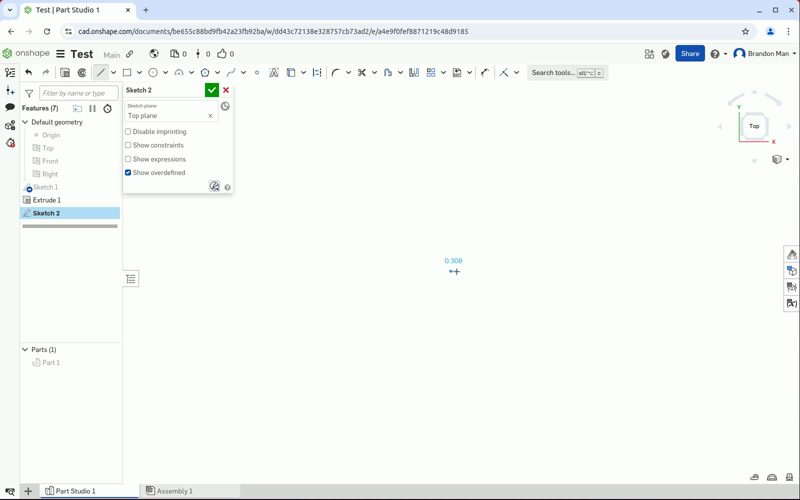
scroll(6)
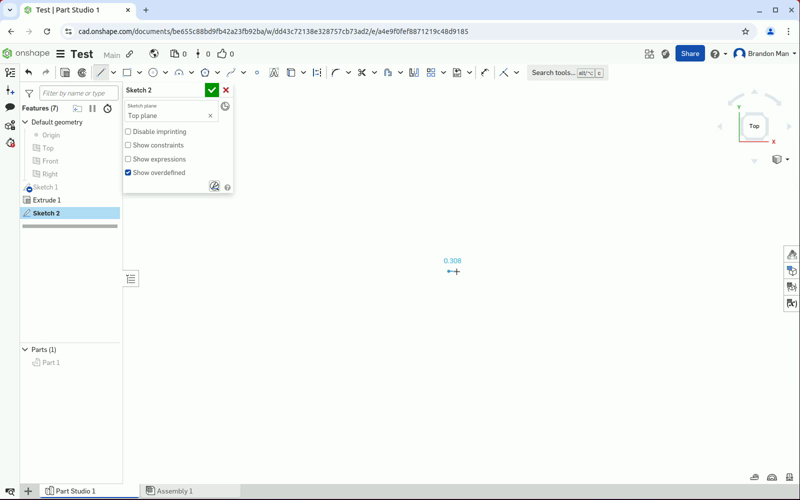
scroll(6)
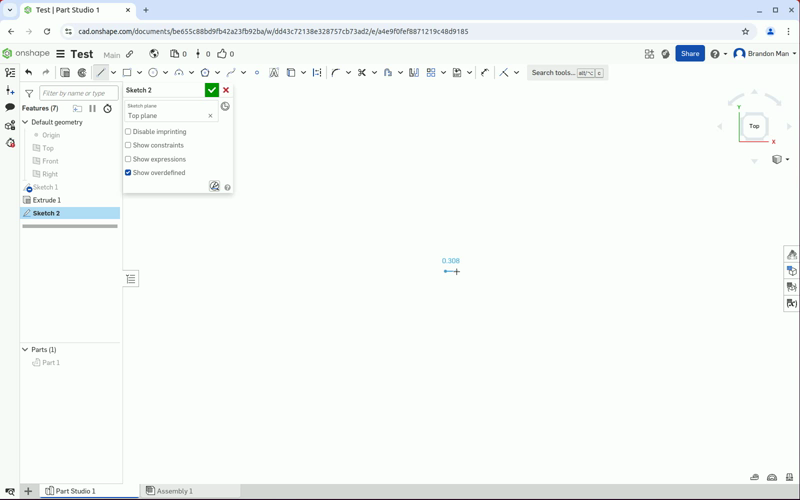
scroll(6)
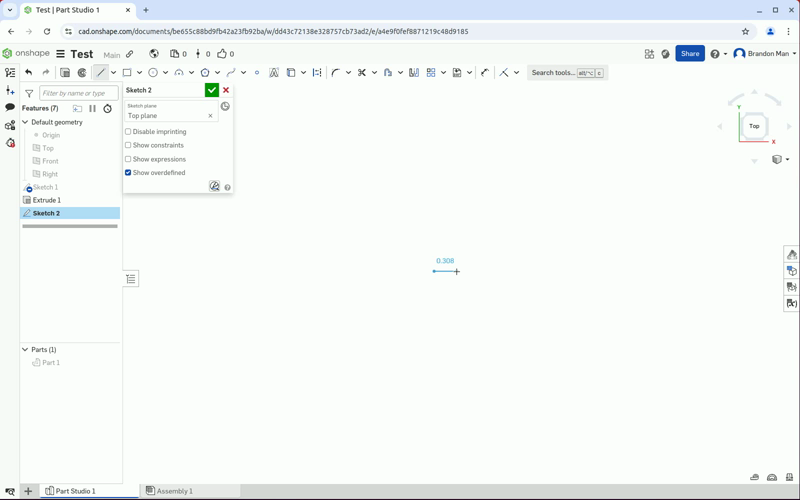
click(456, 271)
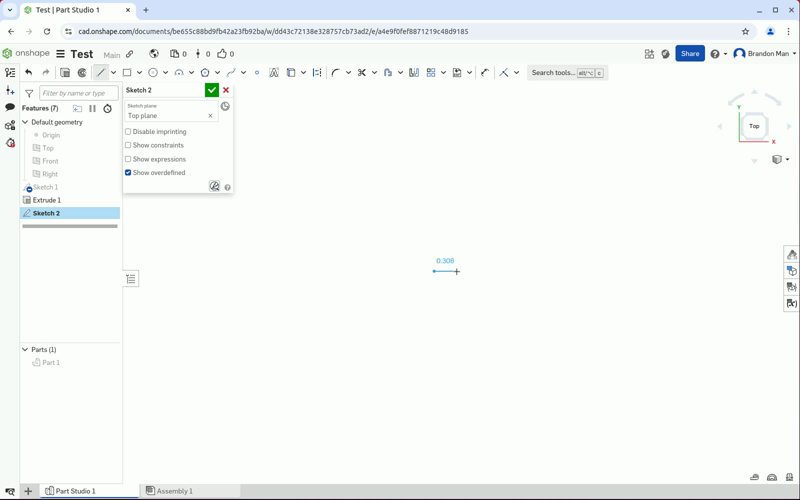
scroll(-6)
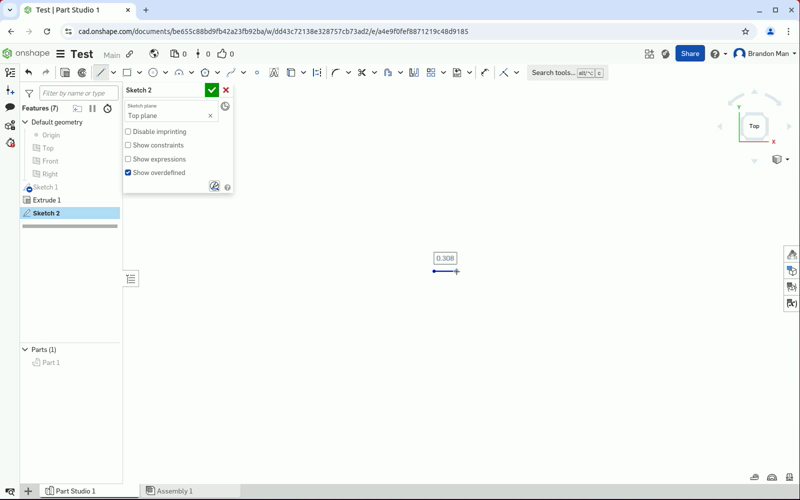
scroll(-6)
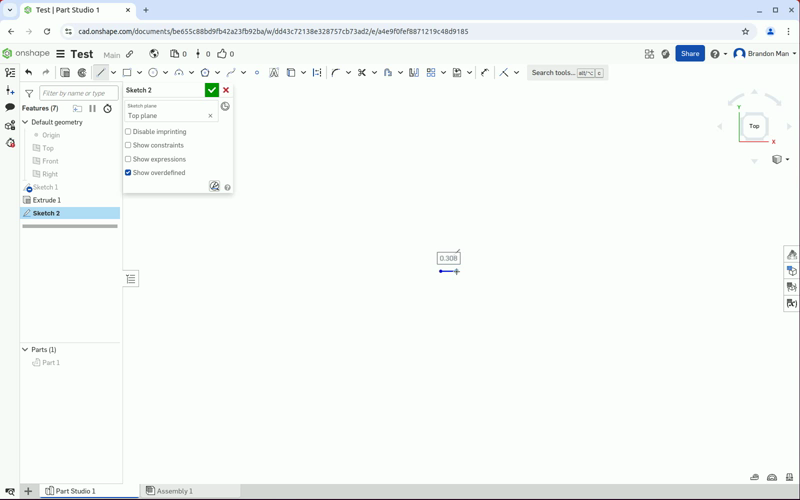
scroll(-6)
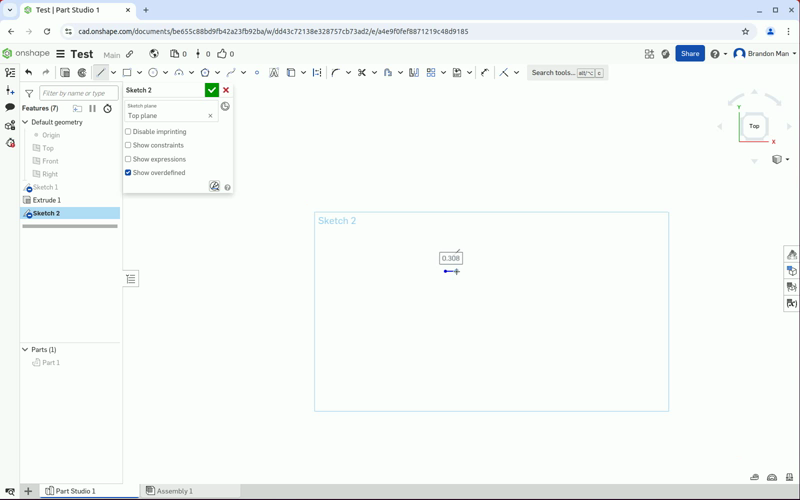
scroll(-6)
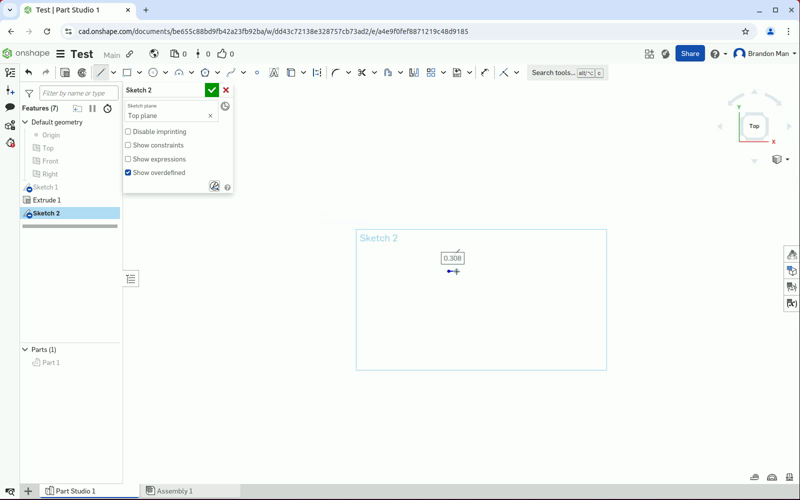
scroll(-6)
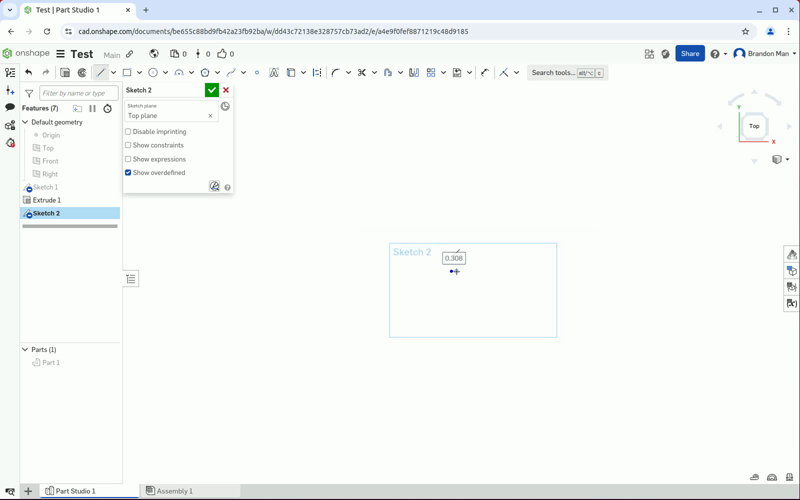
scroll(-6)
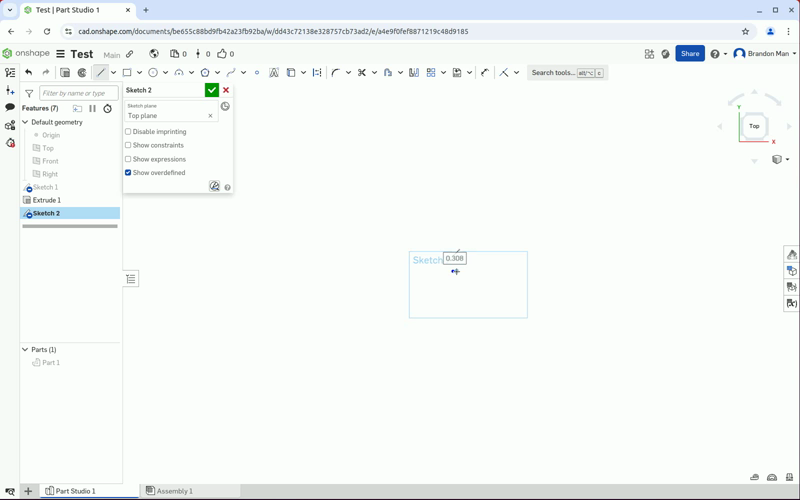
scroll(-6)
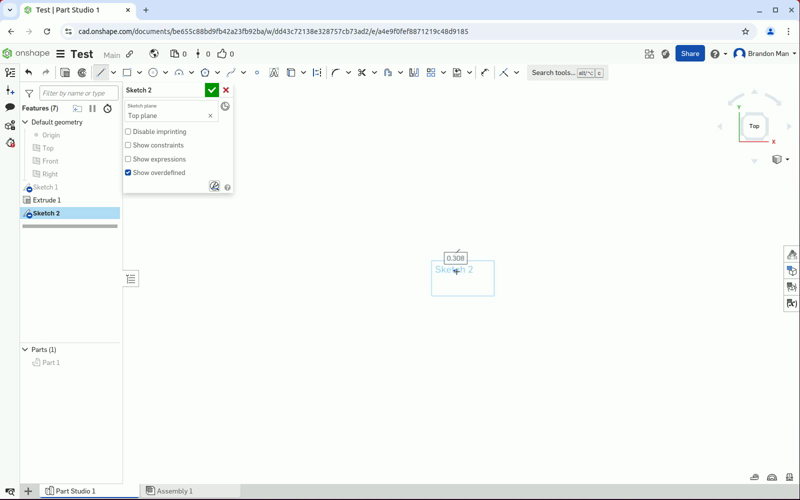
key_up(shift)
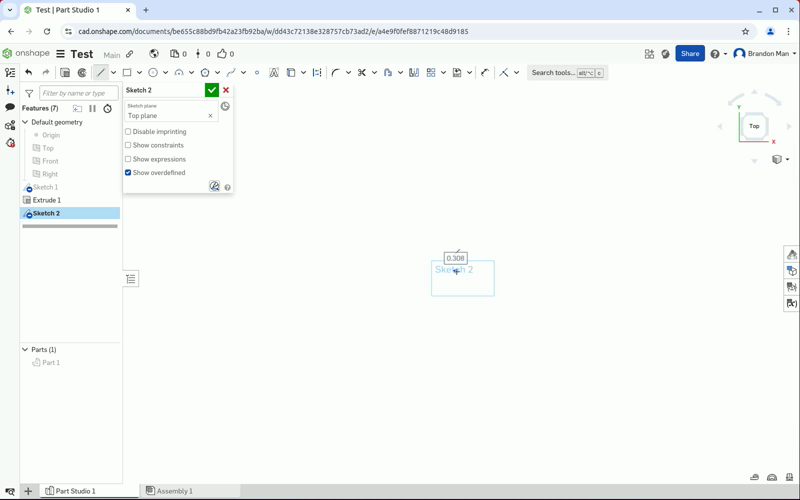
key_down(shift)
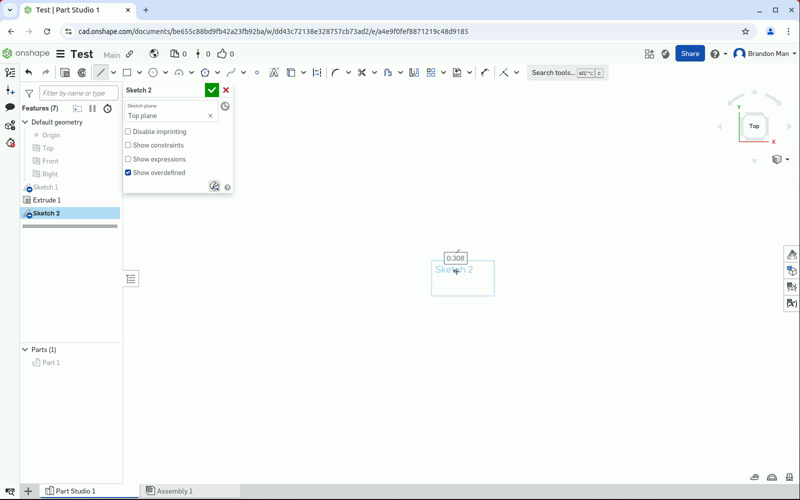
mouse_move(486, 271)
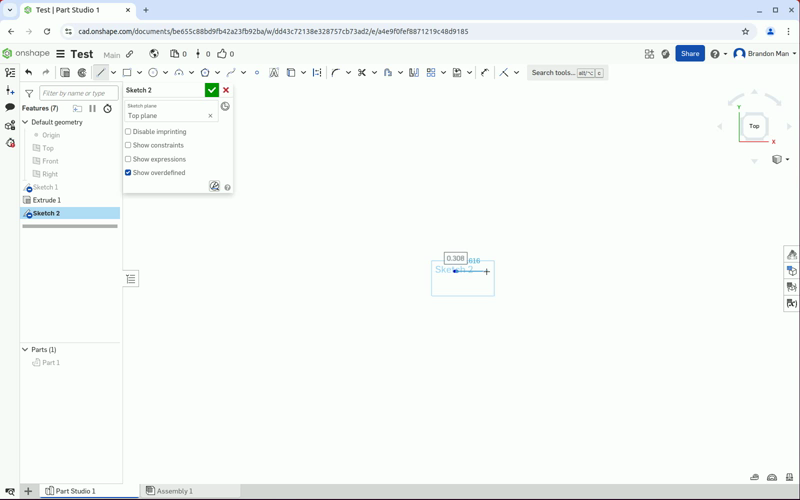
mouse_move(456, 268)
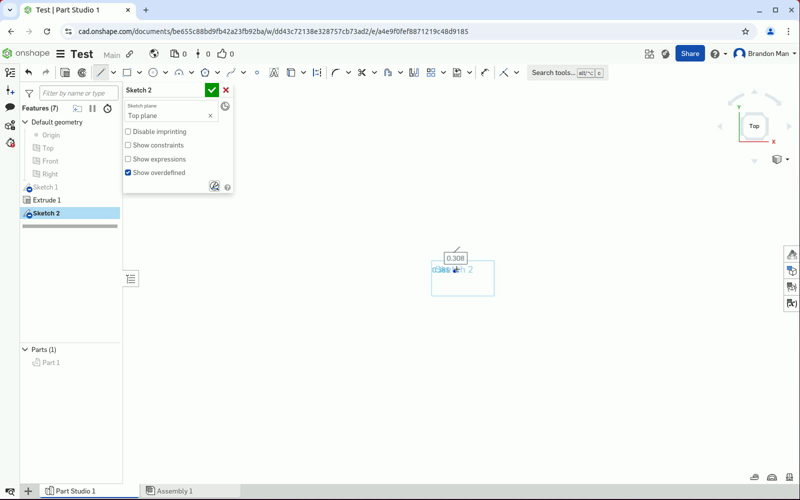
scroll(6)
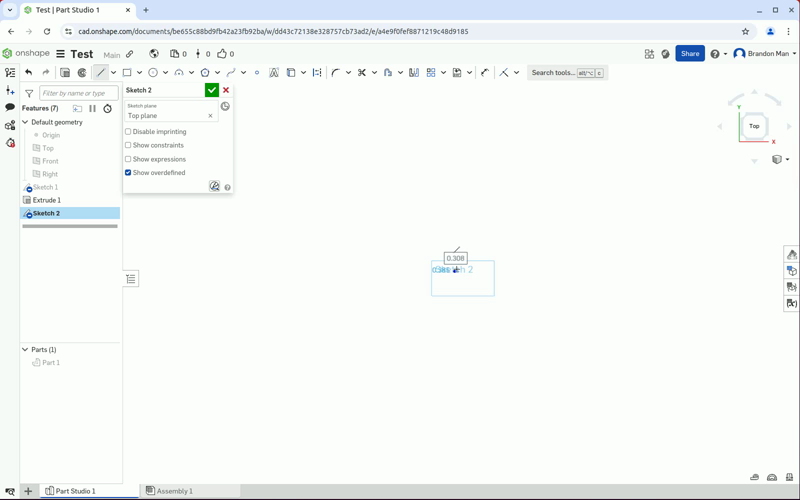
scroll(6)
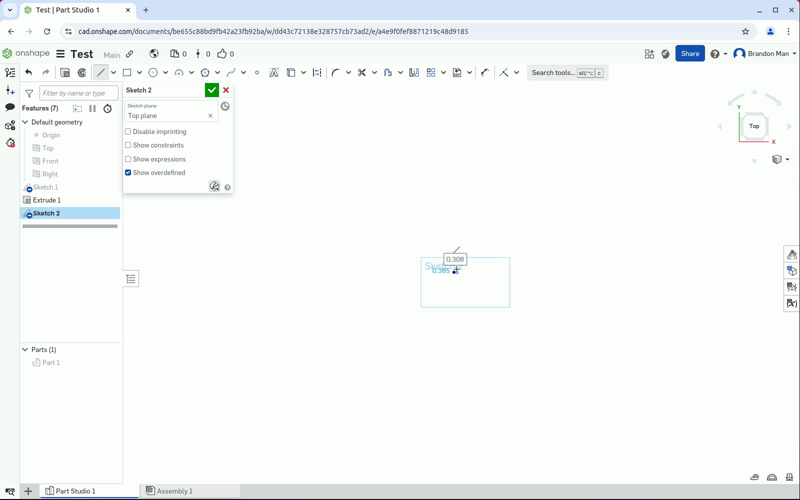
scroll(6)
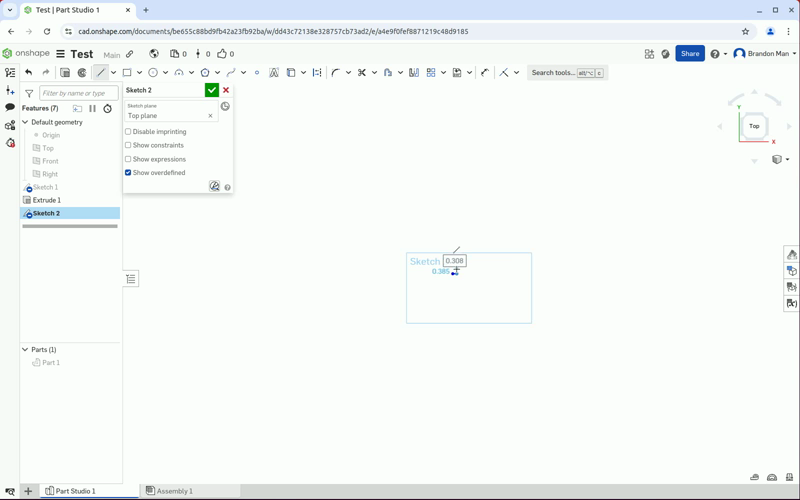
scroll(6)
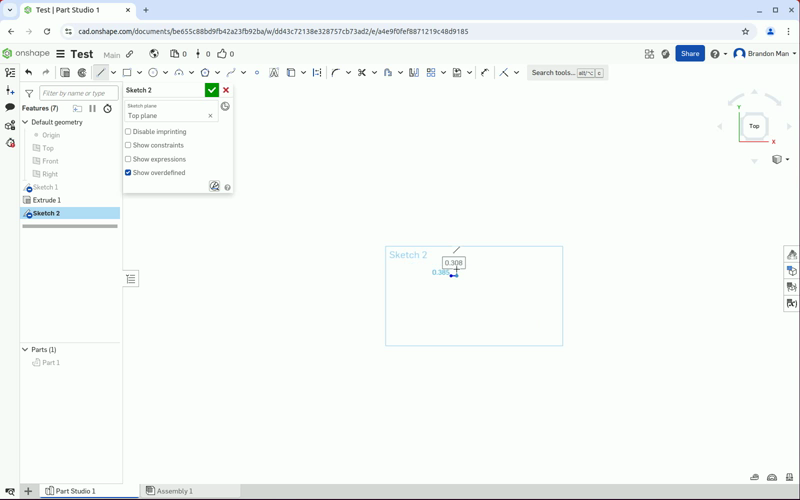
scroll(6)
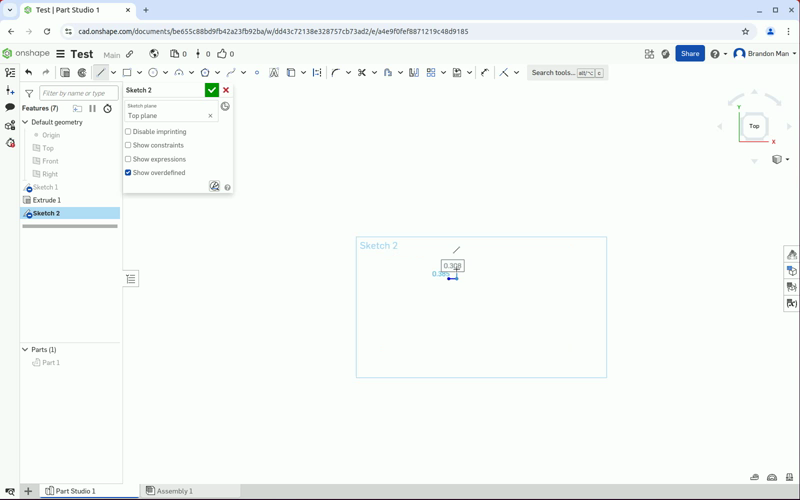
scroll(6)
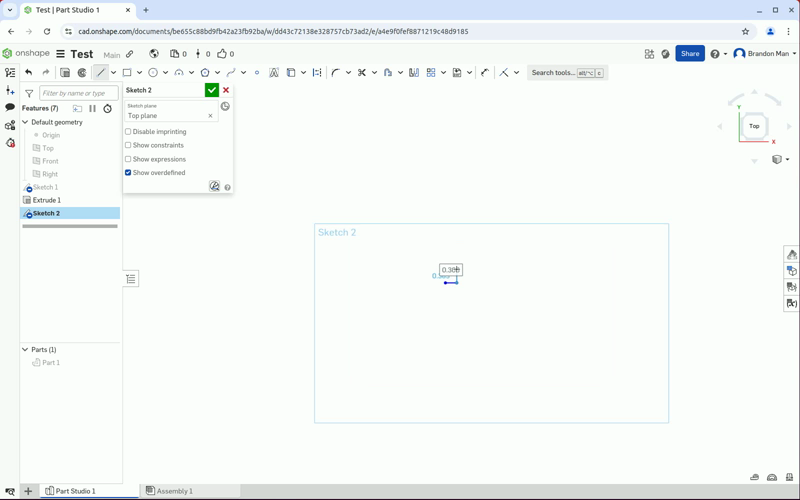
scroll(6)
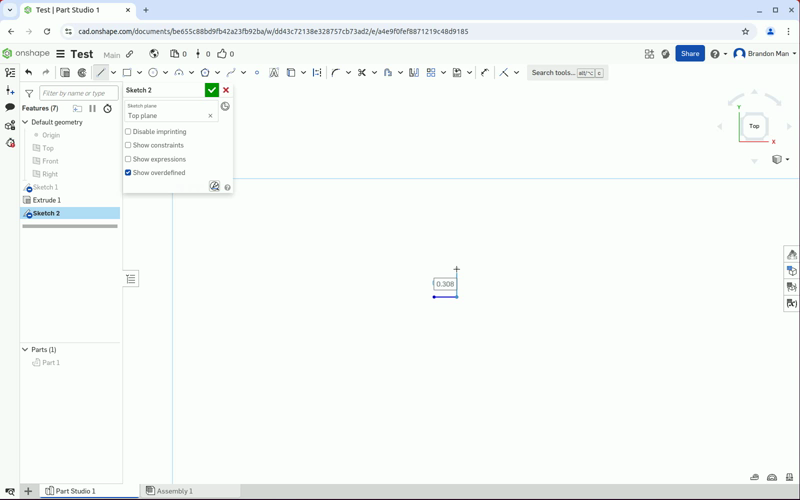
click(456, 268)
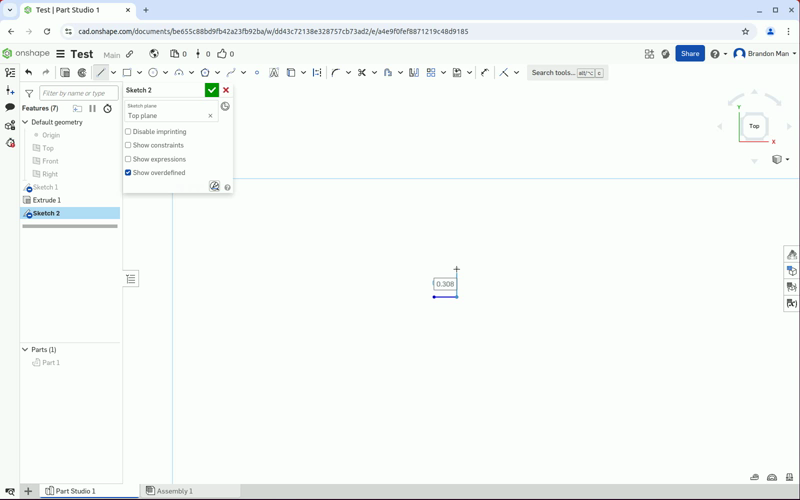
scroll(-6)
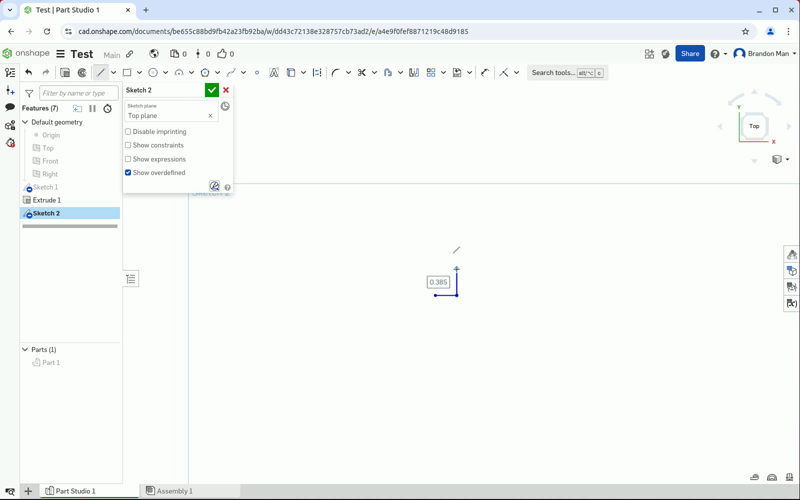
scroll(-6)
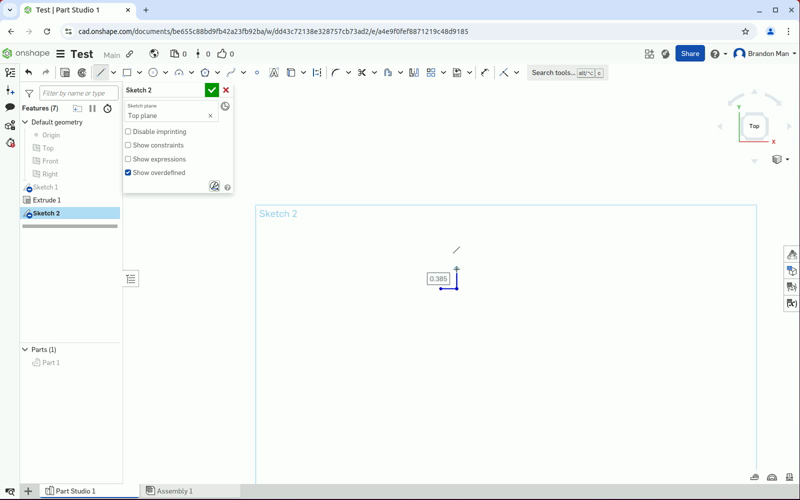
scroll(-6)
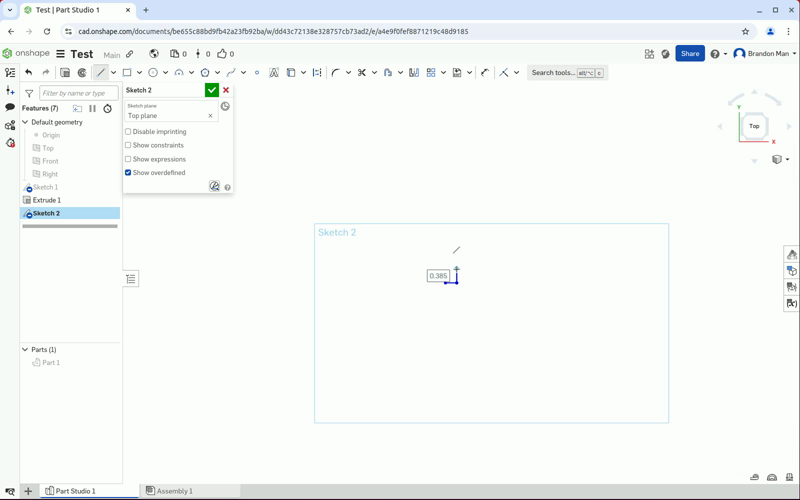
scroll(-6)
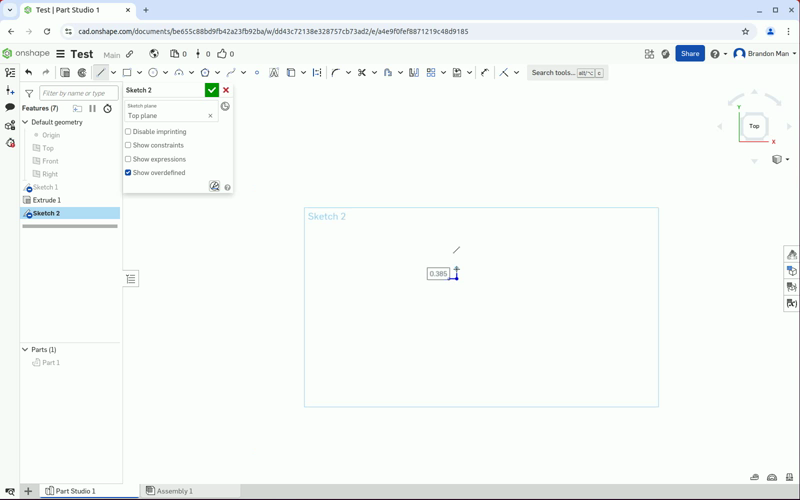
scroll(-6)
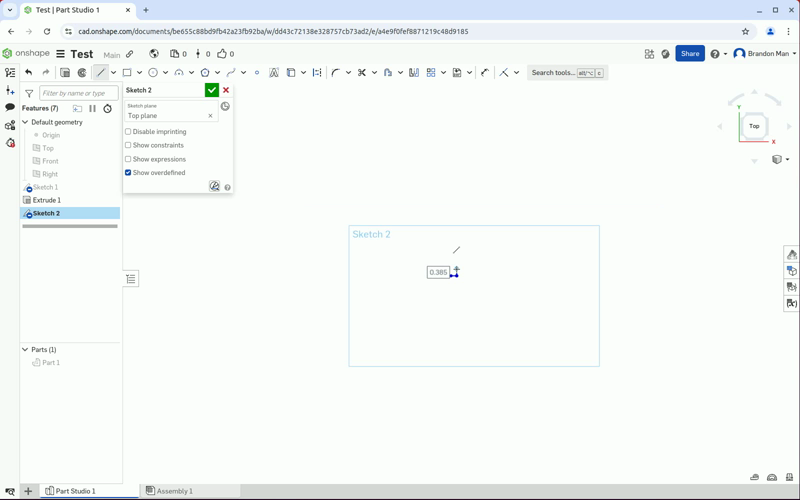
scroll(-6)
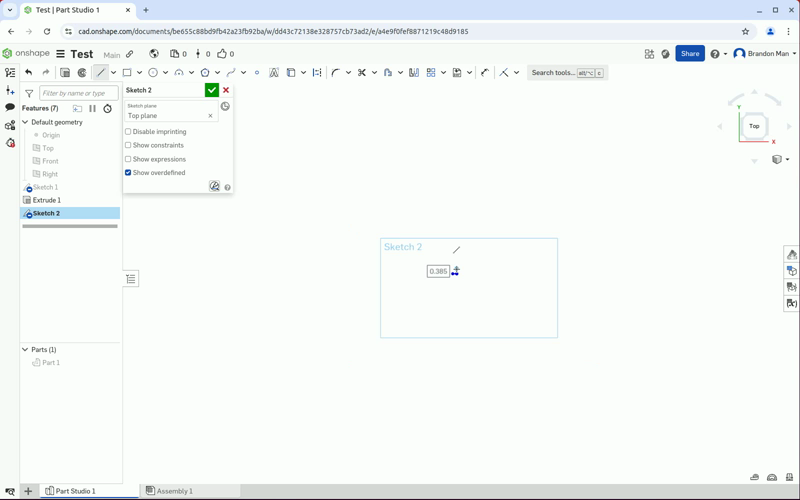
scroll(-6)
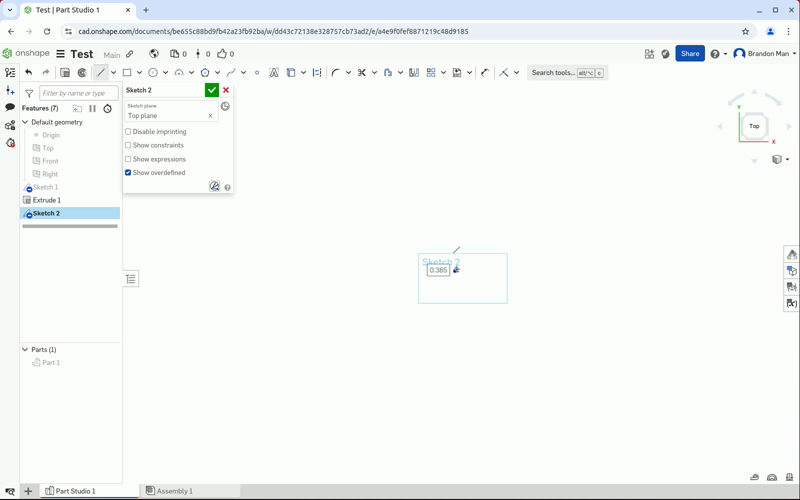
key_up(shift)
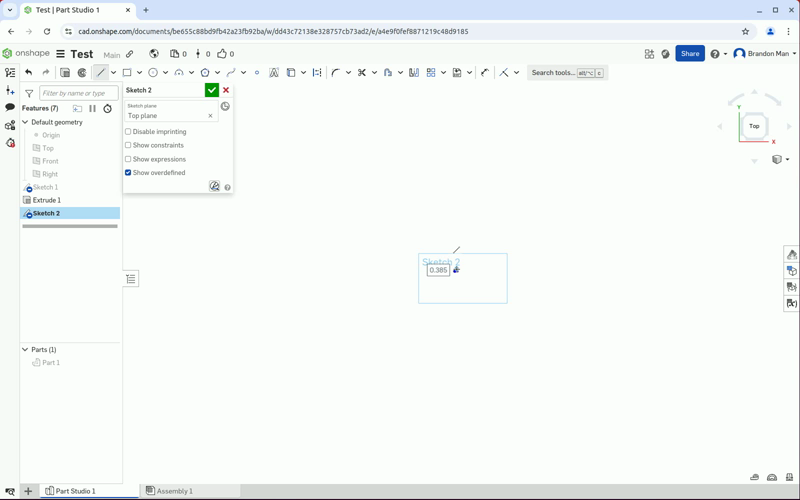
key_down(shift)
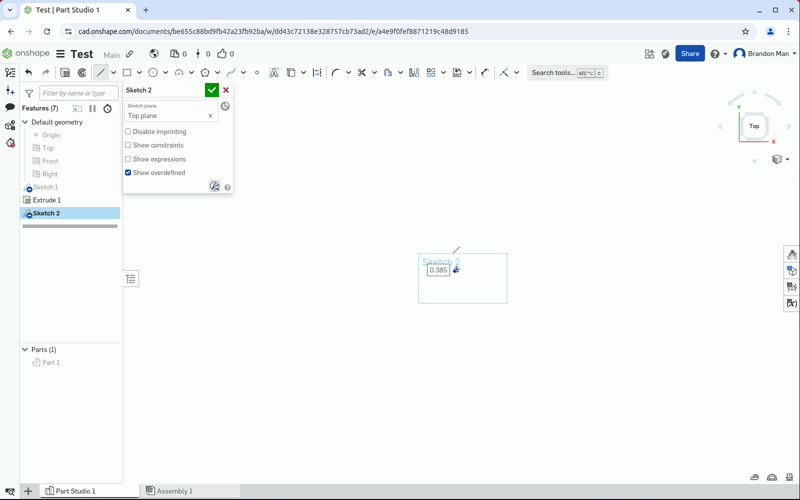
mouse_move(486, 268)
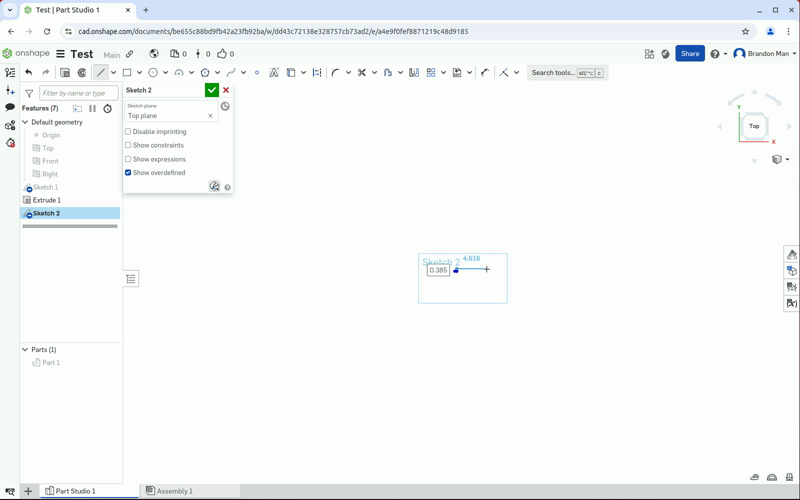
mouse_move(454, 268)
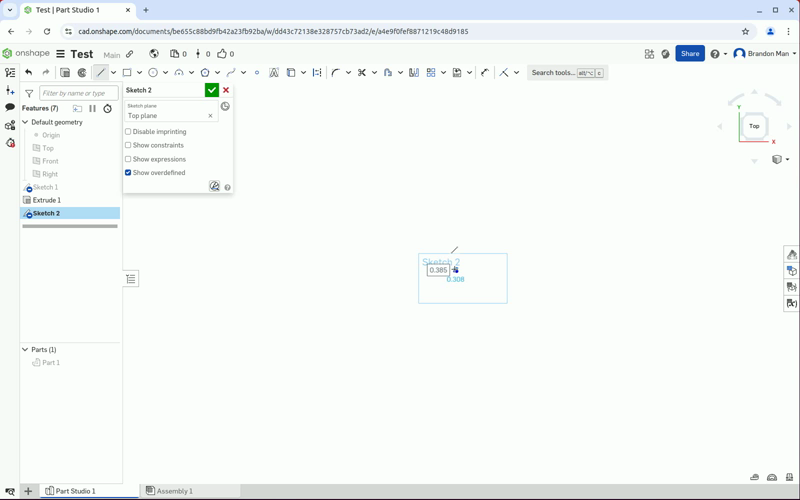
scroll(6)
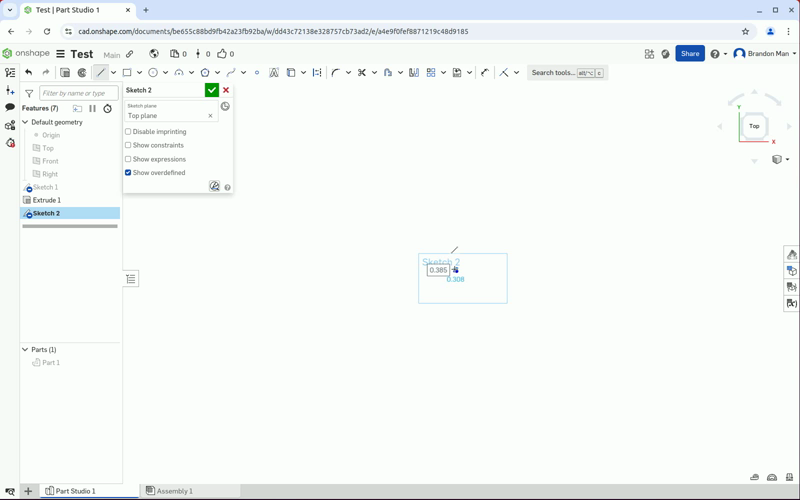
scroll(6)
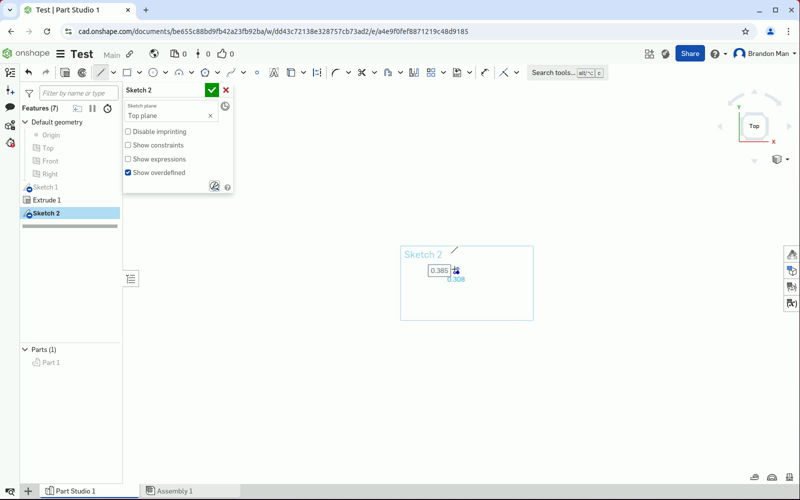
scroll(6)
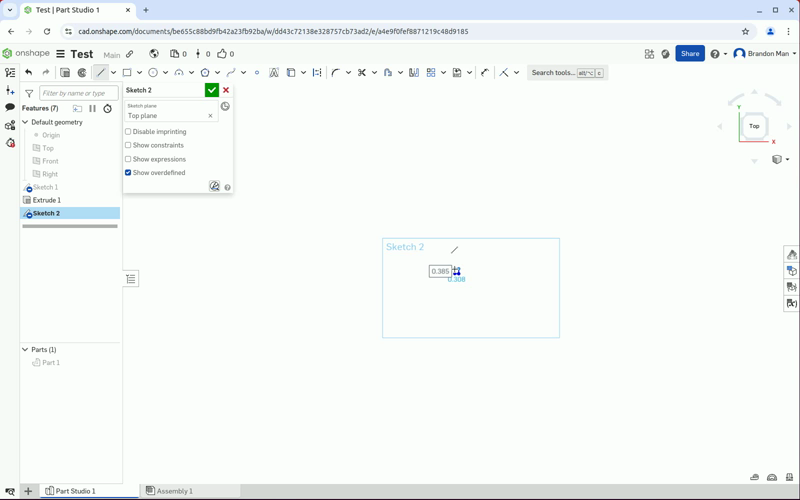
scroll(6)
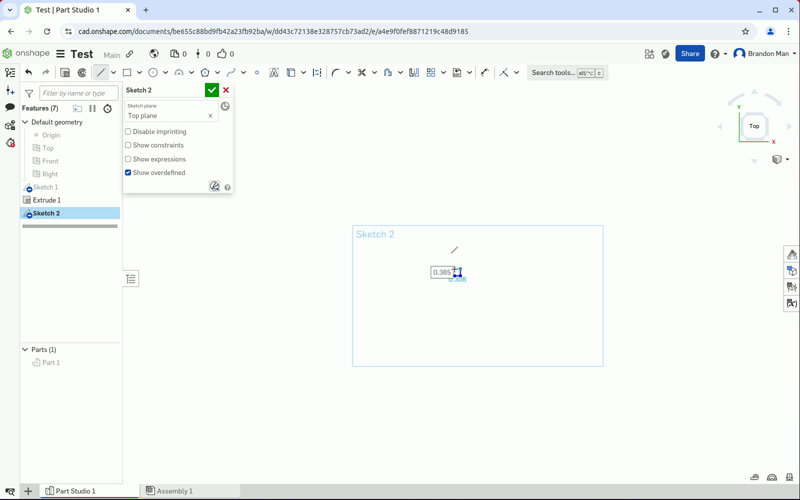
scroll(6)
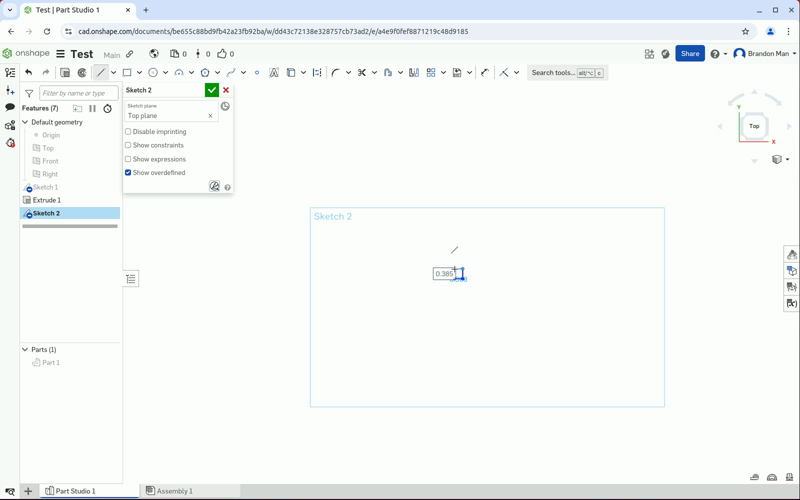
scroll(6)
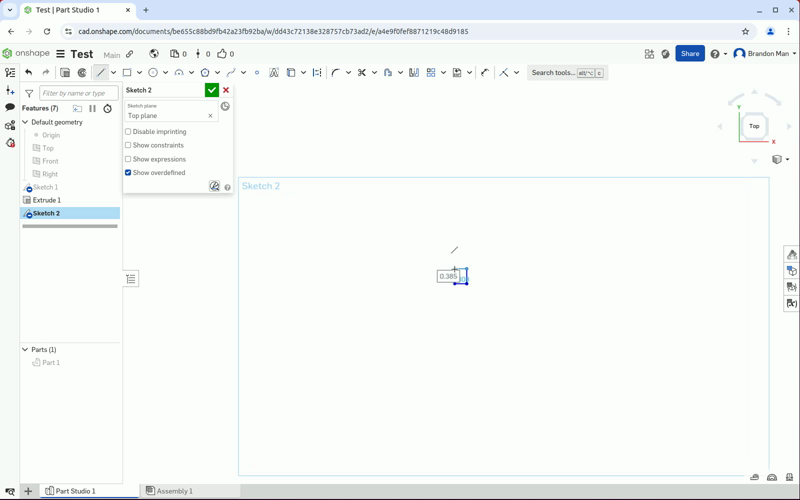
scroll(6)
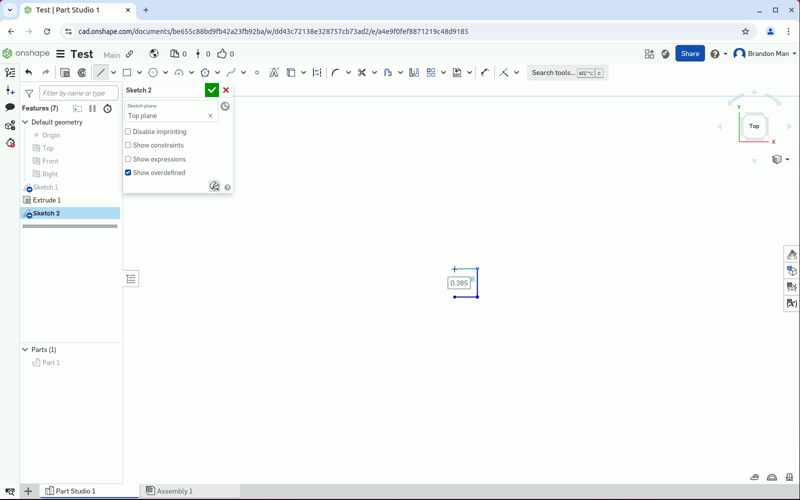
click(454, 268)
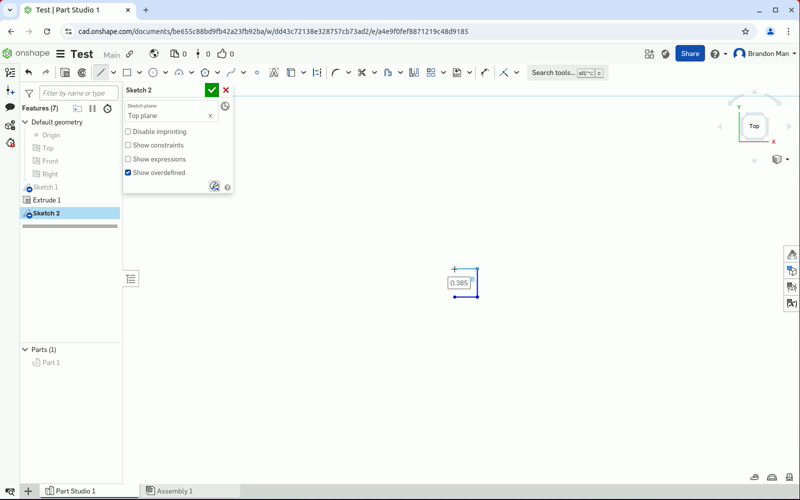
scroll(-6)
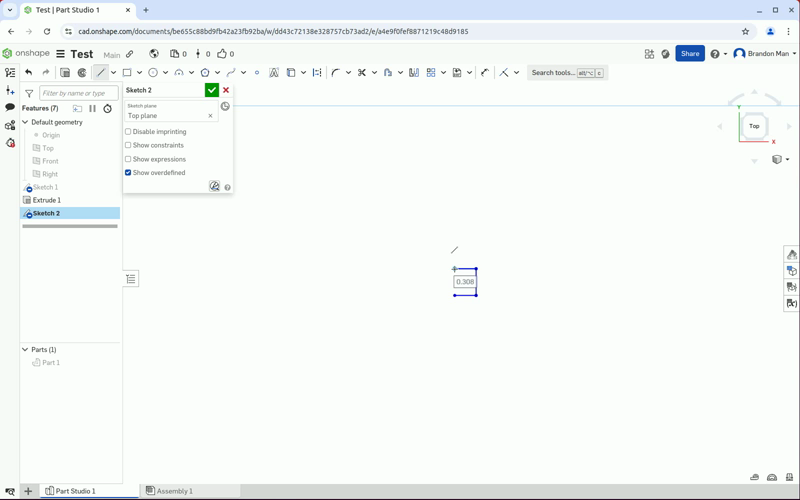
scroll(-6)
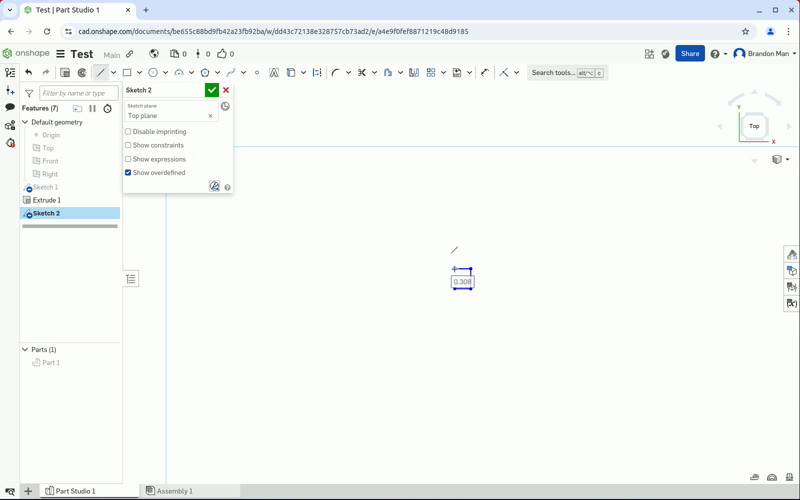
scroll(-6)
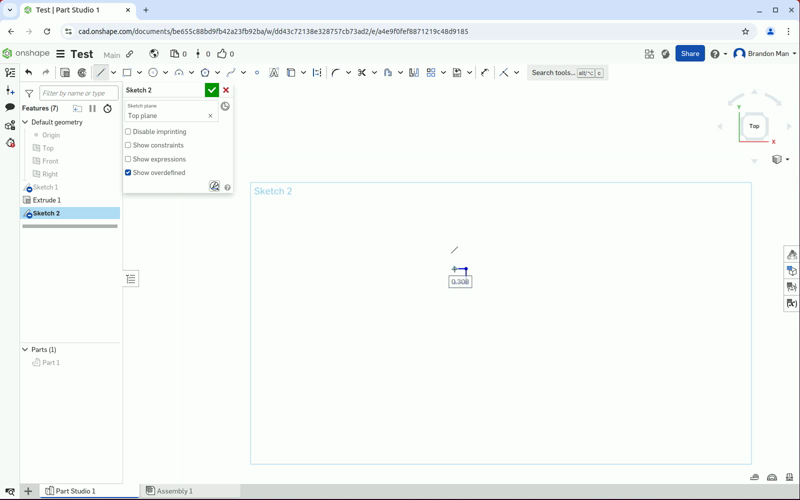
scroll(-6)
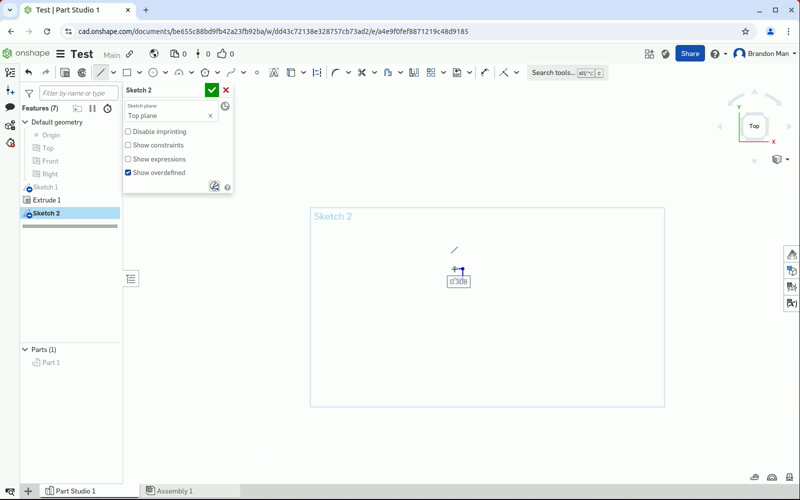
scroll(-6)
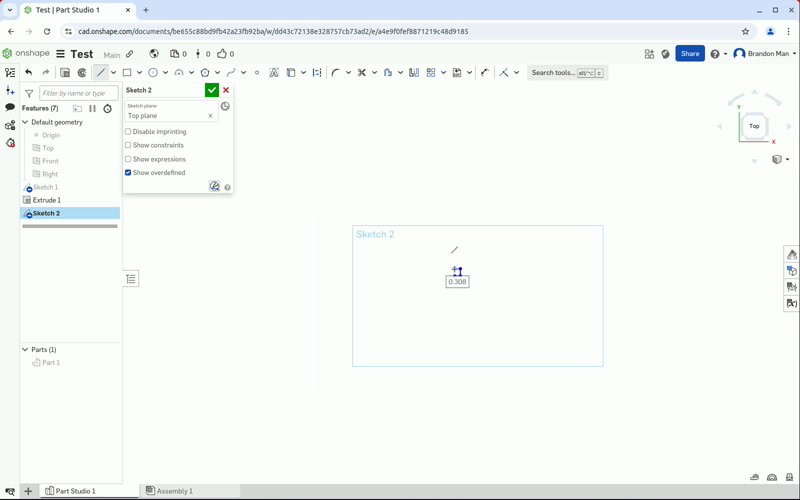
scroll(-6)
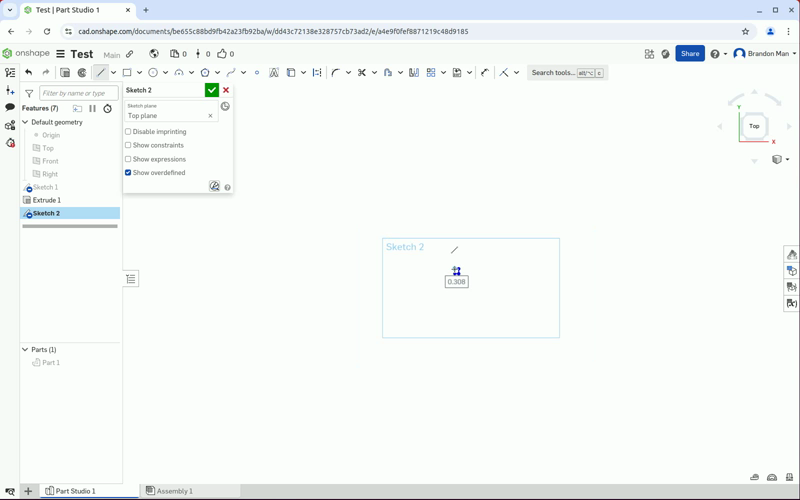
scroll(-6)
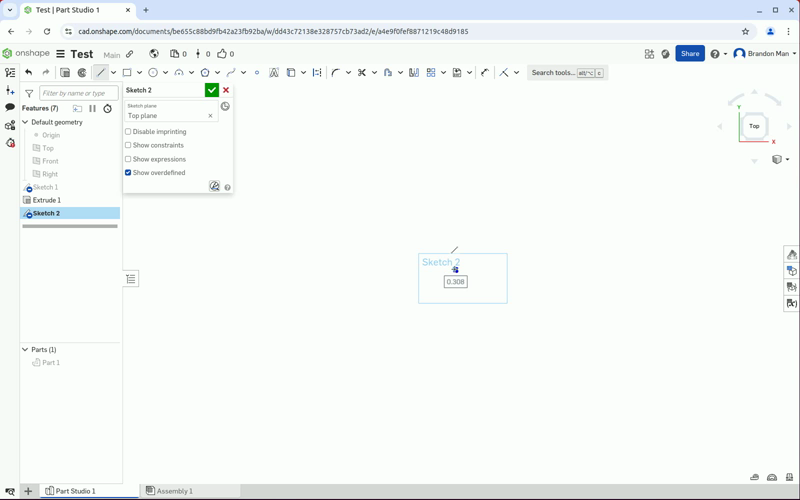
key_up(shift)
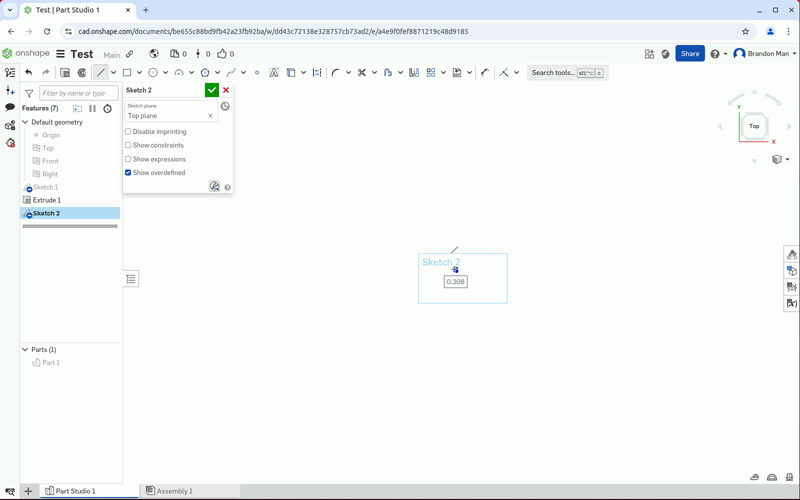
mouse_move(484, 268)
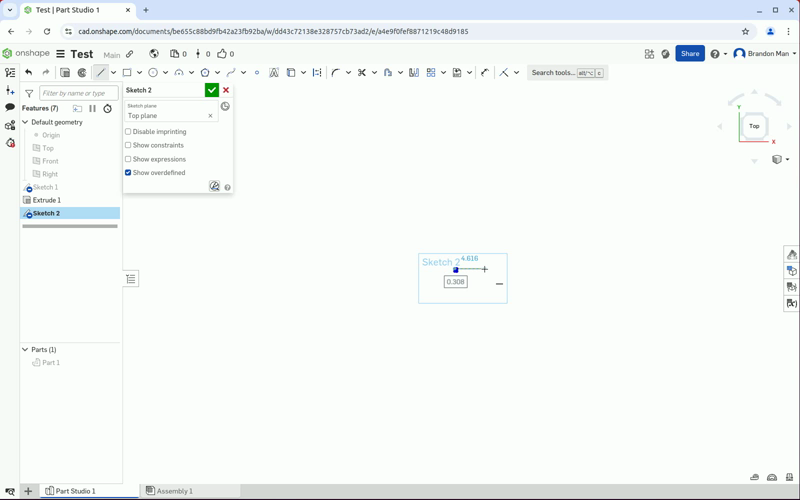
key_down(shift)
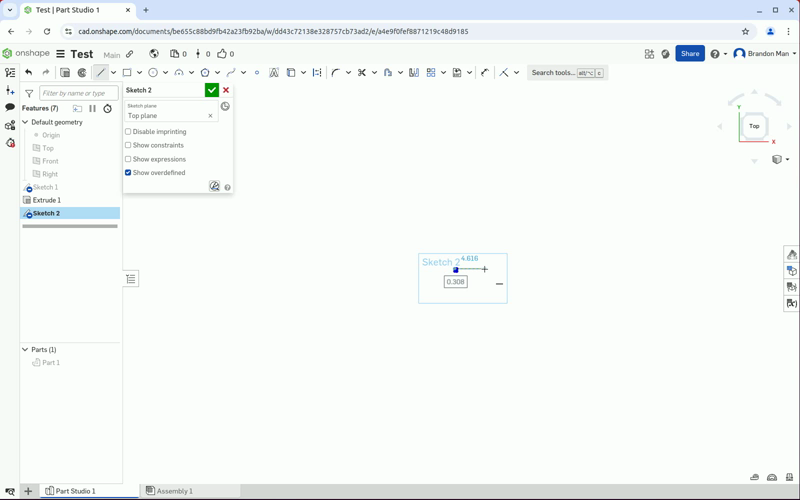
mouse_move(454, 271)
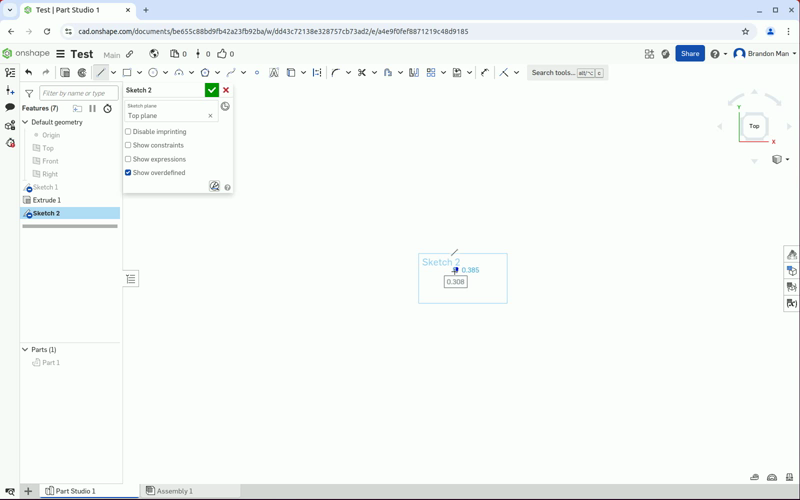
scroll(6)
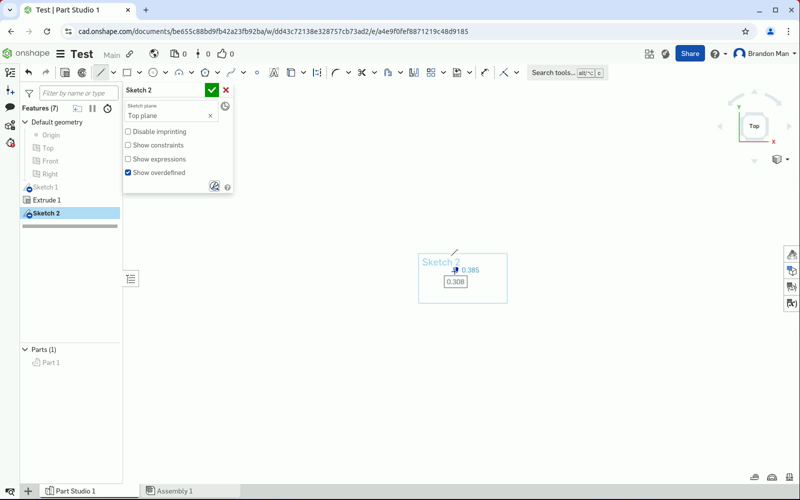
scroll(6)
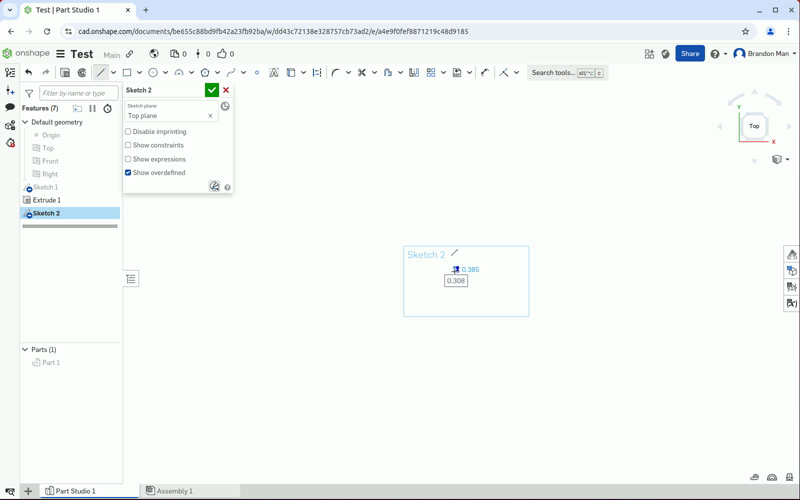
scroll(6)
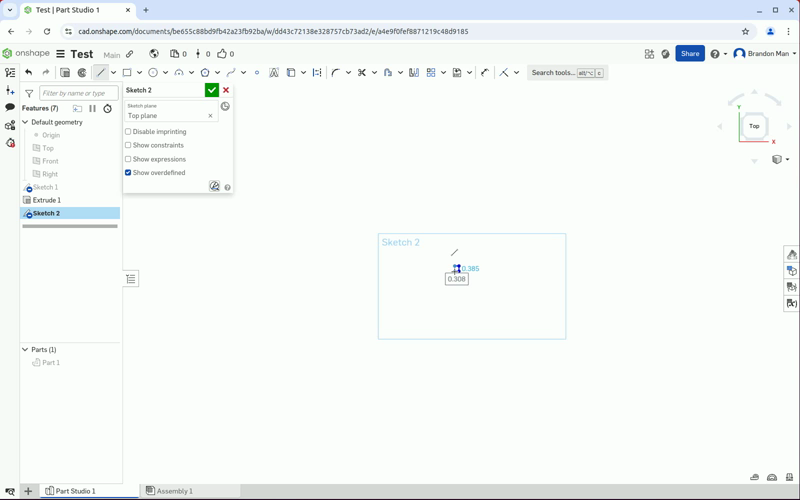
scroll(6)
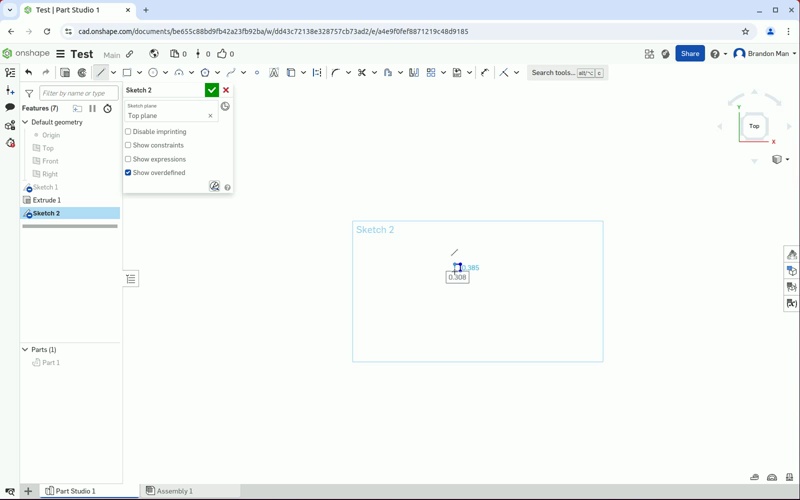
scroll(6)
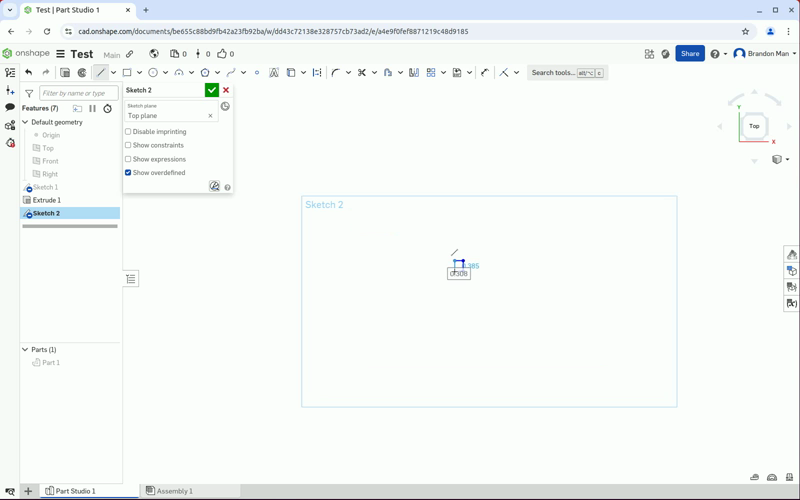
scroll(6)
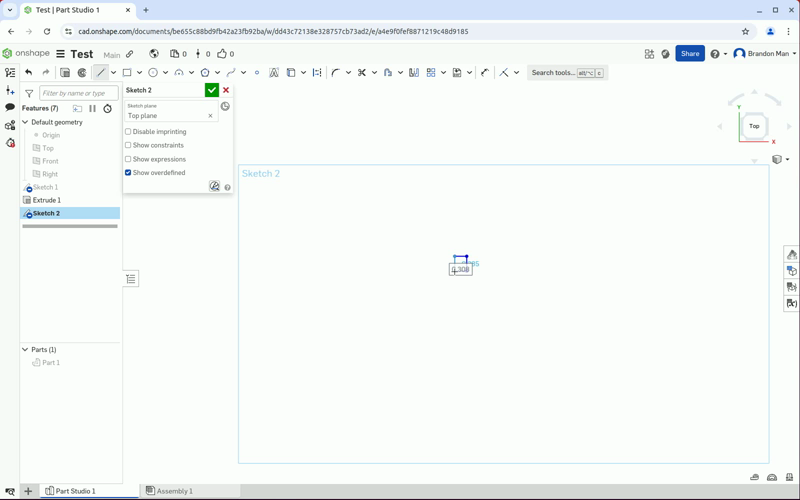
scroll(6)
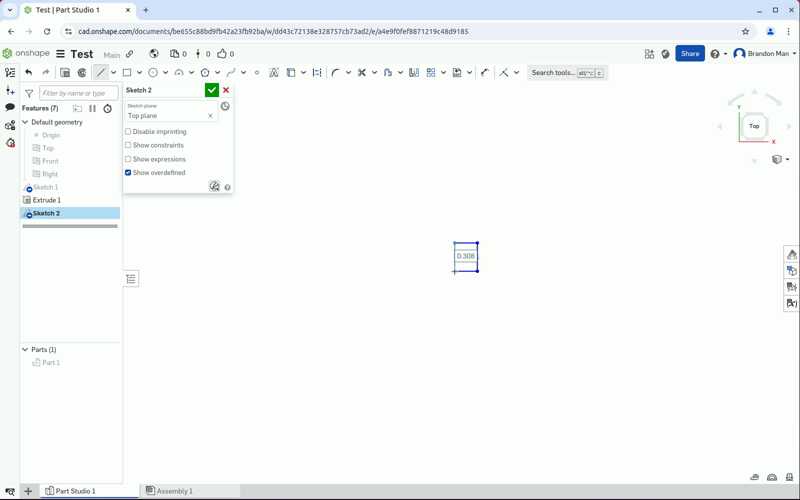
key_up(shift)
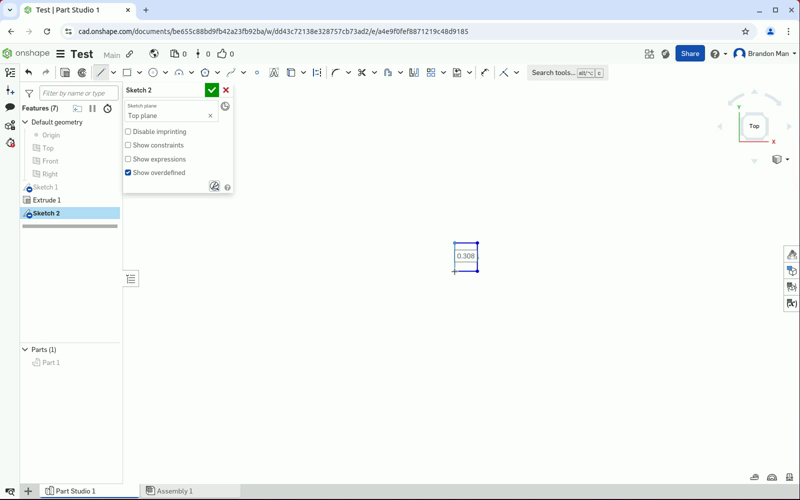
click(454, 271)
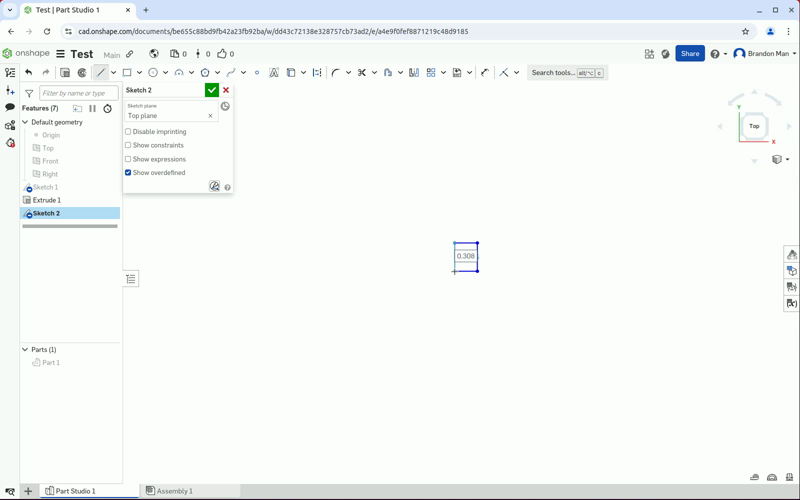
scroll(-6)
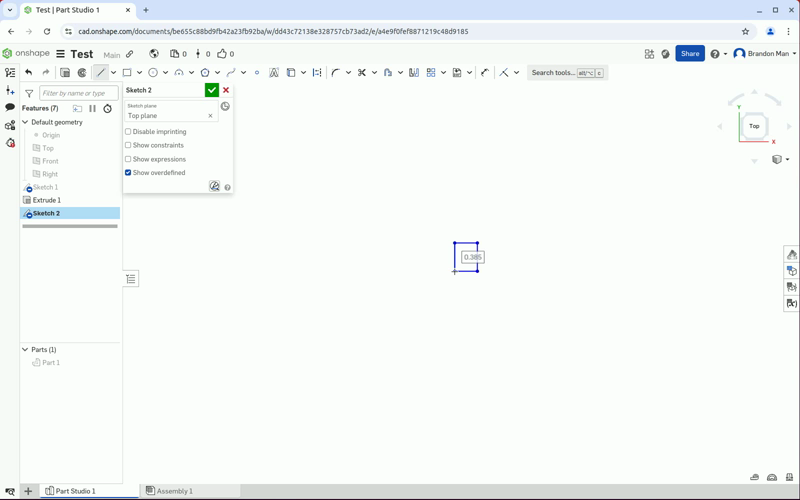
scroll(-6)
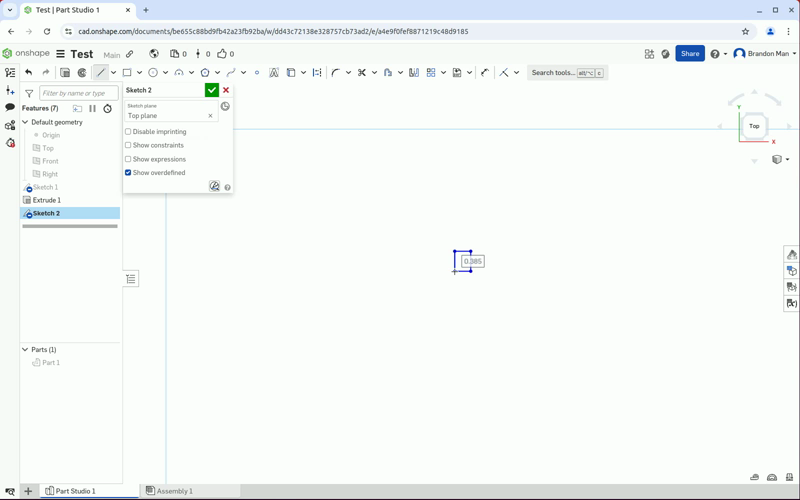
scroll(-6)
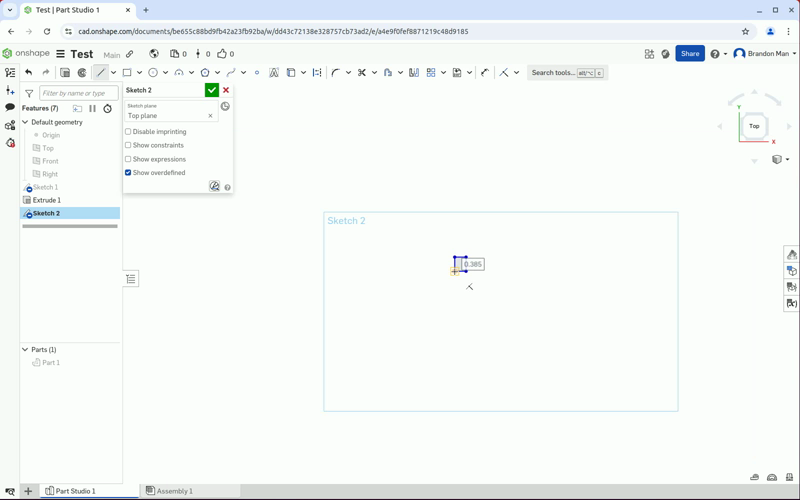
scroll(-6)
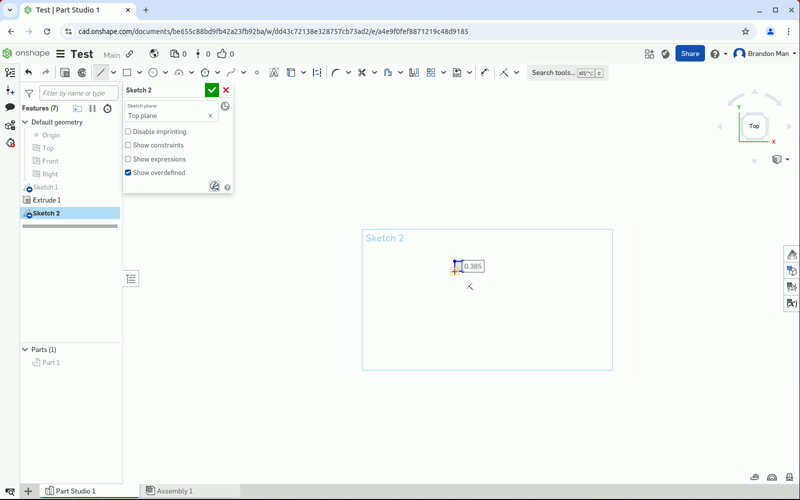
scroll(-6)
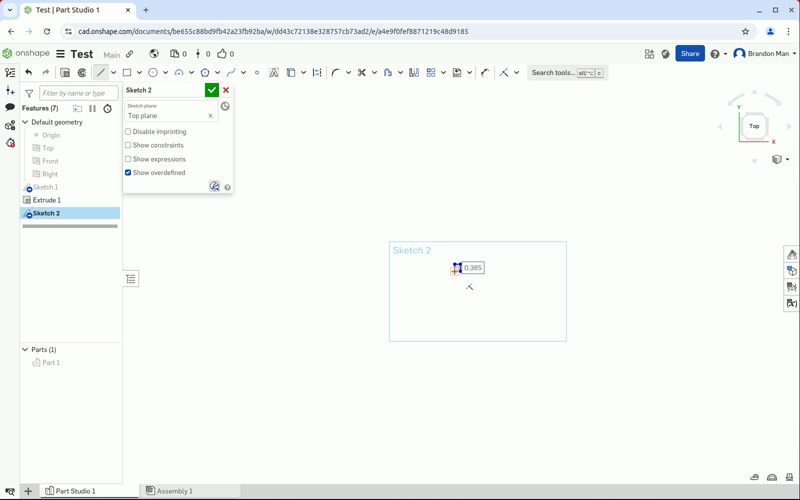
scroll(-6)
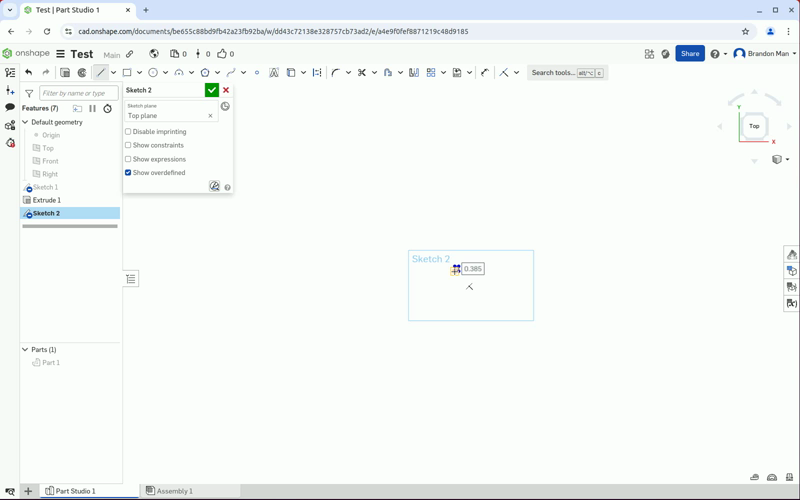
scroll(-6)
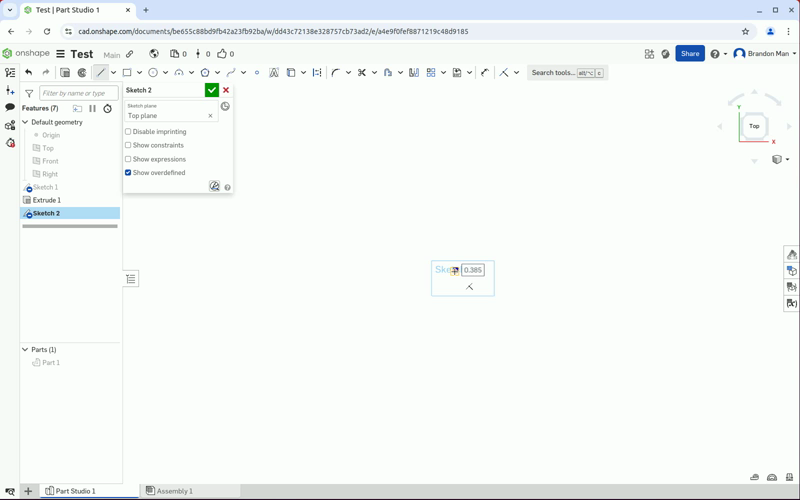
key(esc)
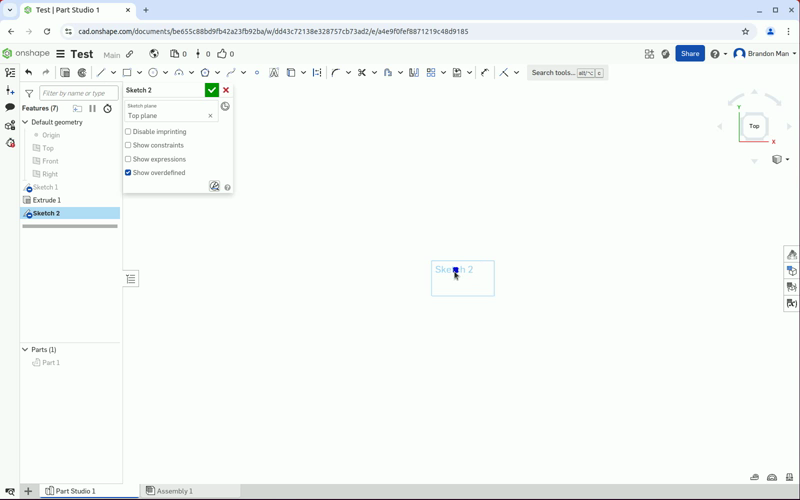
mouse_move(456, 270)
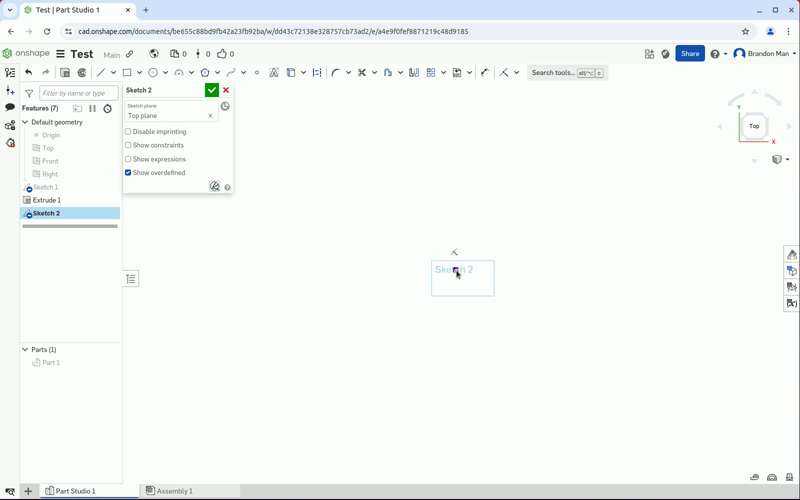
scroll(6)
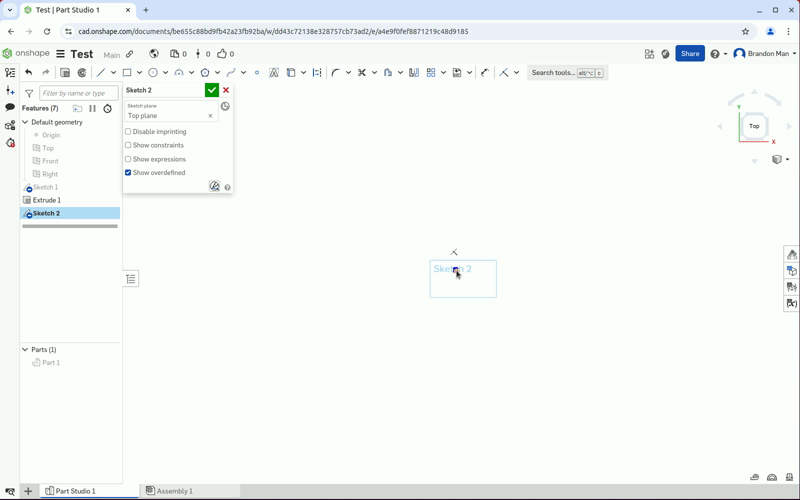
scroll(6)
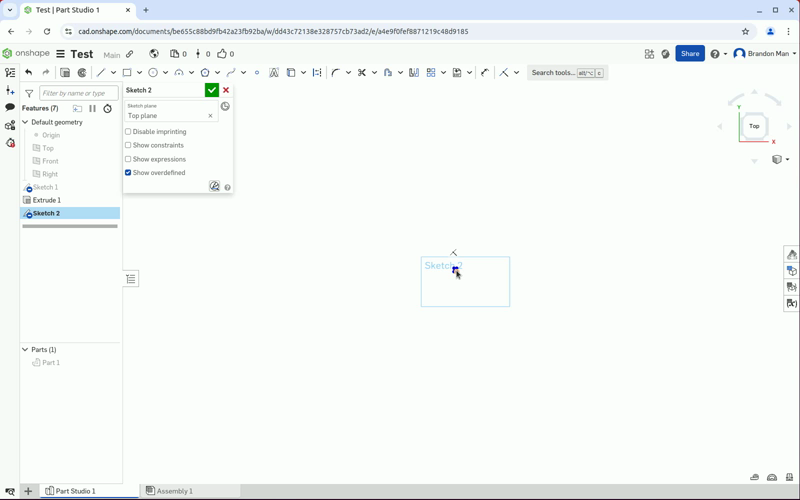
scroll(6)
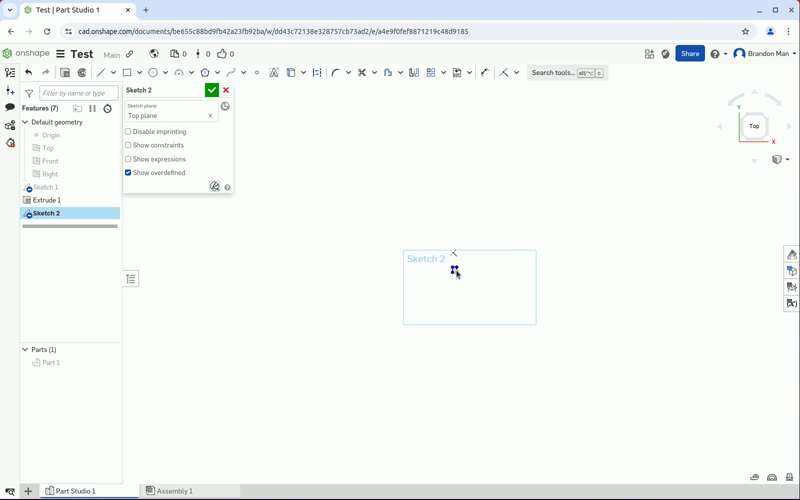
scroll(6)
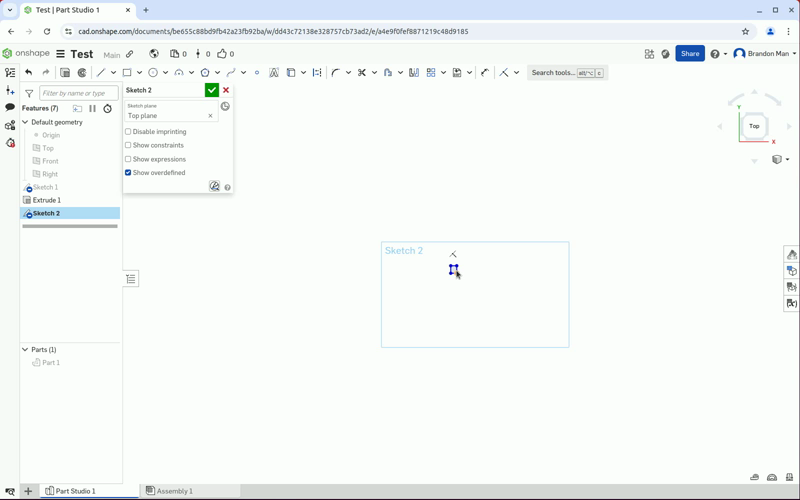
scroll(6)
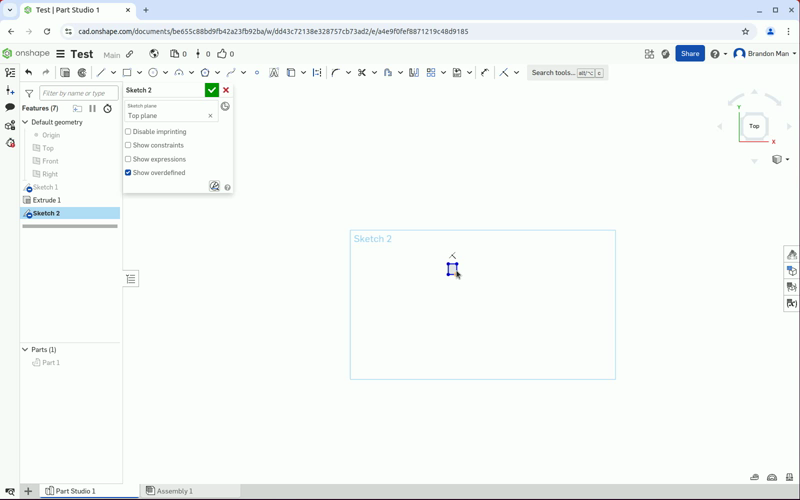
scroll(6)
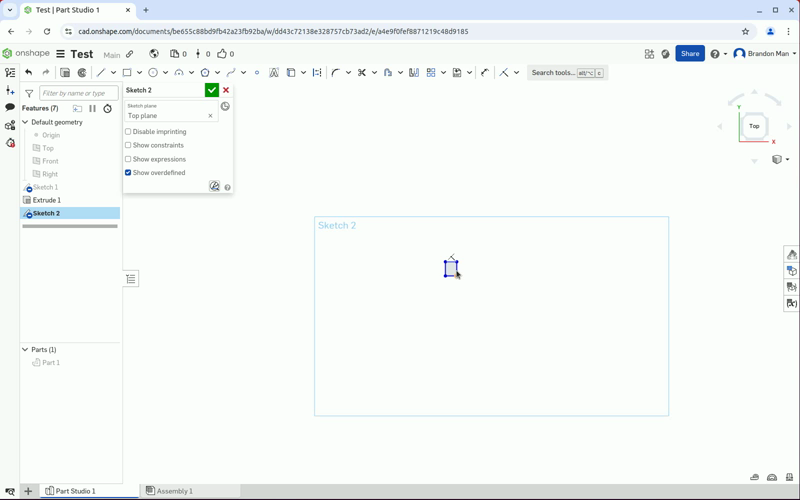
scroll(6)
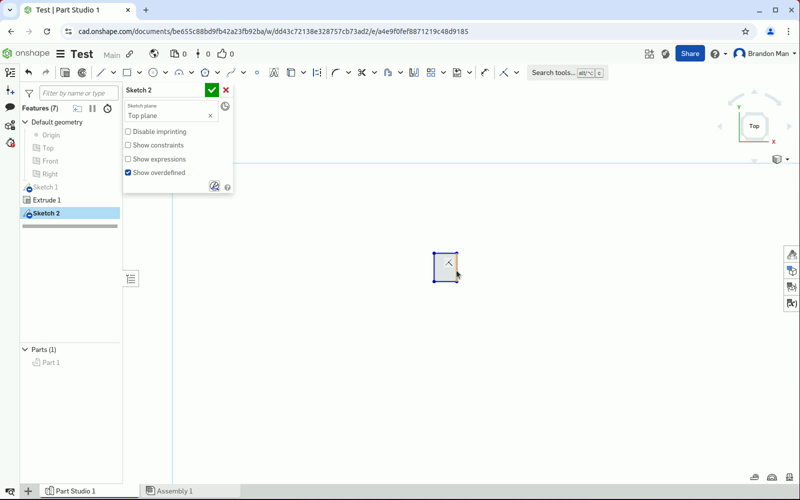
click(456, 270)
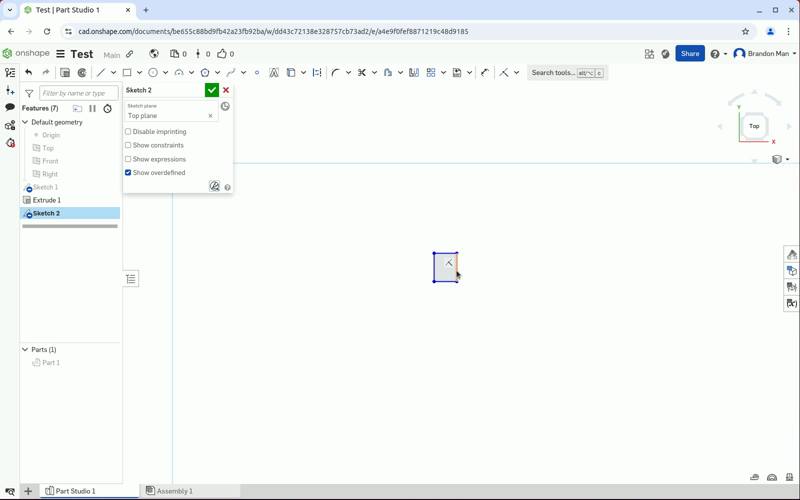
scroll(-6)
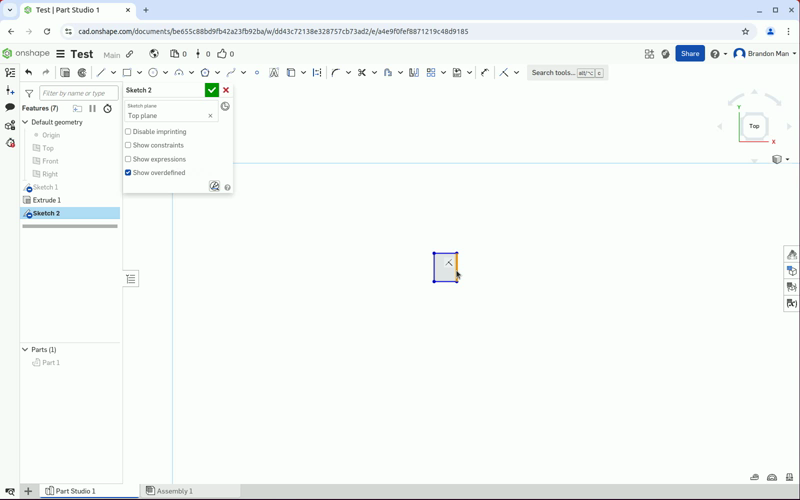
scroll(-6)
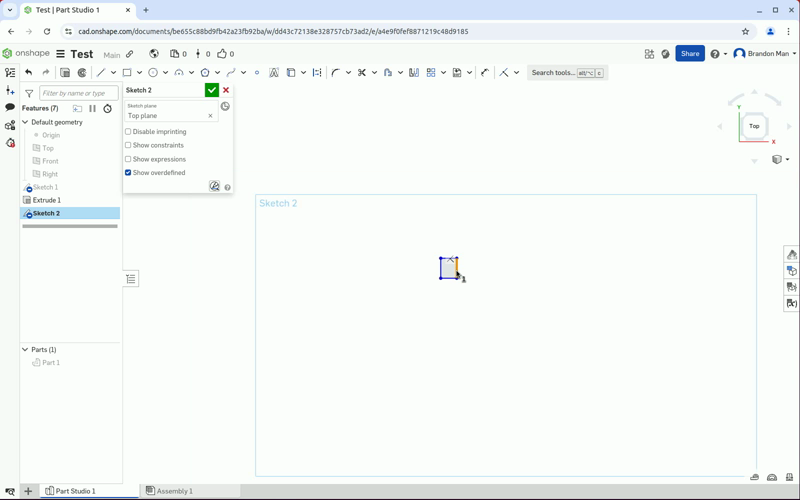
scroll(-6)
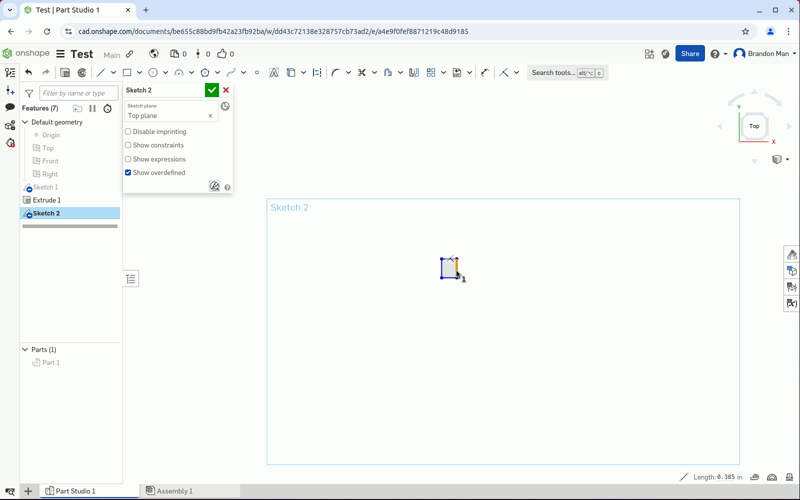
scroll(-6)
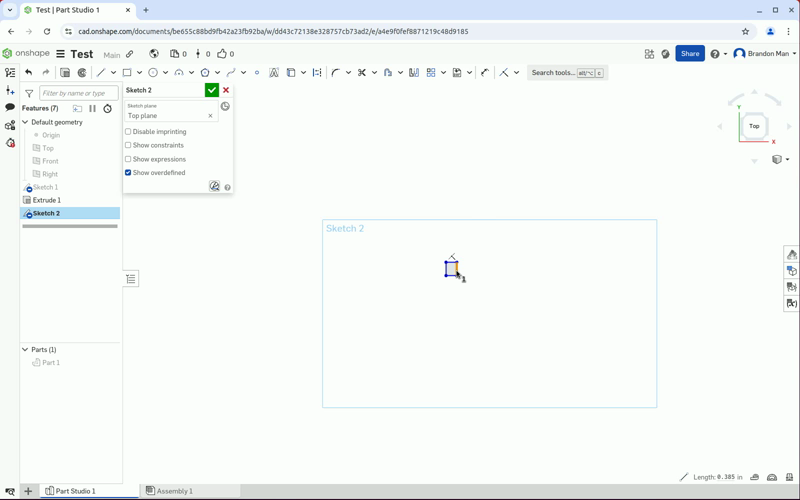
scroll(-6)
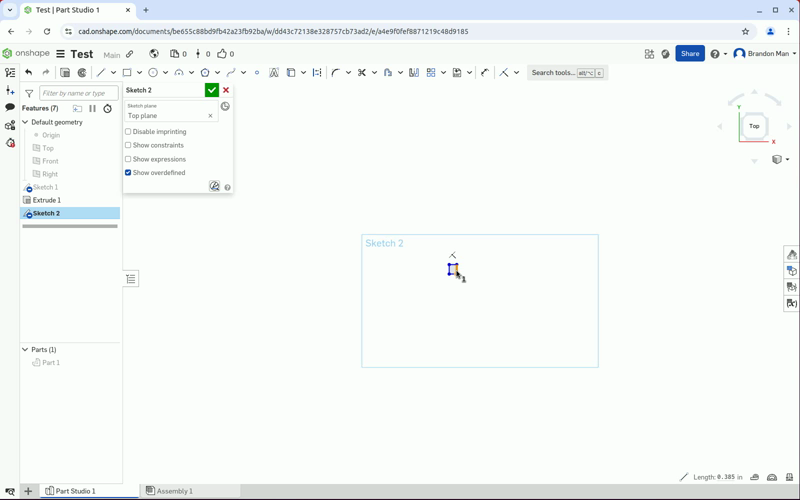
scroll(-6)
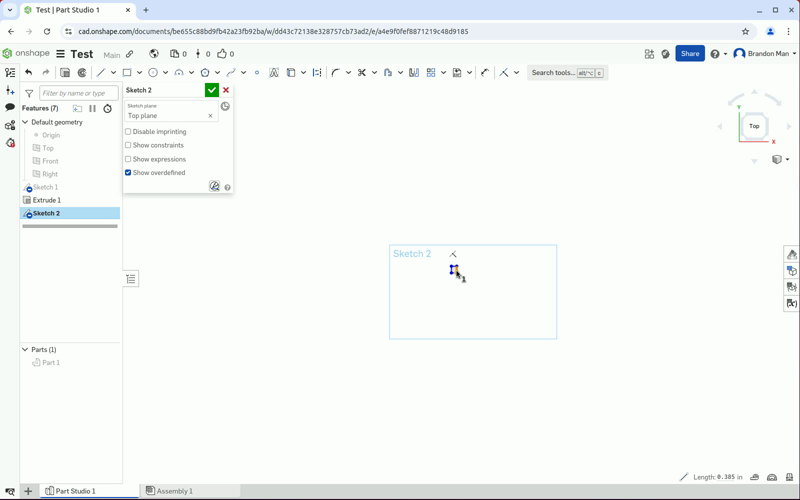
scroll(-6)
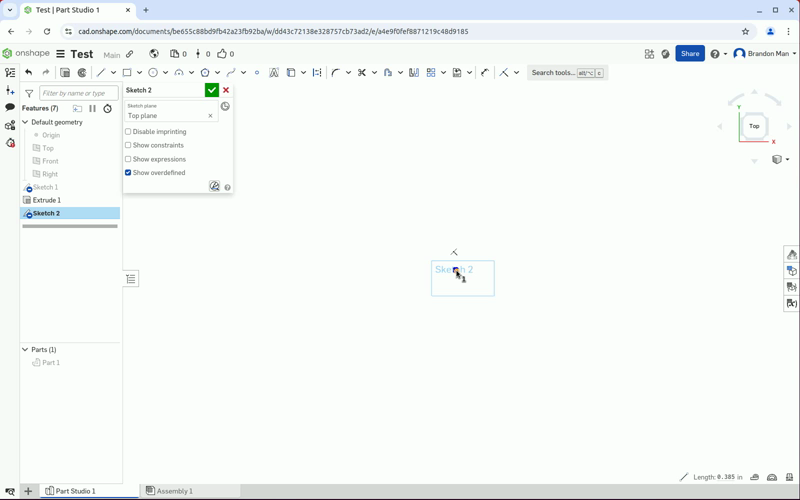
mouse_move(73, 352)
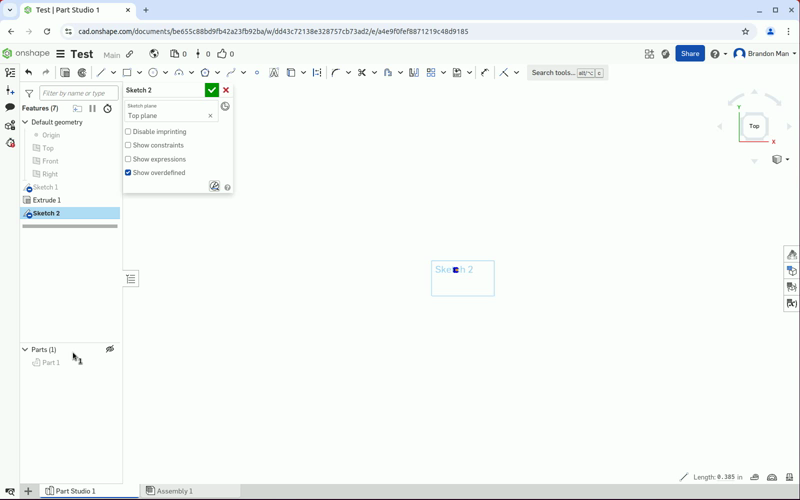
key(shift+y)
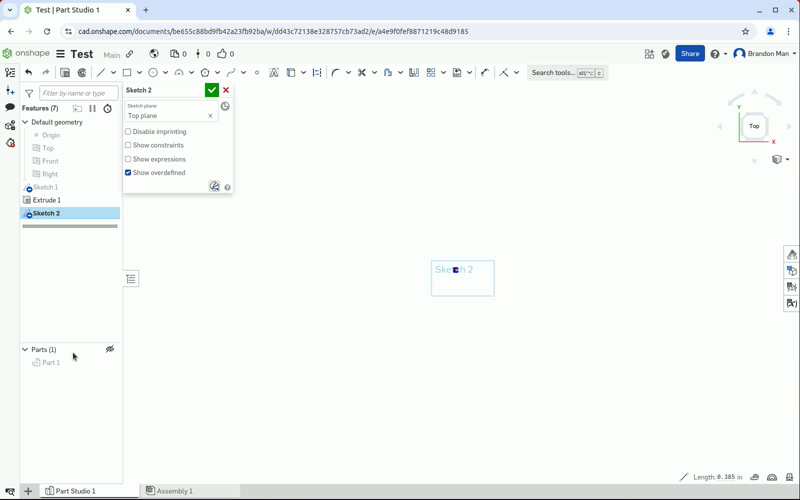
key(shift+e)
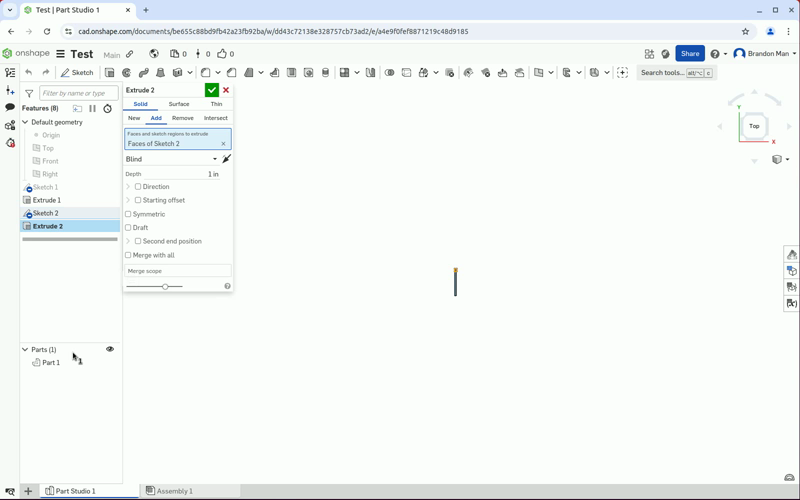
mouse_move(143, 106)
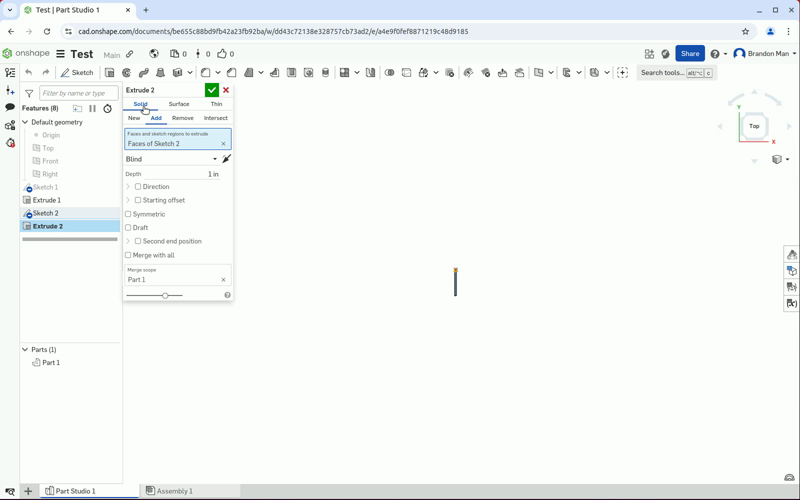
click(143, 106)
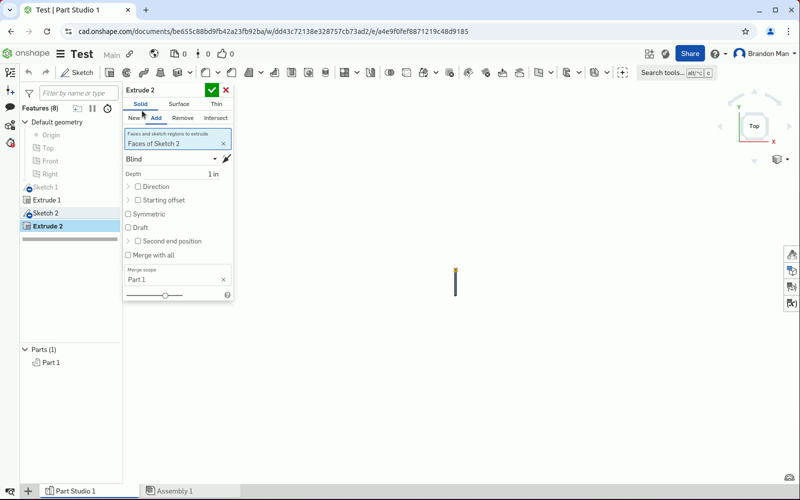
mouse_move(137, 120)
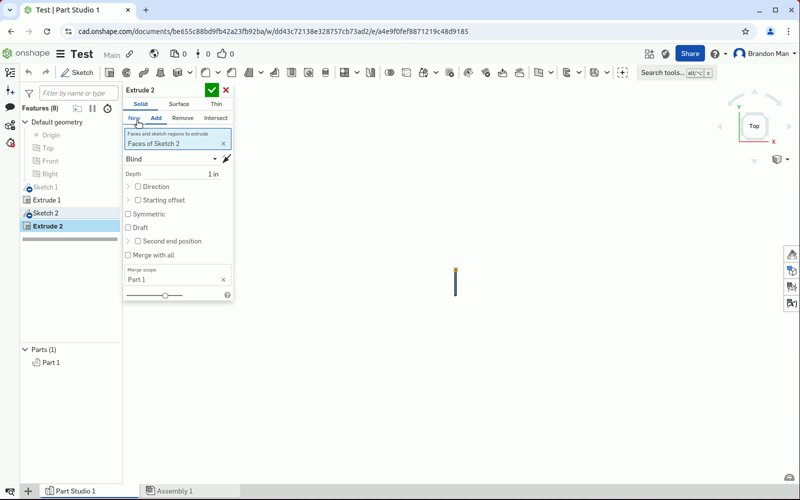
click(137, 120)
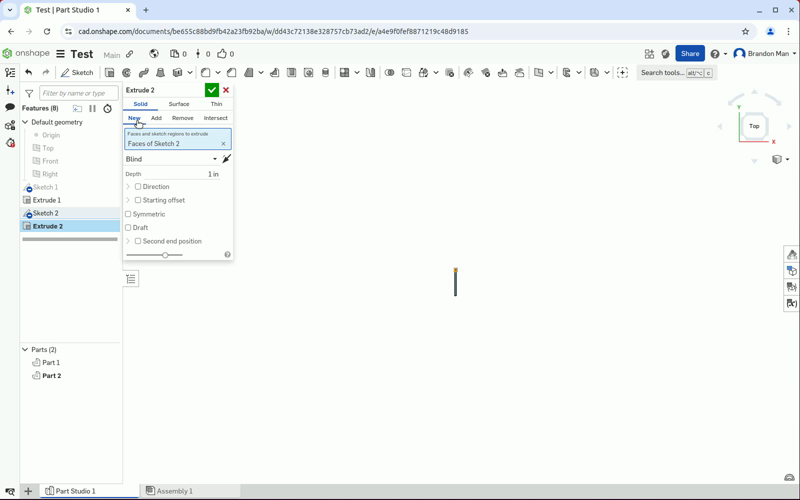
key(tab, 4)
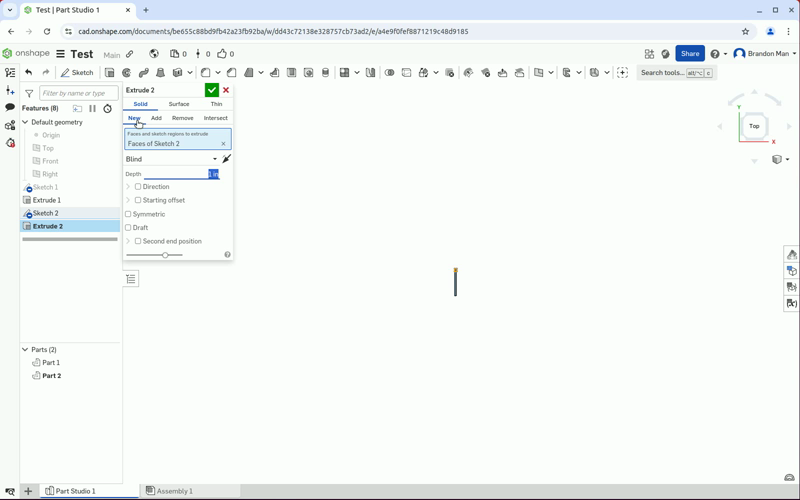
text(23.108)
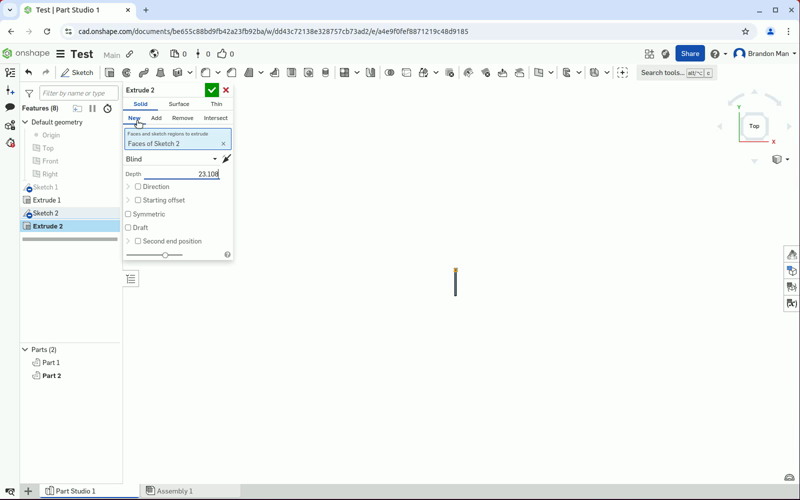
key(enter)
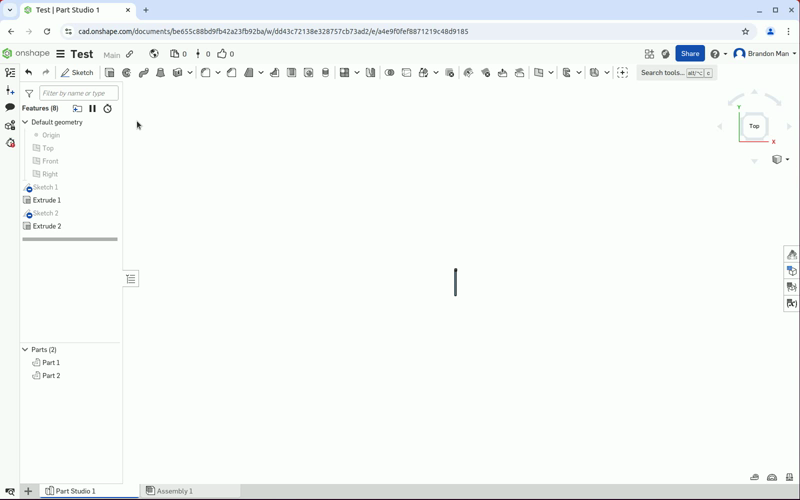
key(shift+h)
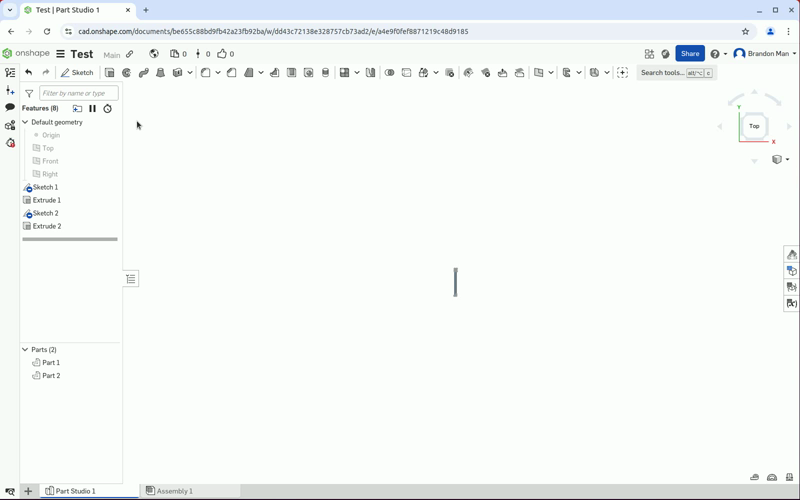
key(shift+h)
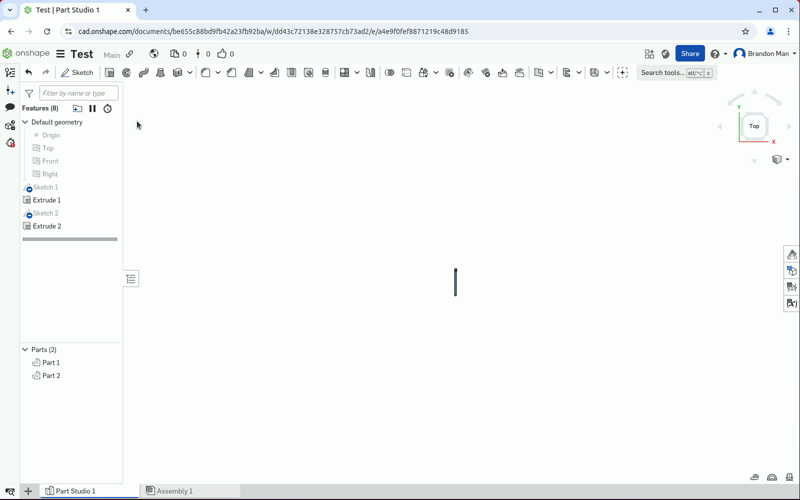
mouse_move(73, 189)
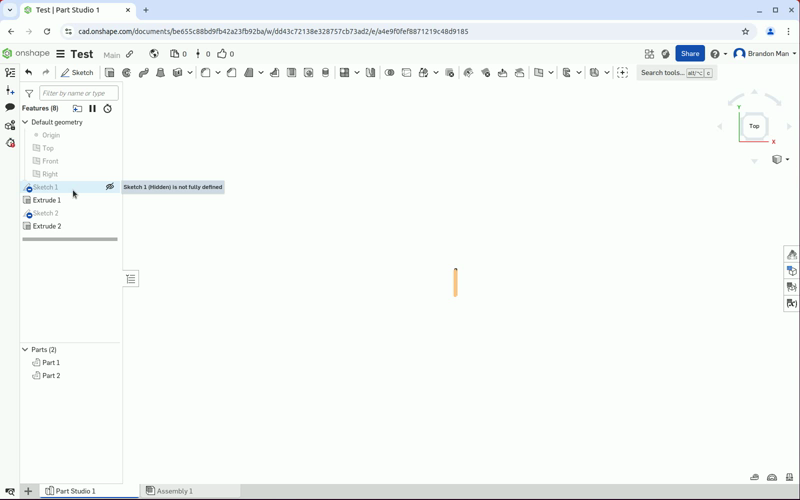
click(73, 189)
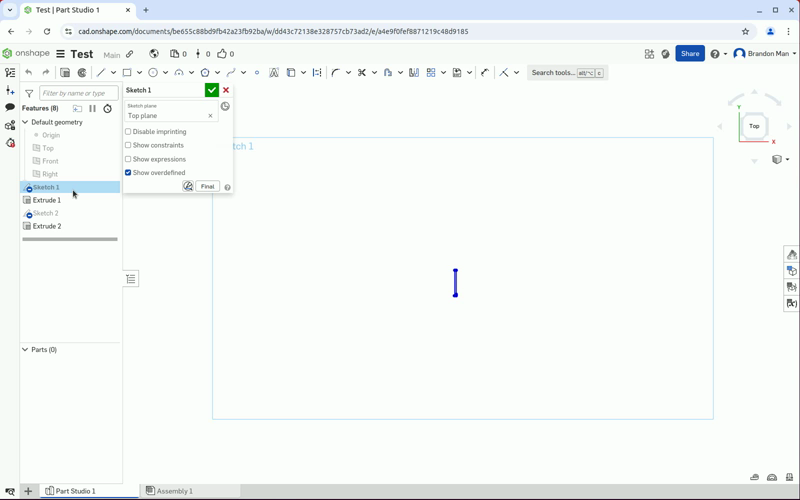
mouse_move(229, 92)
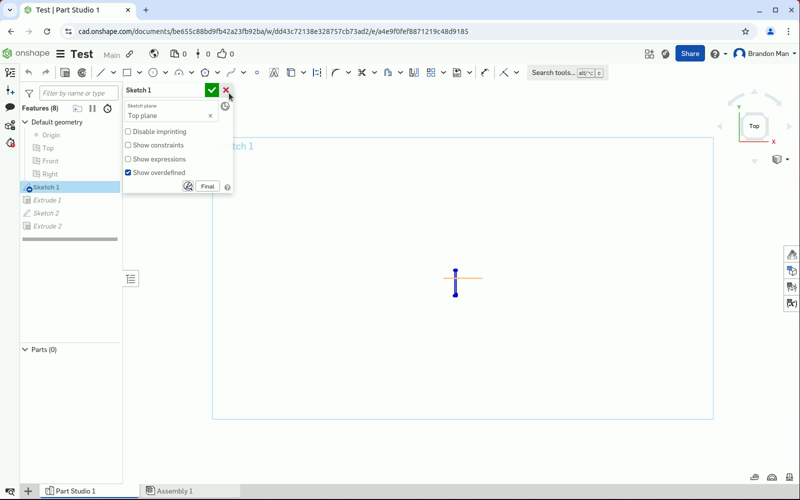
click(229, 92)
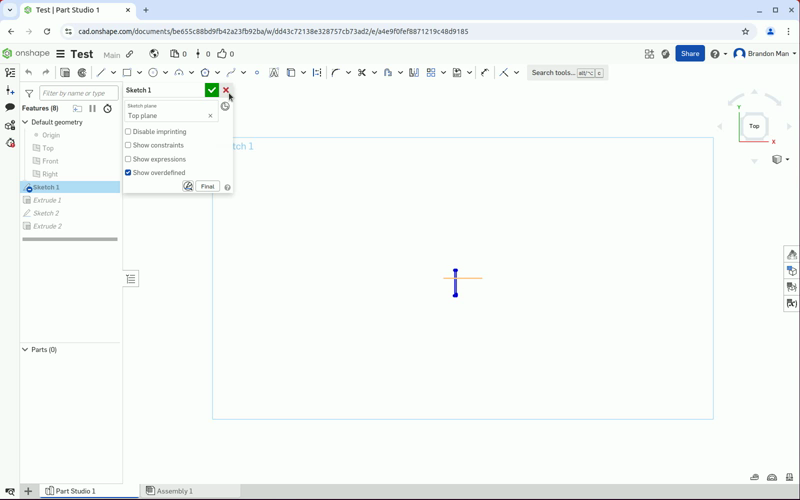
key(shift+s)
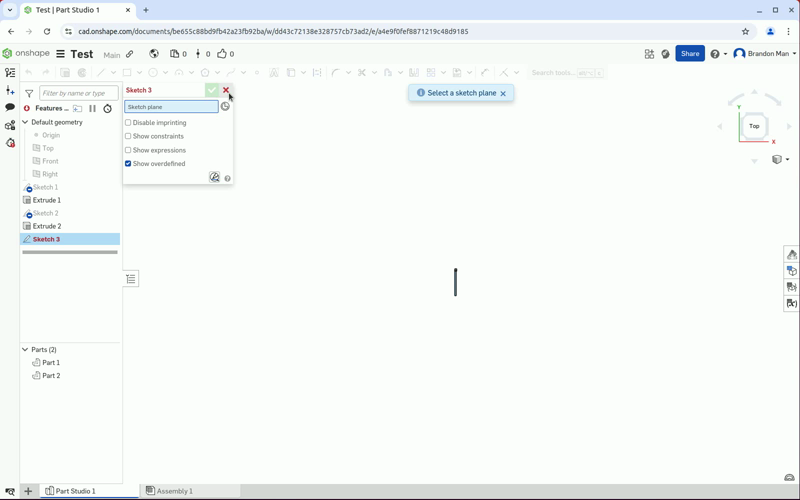
mouse_move(73, 150)
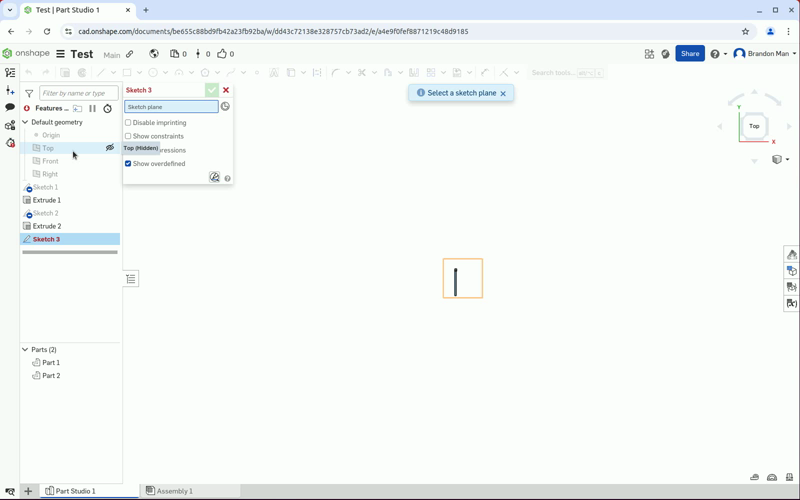
click(73, 150)
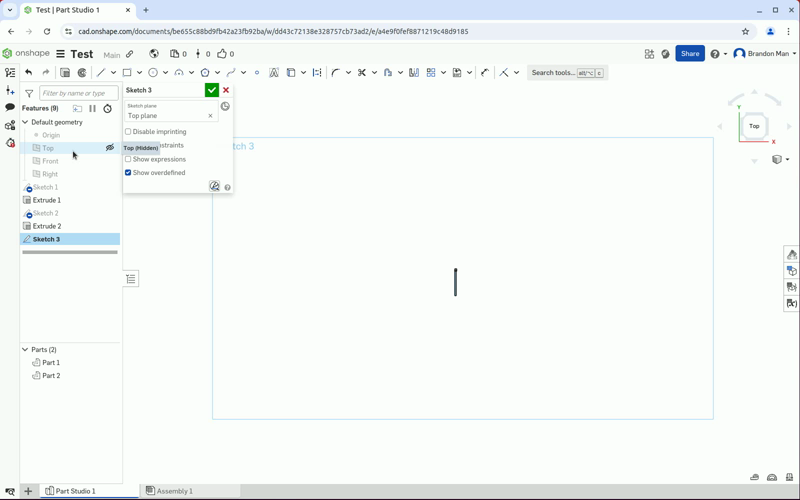
mouse_move(73, 352)
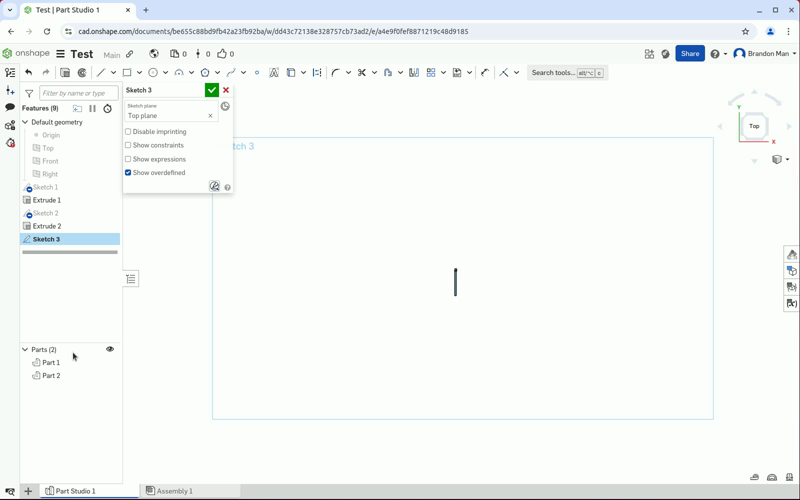
key(y)
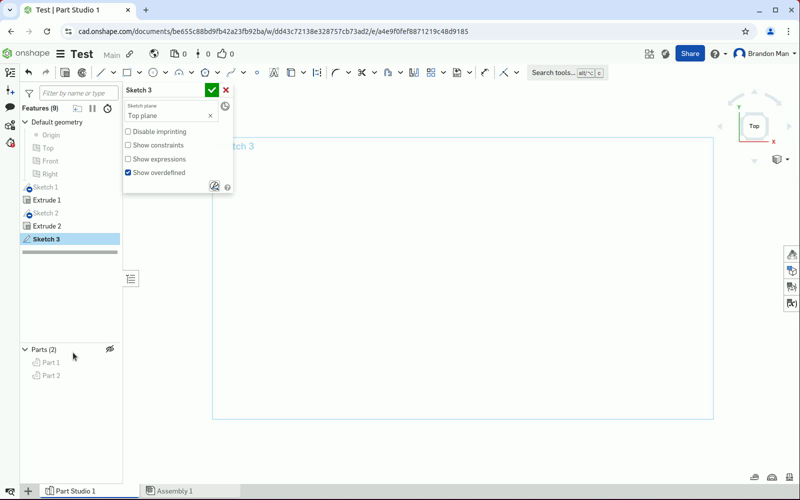
key(l)
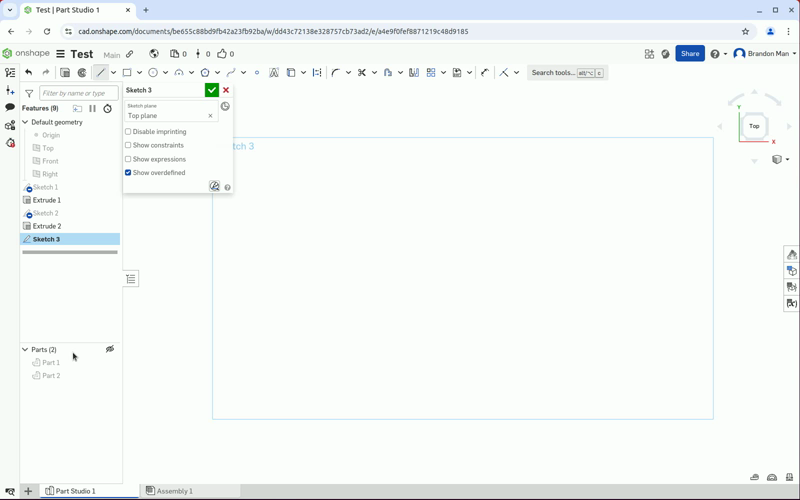
key_down(shift)
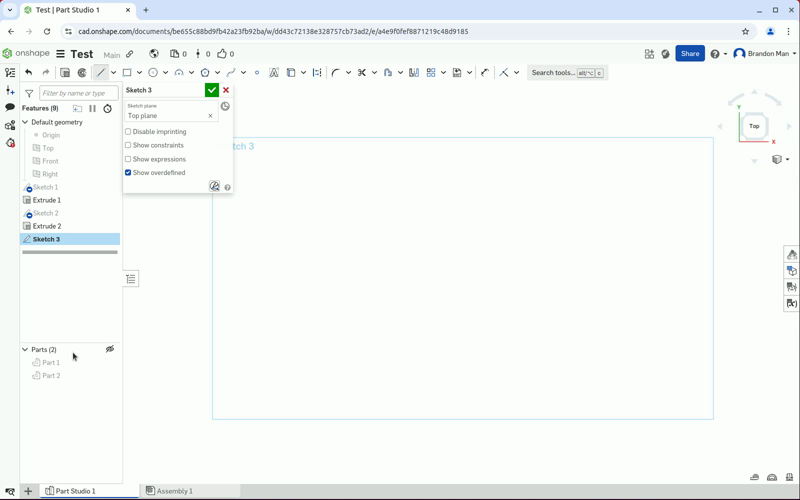
mouse_move(456, 294)
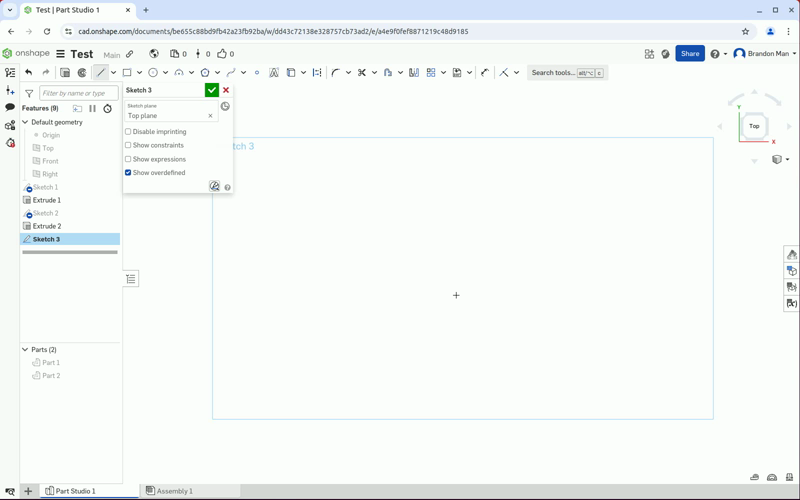
click(456, 294)
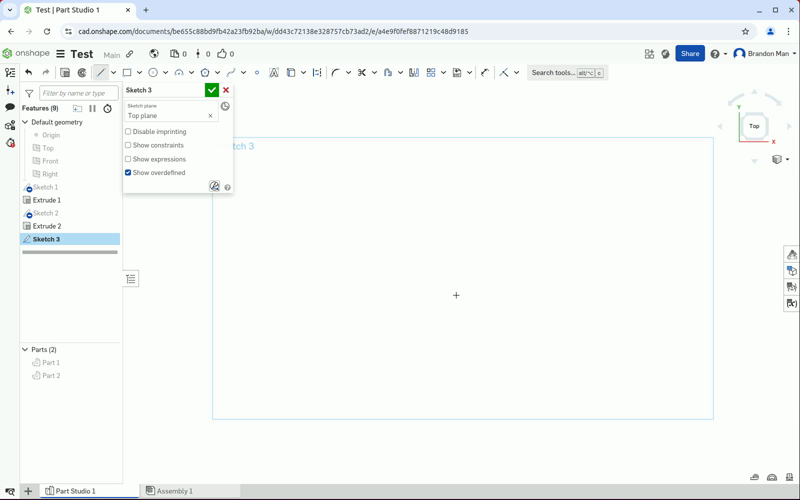
key_up(shift)
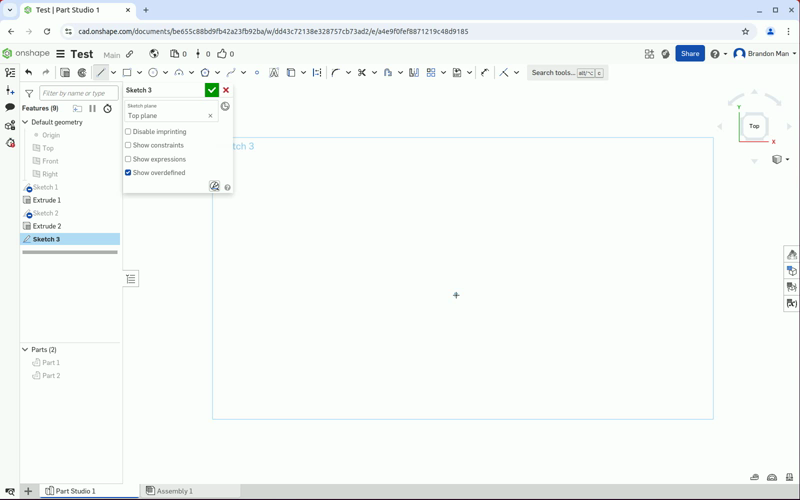
key_down(shift)
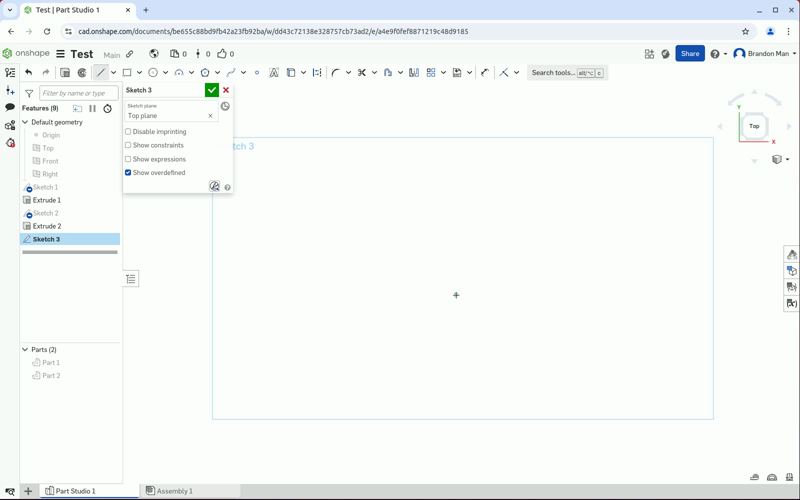
mouse_move(486, 294)
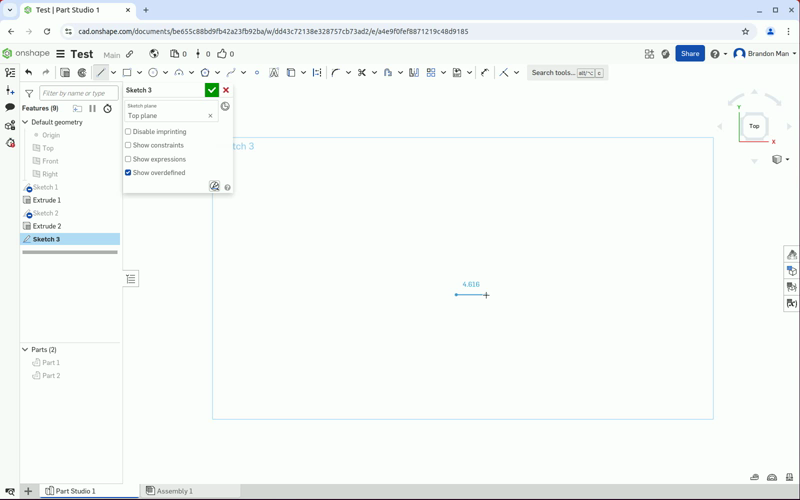
mouse_move(467, 294)
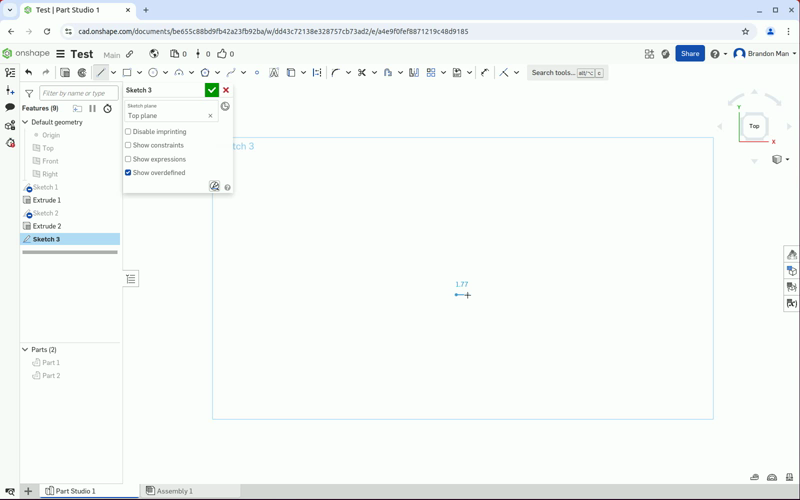
click(467, 294)
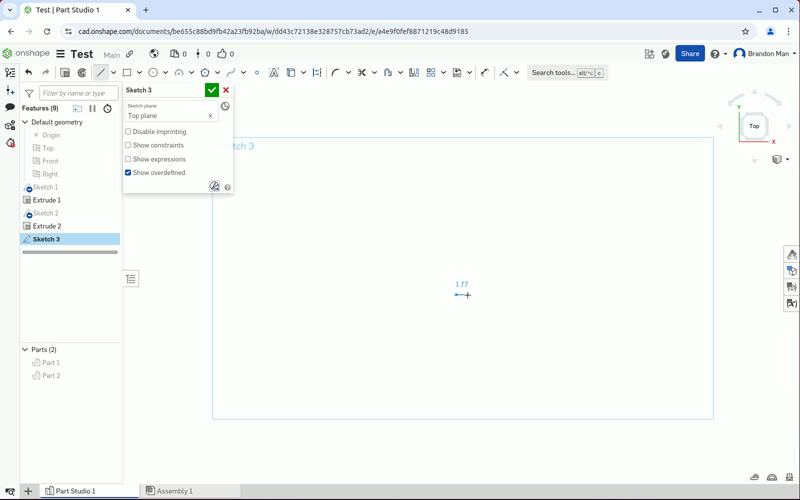
key_up(shift)
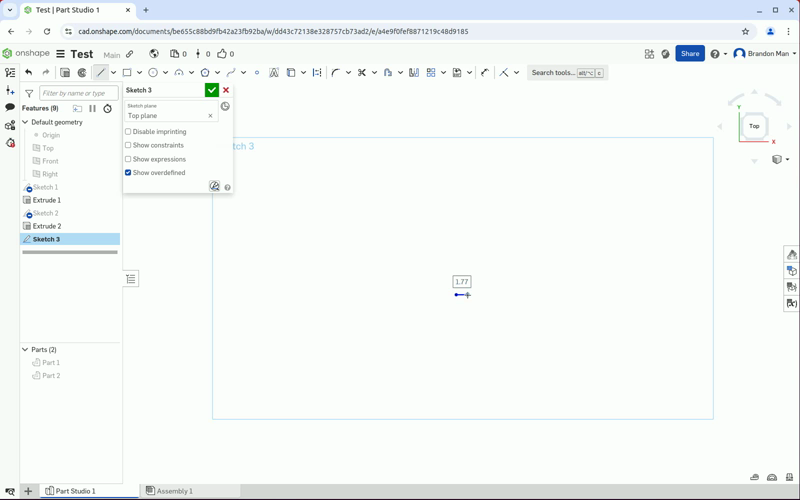
key_down(shift)
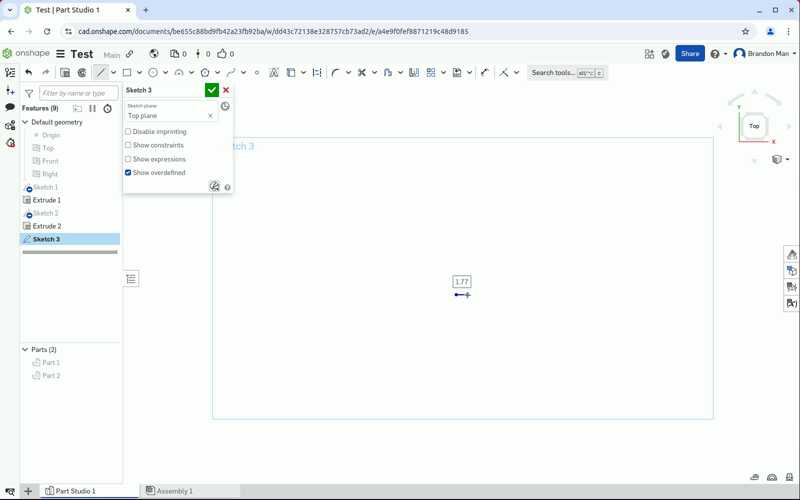
mouse_move(497, 294)
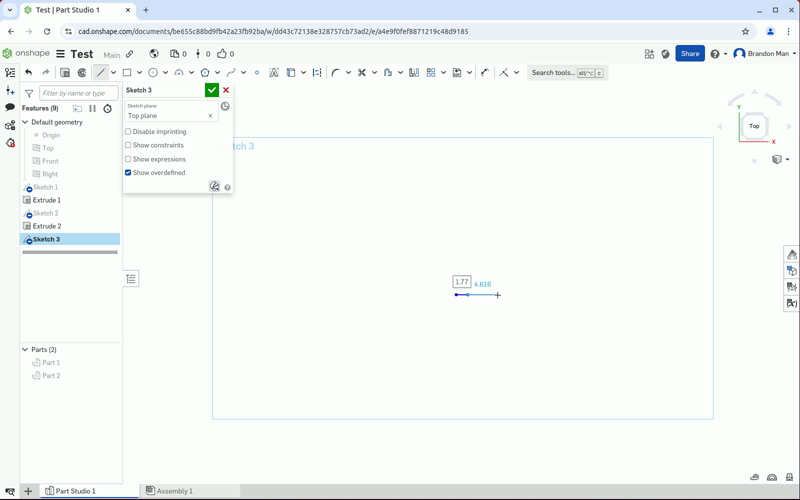
mouse_move(467, 271)
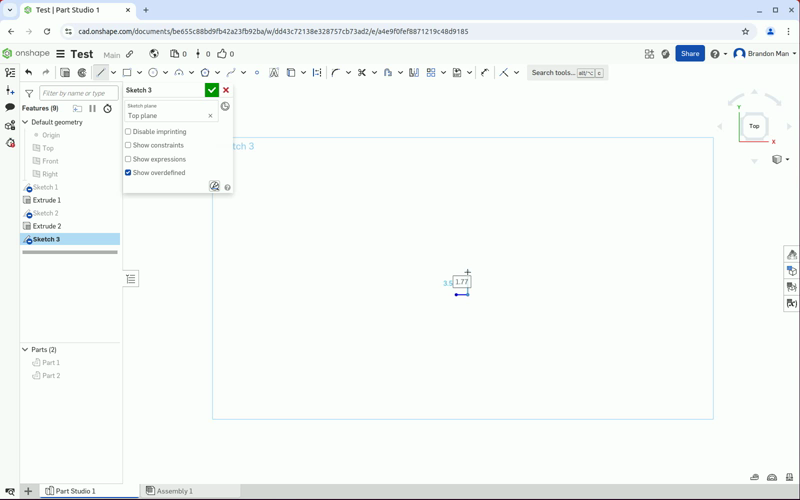
click(467, 271)
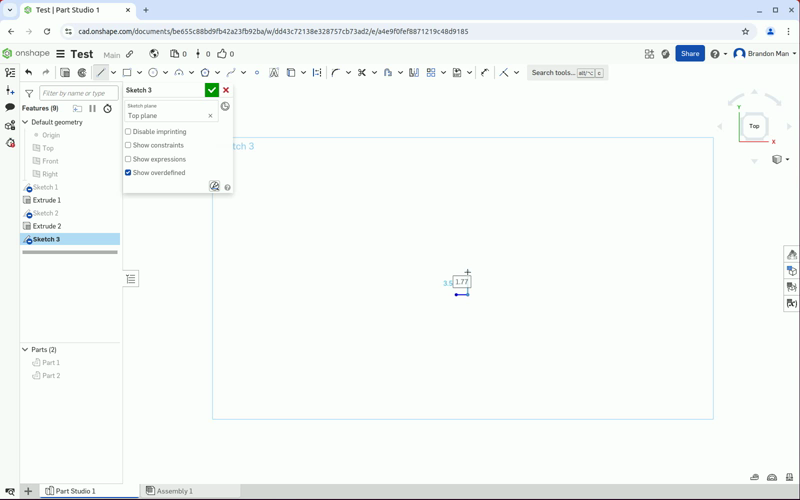
key_up(shift)
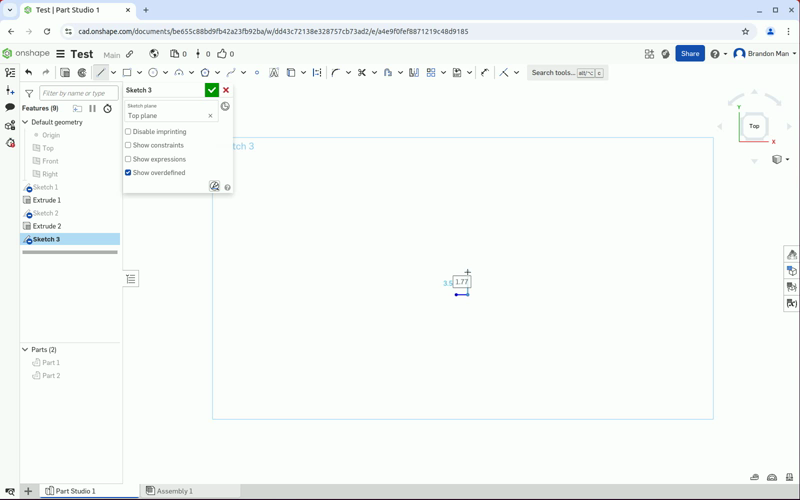
key_down(shift)
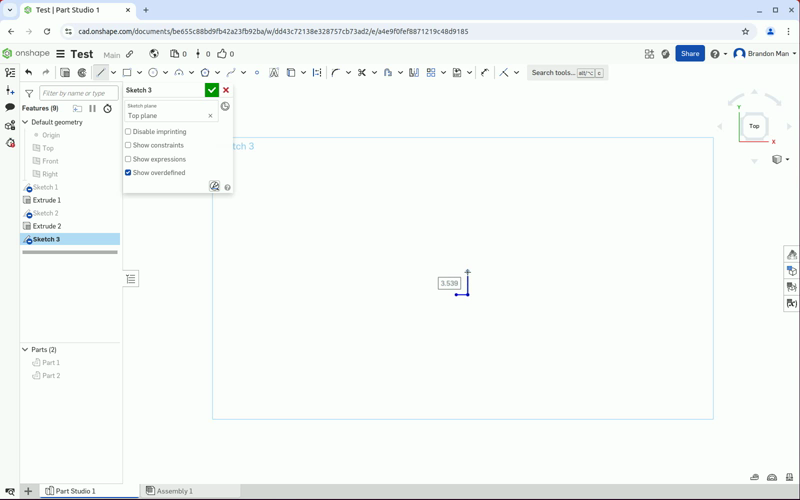
mouse_move(497, 271)
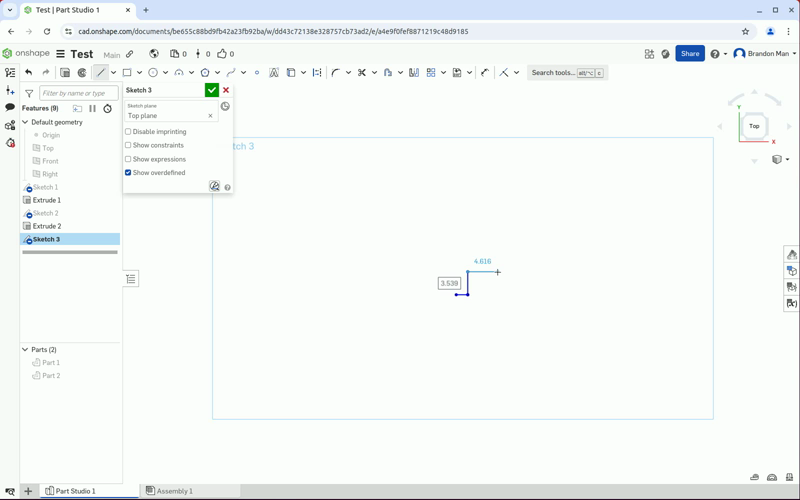
mouse_move(456, 271)
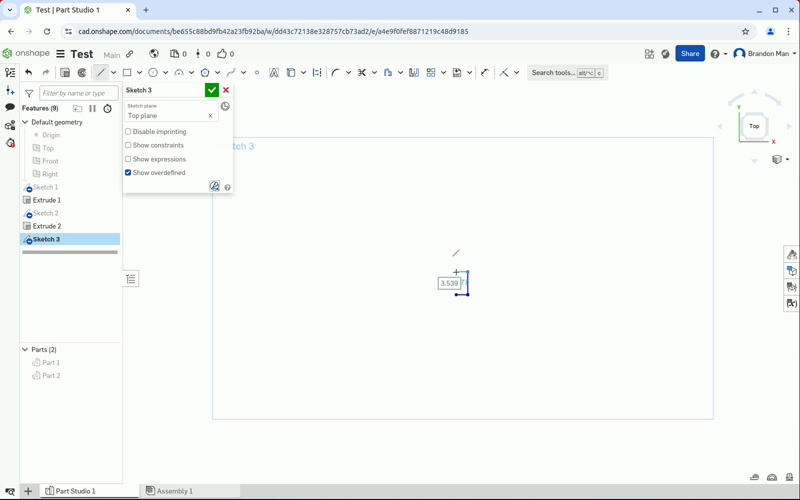
click(456, 271)
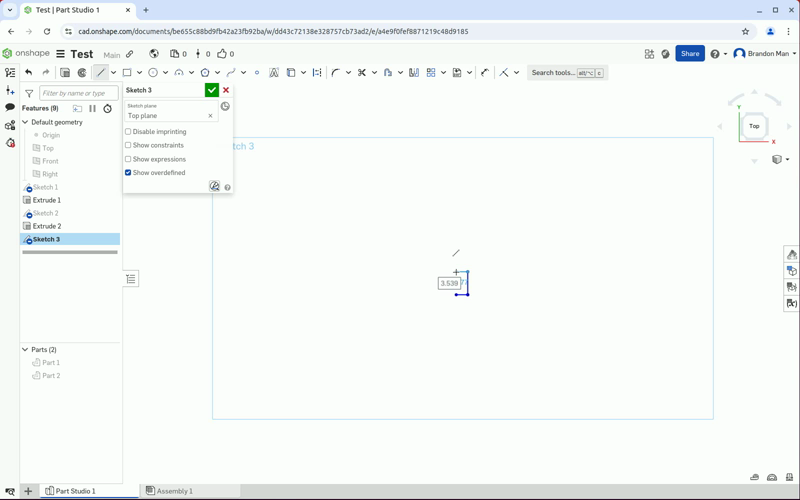
key_up(shift)
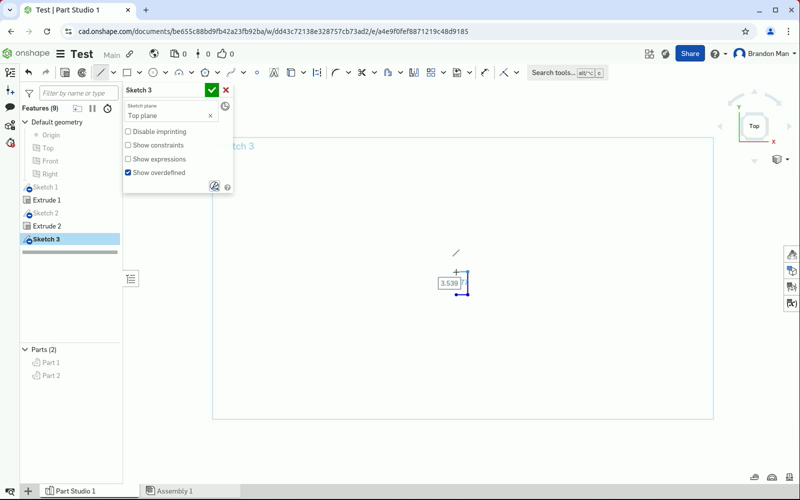
mouse_move(486, 271)
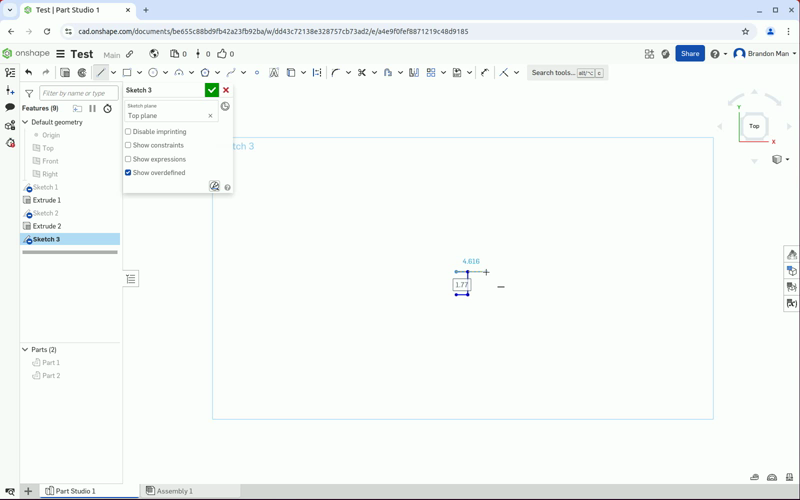
key_down(shift)
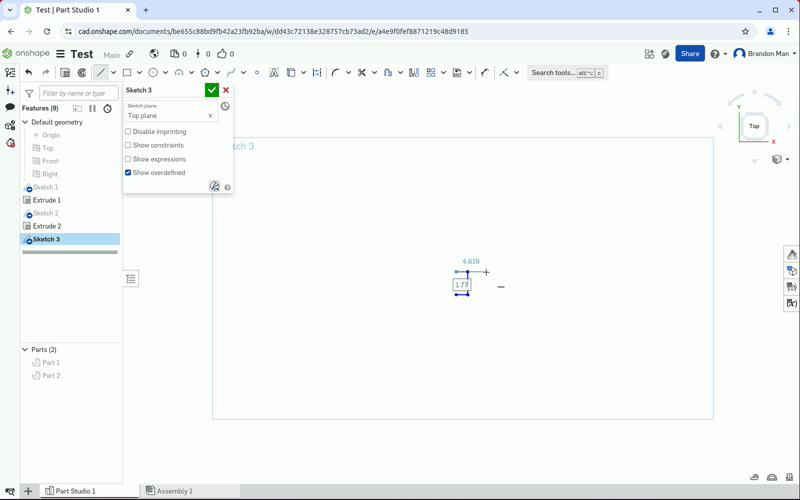
mouse_move(456, 294)
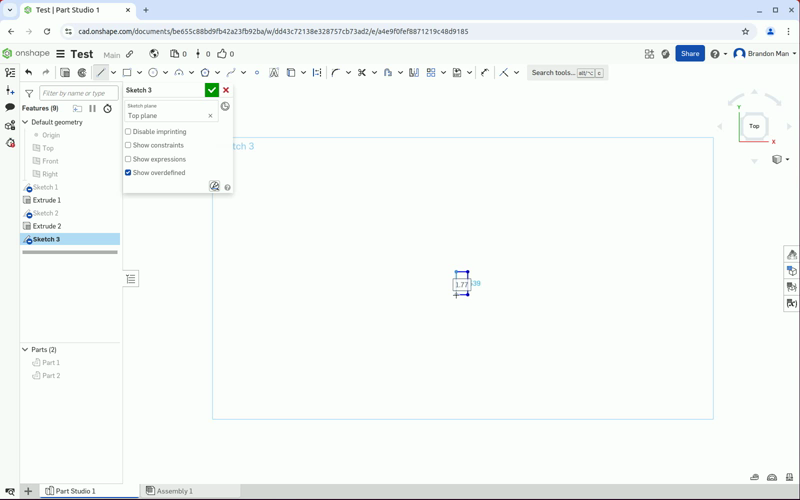
key_up(shift)
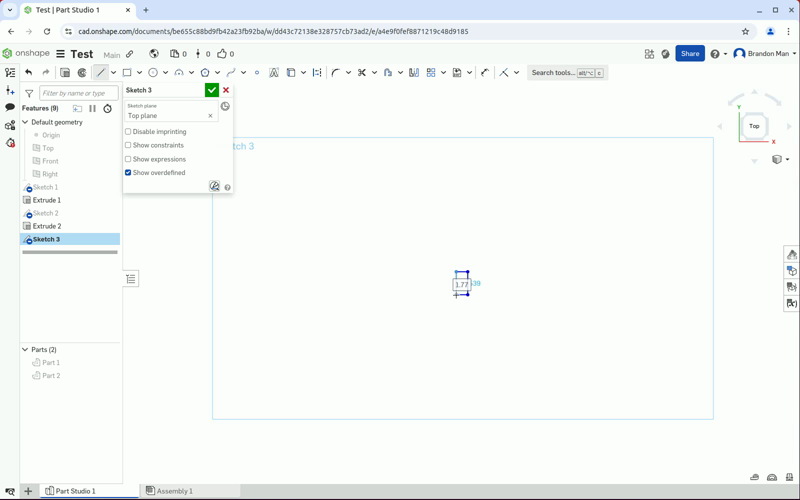
click(456, 294)
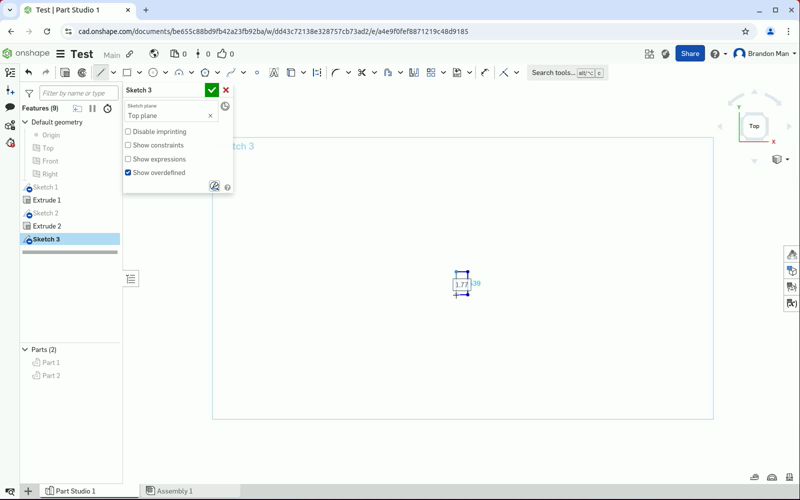
key(esc)
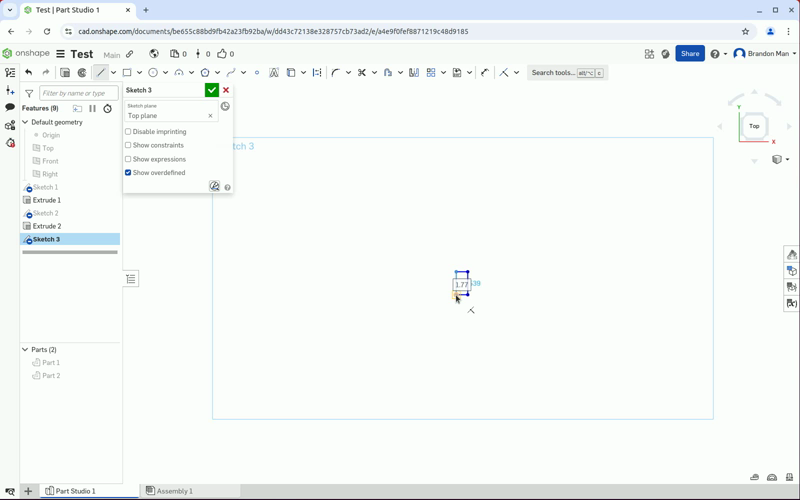
mouse_move(462, 294)
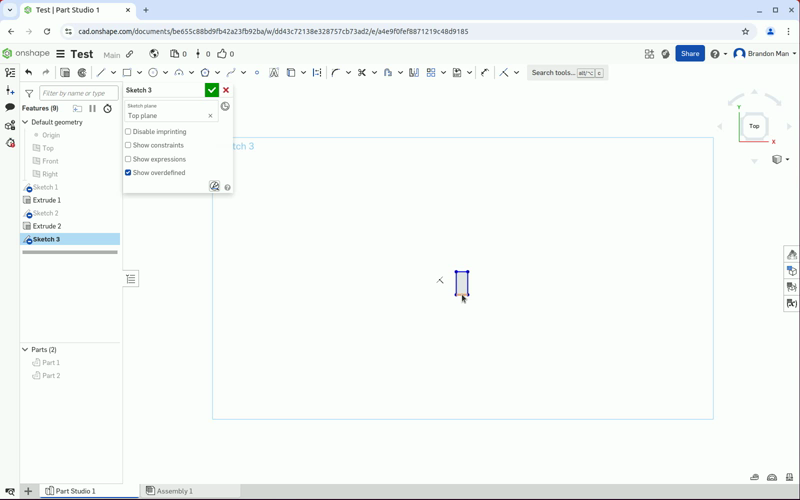
scroll(6)
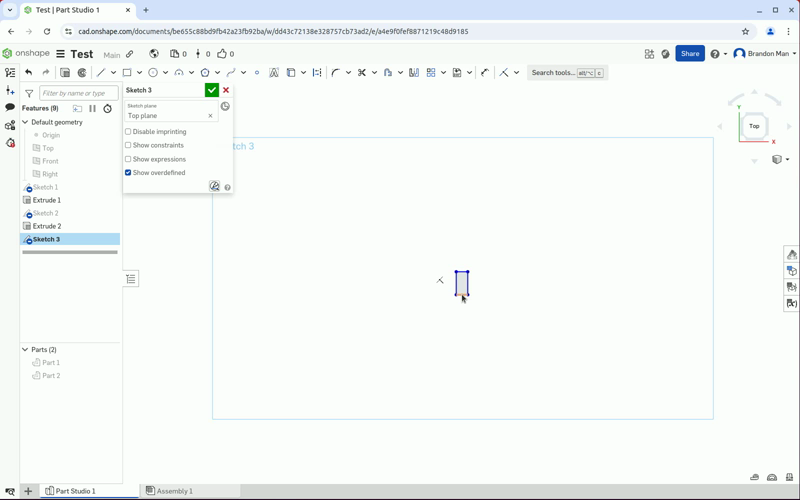
scroll(6)
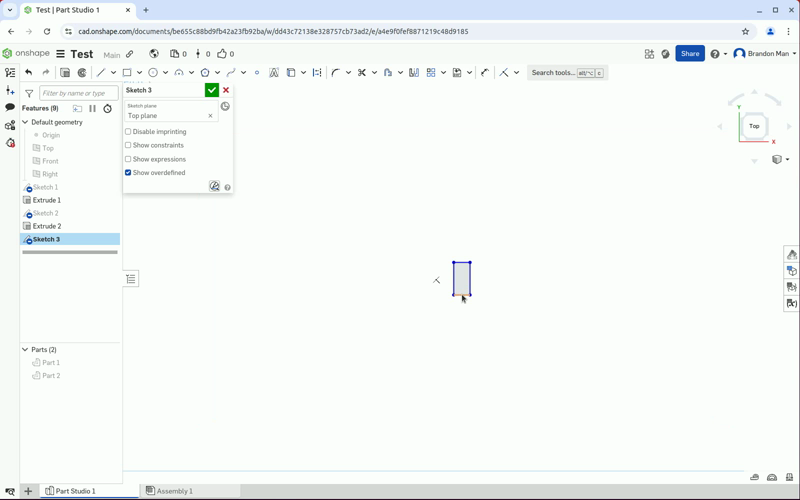
scroll(6)
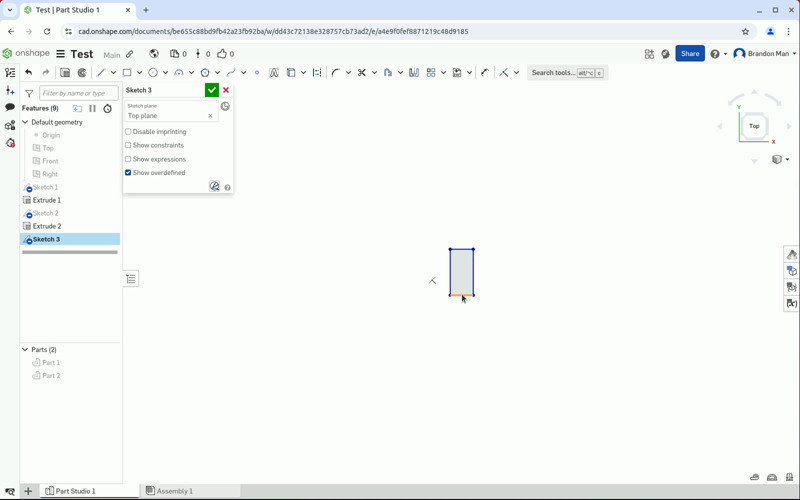
scroll(6)
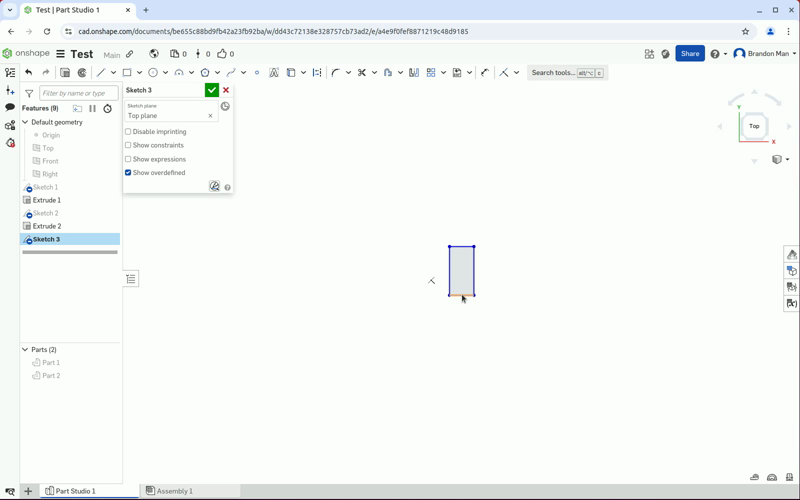
scroll(6)
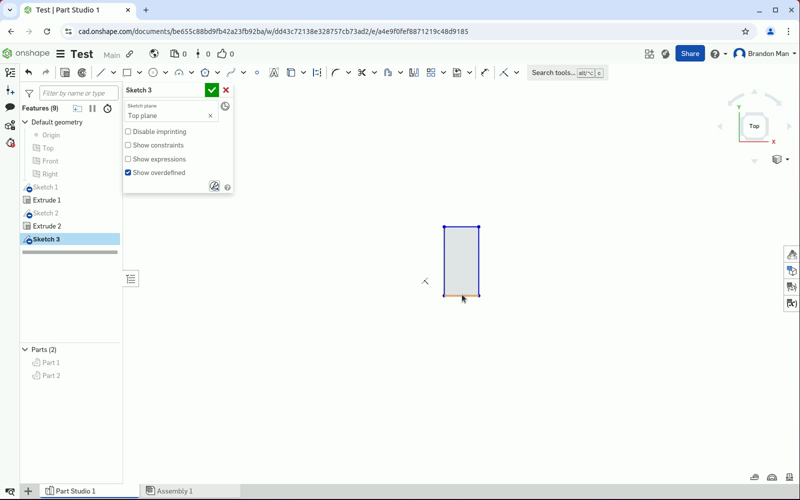
scroll(6)
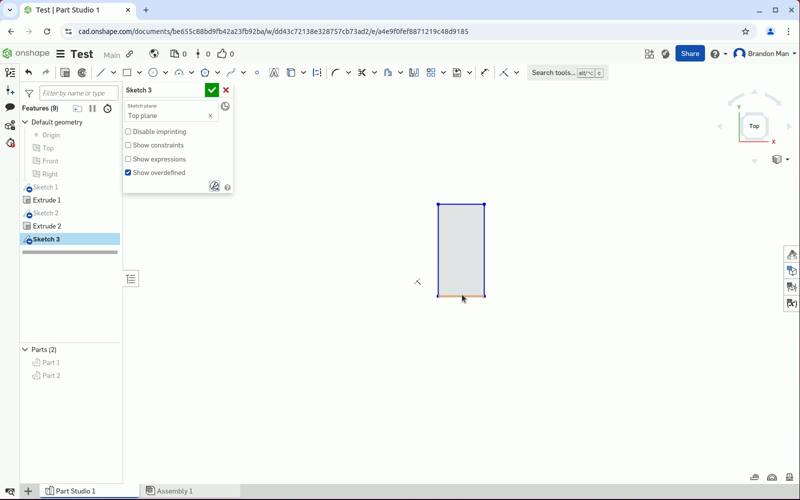
scroll(6)
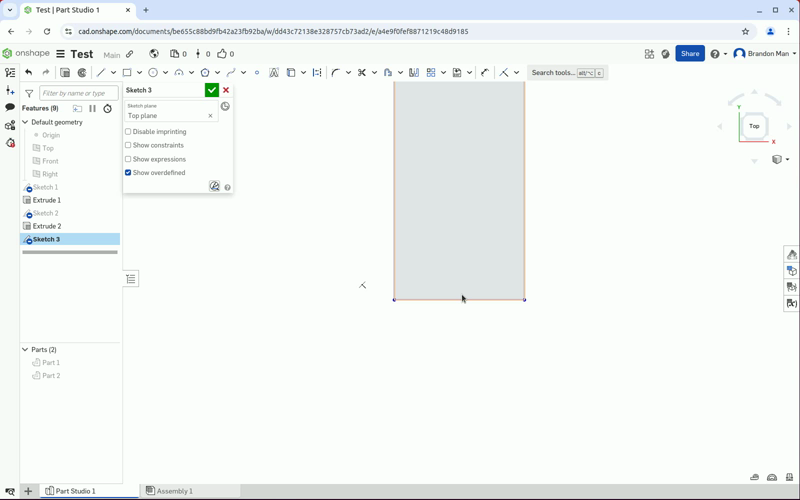
click(462, 294)
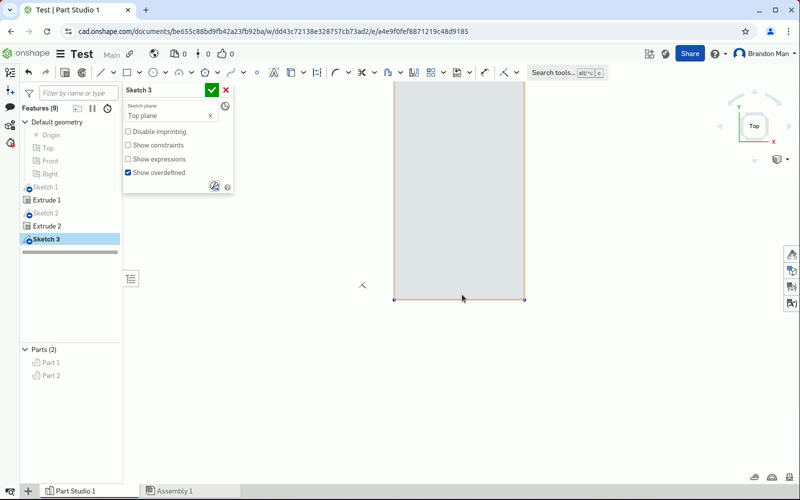
scroll(-6)
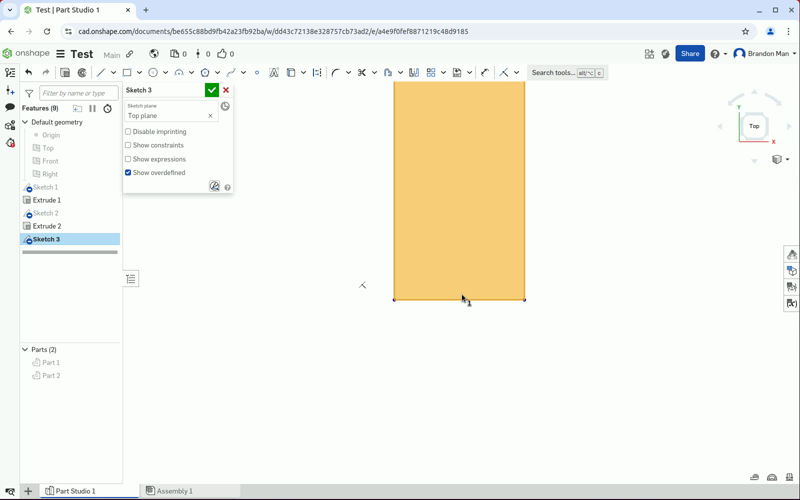
scroll(-6)
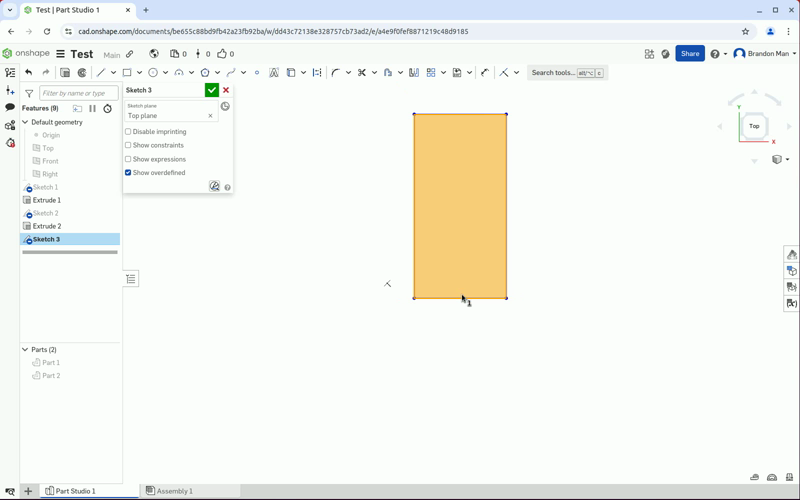
scroll(-6)
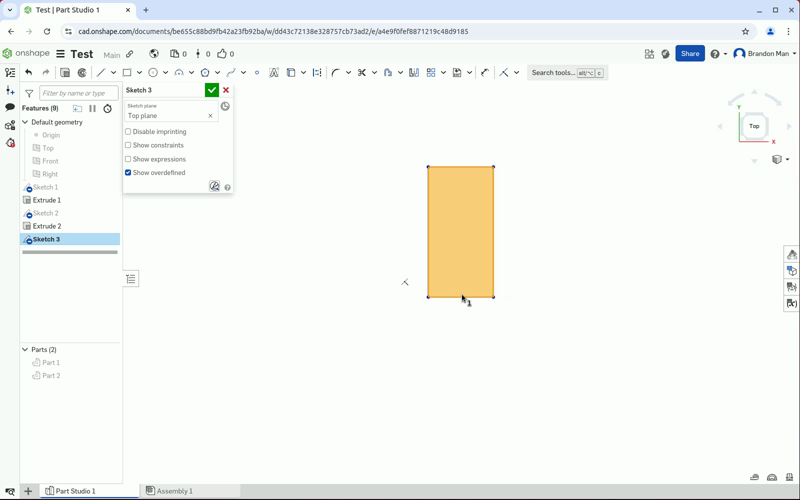
scroll(-6)
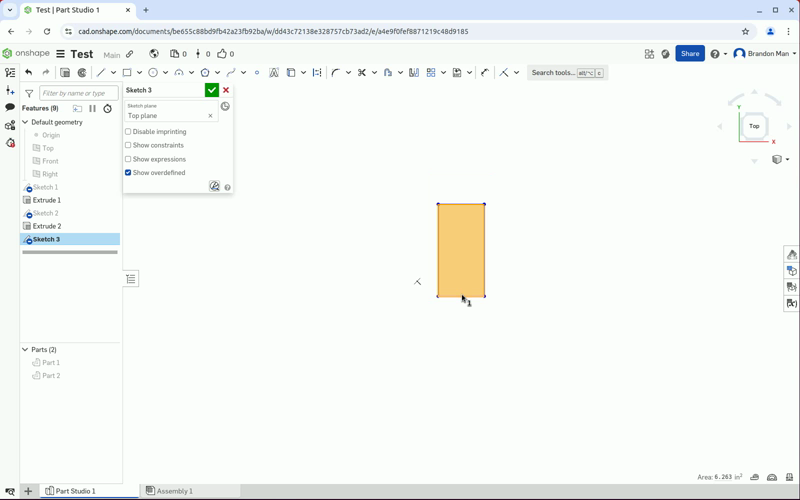
scroll(-6)
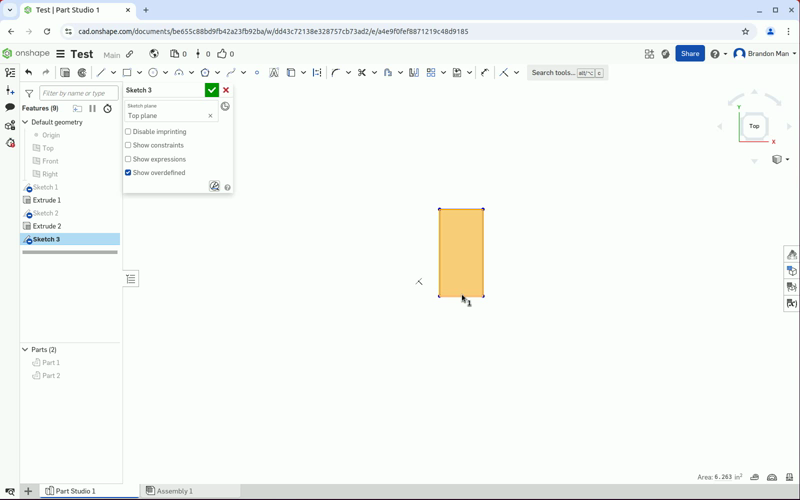
scroll(-6)
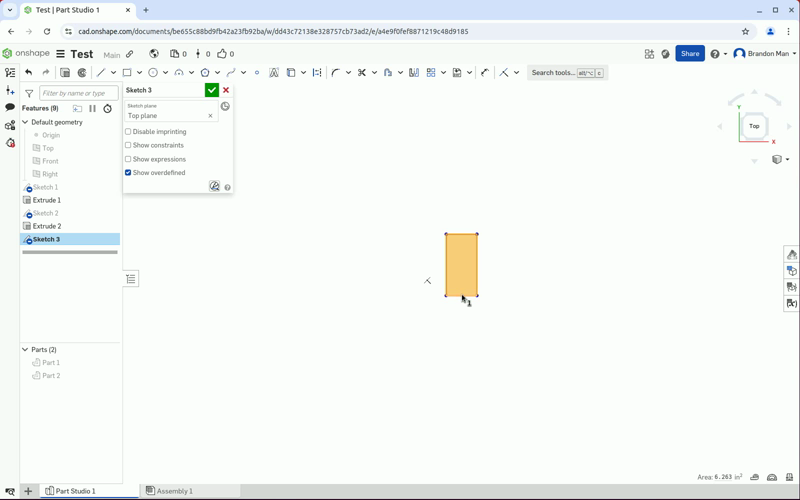
scroll(-6)
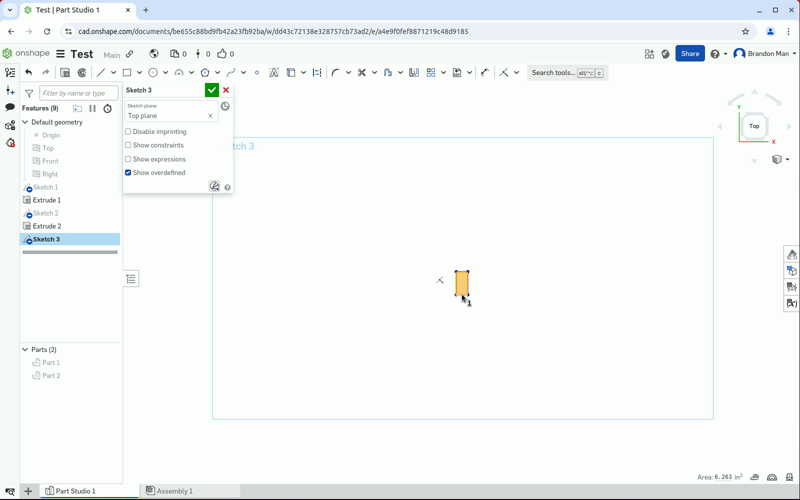
mouse_move(73, 352)
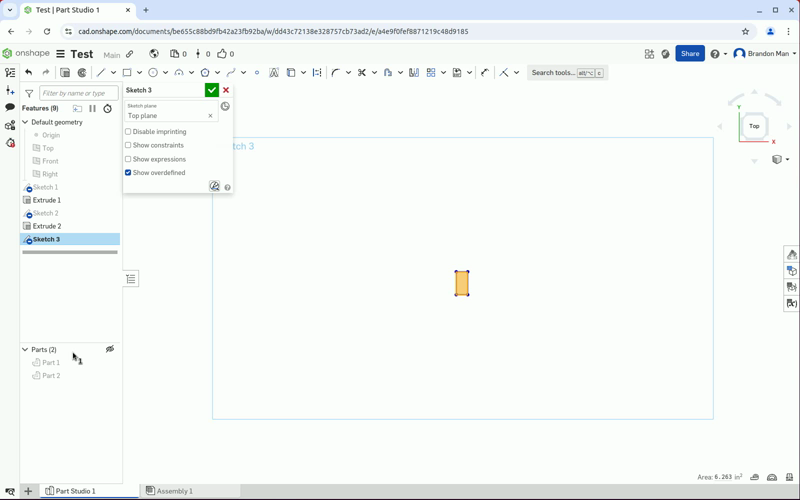
key(shift+y)
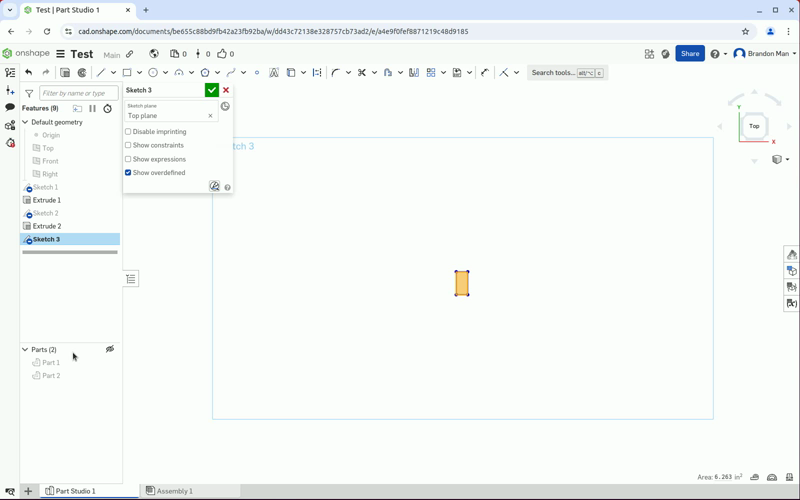
key(shift+e)
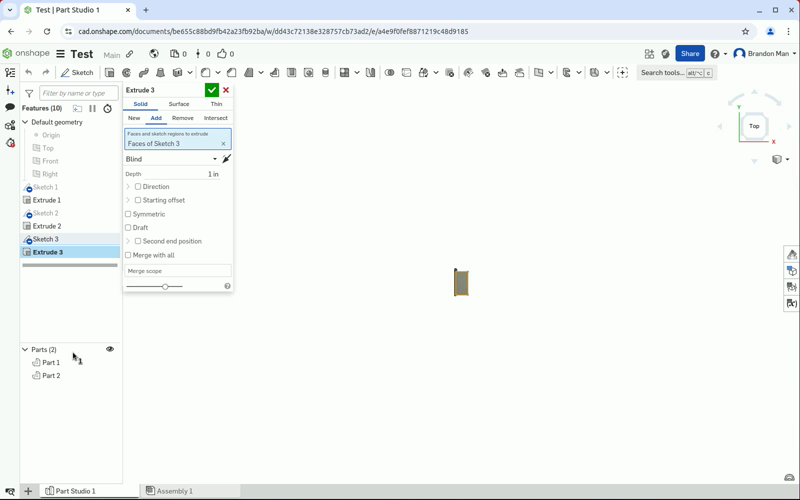
mouse_move(143, 106)
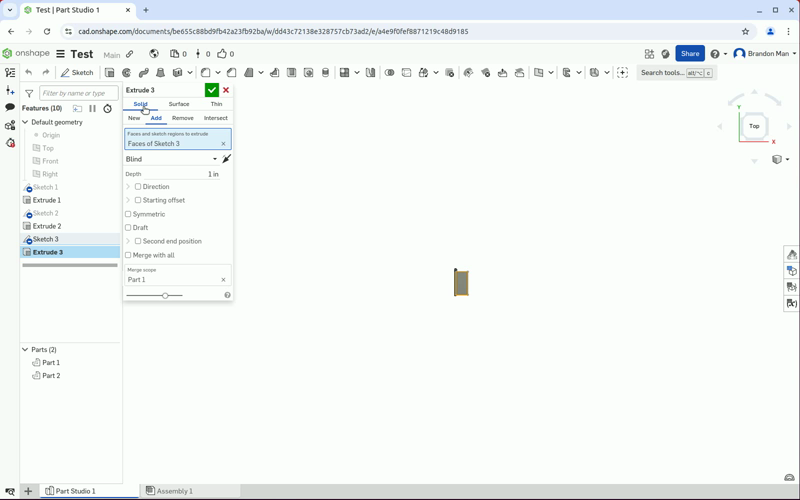
click(143, 106)
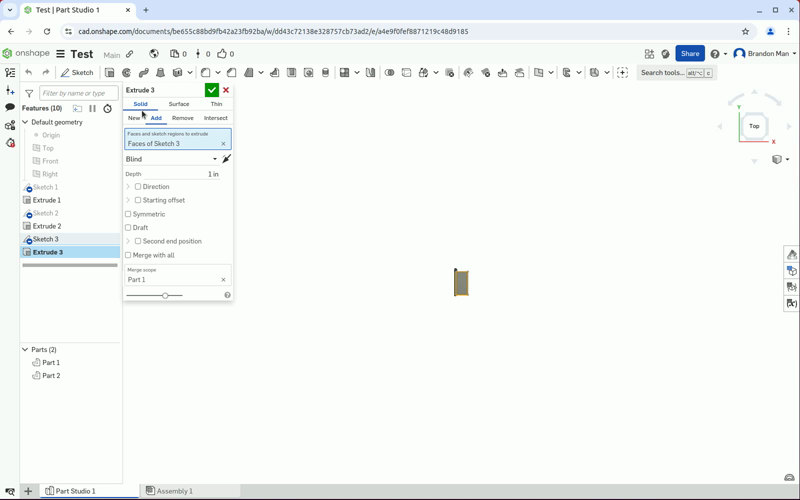
mouse_move(137, 120)
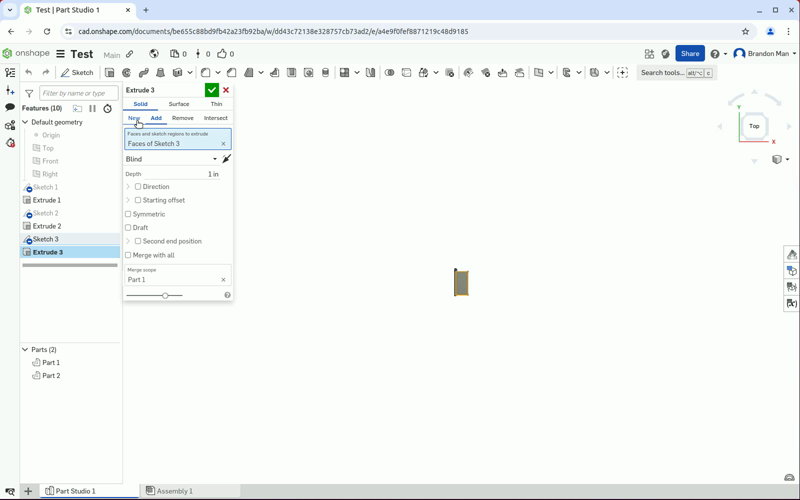
click(137, 120)
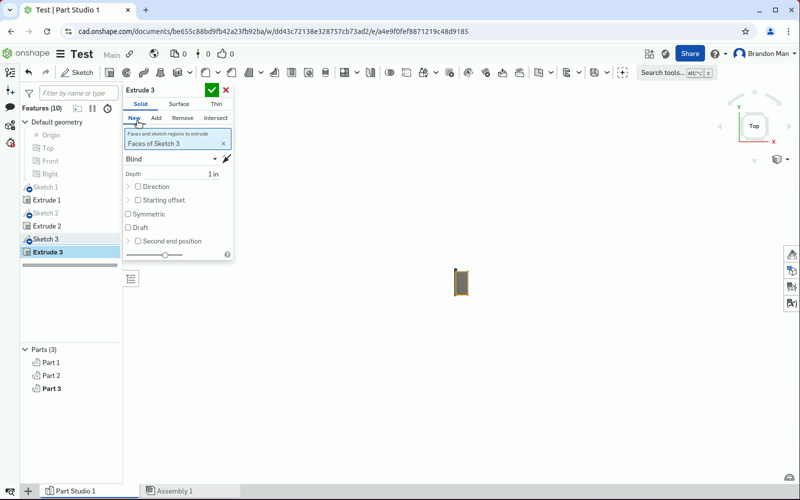
key(tab, 4)
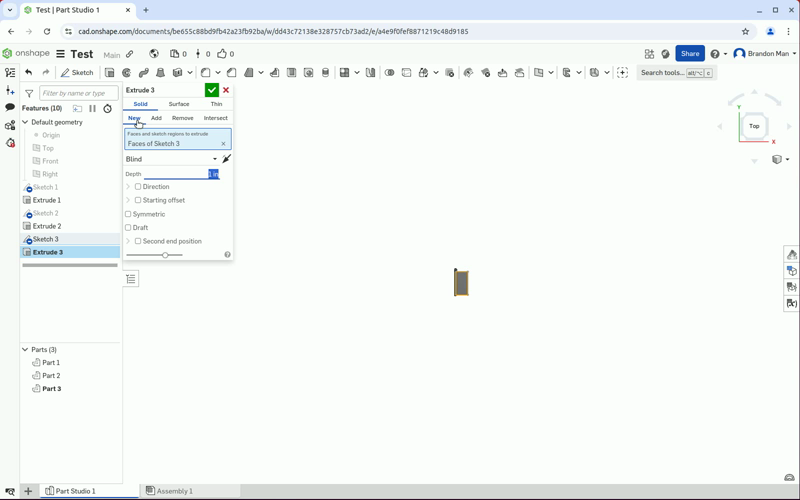
text(23.108)
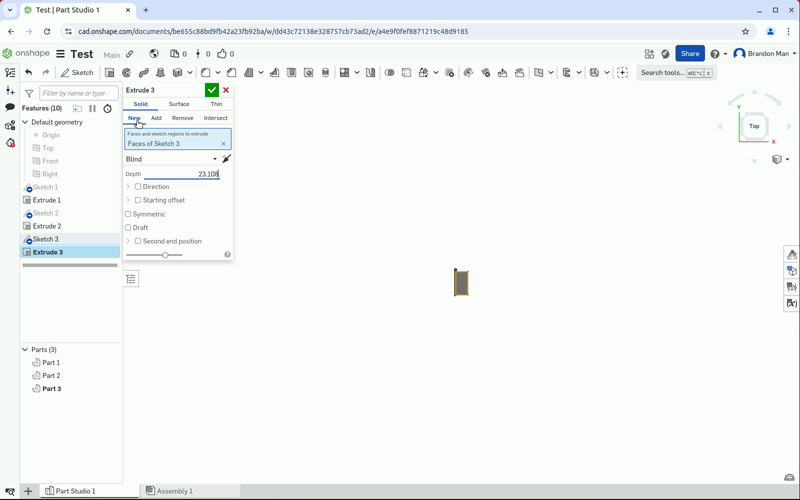
key(enter)
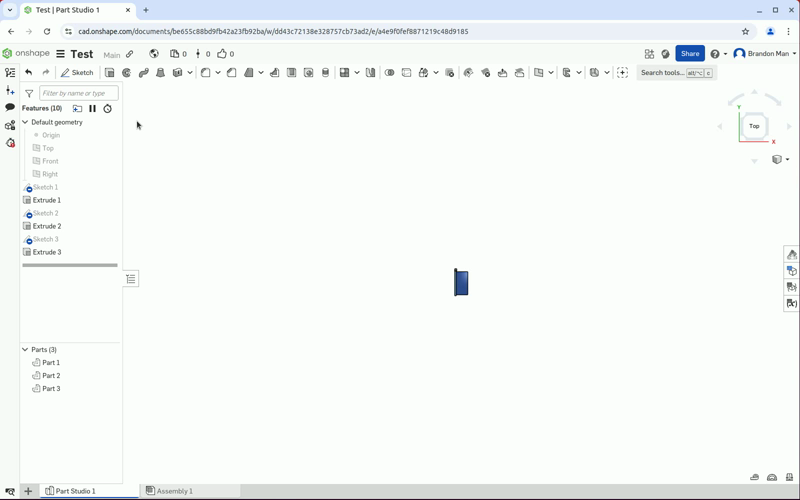
key(shift+h)
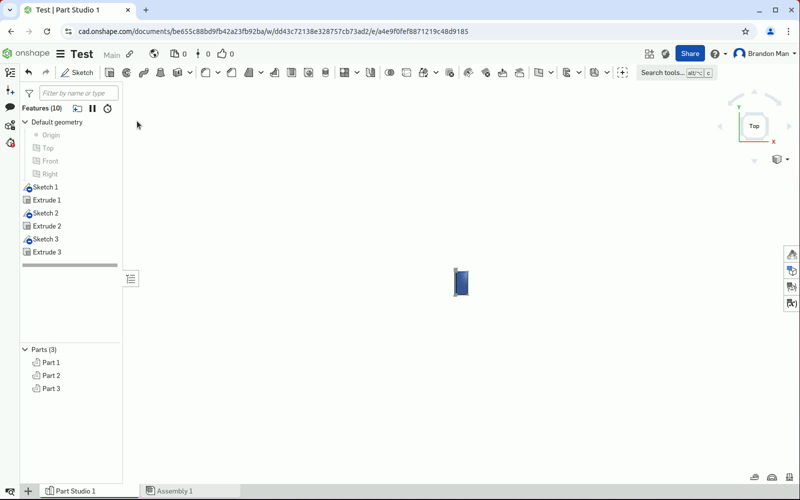
key(shift+h)
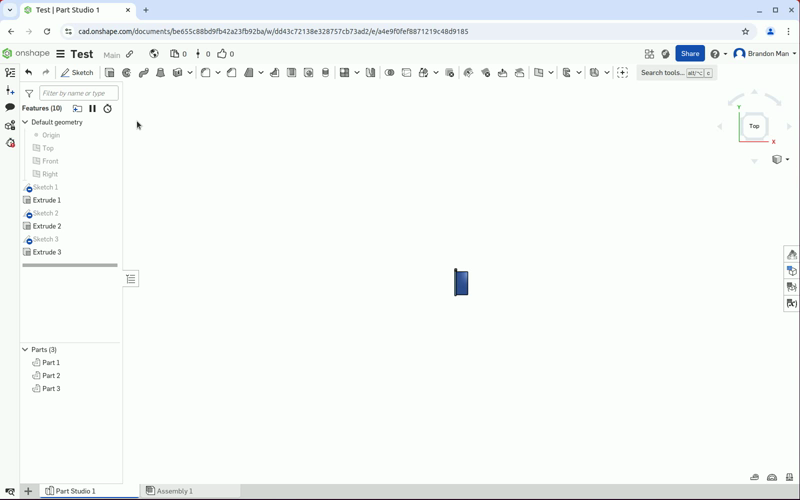
mouse_move(73, 189)
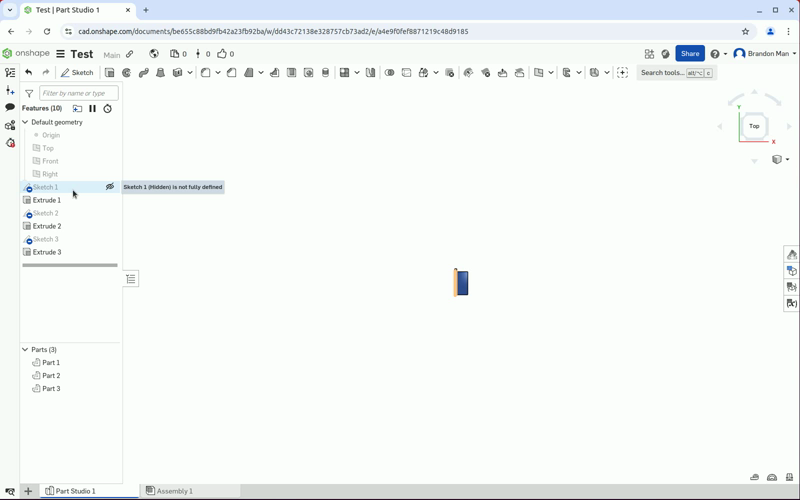
click(73, 189)
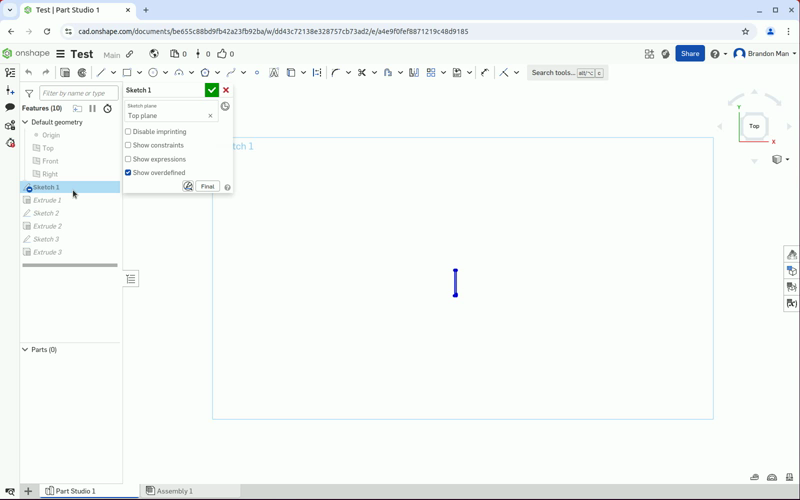
mouse_move(229, 92)
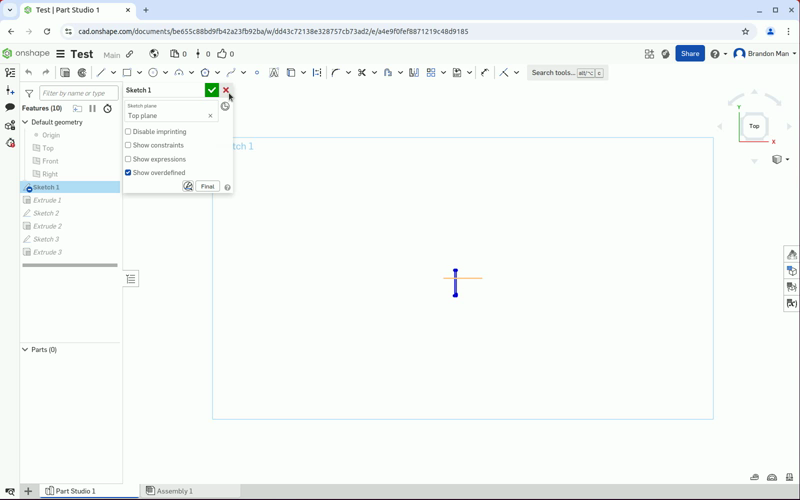
click(229, 92)
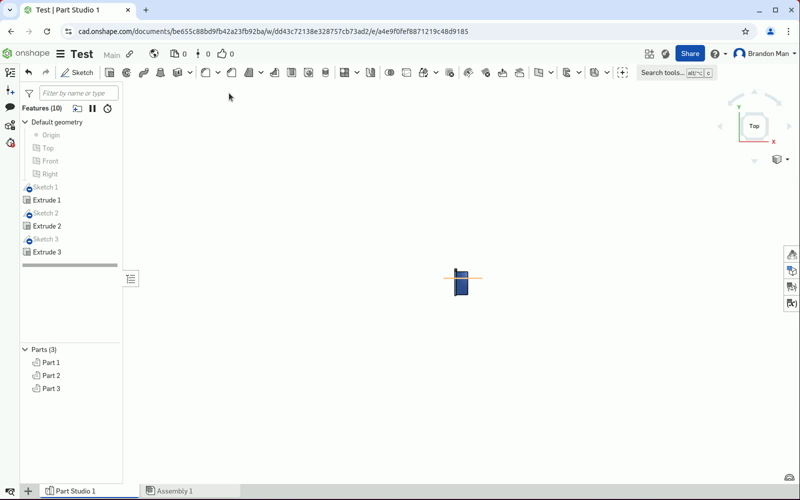
mouse_move(73, 352)
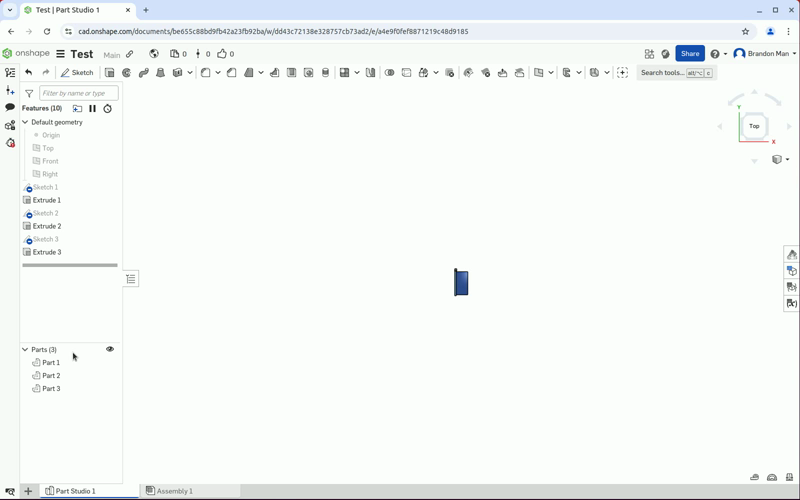
key(y)
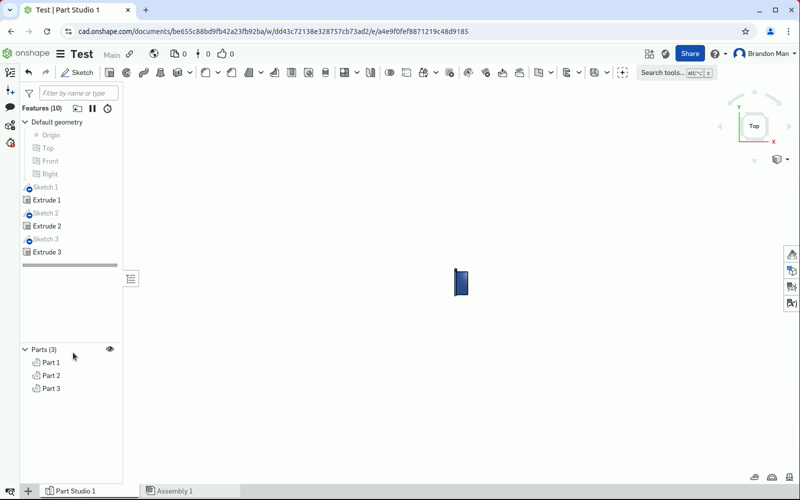
key(shift+p)
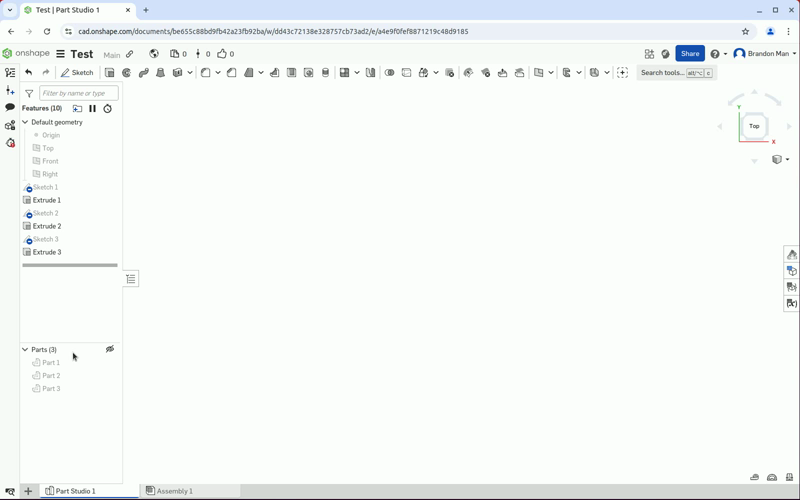
key(space)
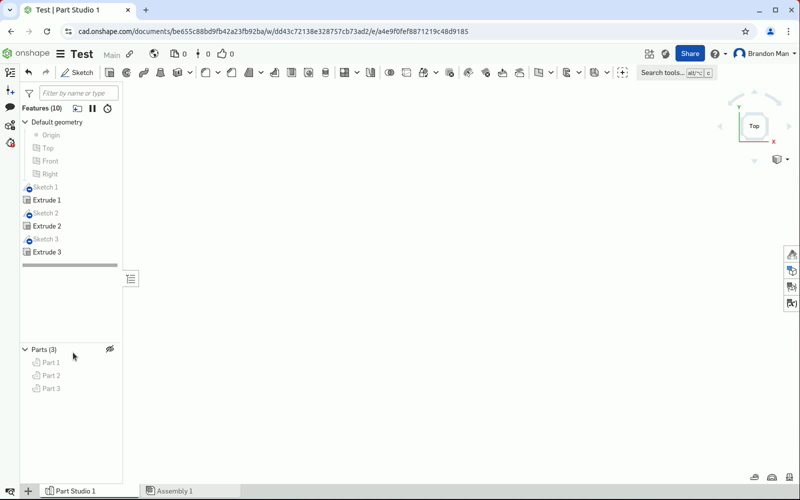
key_down(shift)
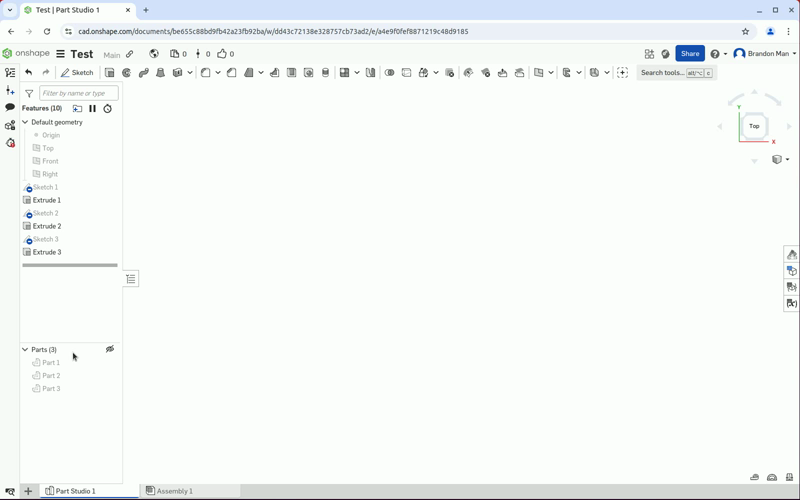
key(up)
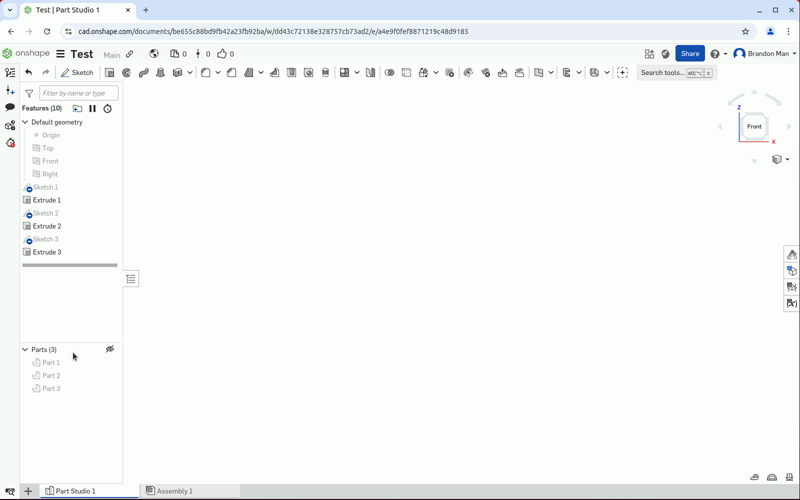
key_up(shift)
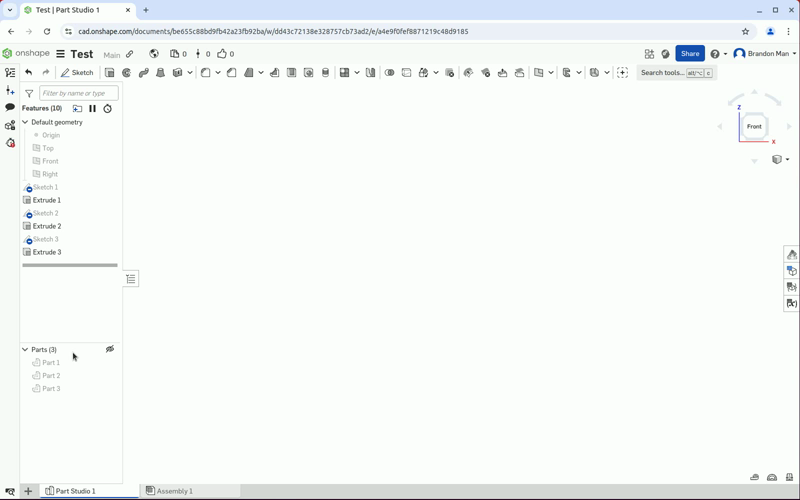
key(space)
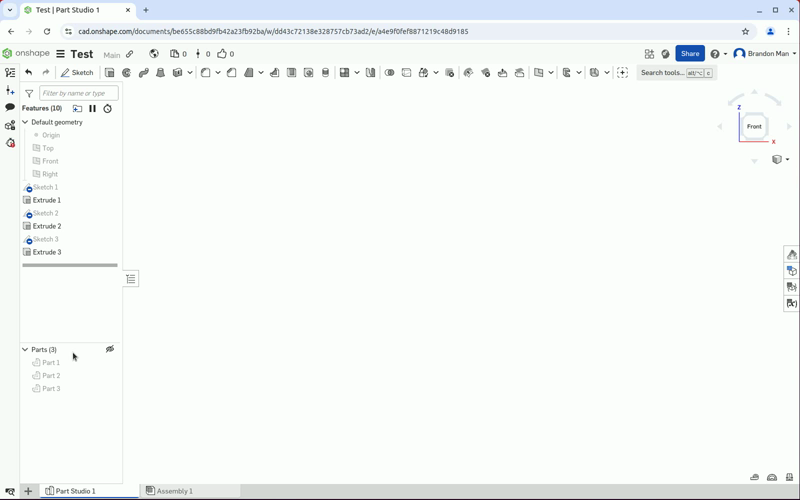
key_down(shift)
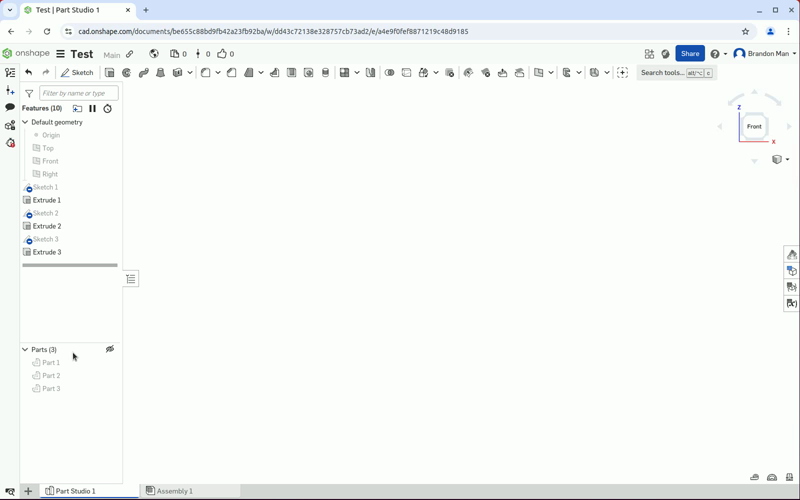
key(left)
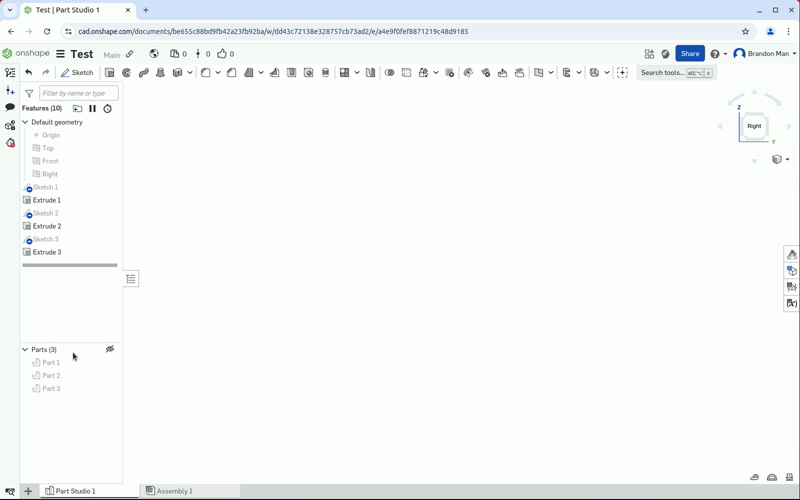
key_up(shift)
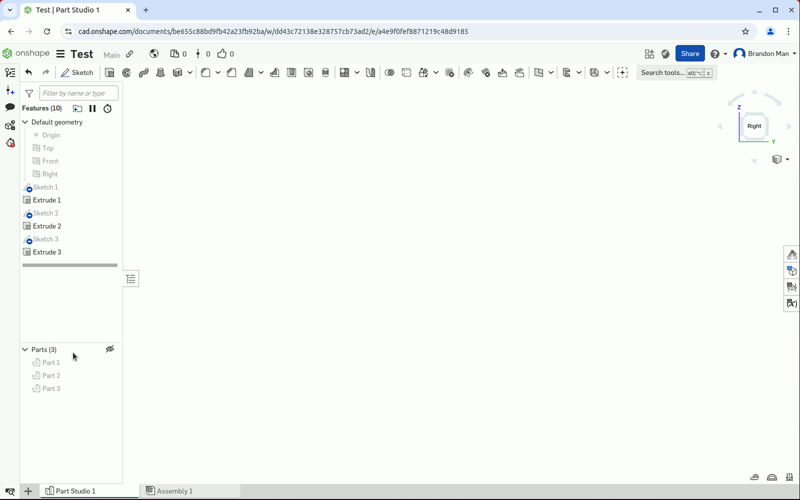
mouse_move(73, 352)
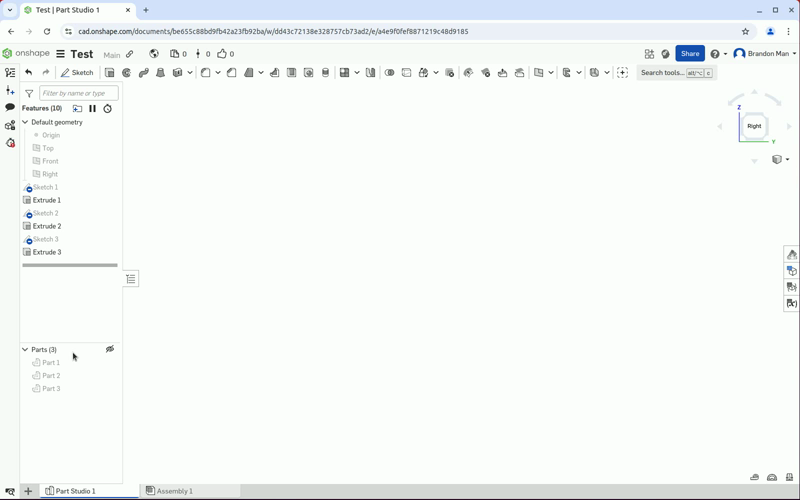
key(shift+y)
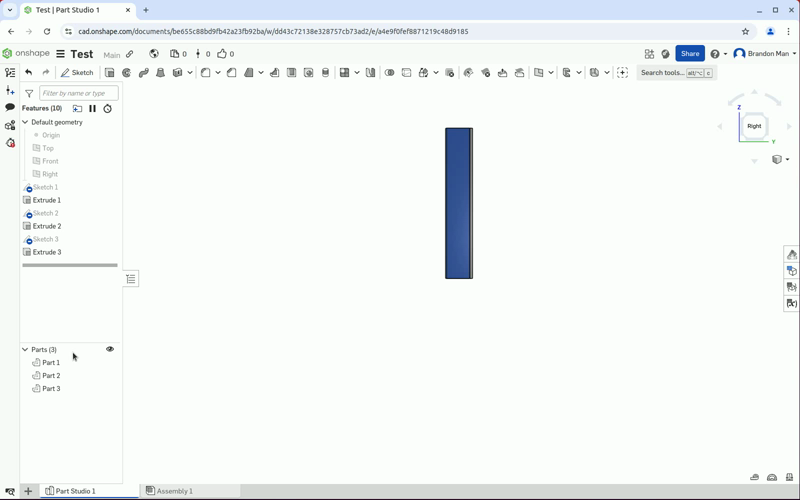
mouse_move(541, 75)
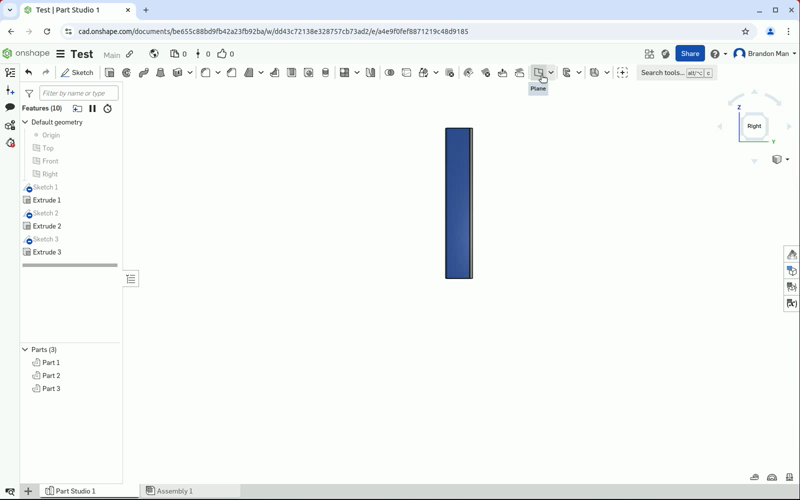
click(541, 75)
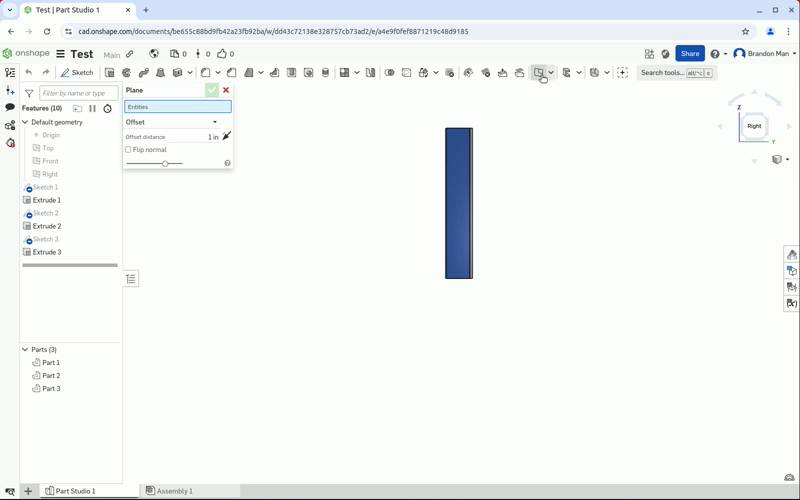
mouse_move(73, 176)
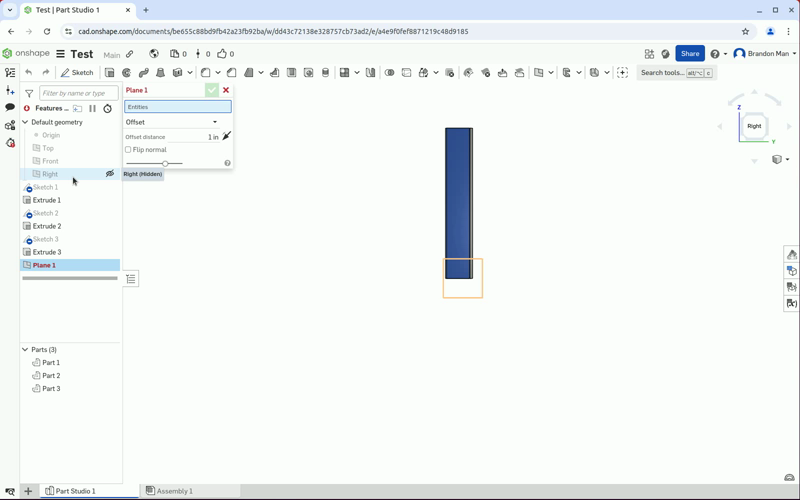
click(73, 176)
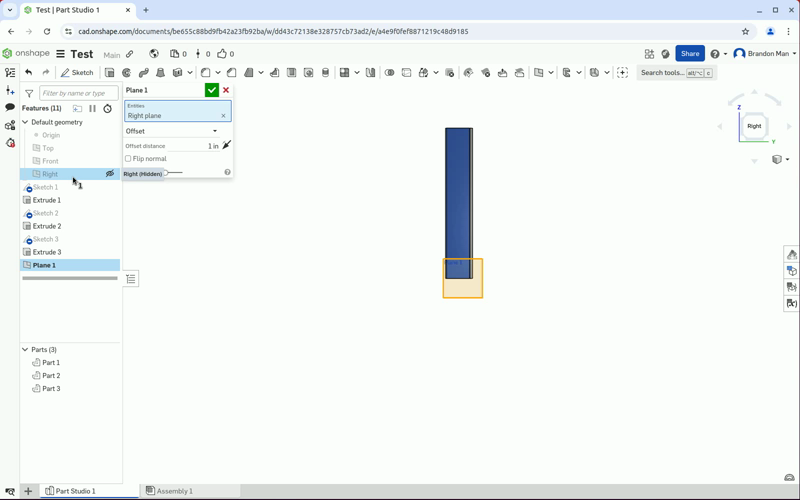
key(tab, 2)
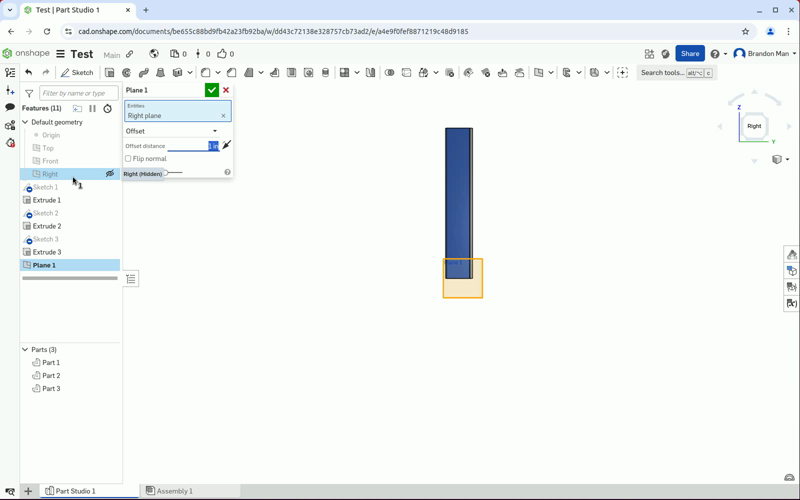
text(1.202)
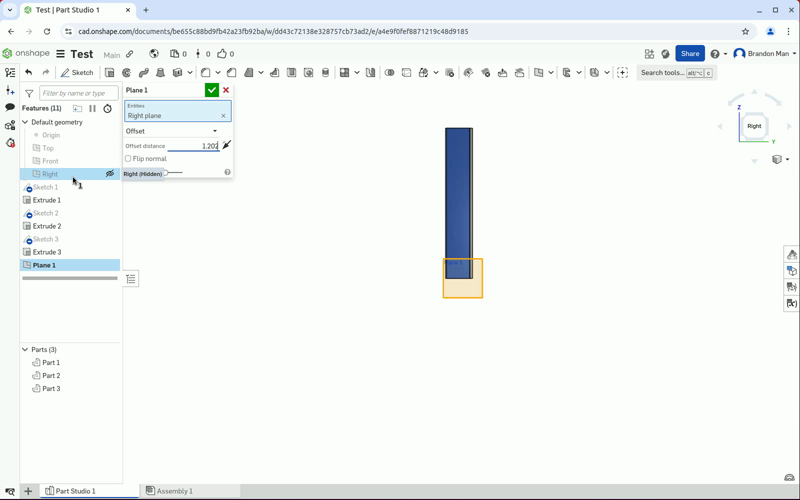
key(enter, 2)
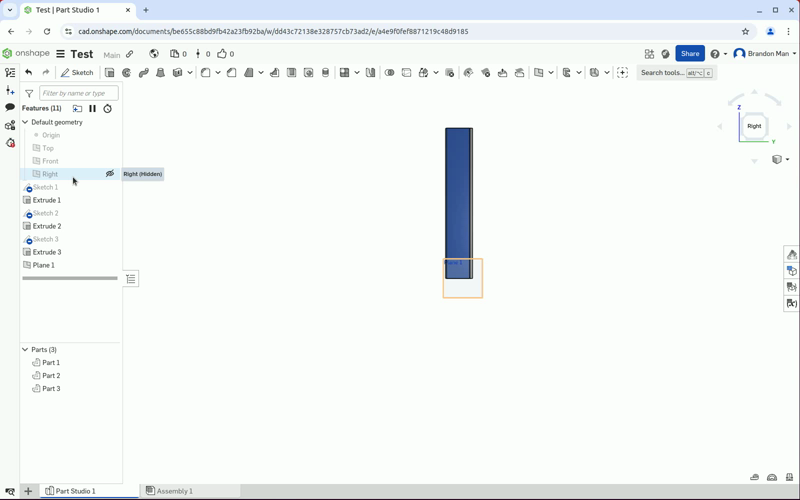
key(shift+s)
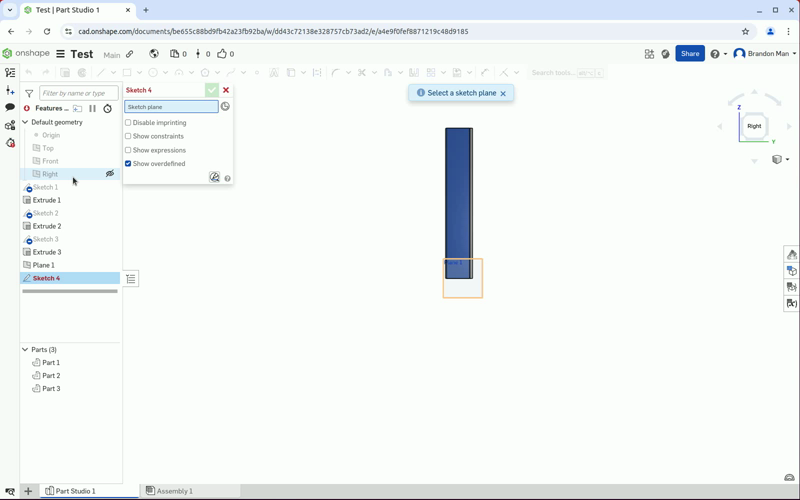
mouse_move(73, 267)
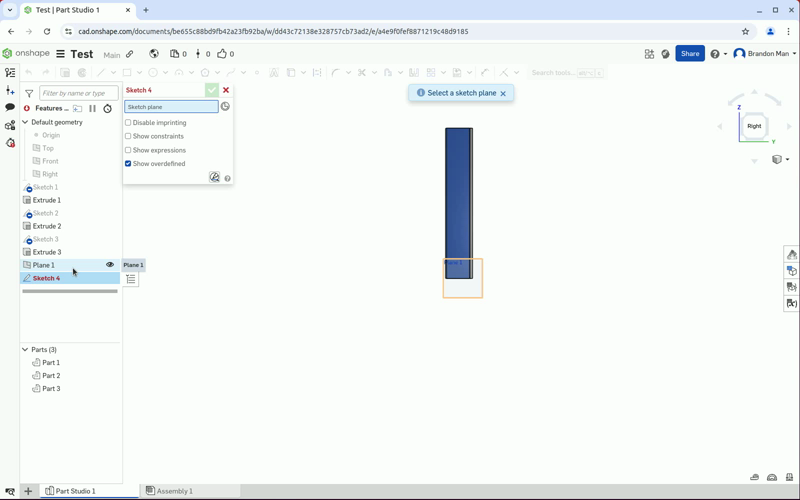
click(73, 267)
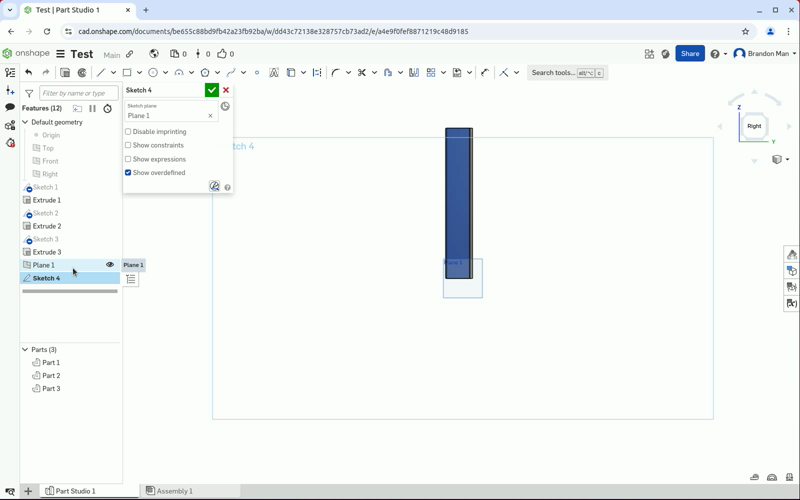
mouse_move(73, 352)
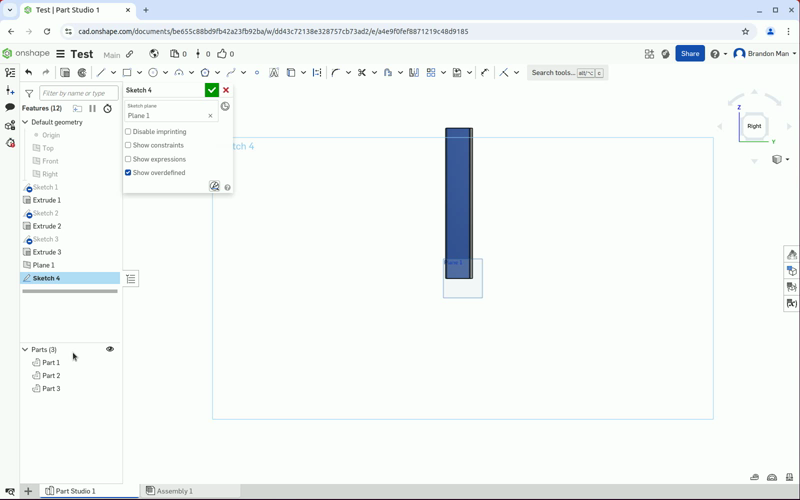
key(y)
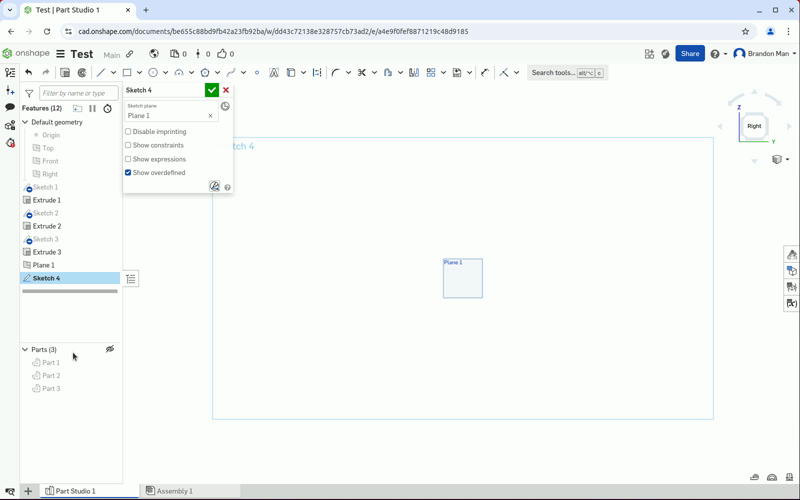
key(l)
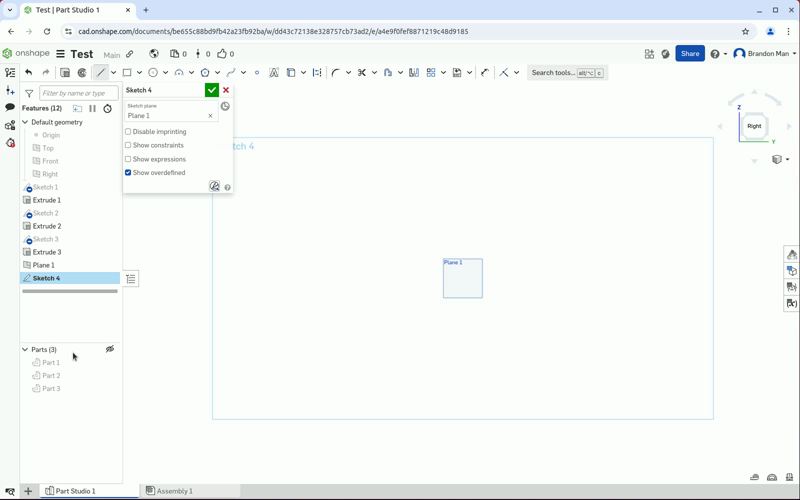
key_down(shift)
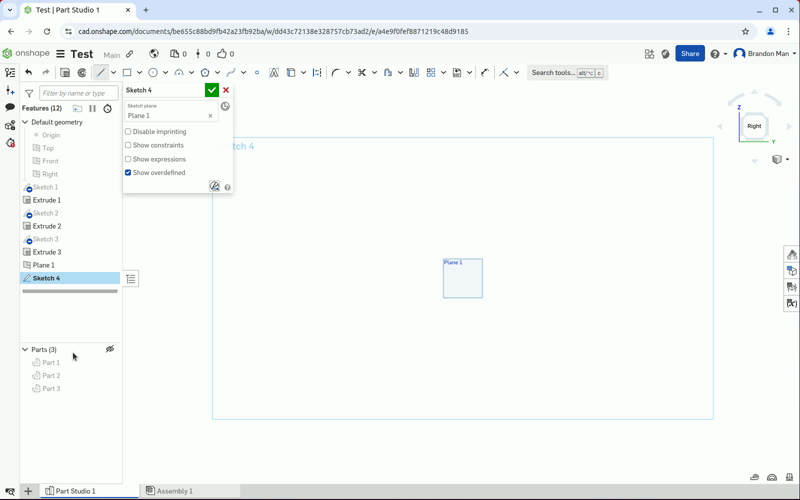
mouse_move(451, 250)
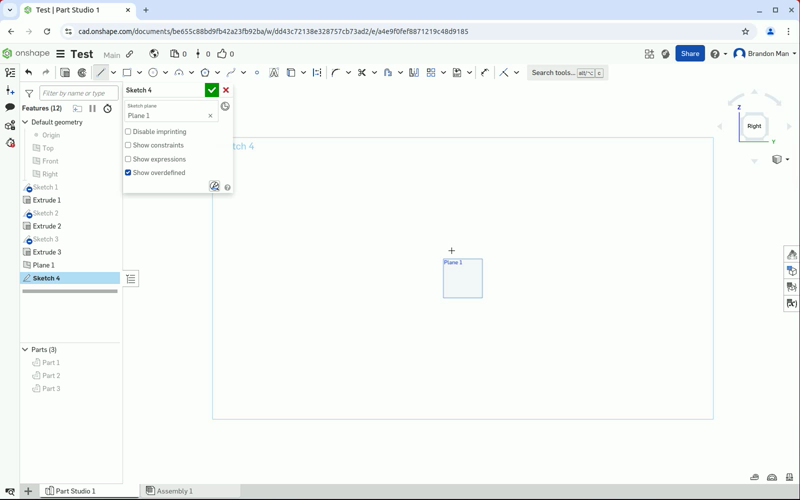
click(451, 250)
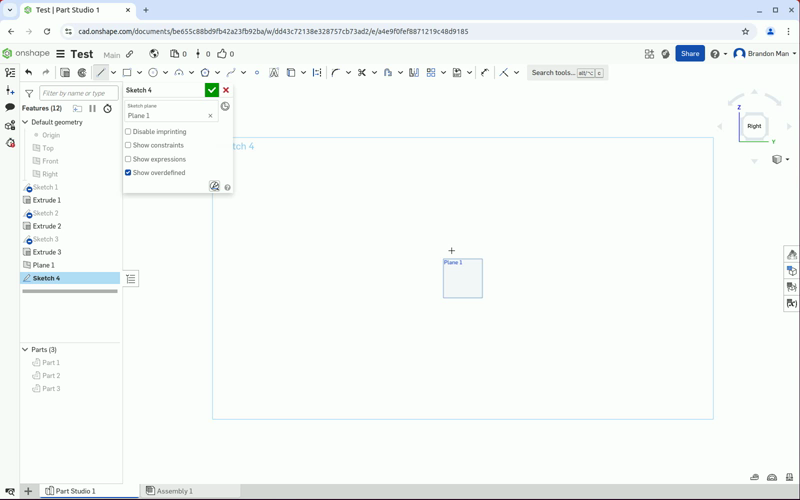
key_up(shift)
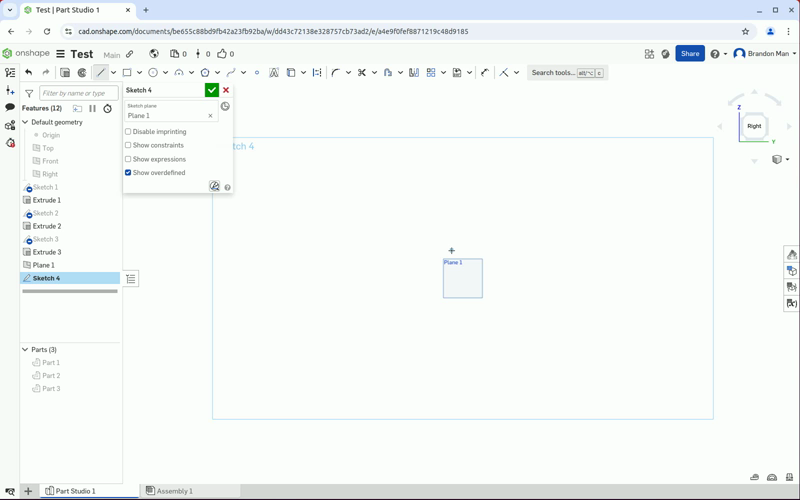
key_down(shift)
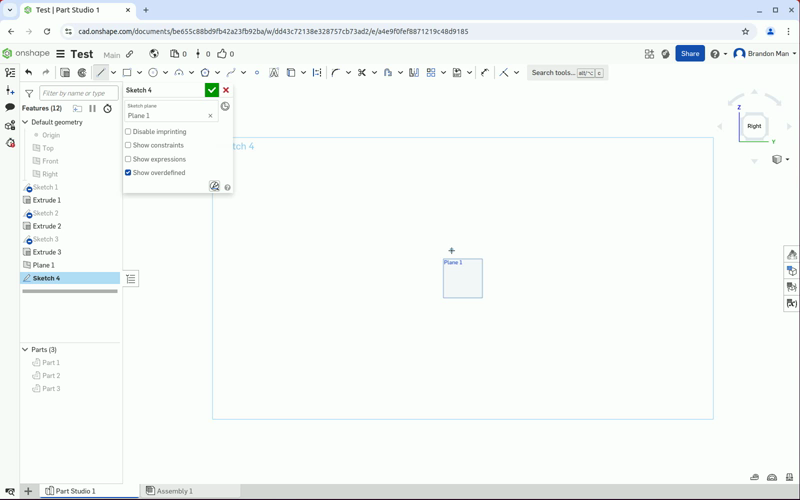
mouse_move(481, 250)
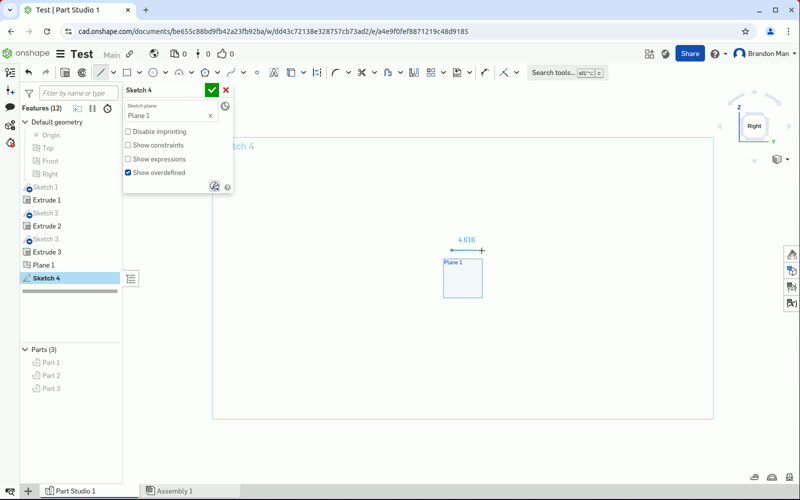
mouse_move(462, 250)
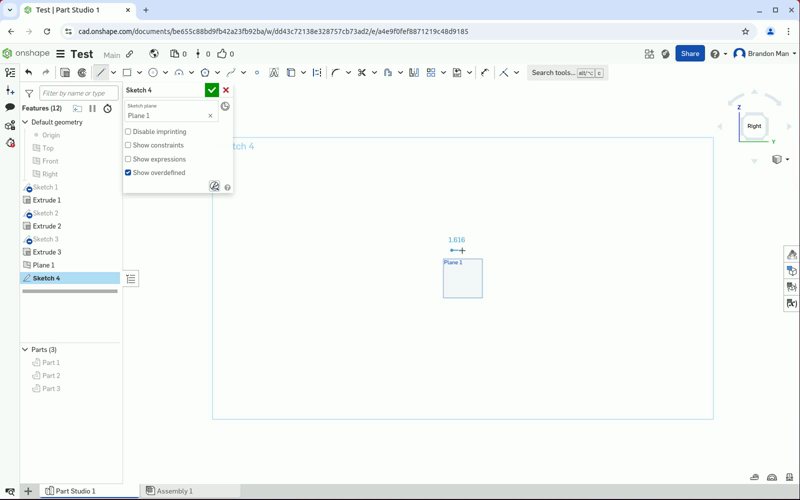
click(462, 250)
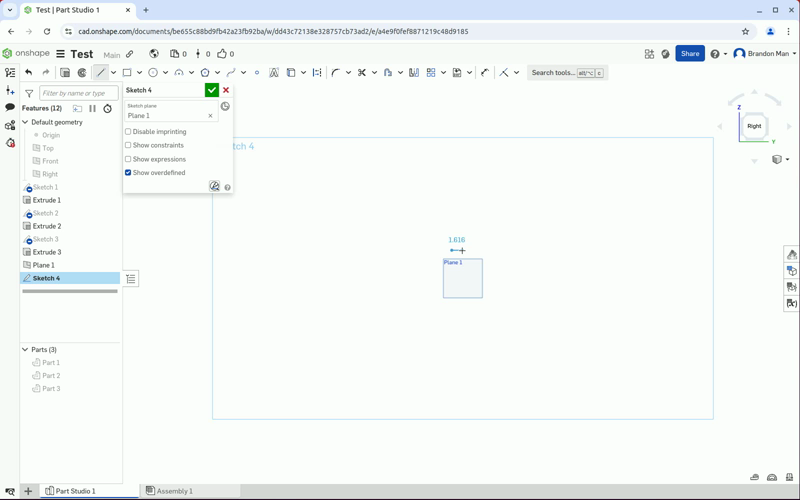
key_up(shift)
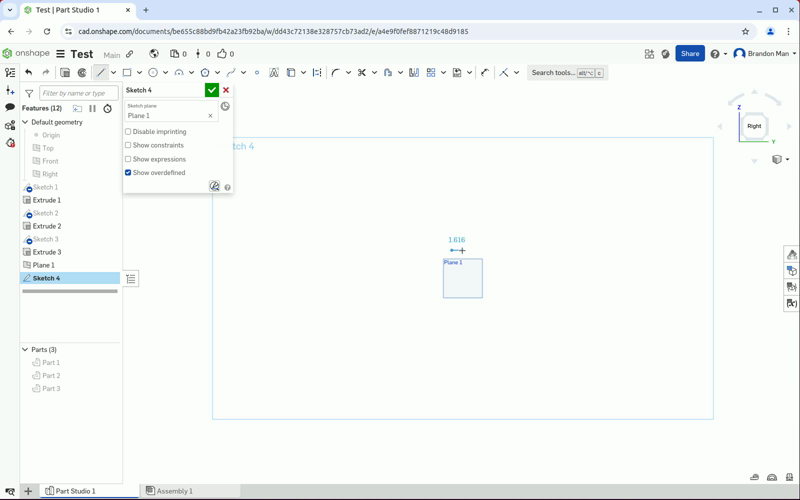
key_down(shift)
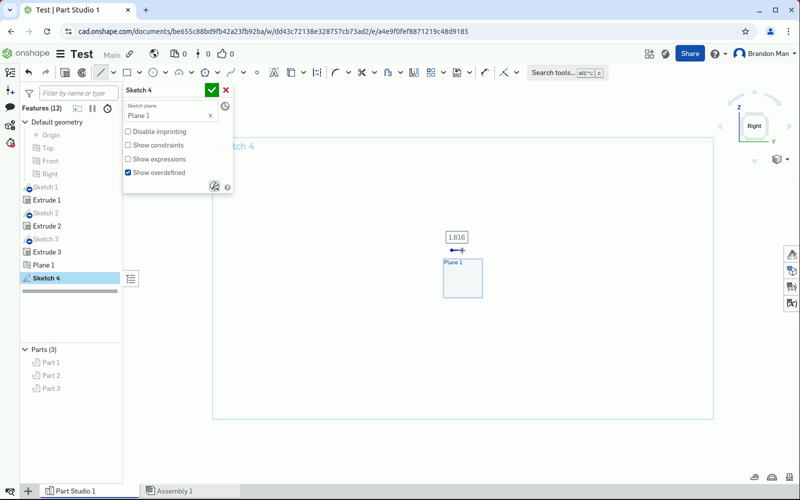
mouse_move(492, 250)
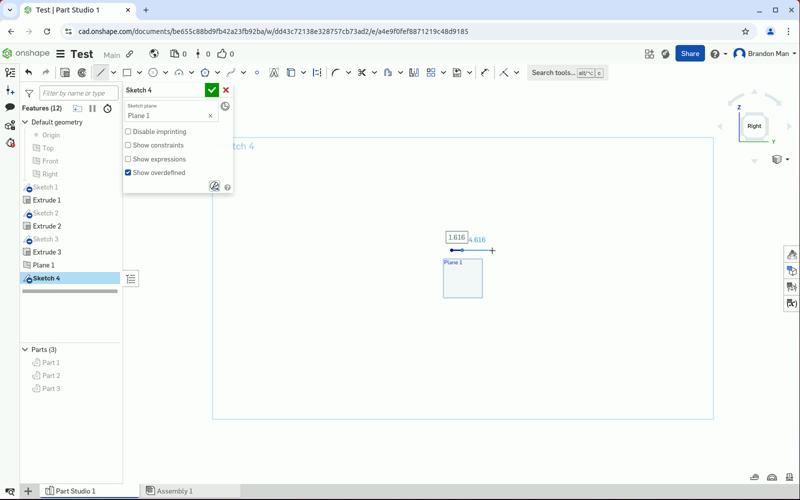
mouse_move(462, 237)
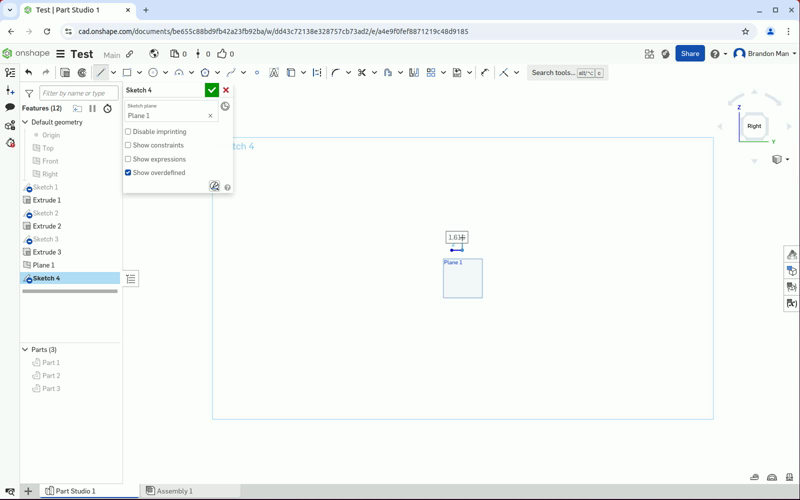
click(462, 237)
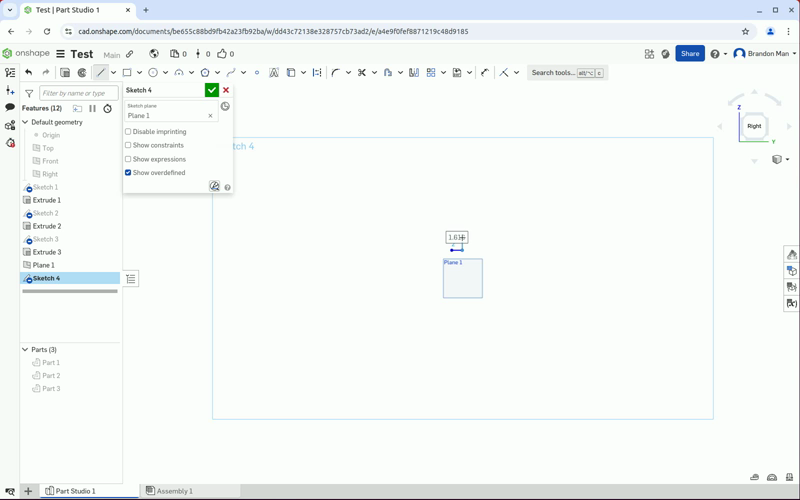
key_up(shift)
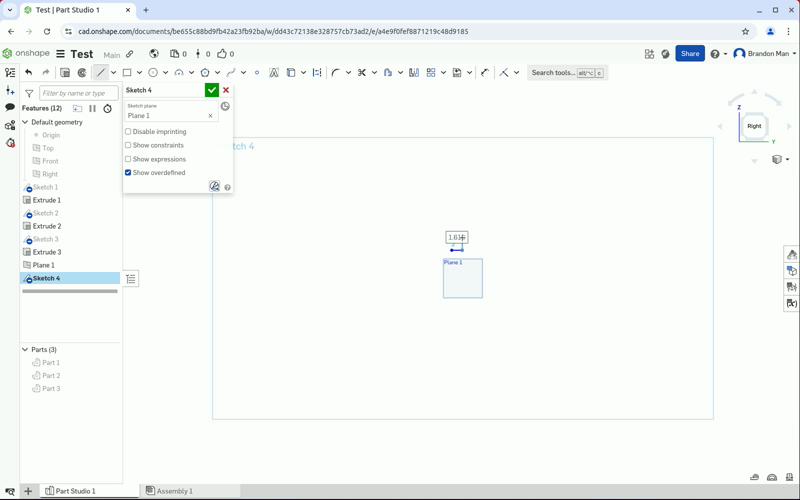
key_down(shift)
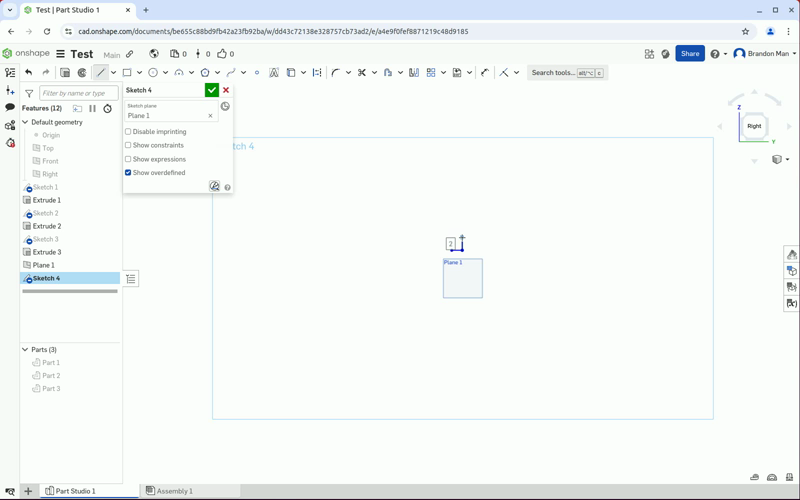
mouse_move(492, 237)
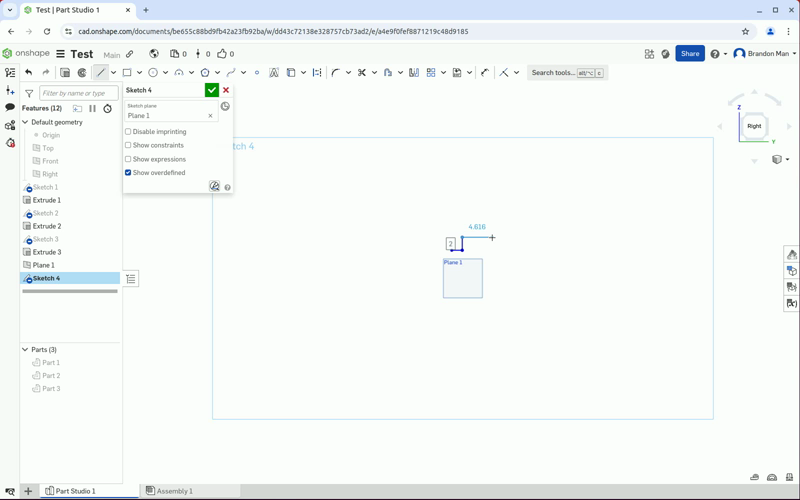
mouse_move(451, 237)
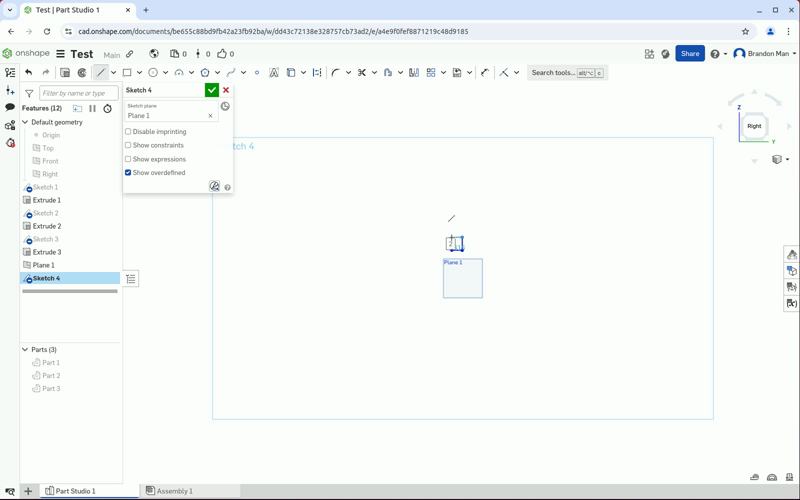
click(451, 237)
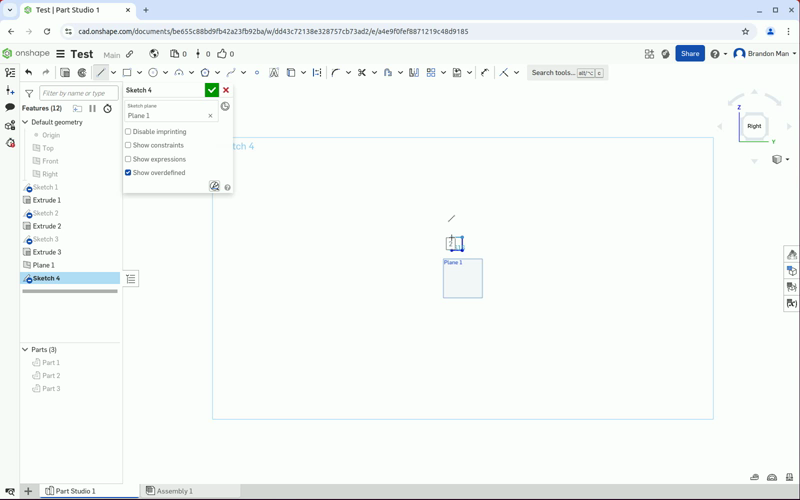
key_up(shift)
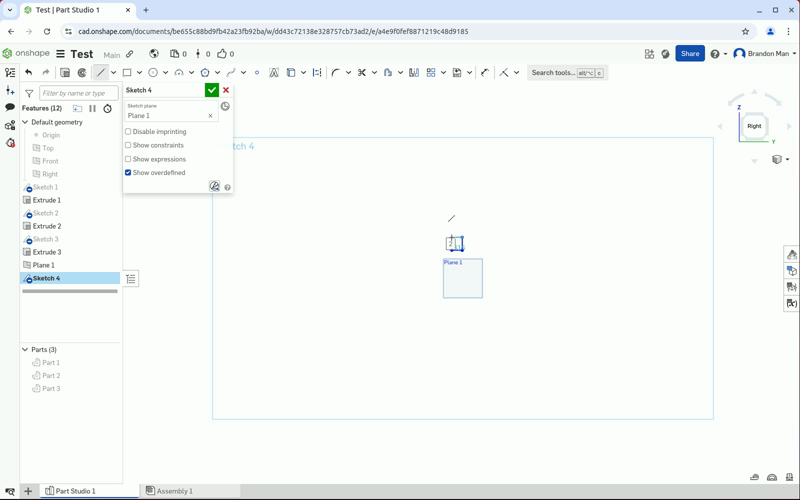
mouse_move(481, 237)
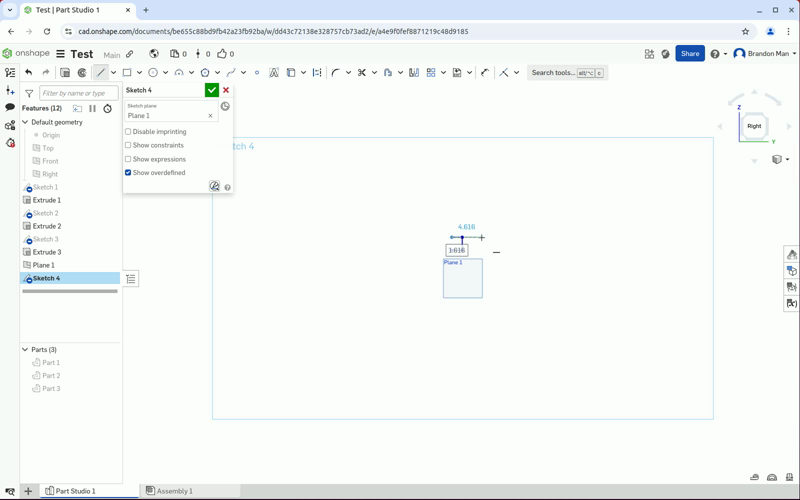
key_down(shift)
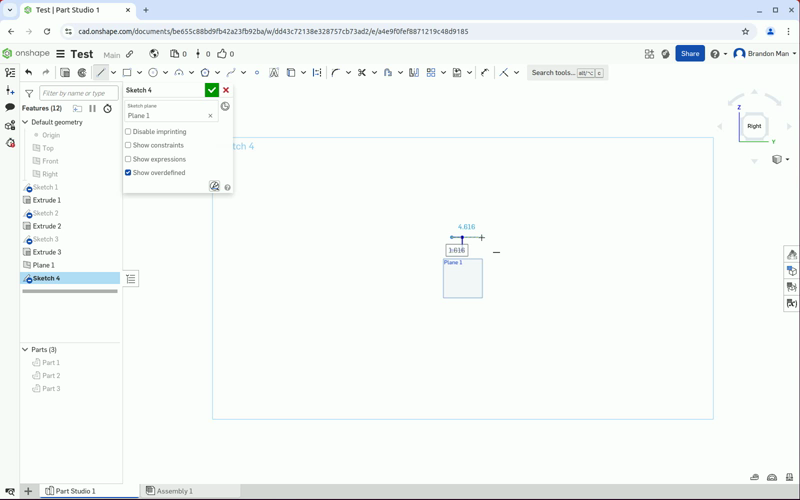
mouse_move(451, 250)
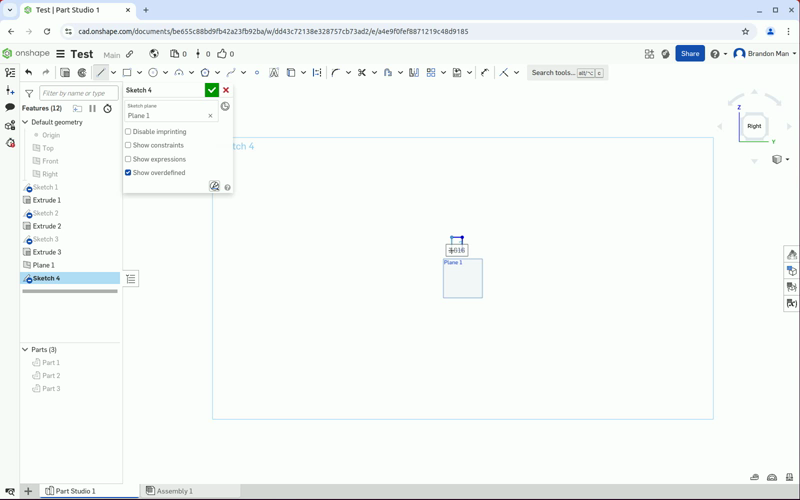
key_up(shift)
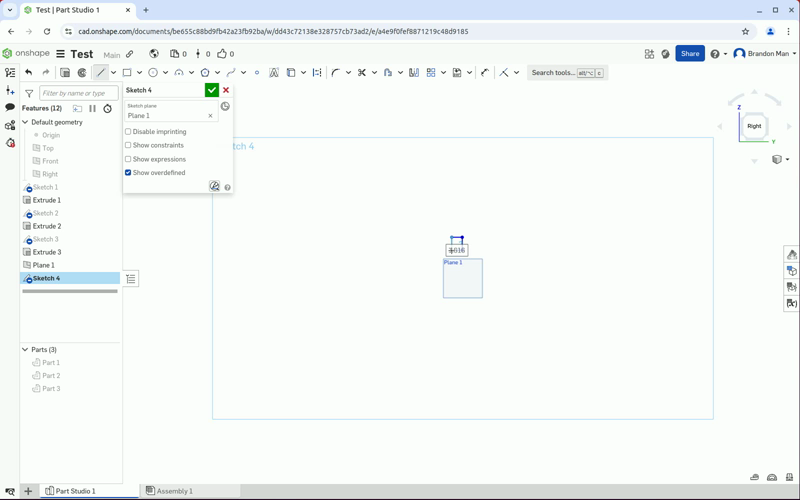
click(451, 250)
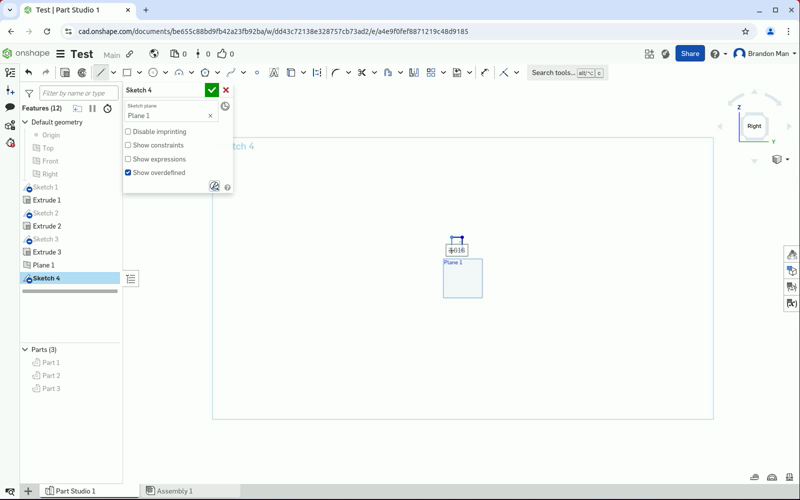
key(esc)
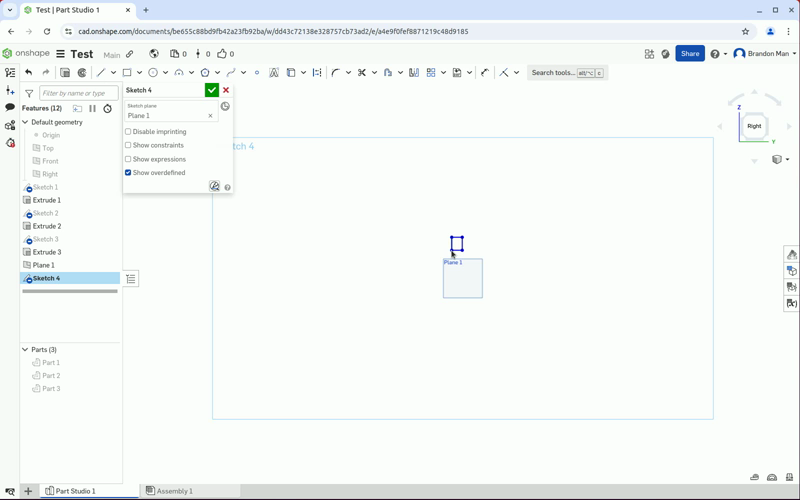
mouse_move(453, 238)
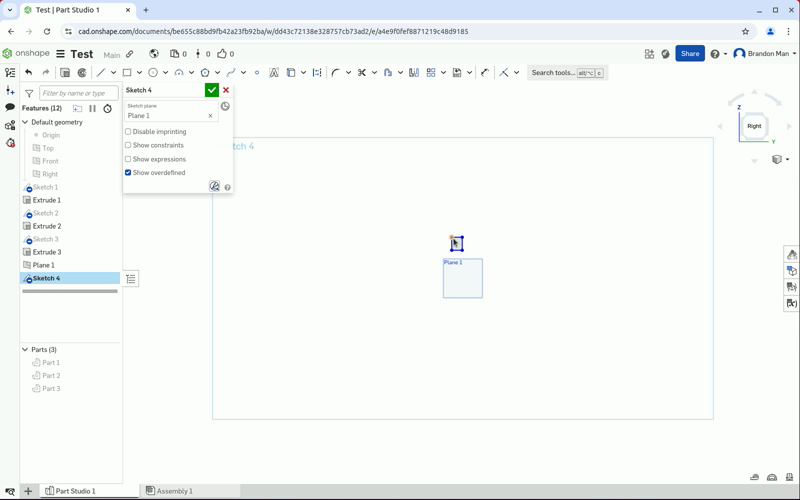
scroll(6)
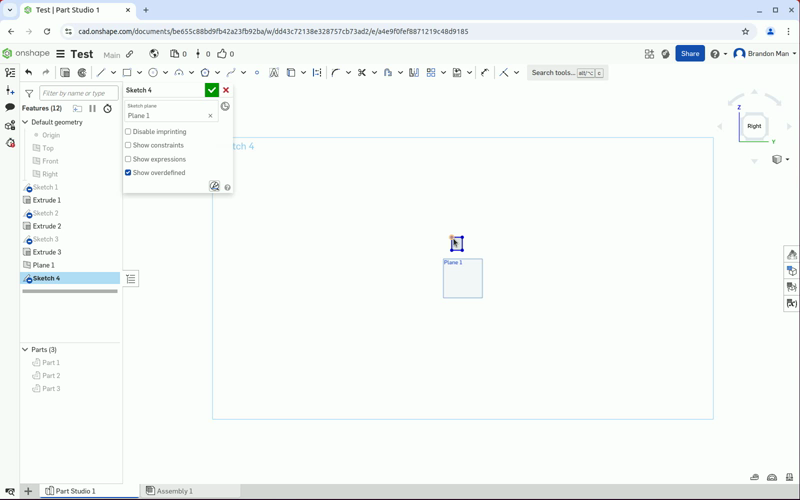
scroll(6)
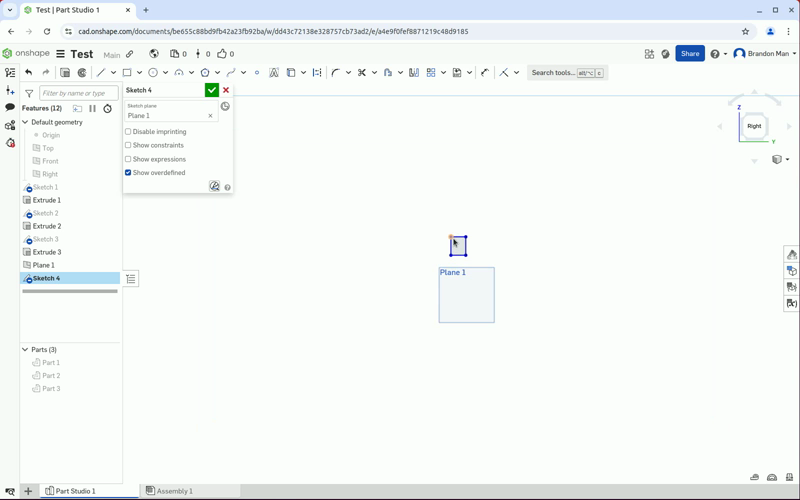
scroll(6)
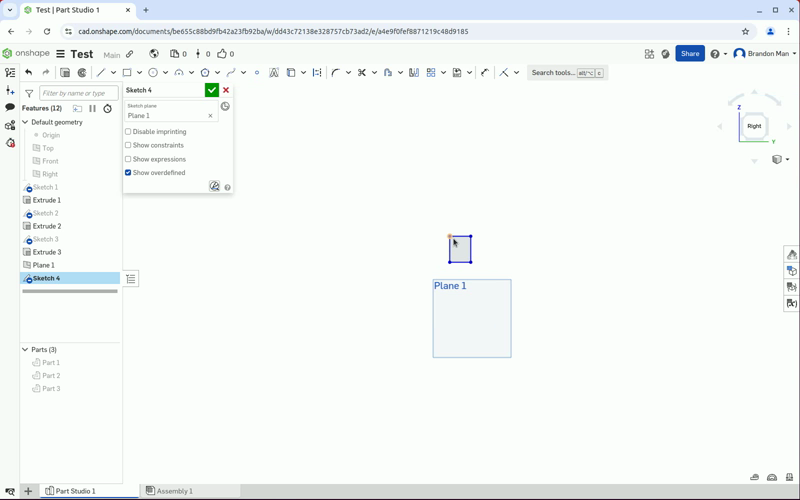
scroll(6)
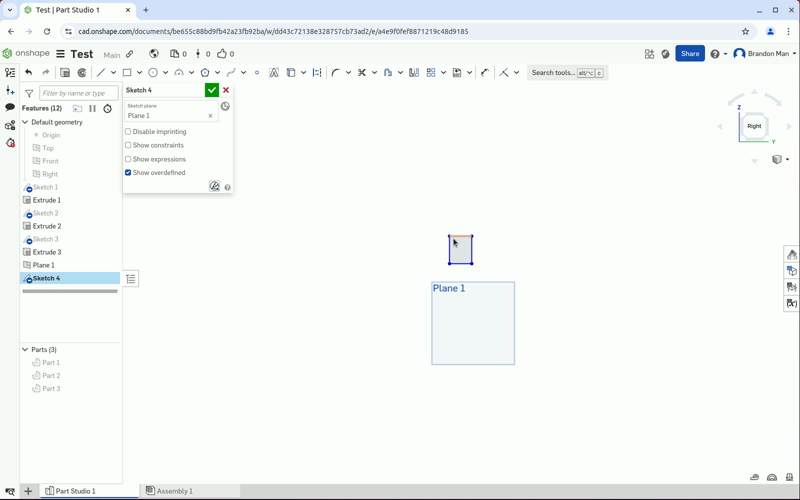
scroll(6)
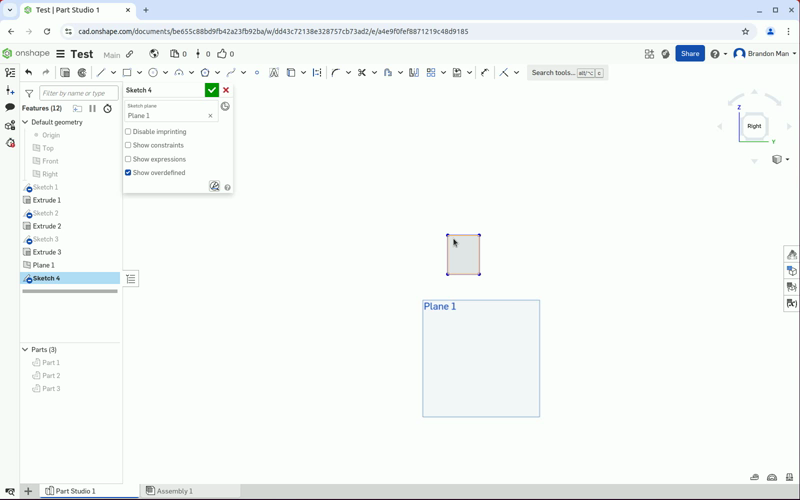
scroll(6)
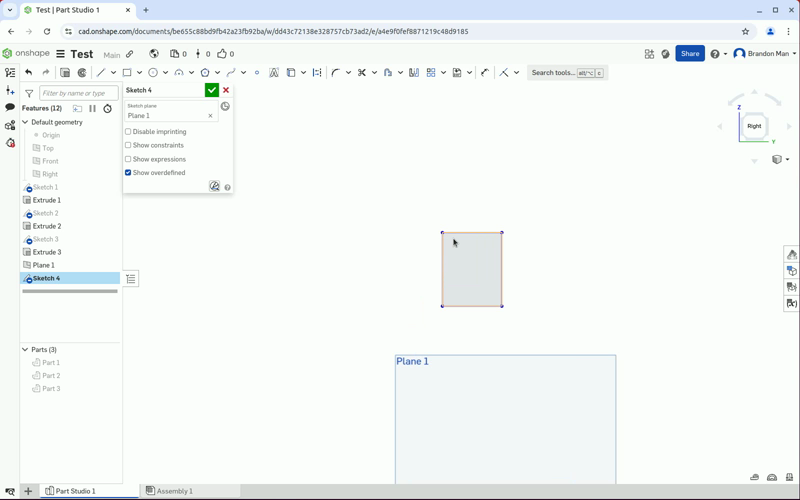
scroll(6)
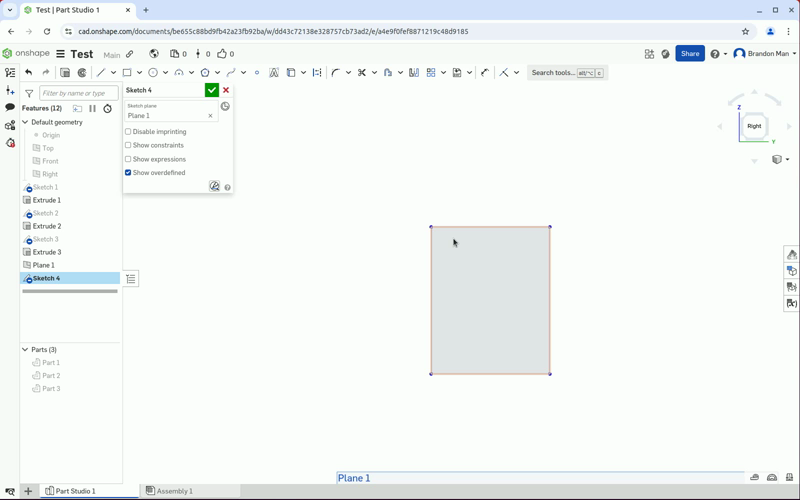
click(453, 238)
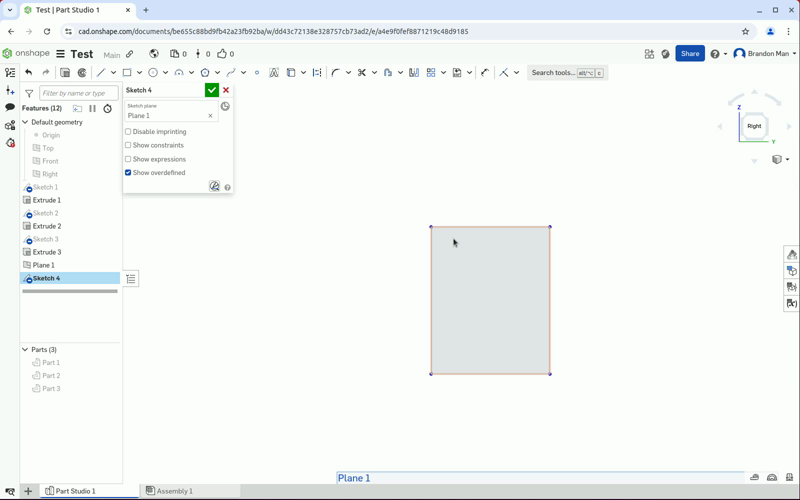
scroll(-6)
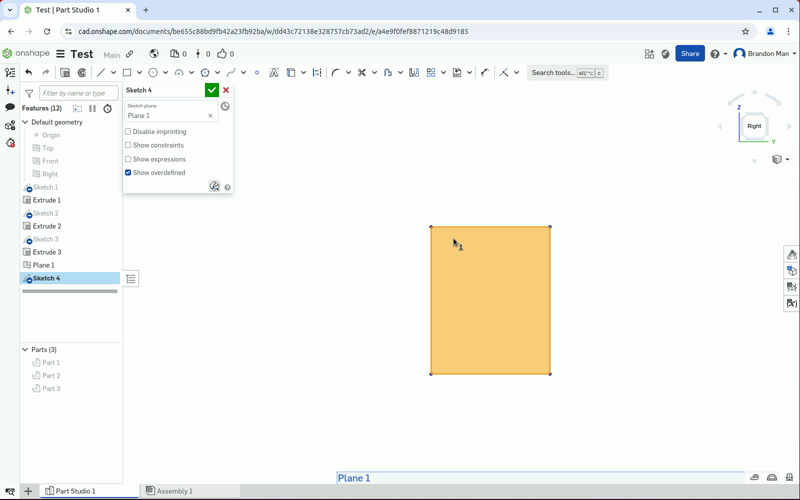
scroll(-6)
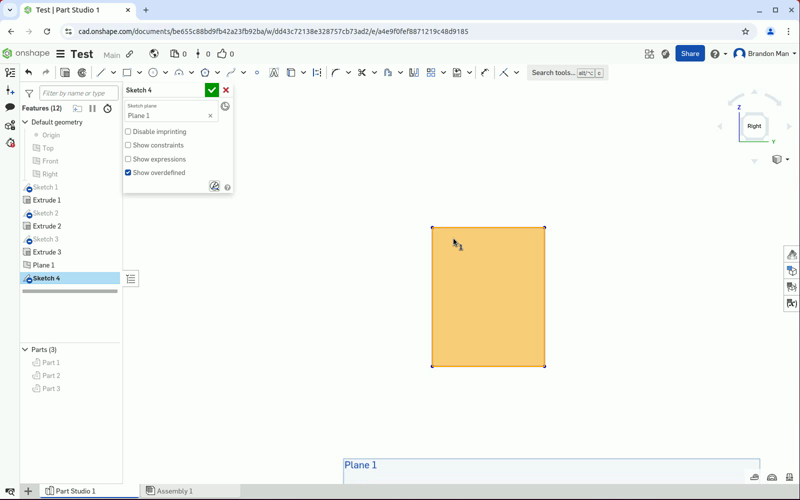
scroll(-6)
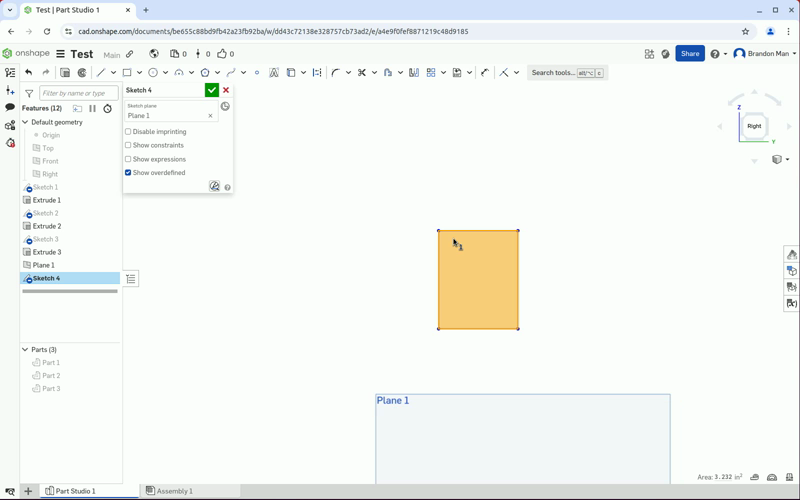
scroll(-6)
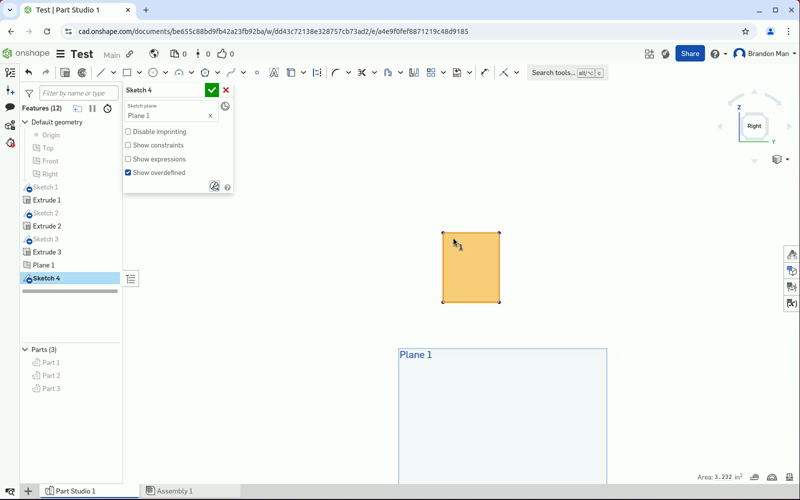
scroll(-6)
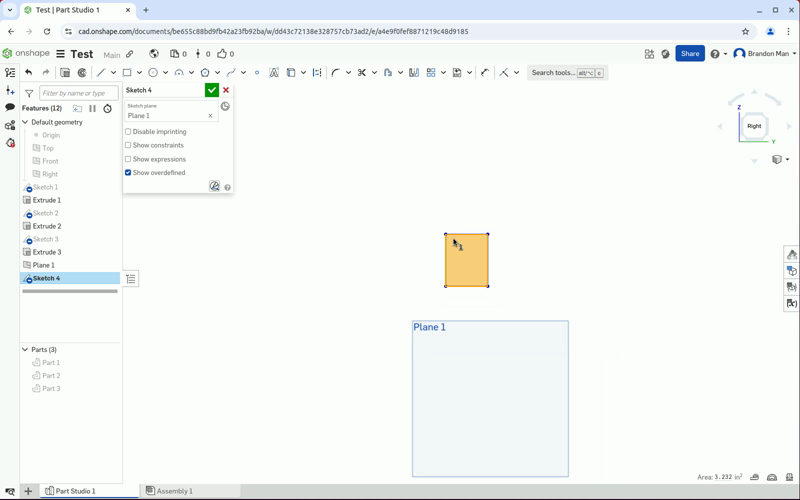
scroll(-6)
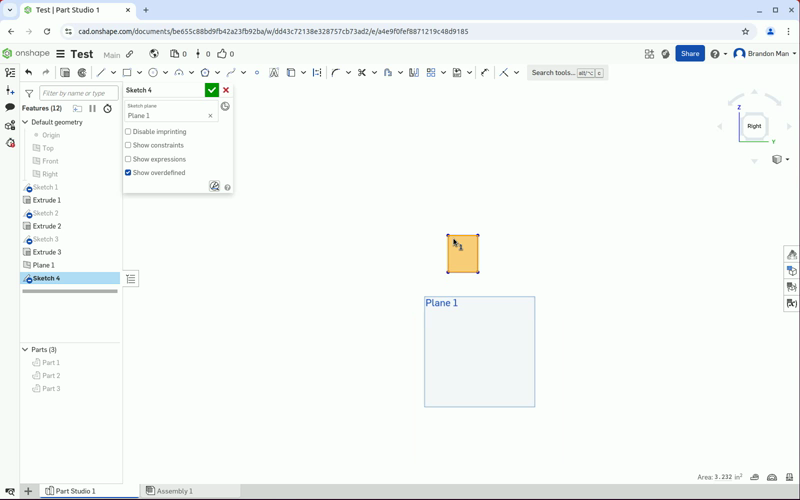
scroll(-6)
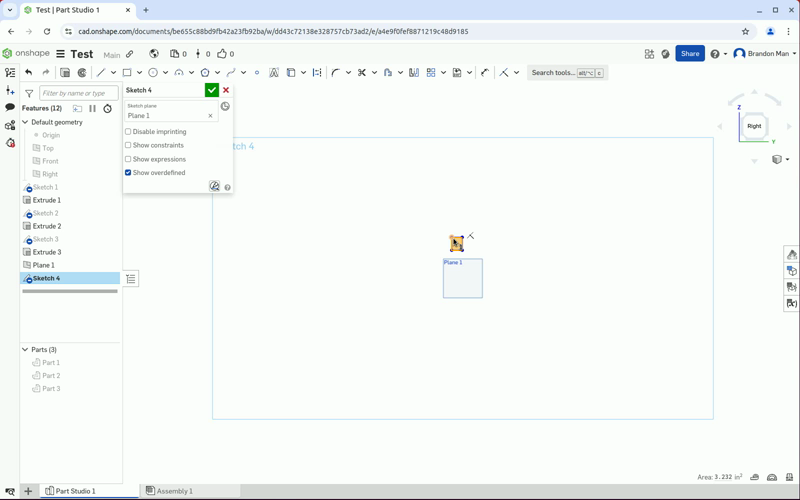
mouse_move(73, 352)
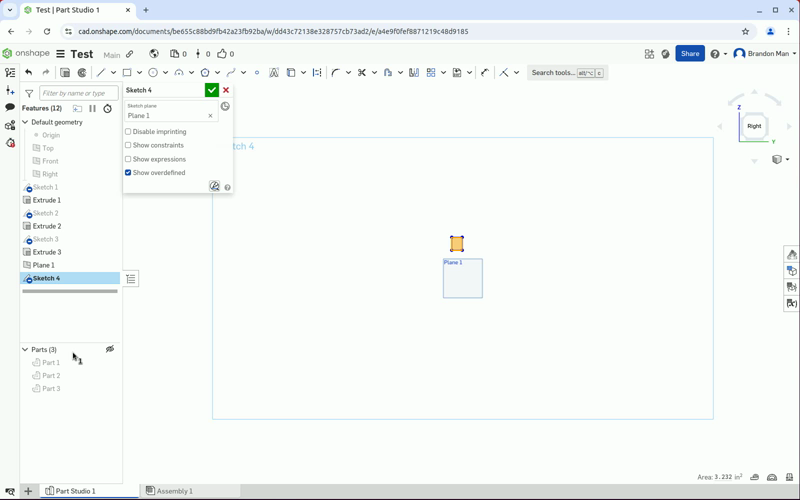
key(shift+y)
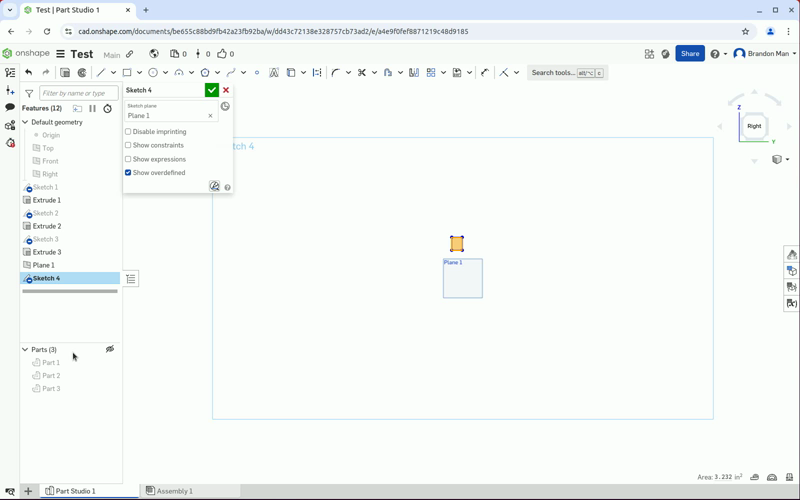
key(shift+e)
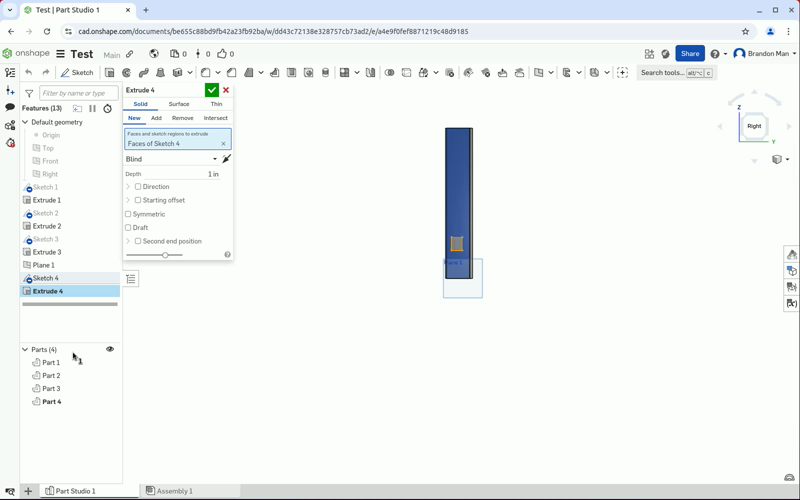
mouse_move(143, 106)
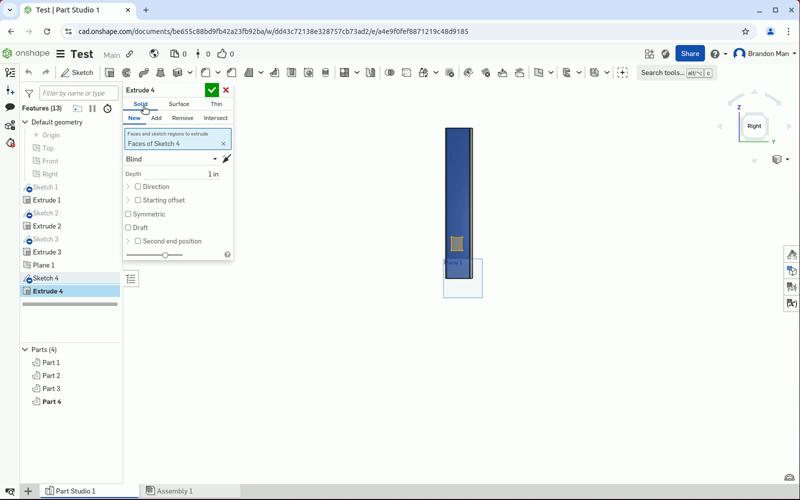
click(143, 106)
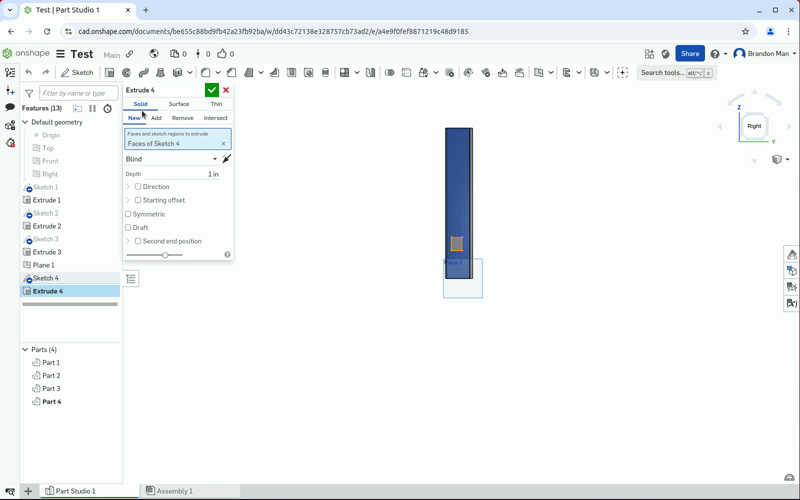
mouse_move(137, 120)
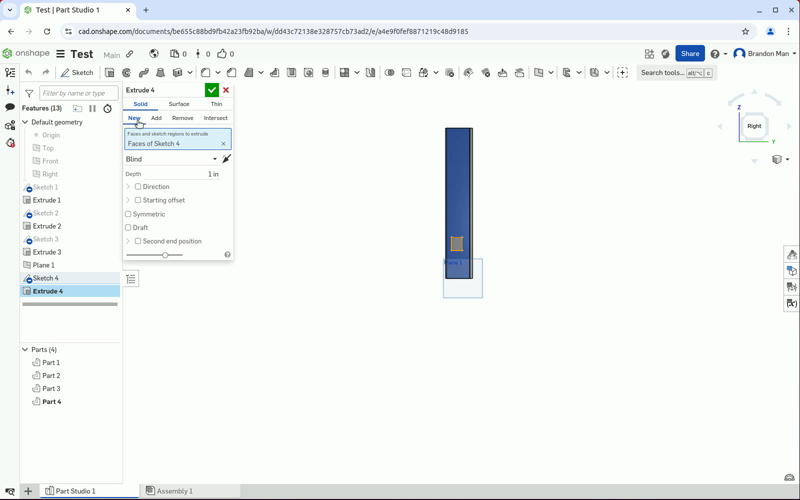
click(137, 120)
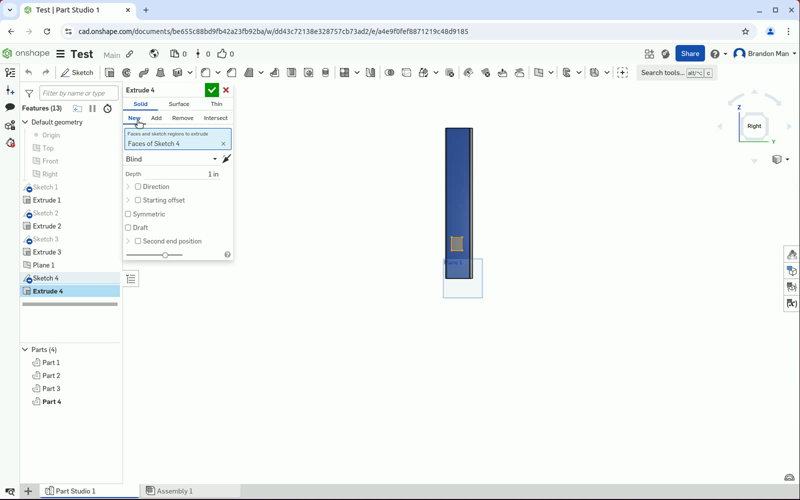
key(tab, 4)
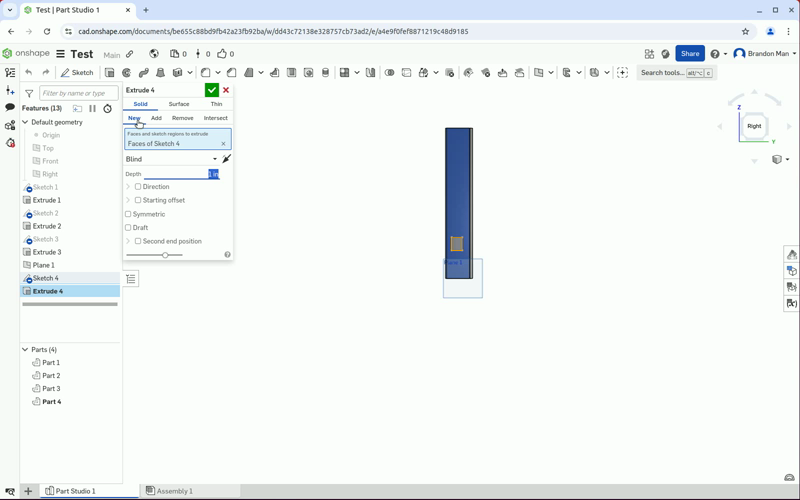
text(0.241)
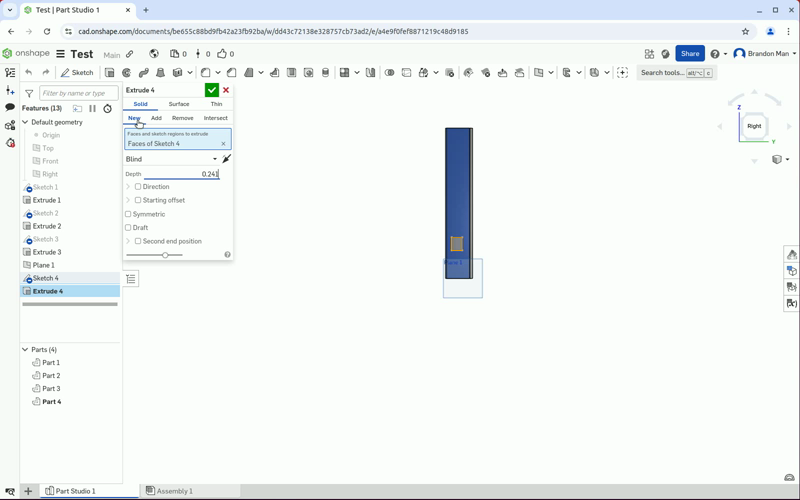
key(enter)
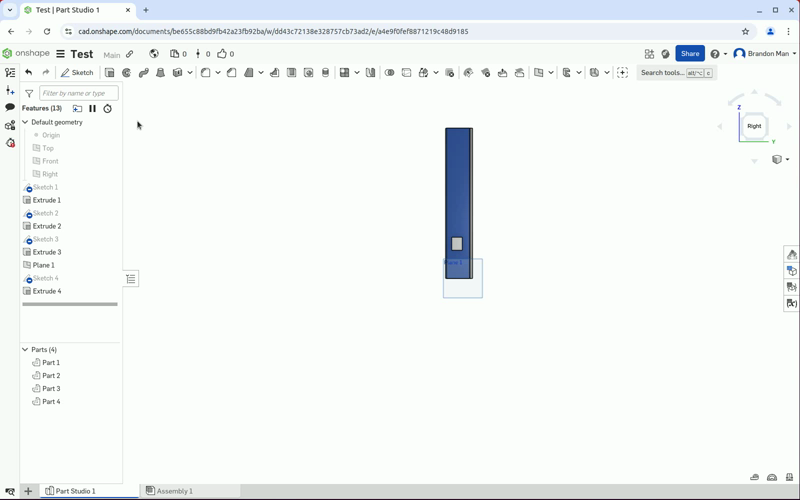
key(shift+h)
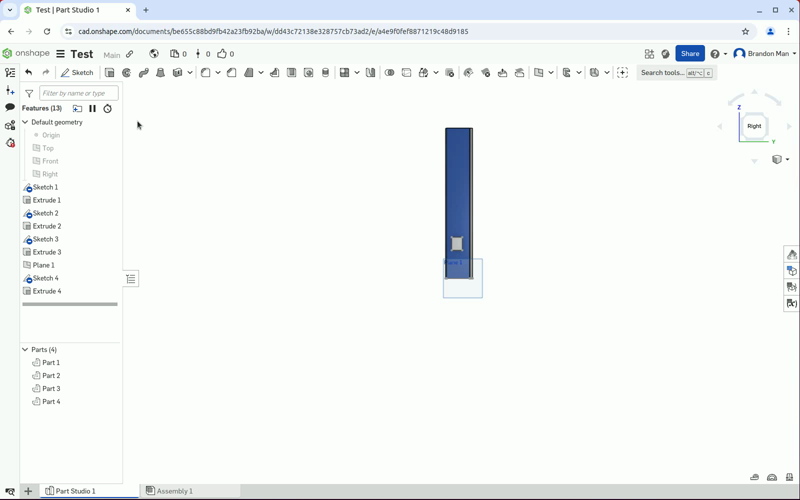
key(shift+h)
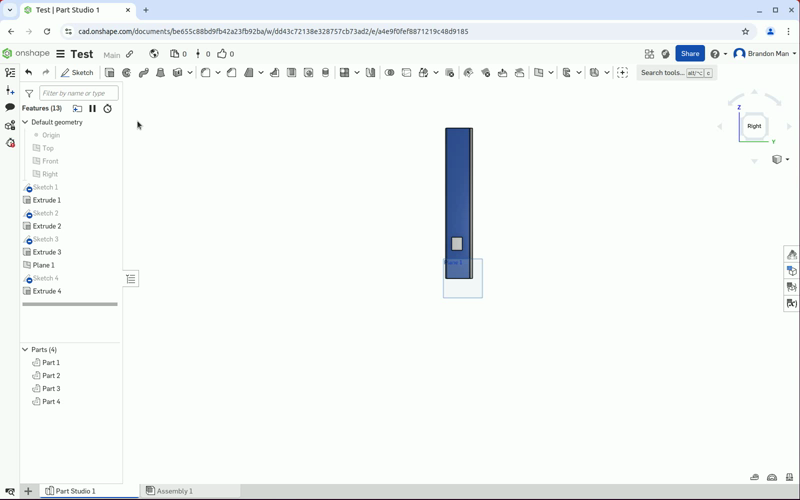
mouse_move(73, 189)
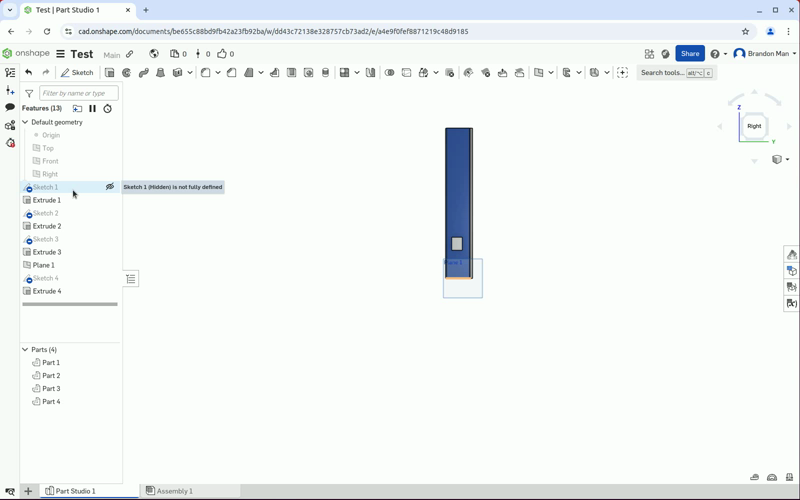
click(73, 189)
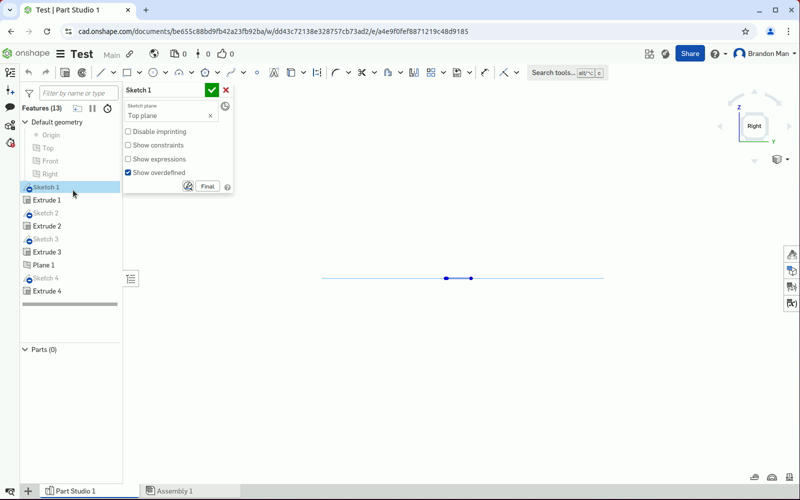
mouse_move(229, 92)
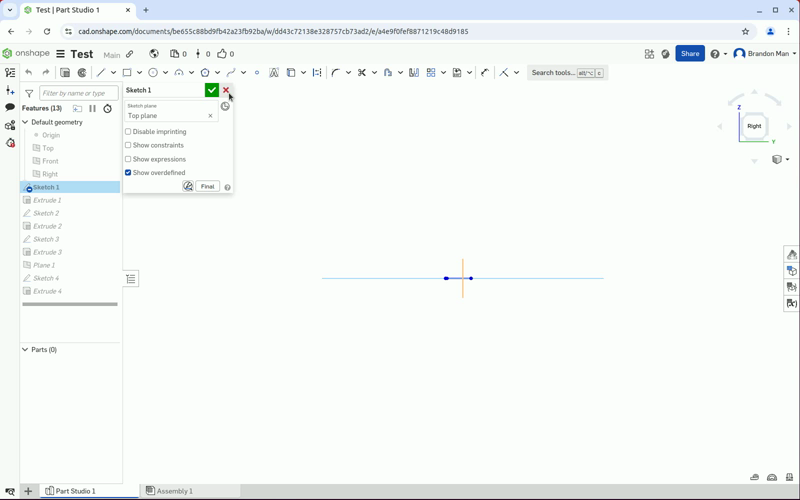
click(229, 92)
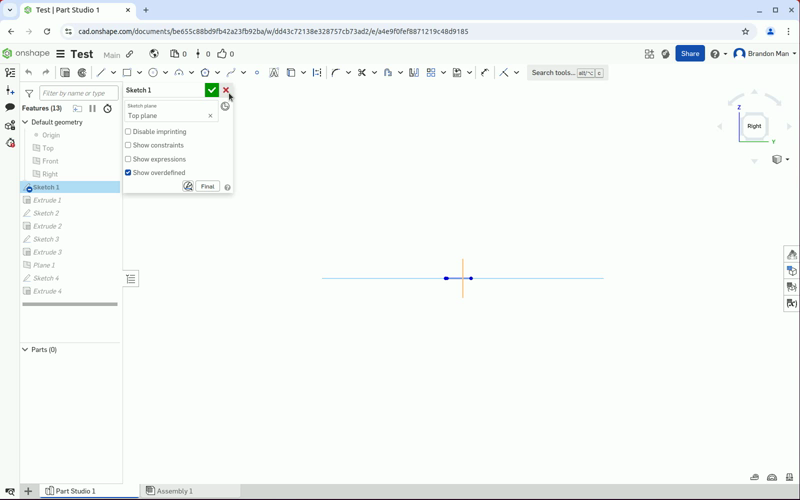
key(shift+s)
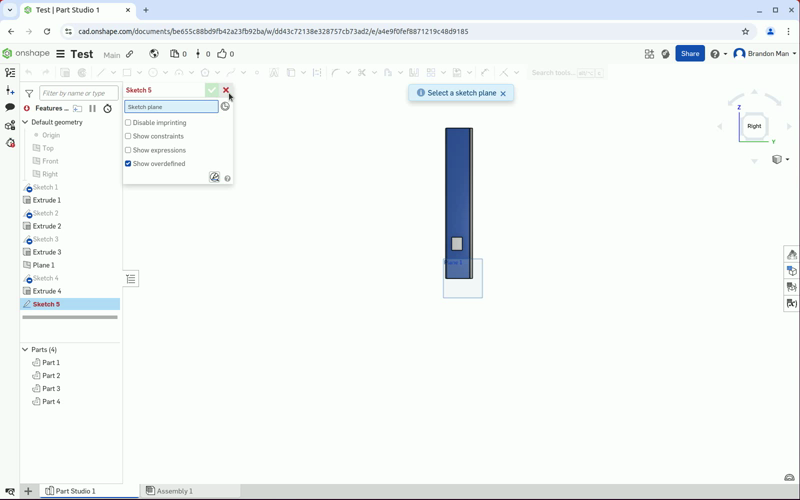
mouse_move(73, 267)
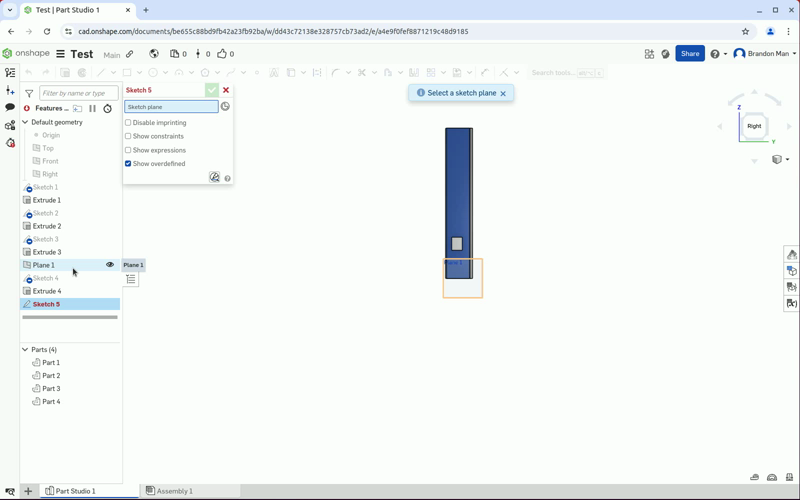
click(73, 267)
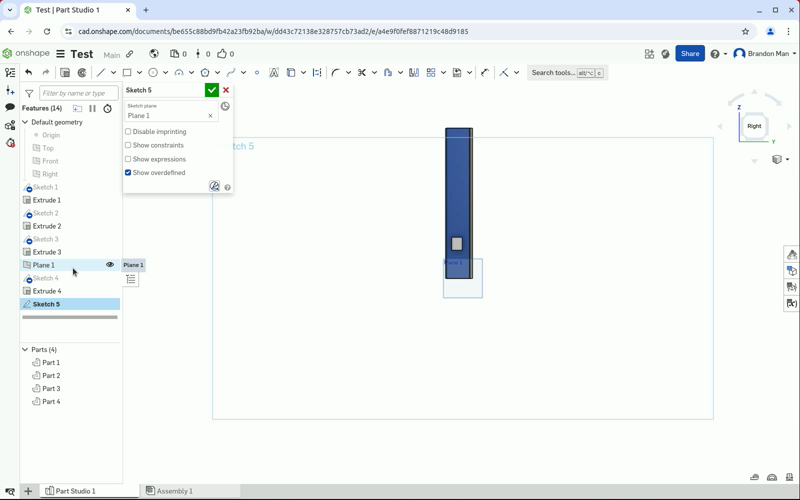
mouse_move(73, 352)
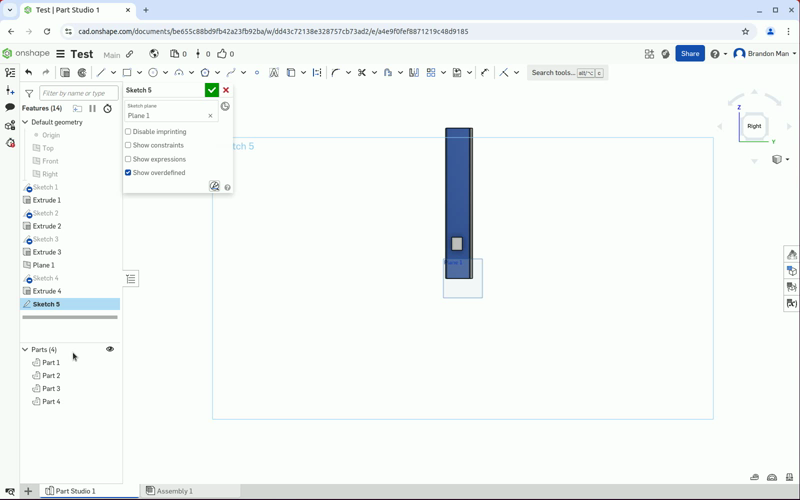
key(y)
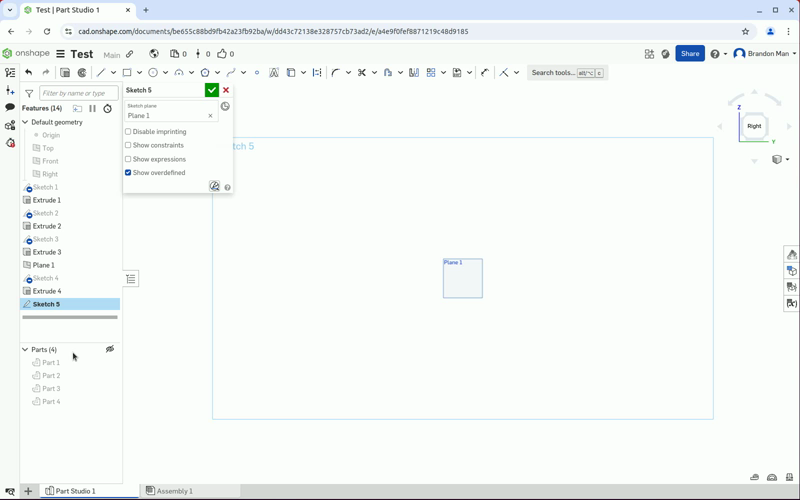
key(l)
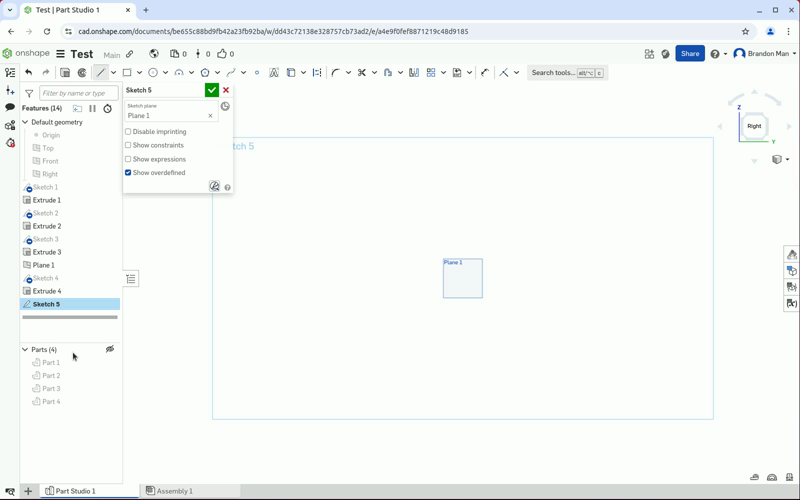
key_down(shift)
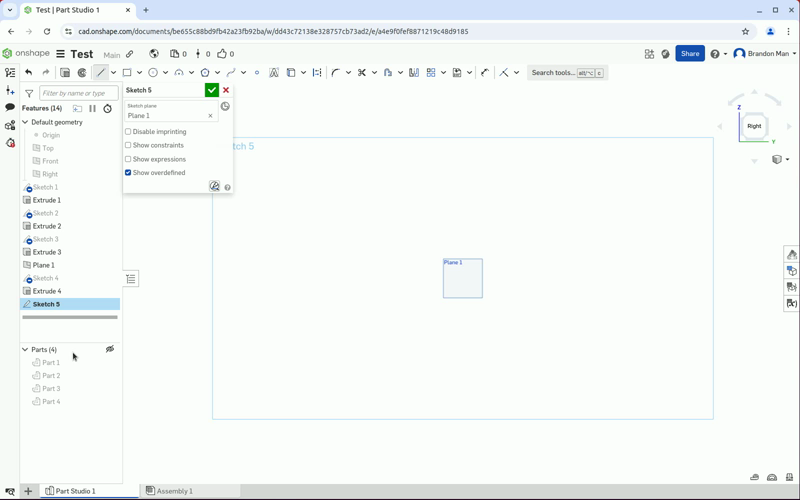
mouse_move(460, 250)
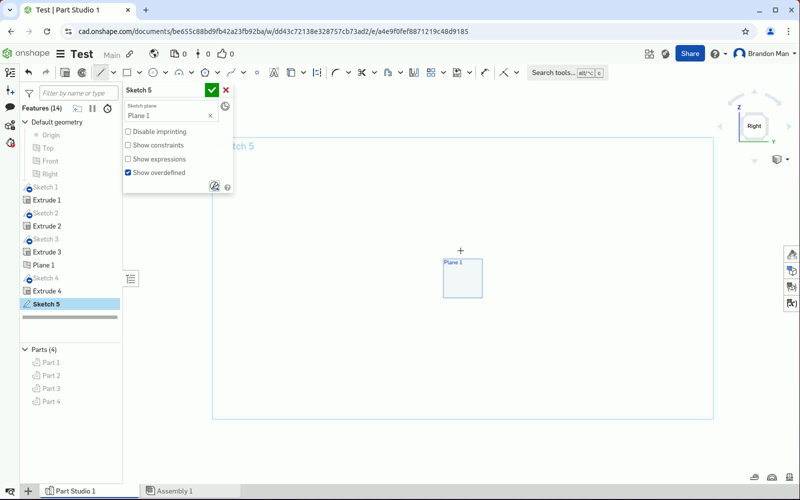
click(460, 250)
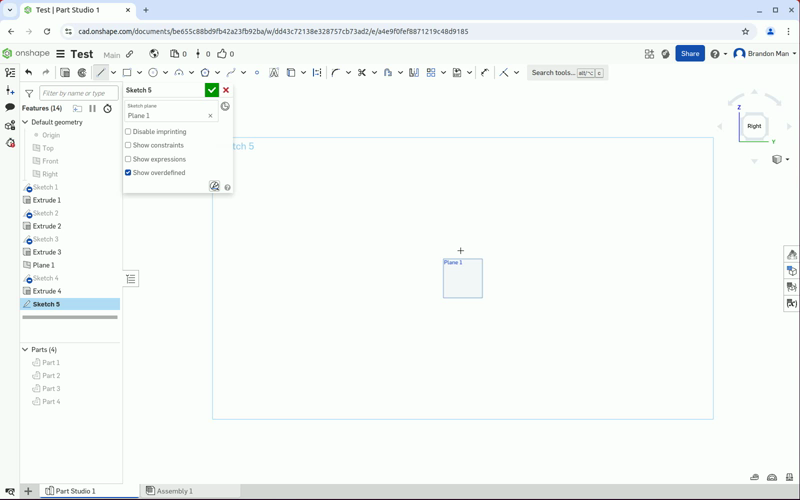
key_up(shift)
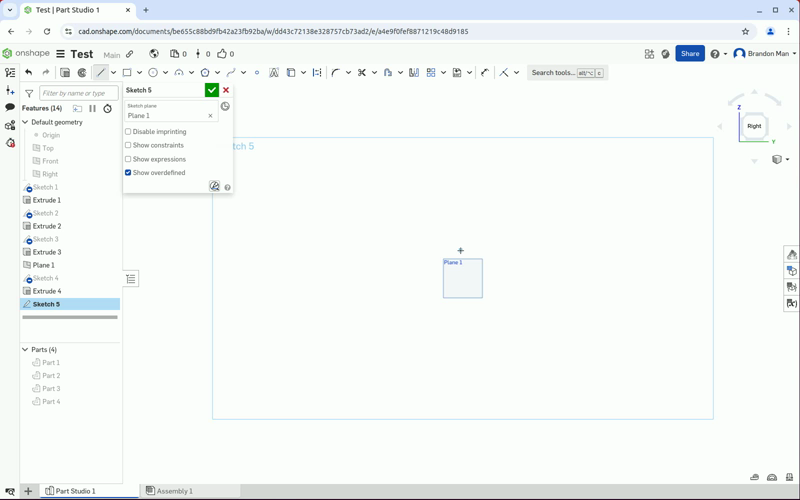
key_down(shift)
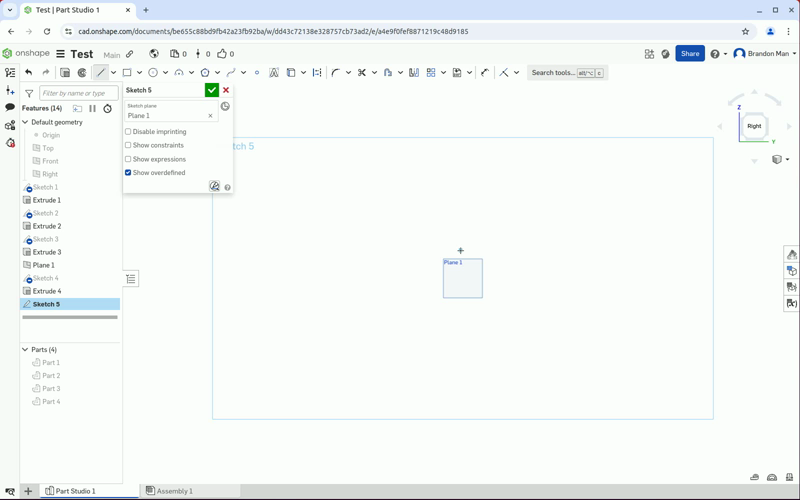
mouse_move(490, 250)
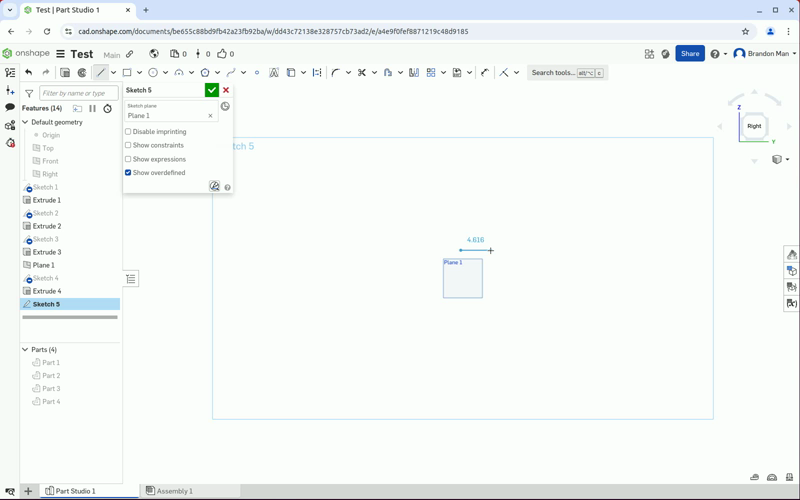
mouse_move(471, 250)
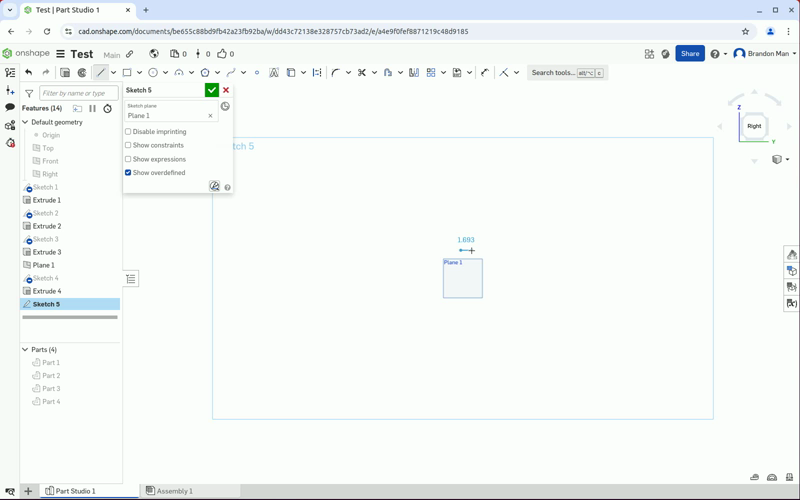
click(471, 250)
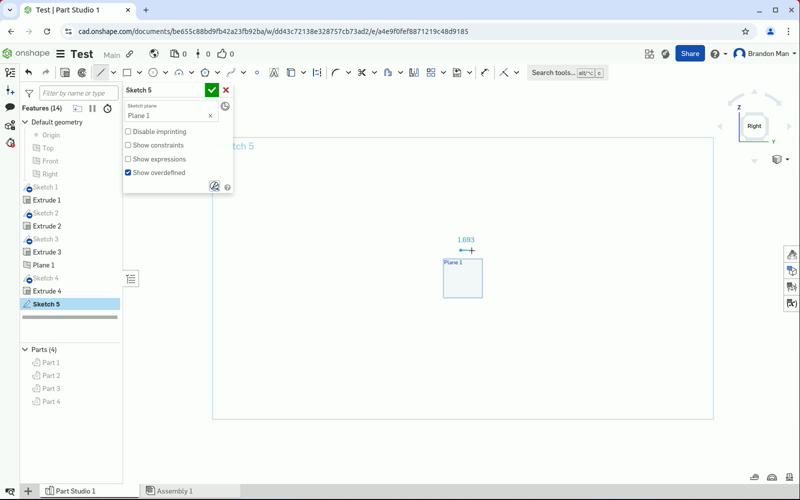
key_up(shift)
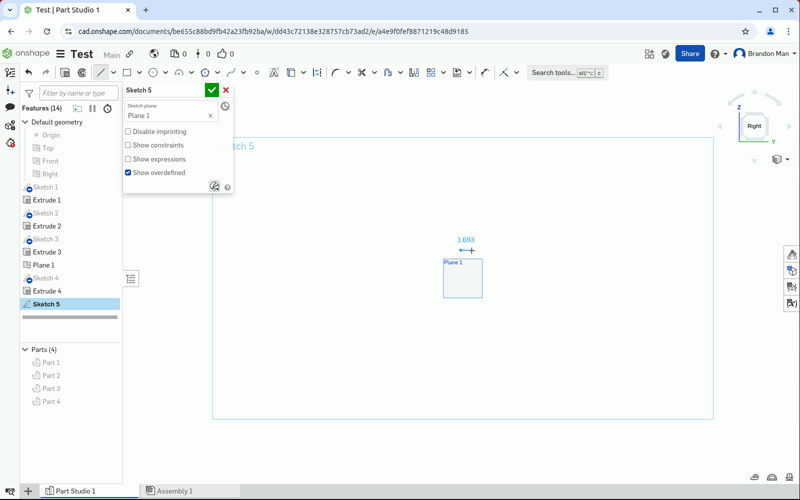
key_down(shift)
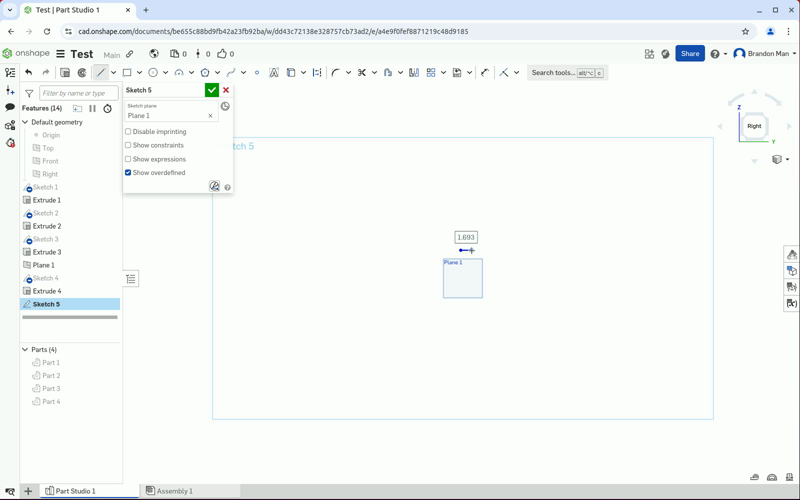
mouse_move(501, 250)
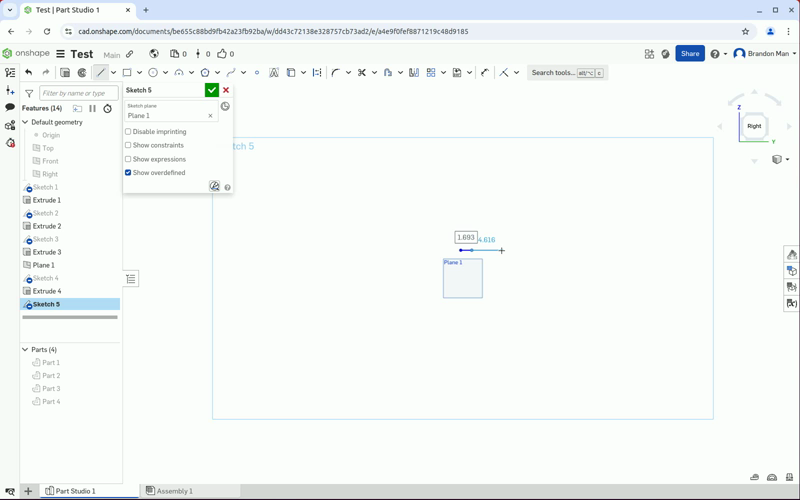
mouse_move(471, 237)
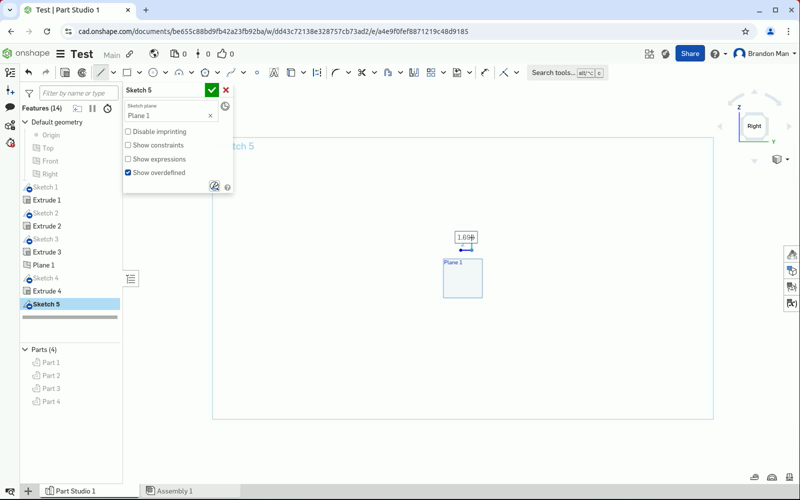
click(471, 237)
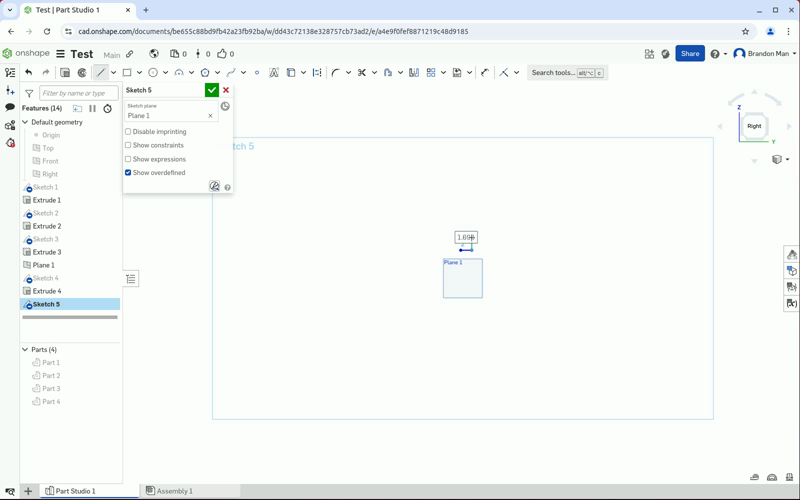
key_up(shift)
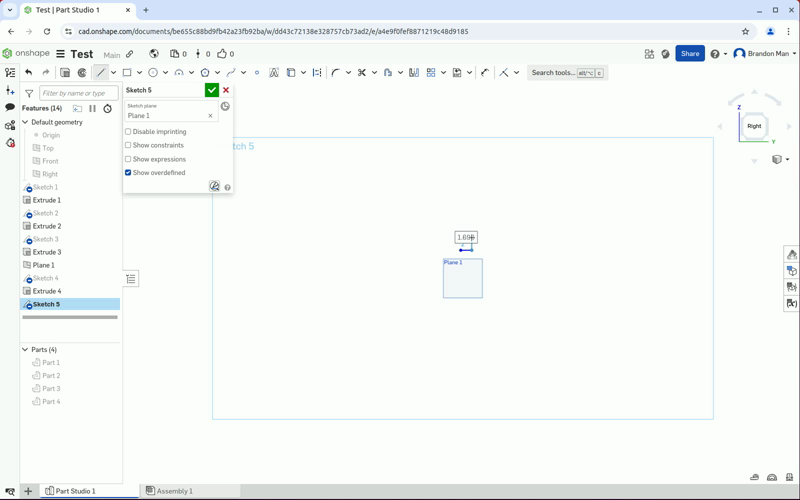
key_down(shift)
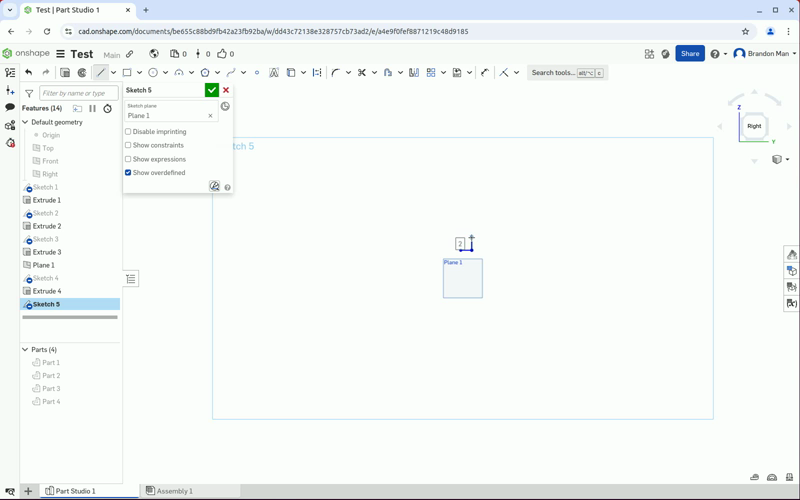
mouse_move(501, 237)
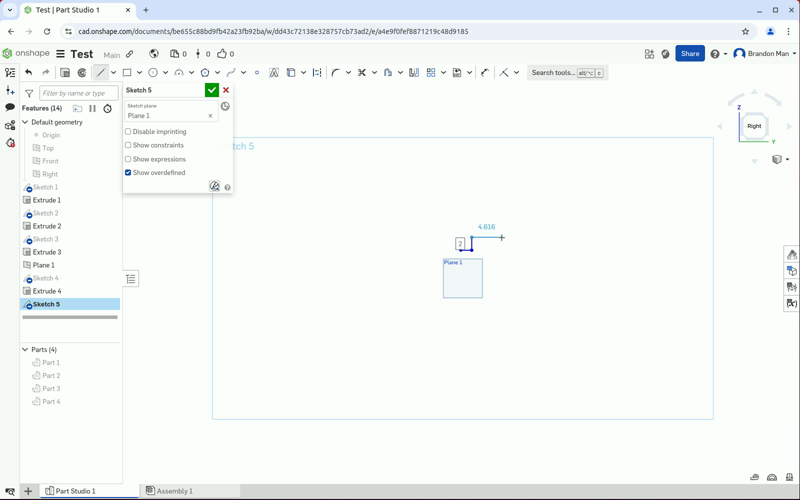
mouse_move(460, 237)
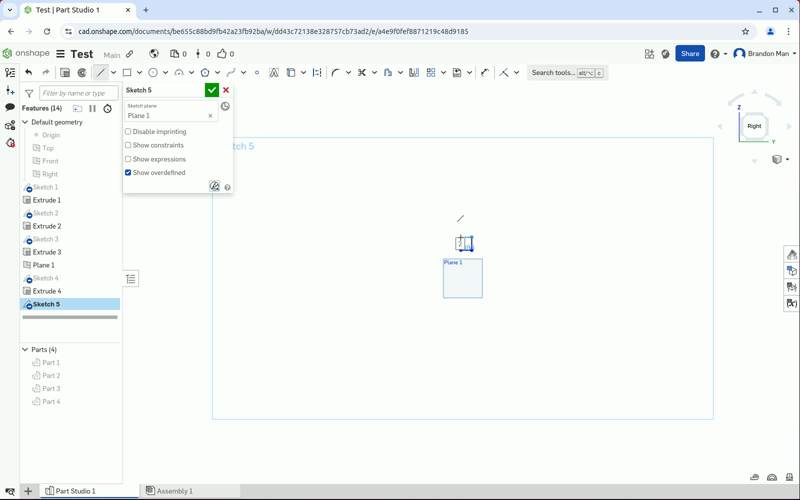
click(460, 237)
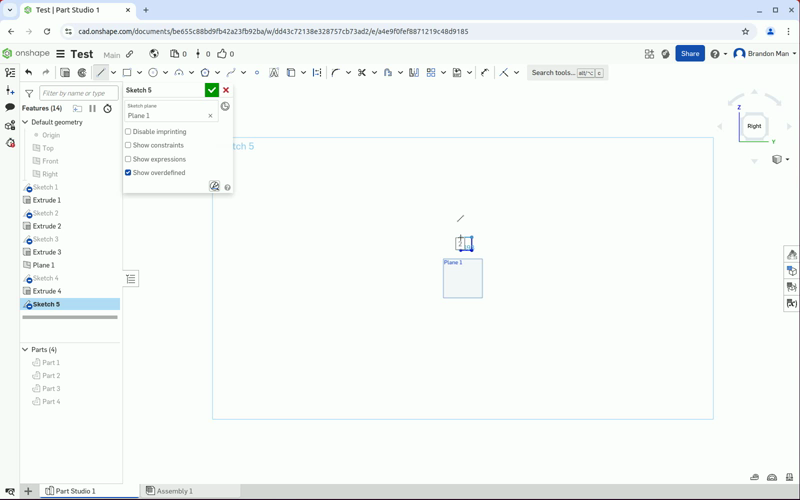
key_up(shift)
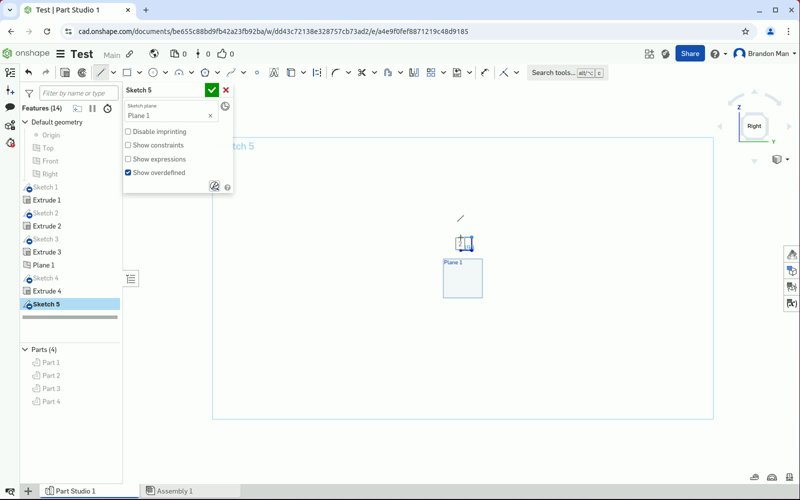
mouse_move(490, 237)
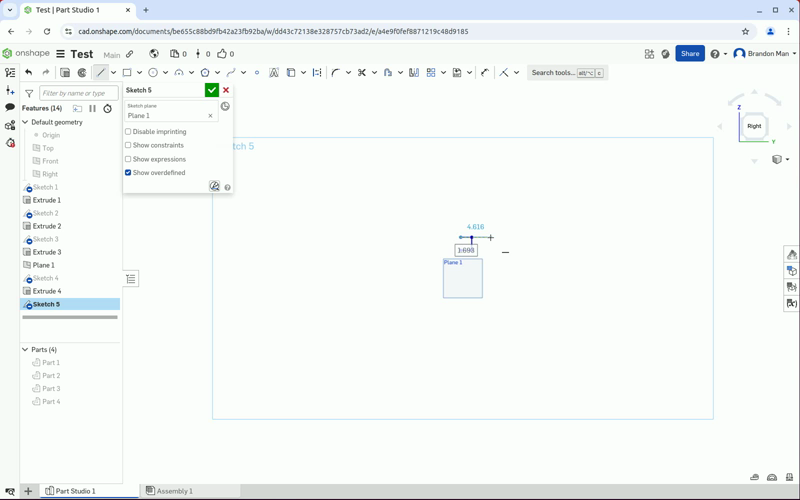
key_down(shift)
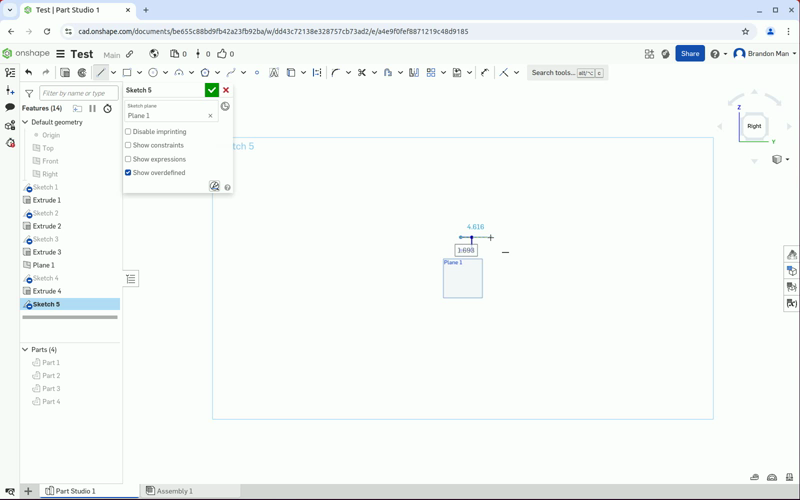
mouse_move(460, 250)
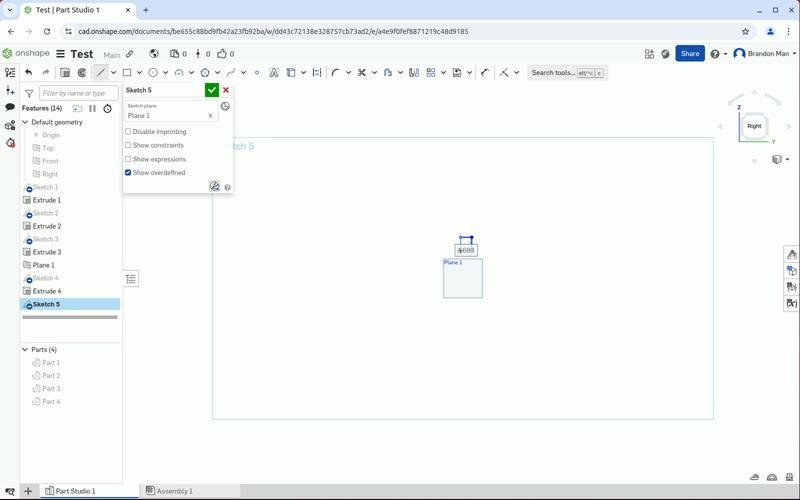
key_up(shift)
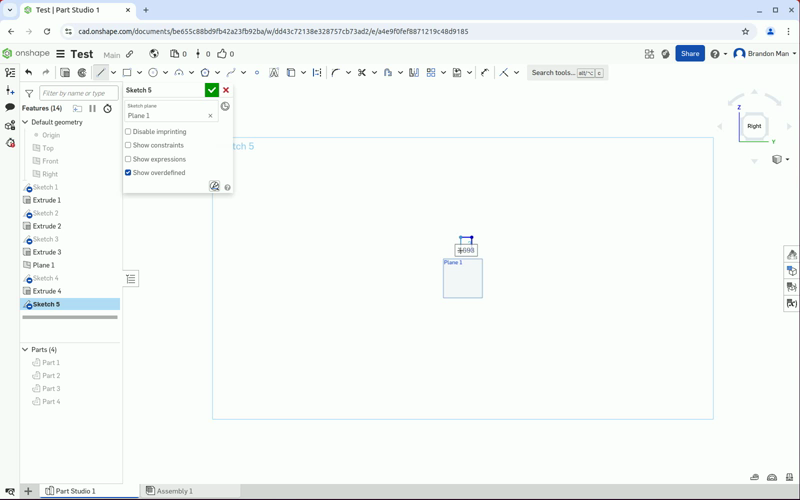
click(460, 250)
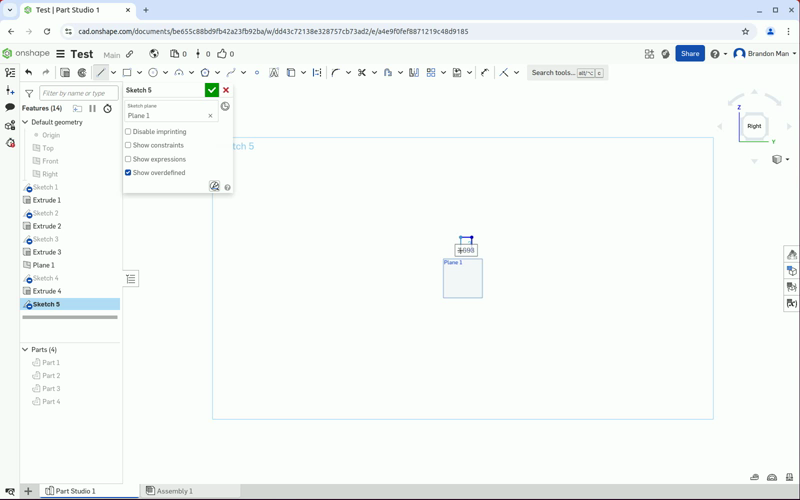
key(esc)
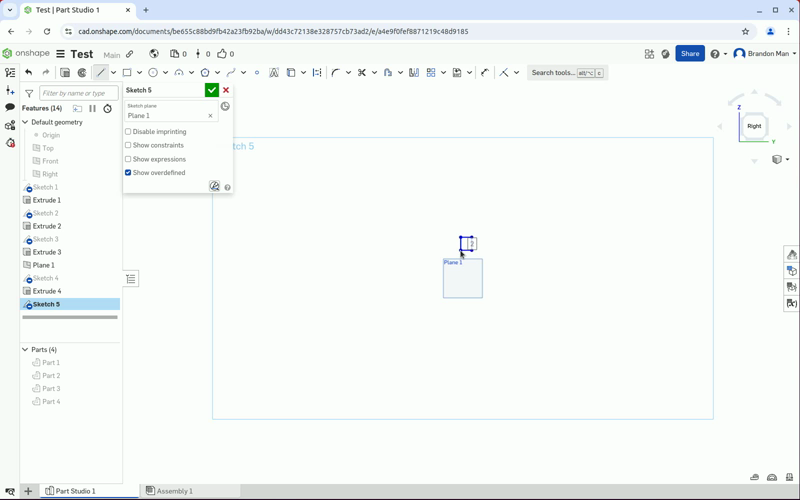
mouse_move(470, 239)
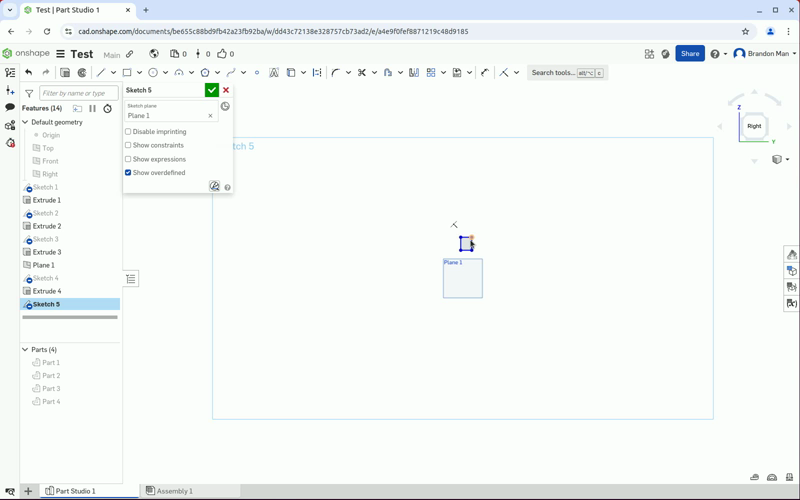
scroll(6)
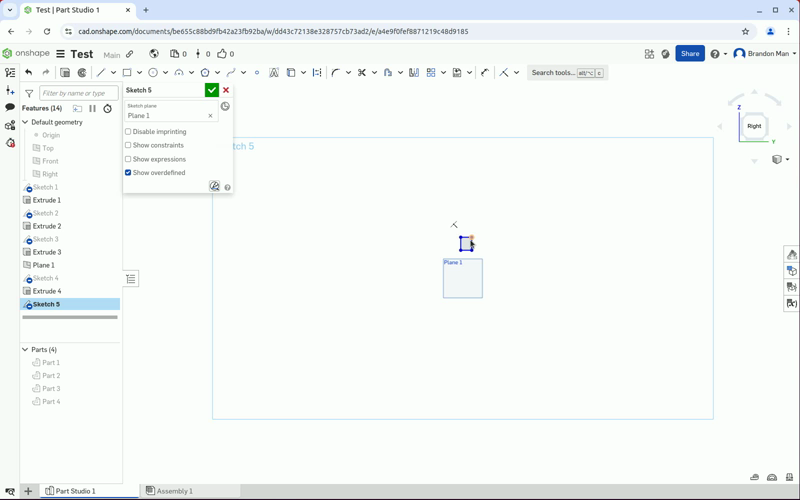
scroll(6)
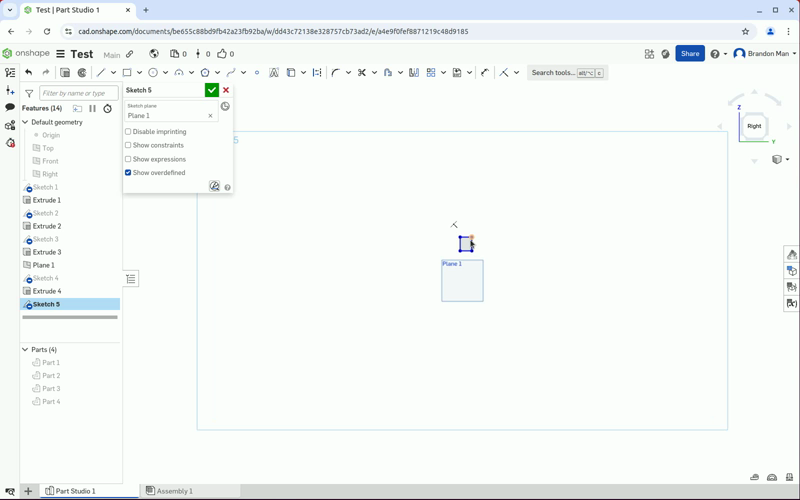
scroll(6)
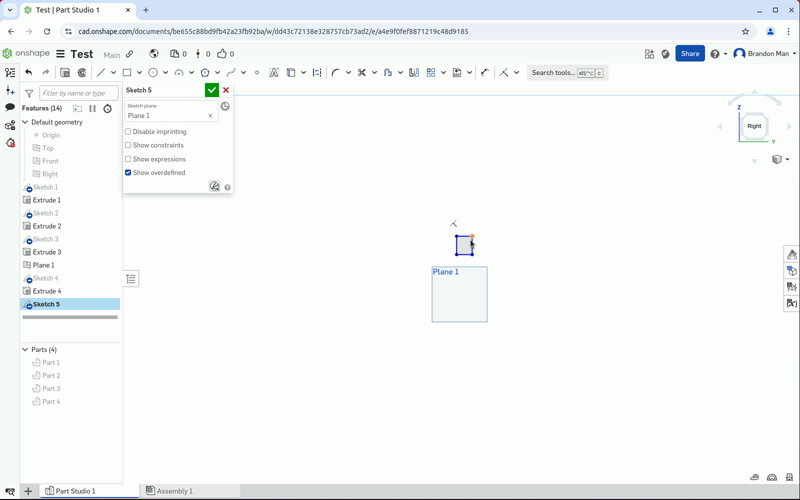
scroll(6)
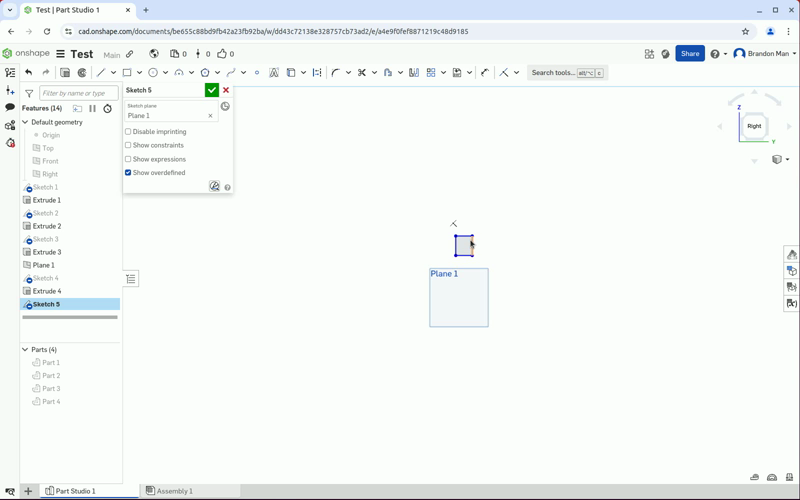
scroll(6)
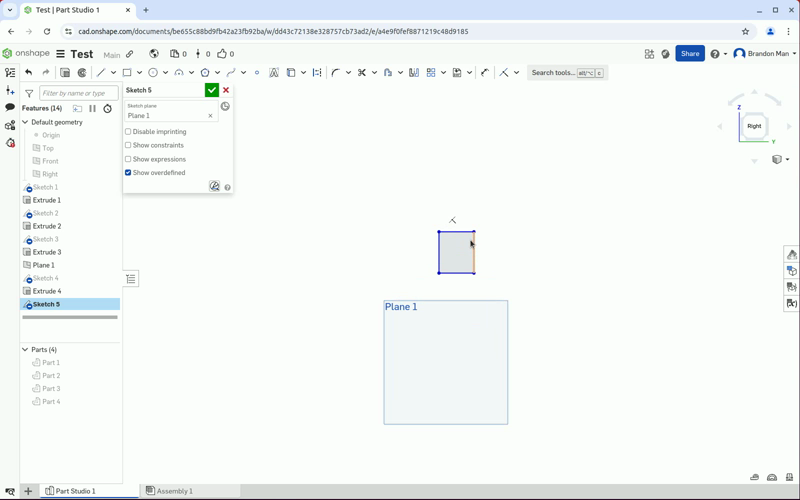
scroll(6)
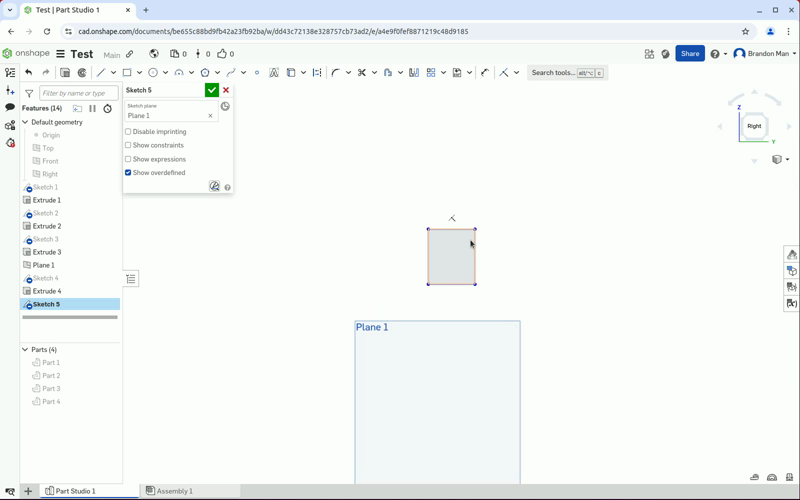
scroll(6)
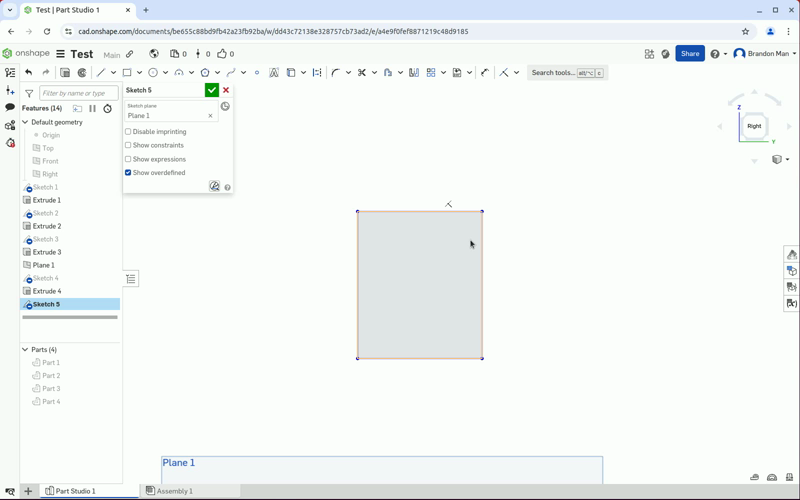
click(470, 239)
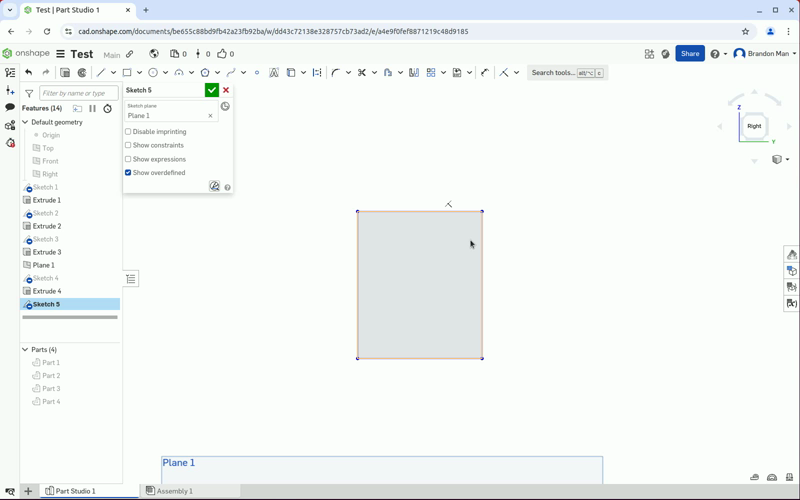
scroll(-6)
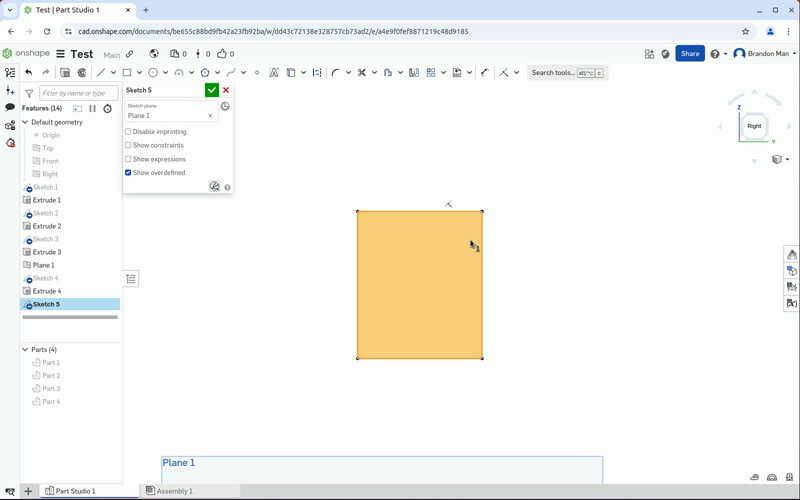
scroll(-6)
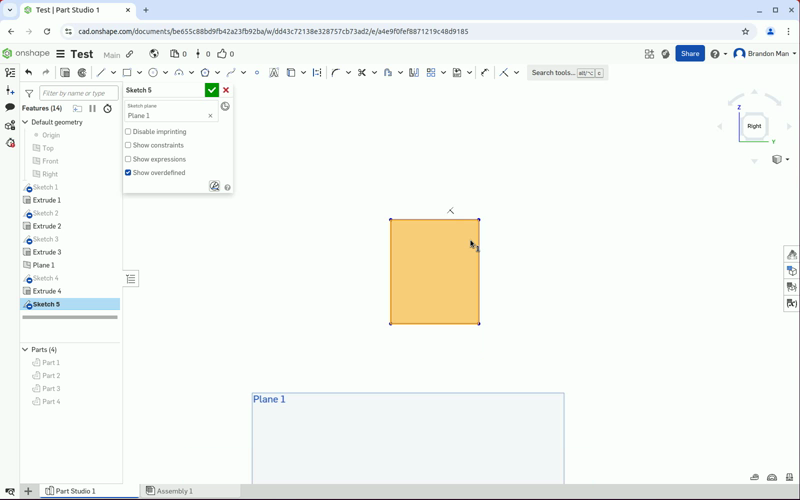
scroll(-6)
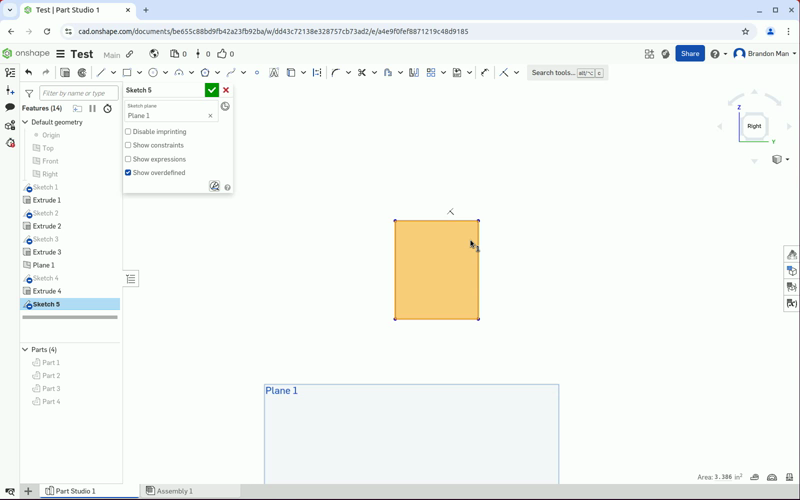
scroll(-6)
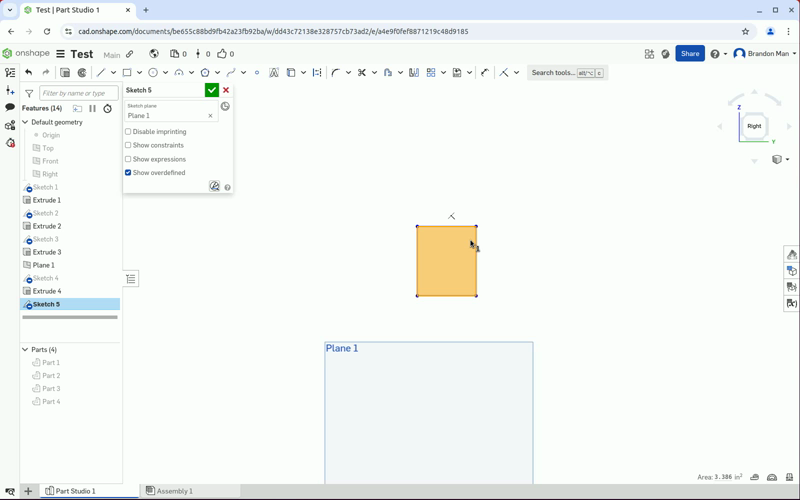
scroll(-6)
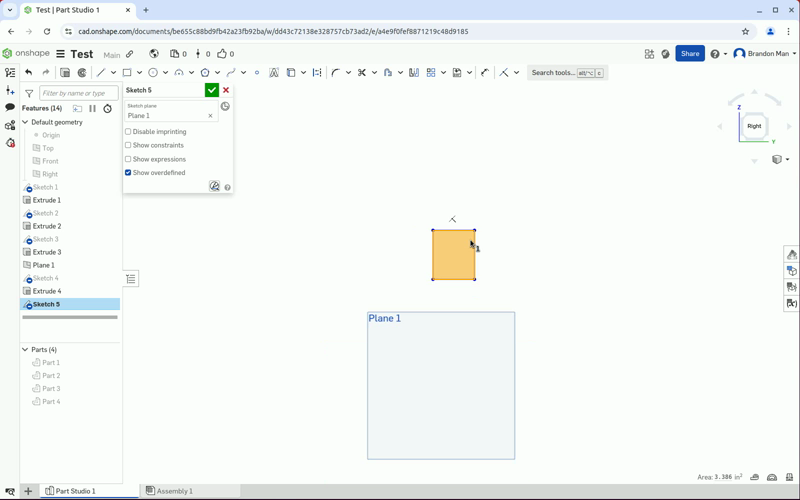
scroll(-6)
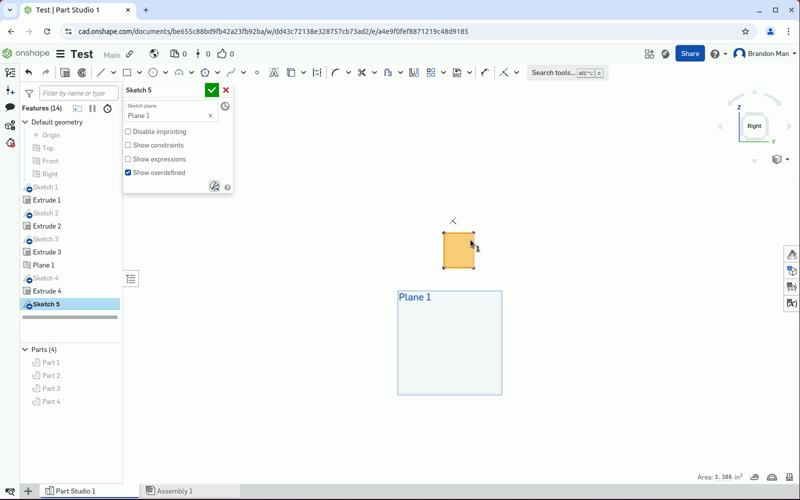
scroll(-6)
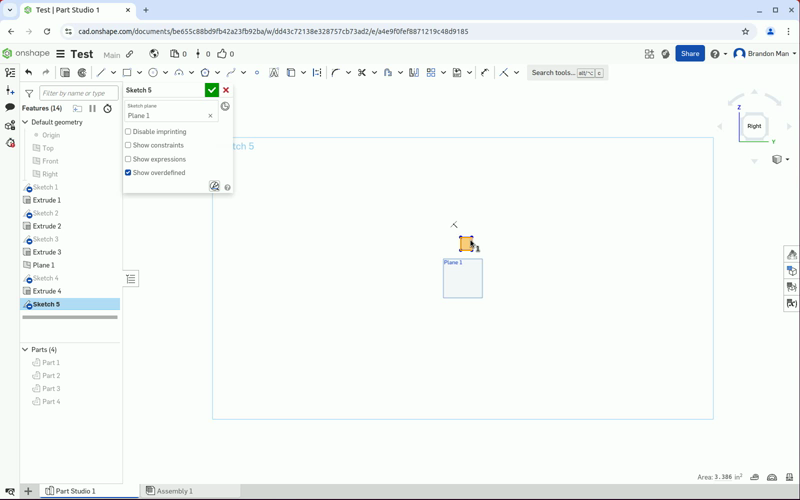
mouse_move(73, 352)
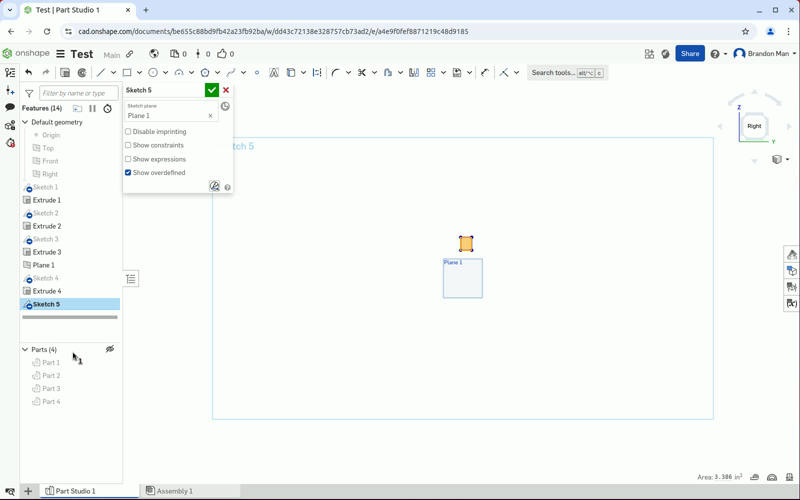
key(shift+y)
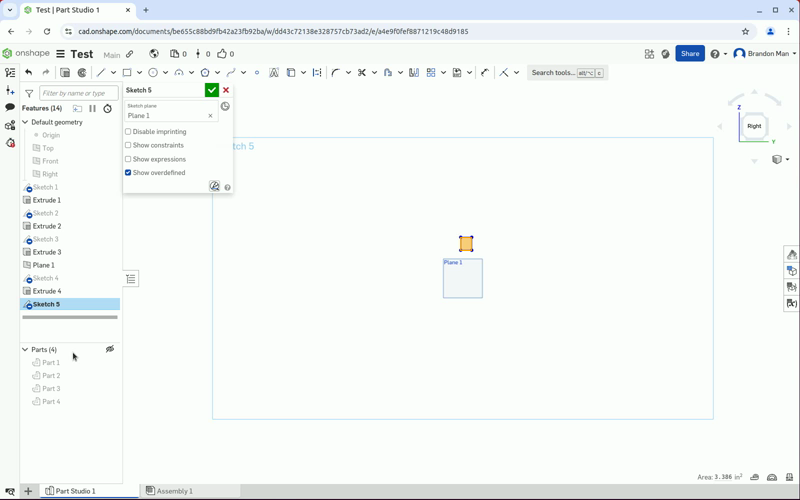
key(shift+e)
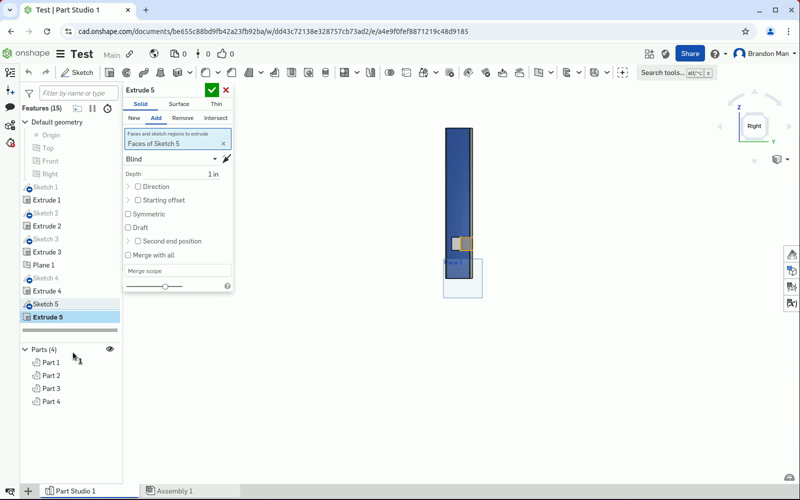
mouse_move(143, 106)
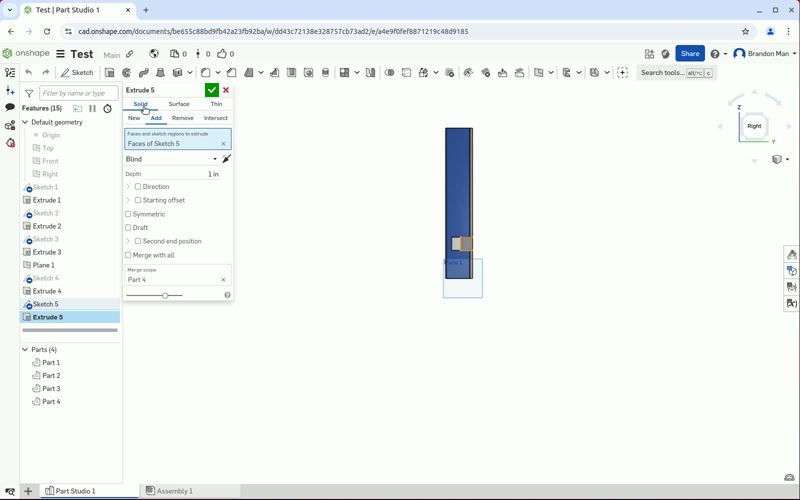
click(143, 106)
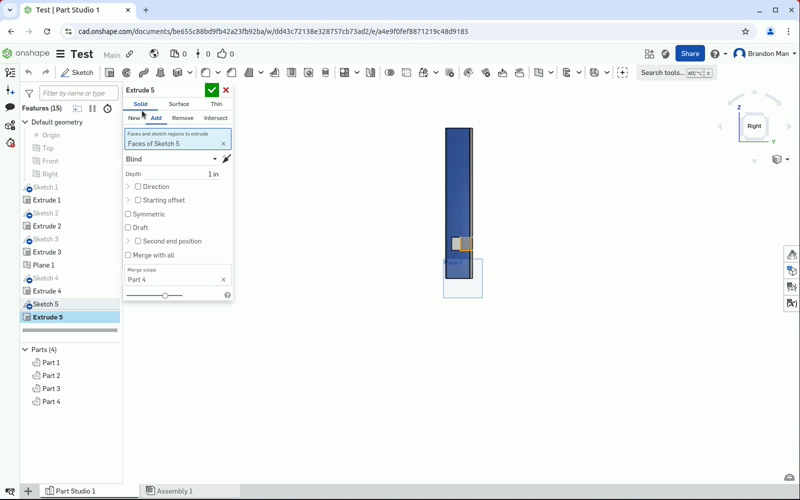
mouse_move(137, 120)
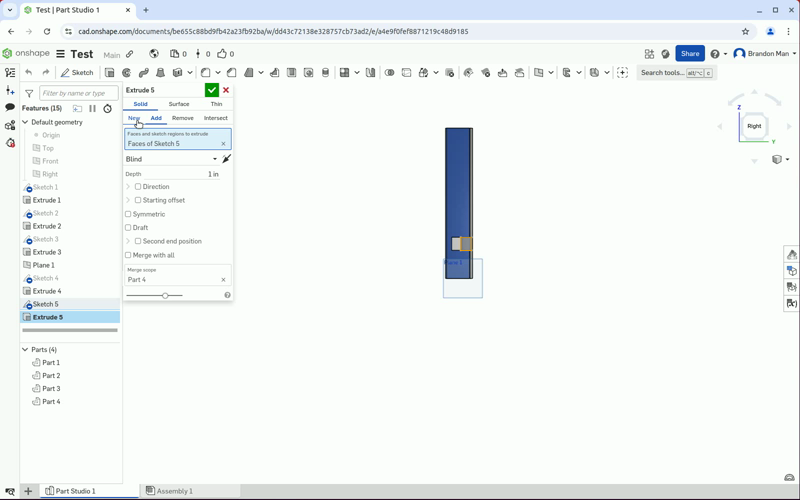
click(137, 120)
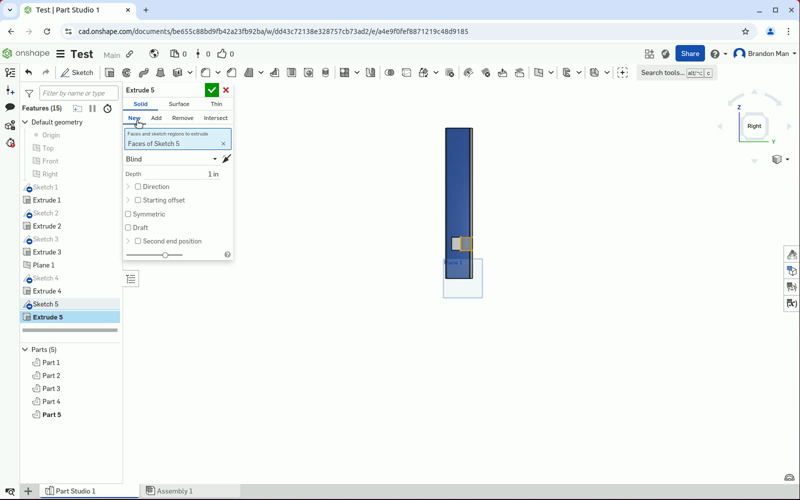
key(tab, 4)
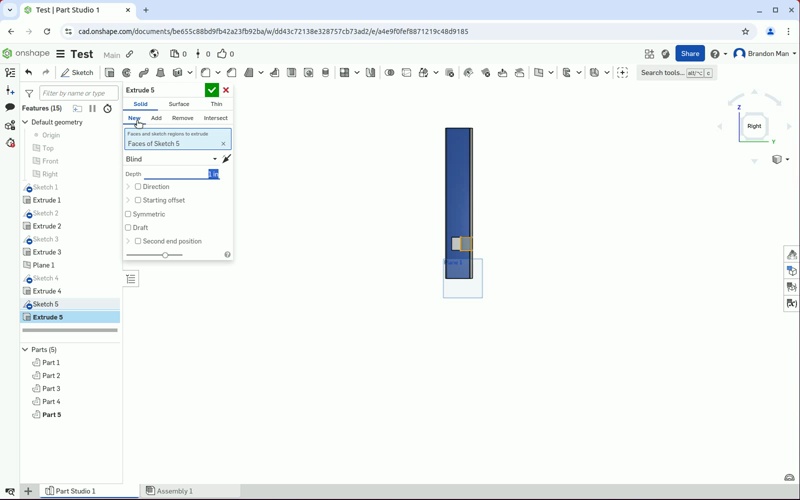
text(0.241)
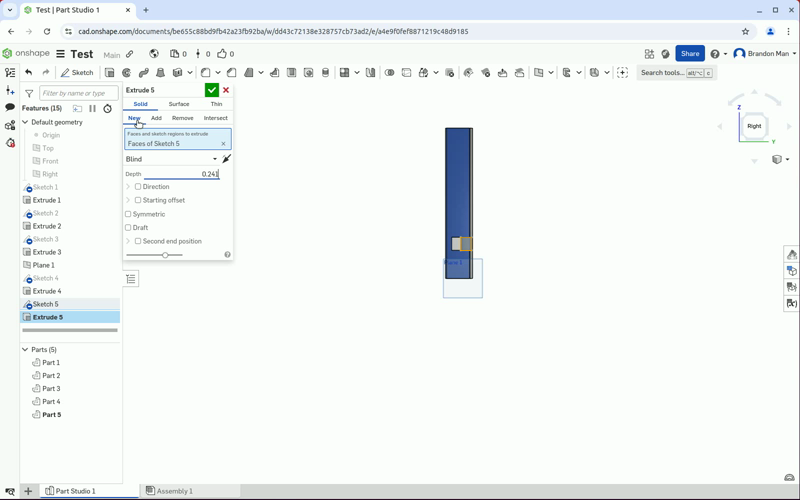
key(enter)
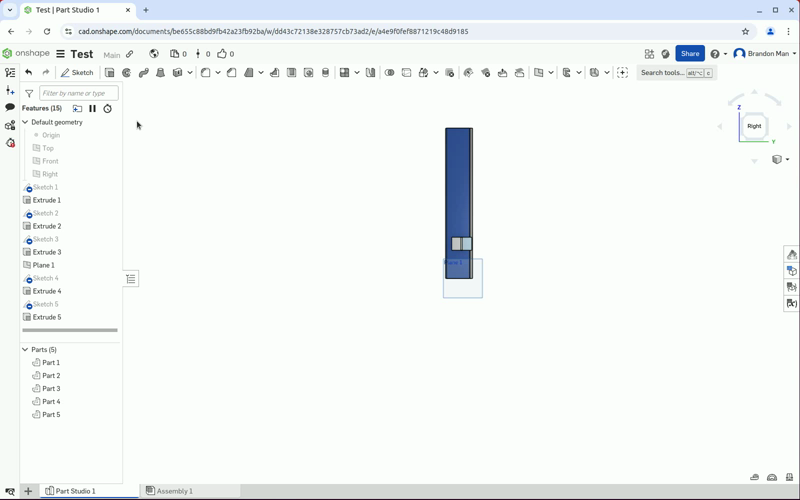
key(shift+h)
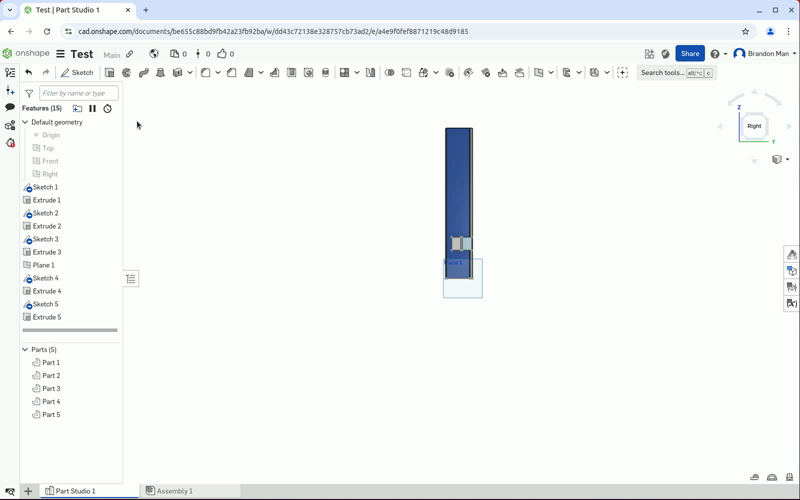
key(shift+h)
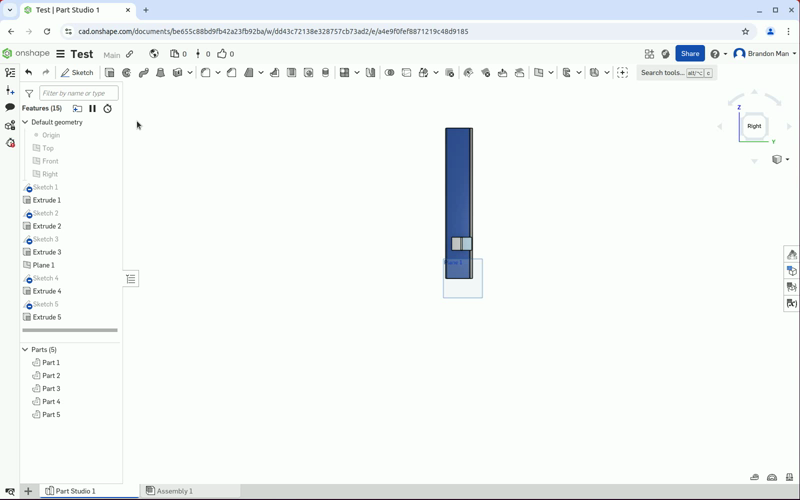
mouse_move(73, 189)
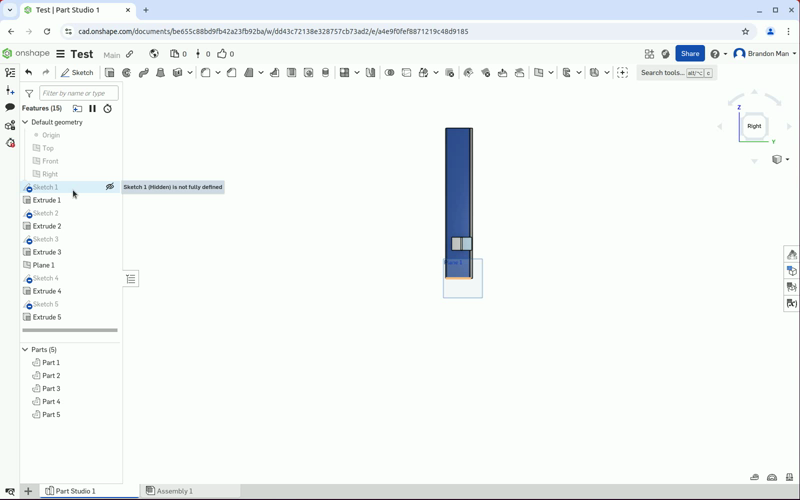
click(73, 189)
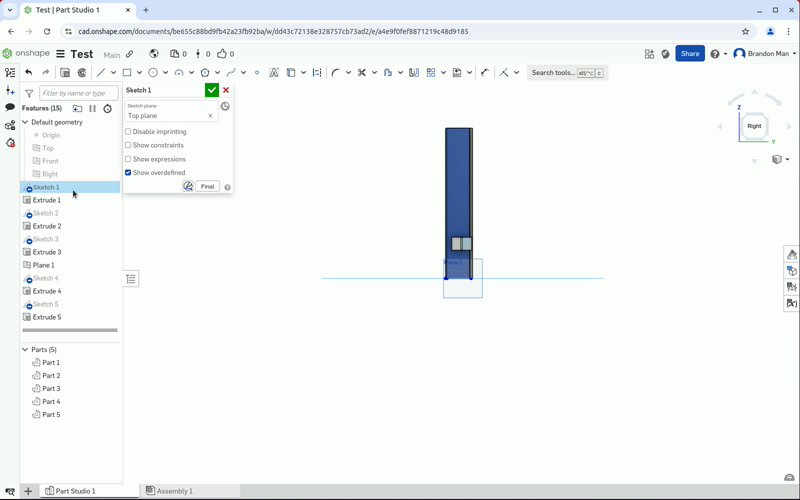
mouse_move(229, 92)
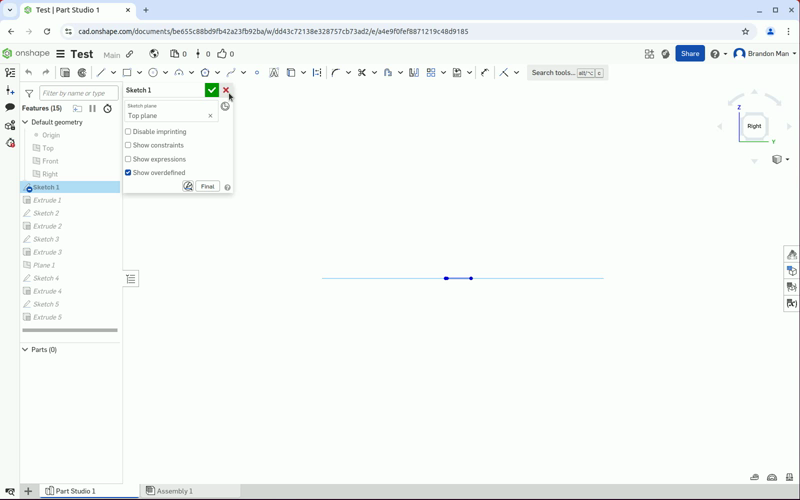
click(229, 92)
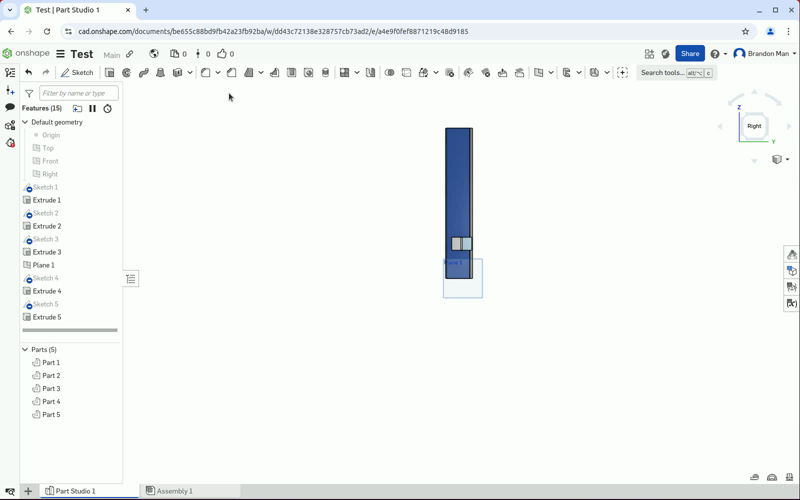
mouse_move(541, 75)
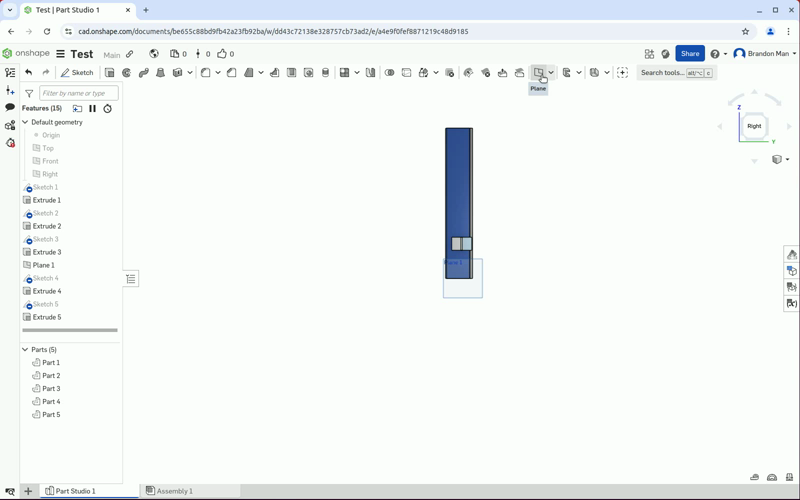
click(541, 75)
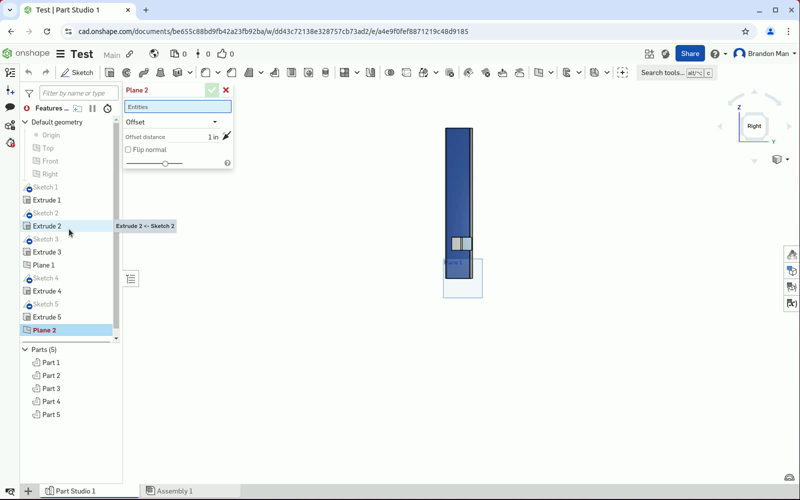
scroll(3)
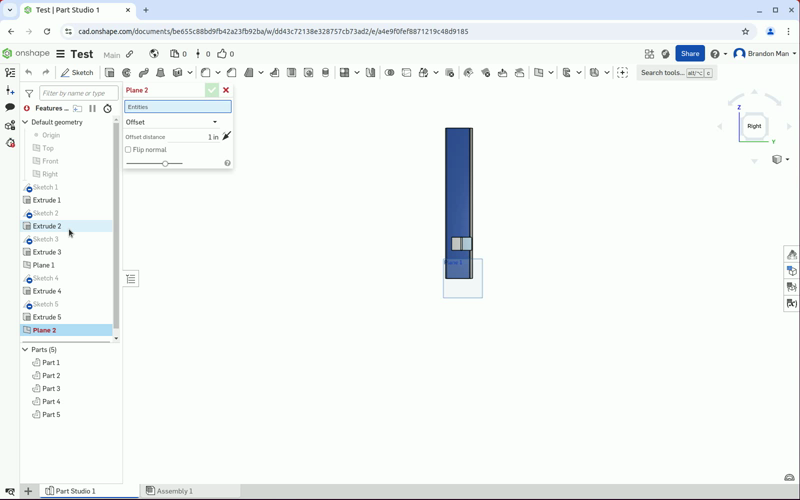
mouse_move(69, 176)
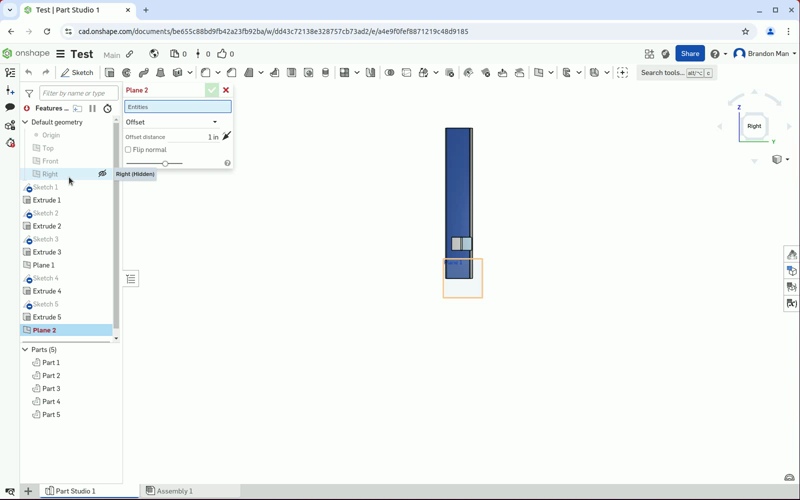
click(69, 176)
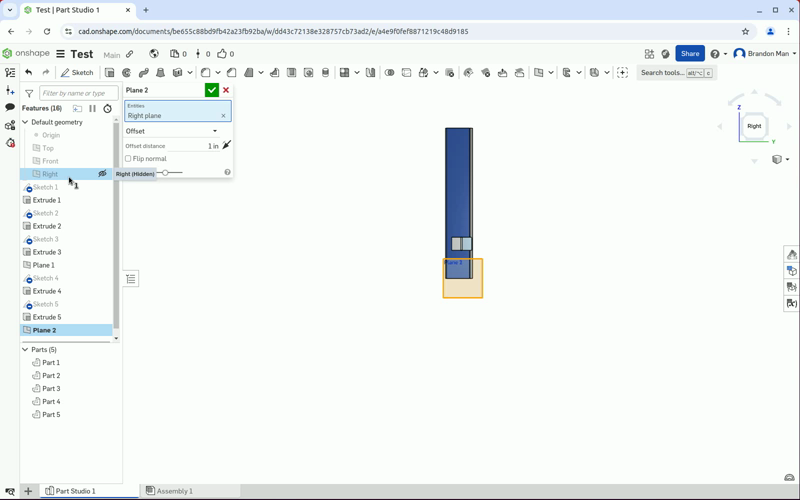
key(tab, 2)
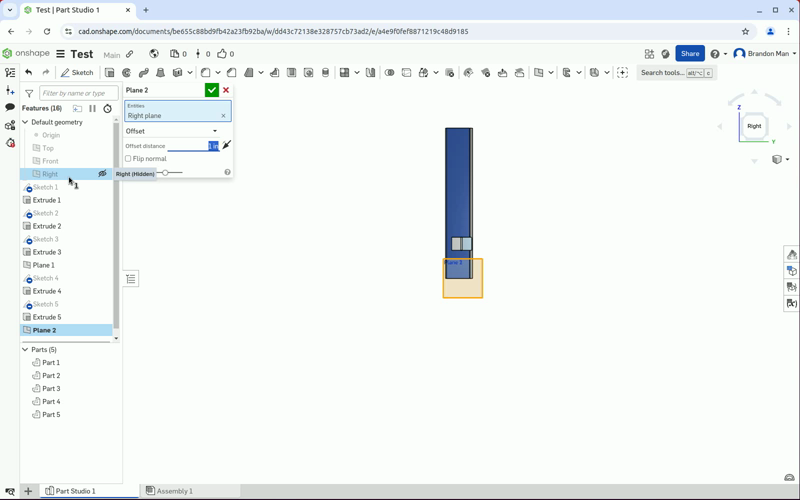
text(1.695)
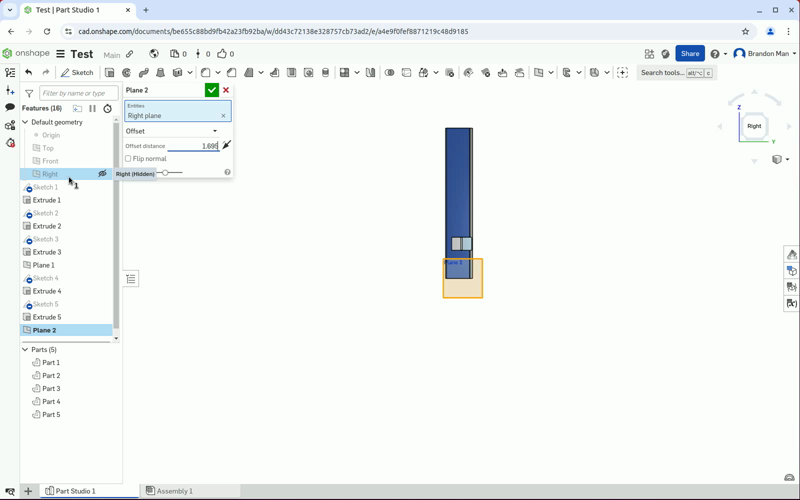
key(enter, 2)
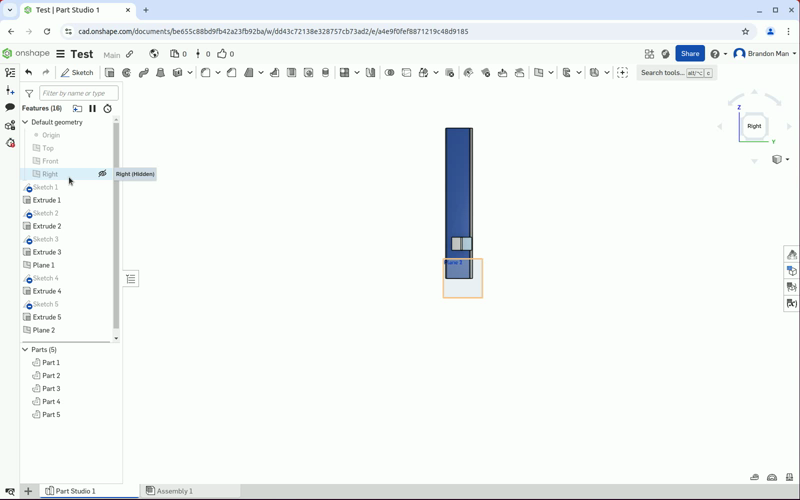
key(shift+s)
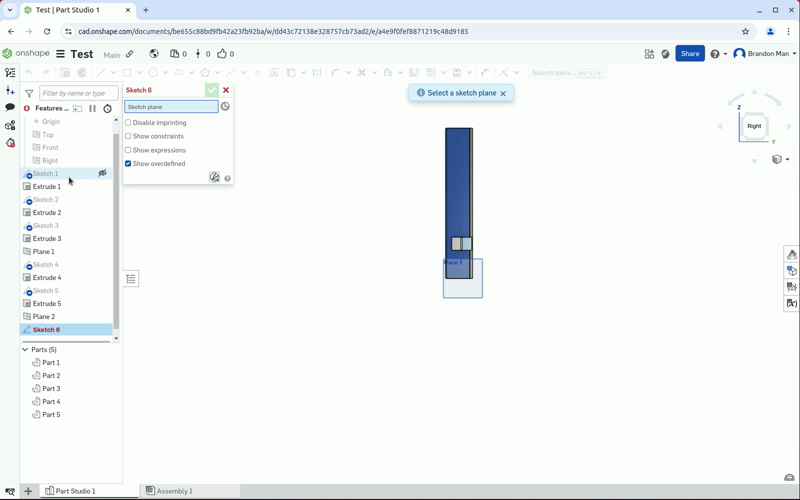
mouse_move(69, 319)
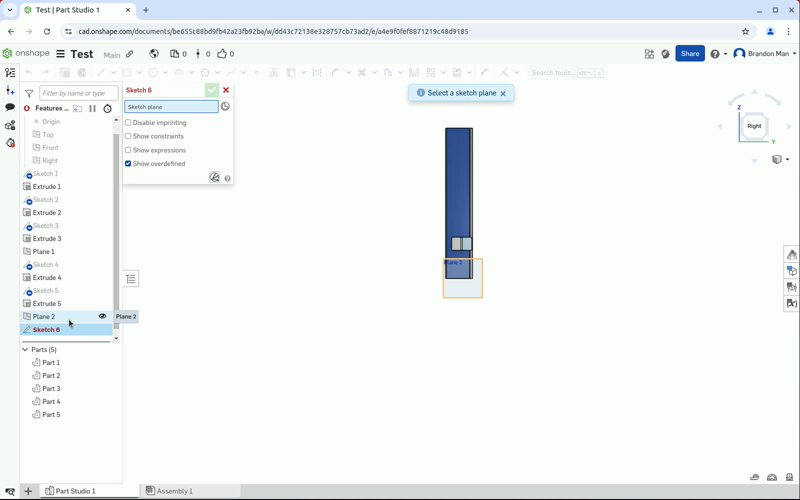
click(69, 319)
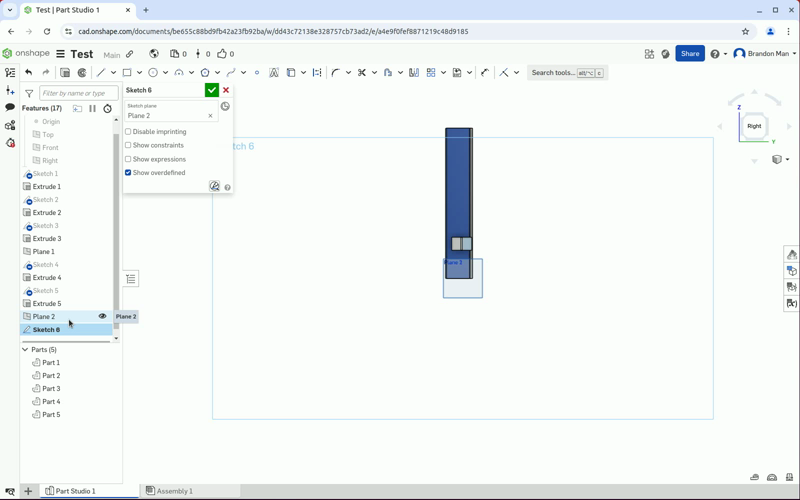
mouse_move(73, 352)
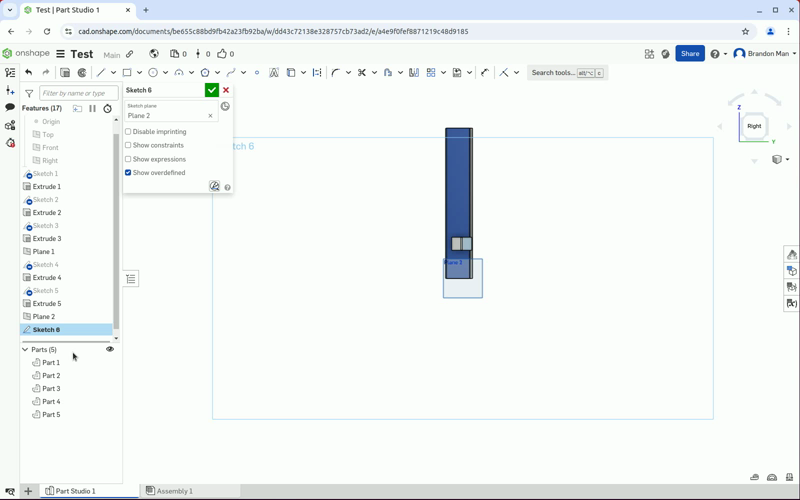
key(y)
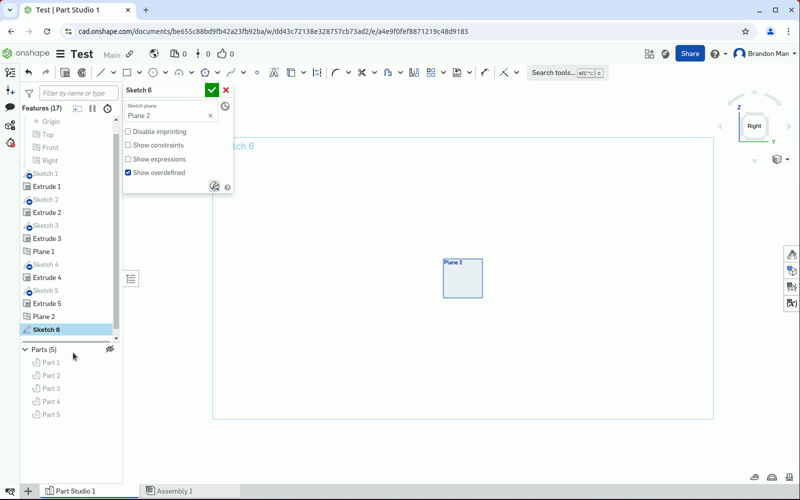
key(l)
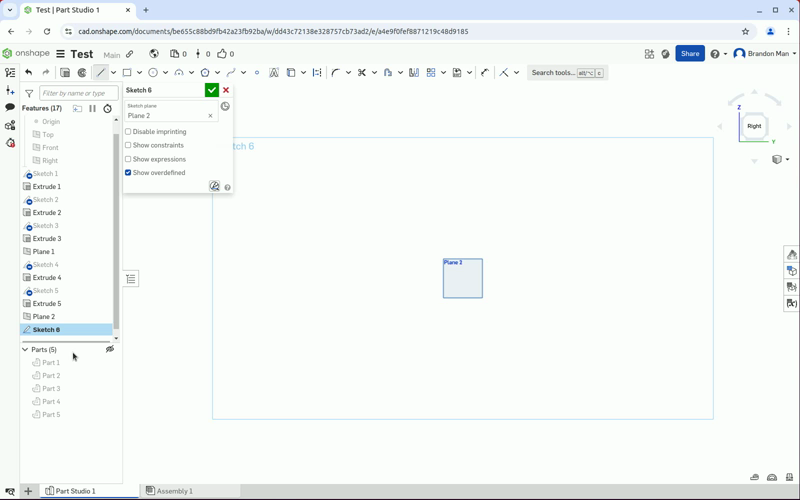
key_down(shift)
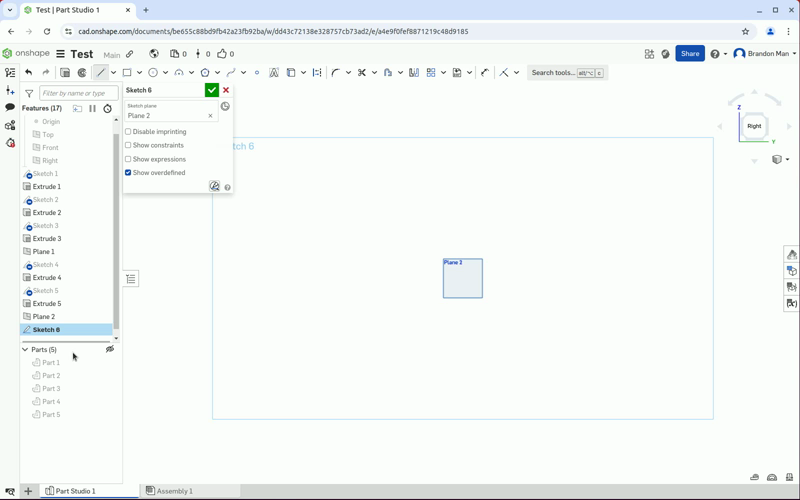
mouse_move(451, 240)
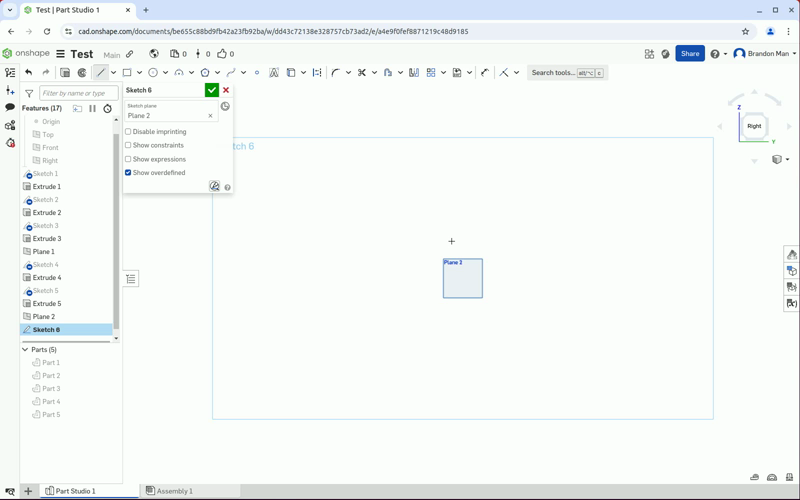
click(451, 240)
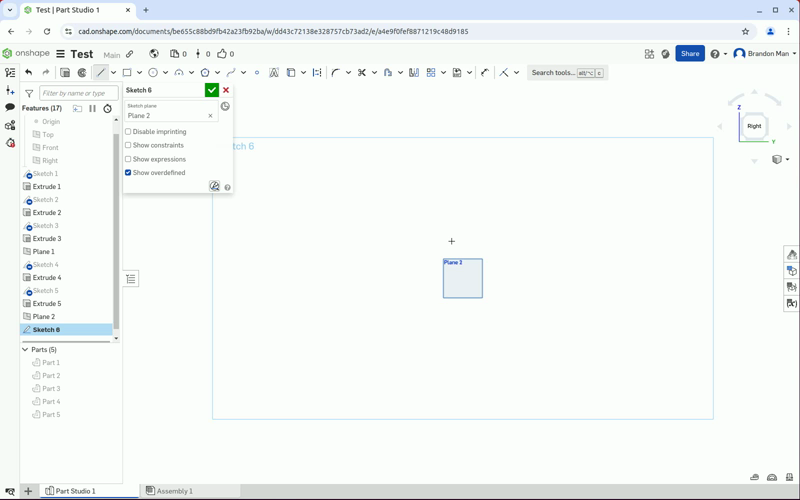
key_up(shift)
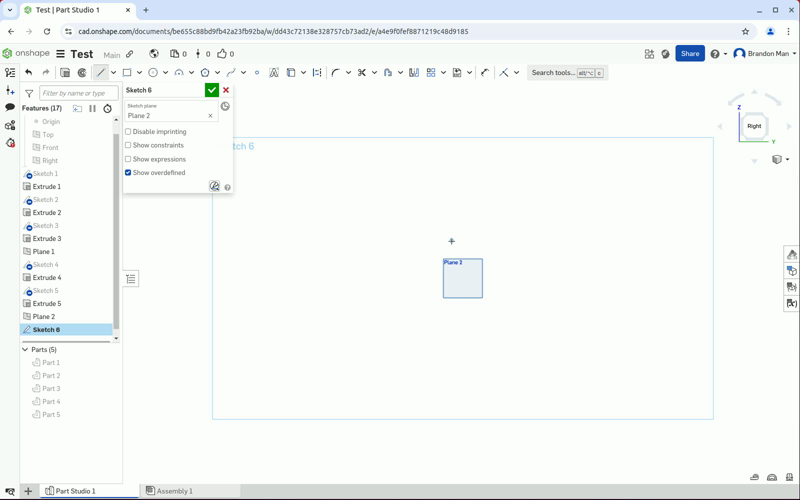
key_down(shift)
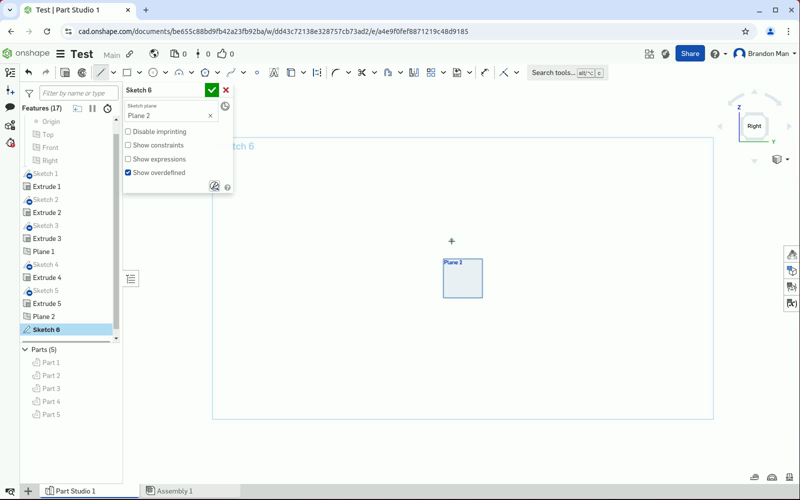
mouse_move(481, 240)
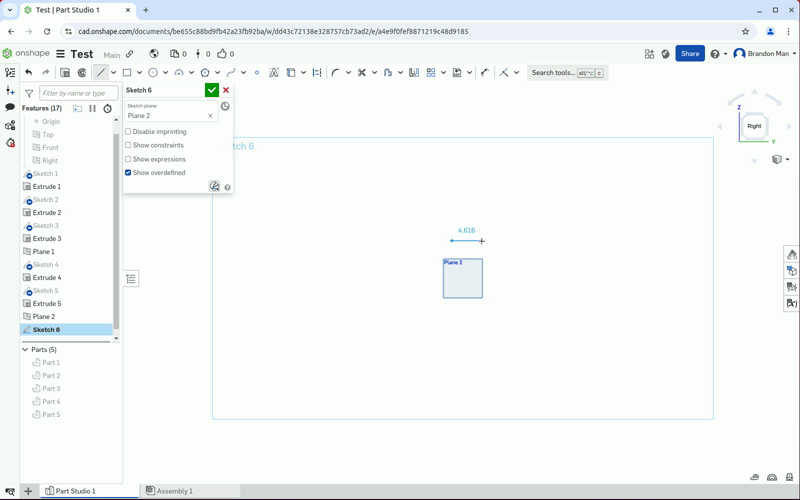
mouse_move(471, 240)
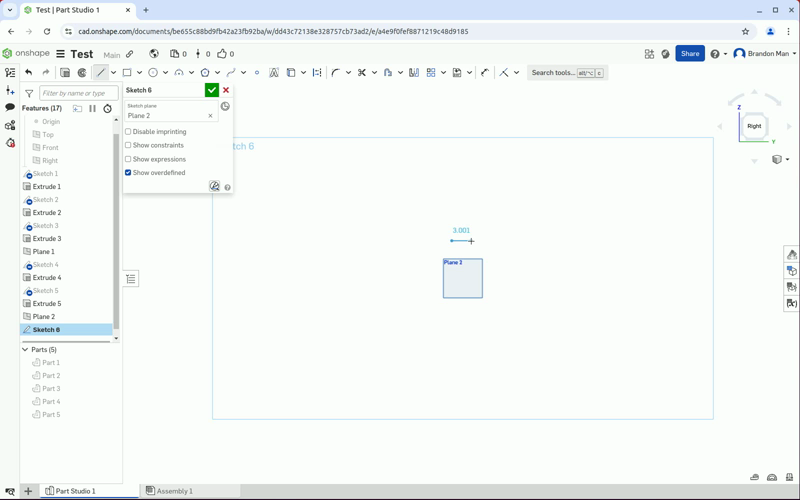
click(471, 240)
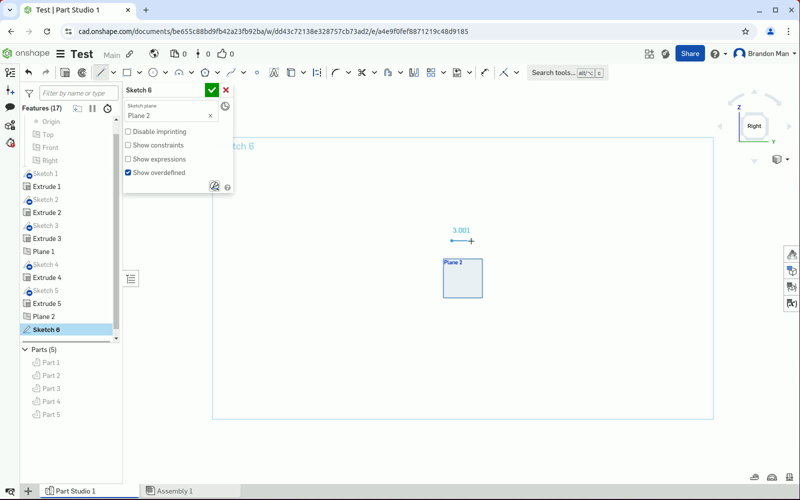
key_up(shift)
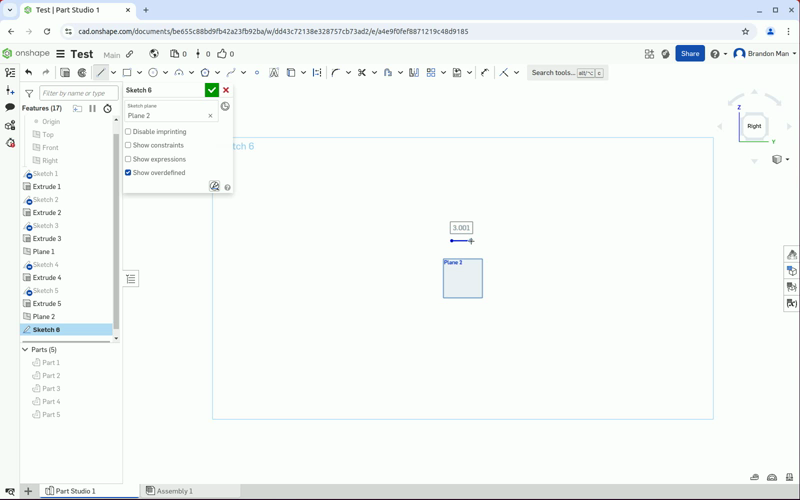
key_down(shift)
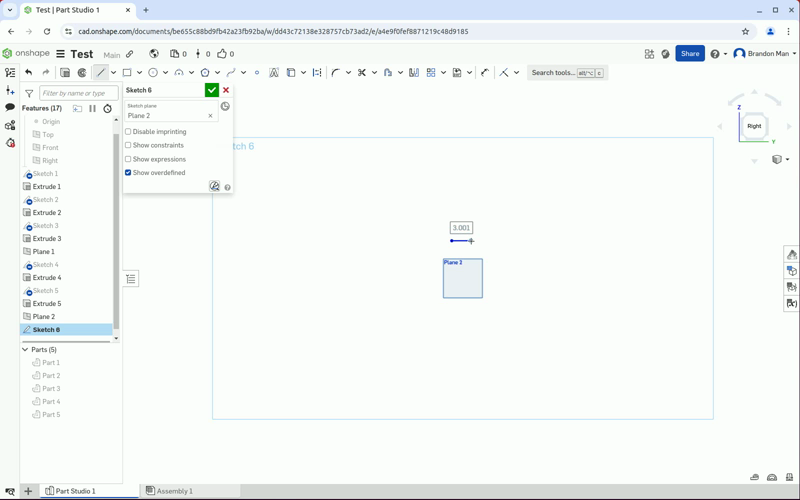
mouse_move(501, 240)
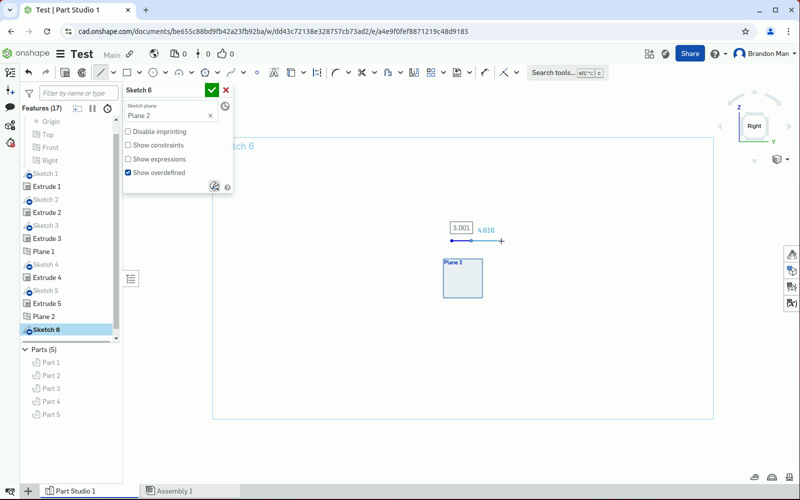
mouse_move(471, 239)
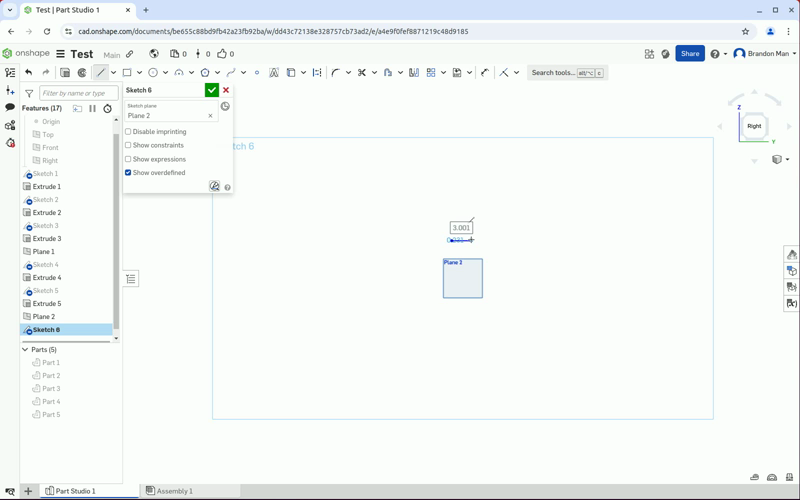
scroll(6)
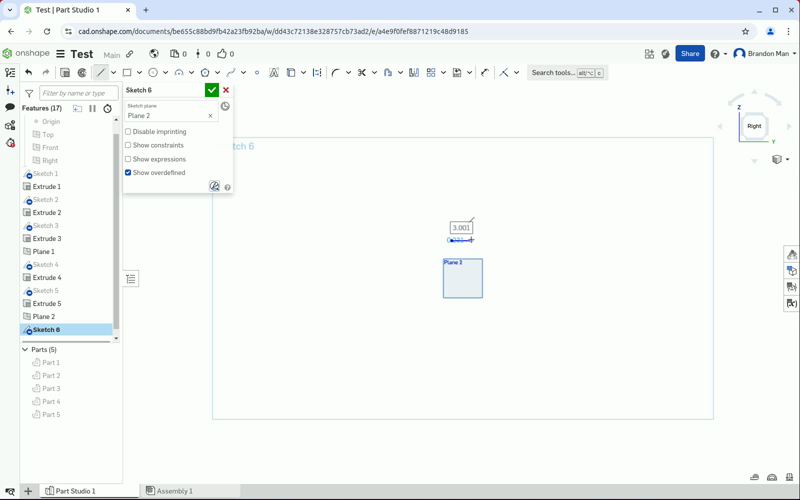
scroll(6)
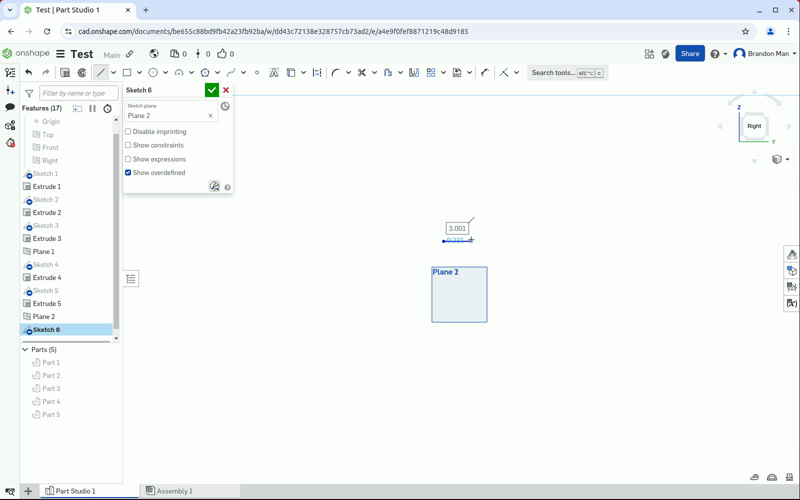
scroll(6)
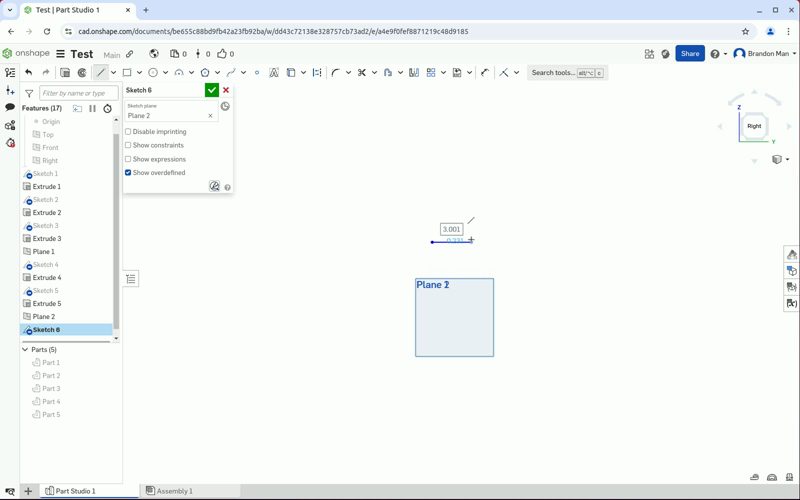
scroll(6)
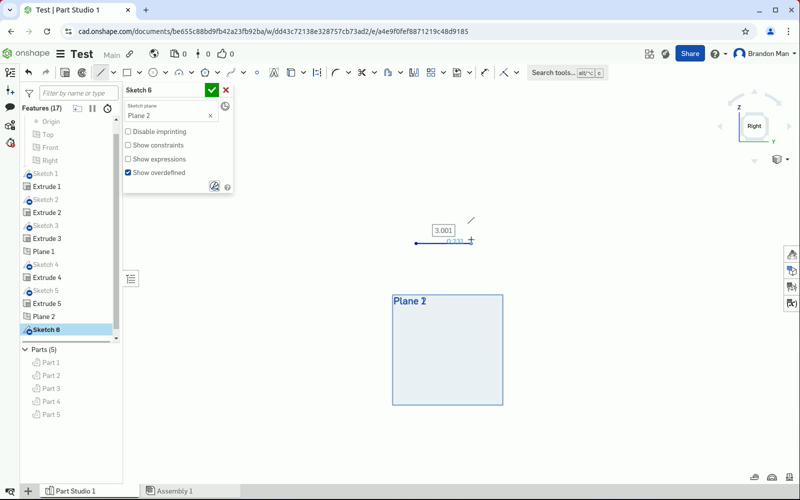
scroll(6)
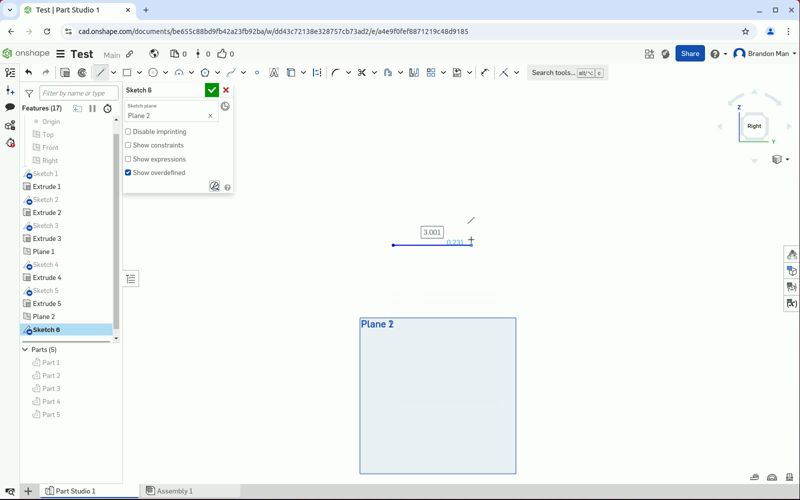
scroll(6)
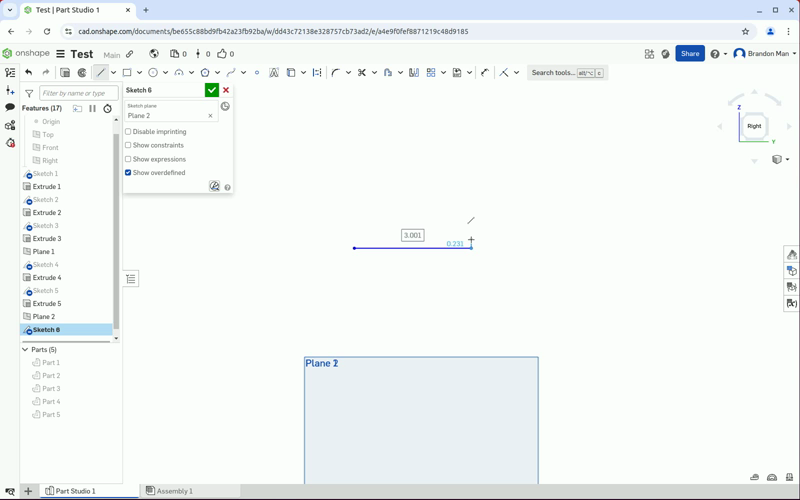
scroll(6)
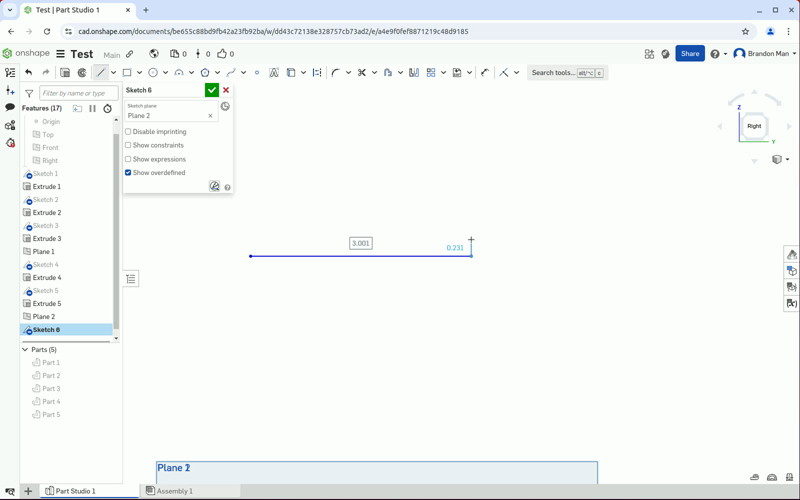
click(471, 239)
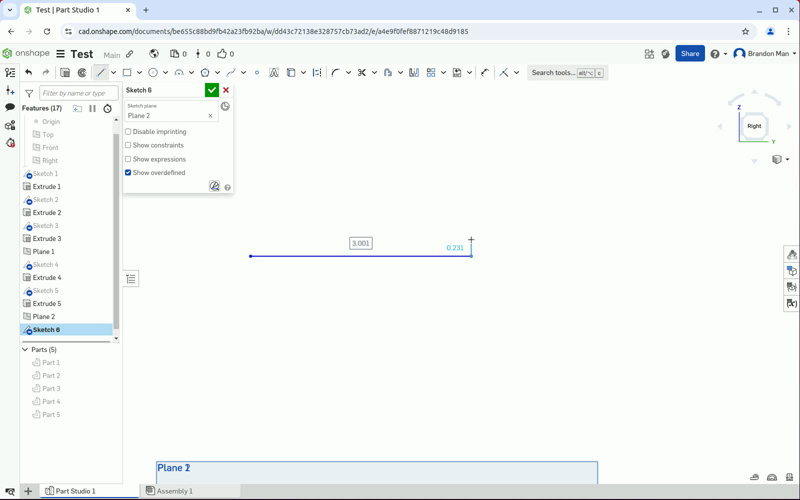
scroll(-6)
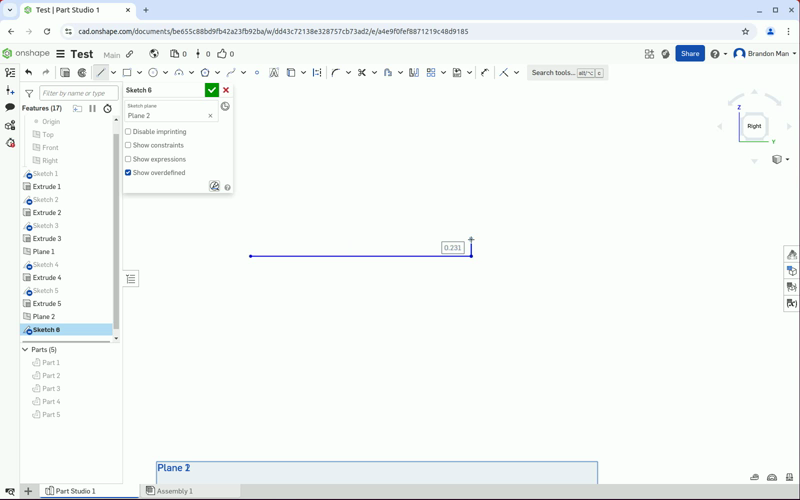
scroll(-6)
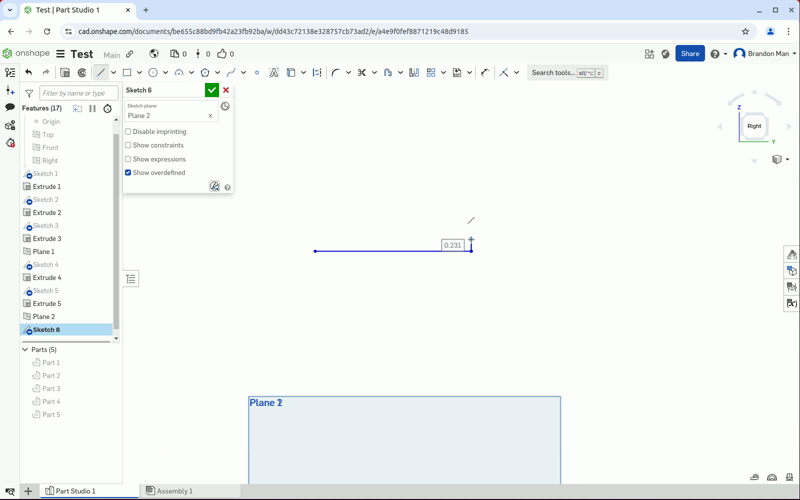
scroll(-6)
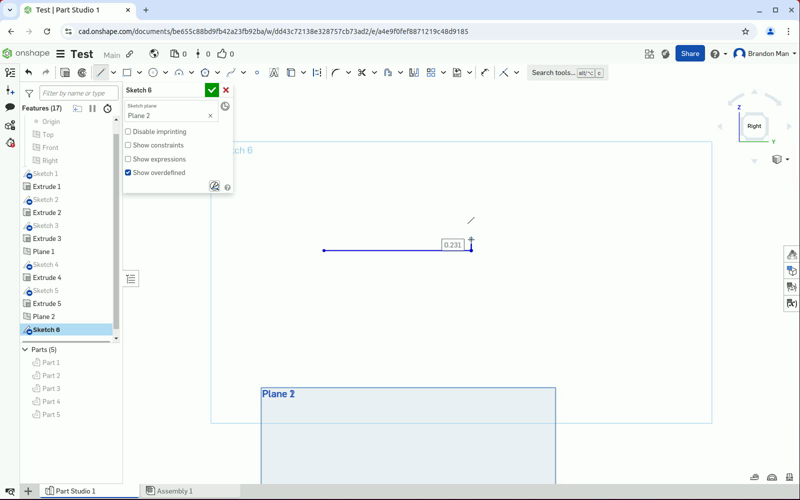
scroll(-6)
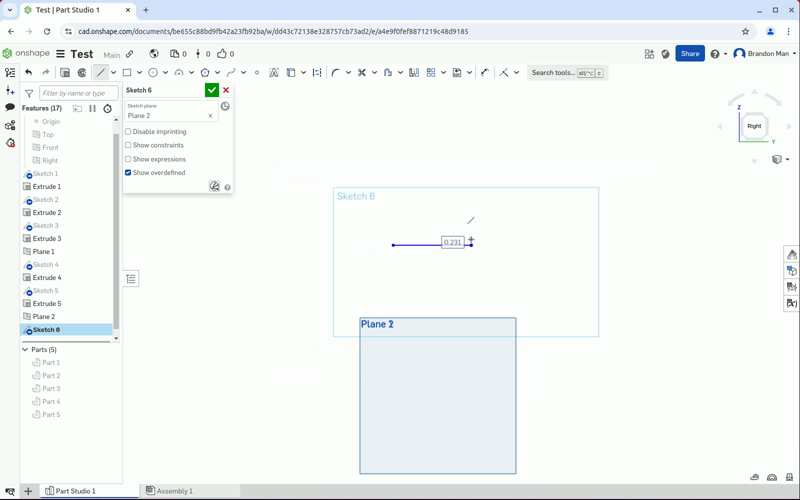
scroll(-6)
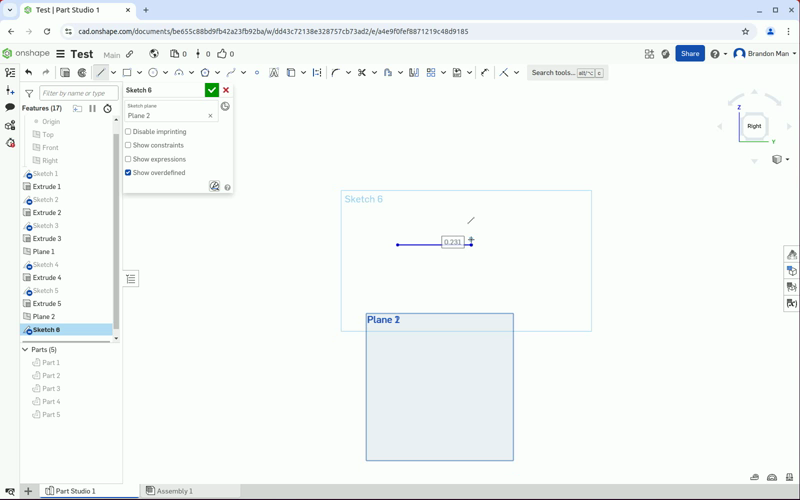
scroll(-6)
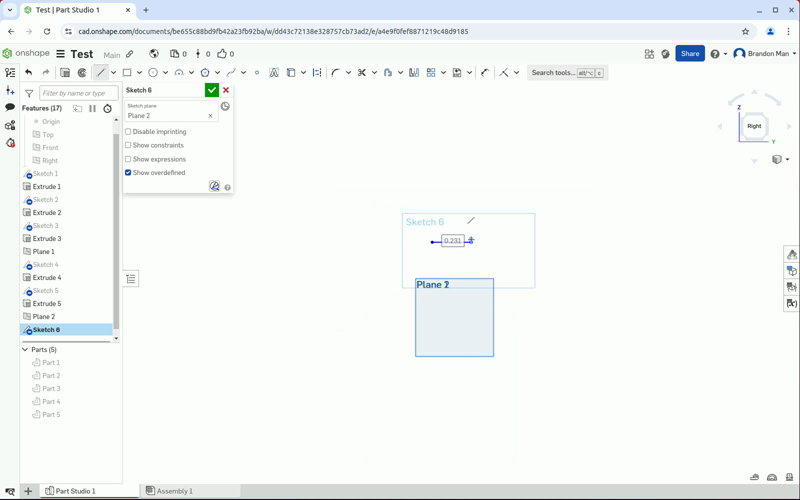
scroll(-6)
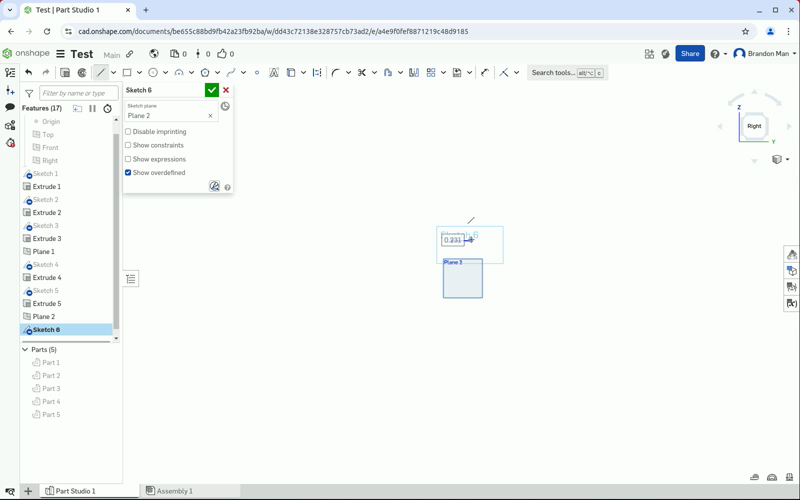
key_up(shift)
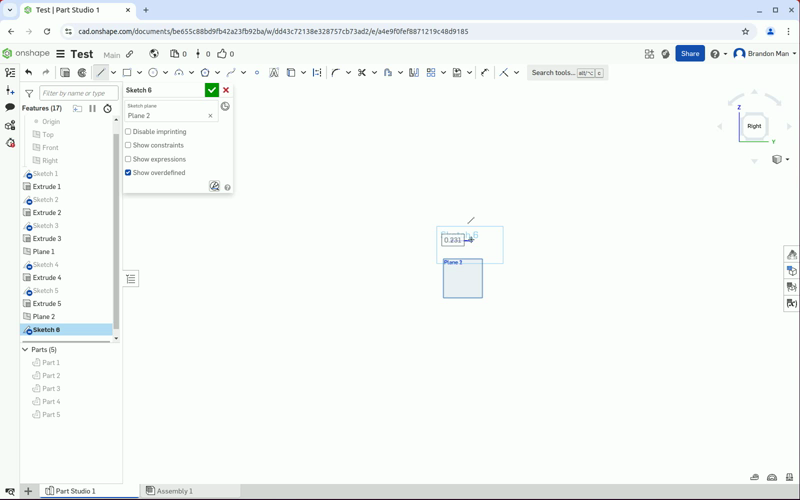
key_down(shift)
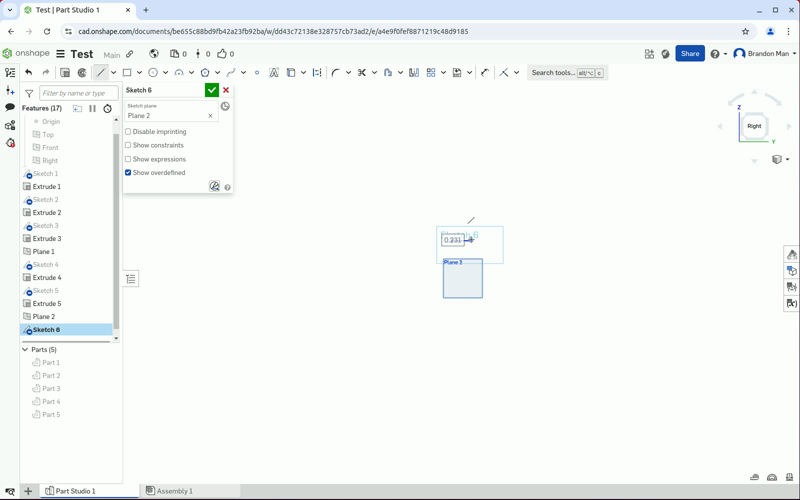
mouse_move(501, 239)
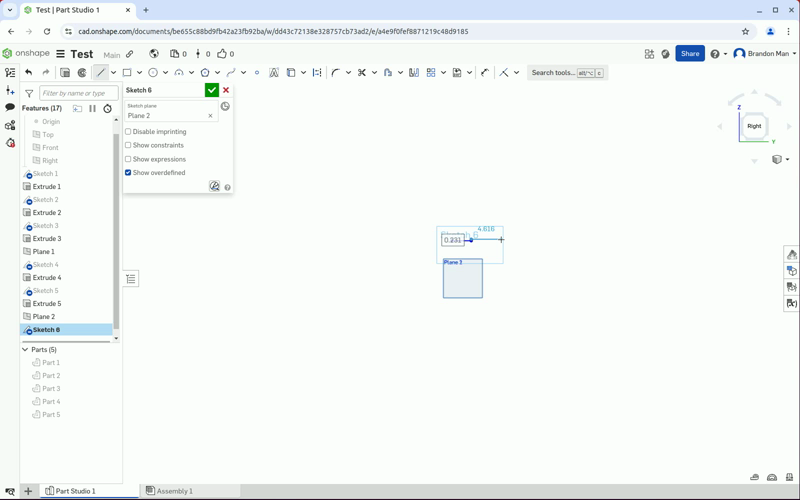
mouse_move(451, 239)
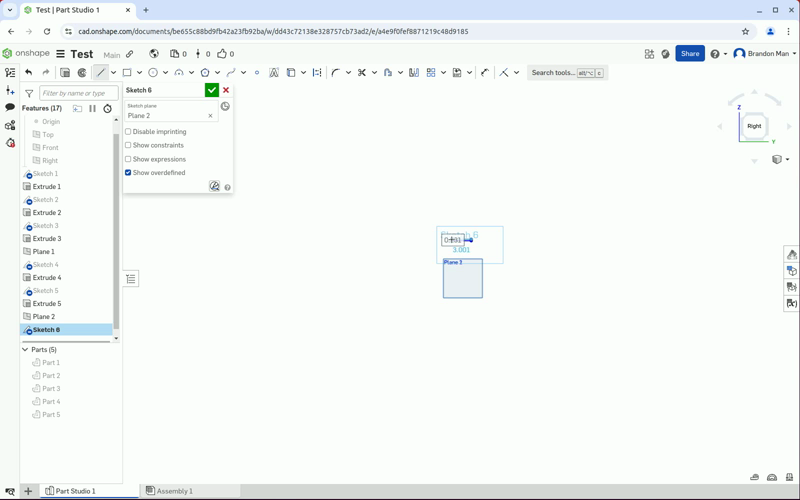
scroll(6)
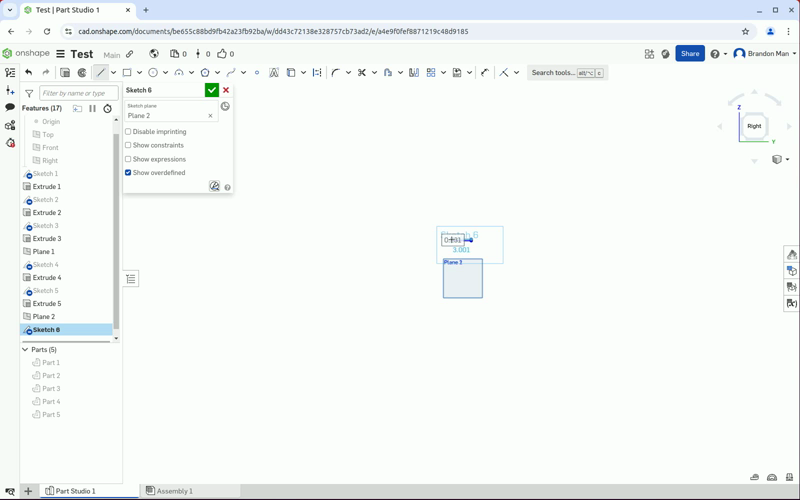
scroll(6)
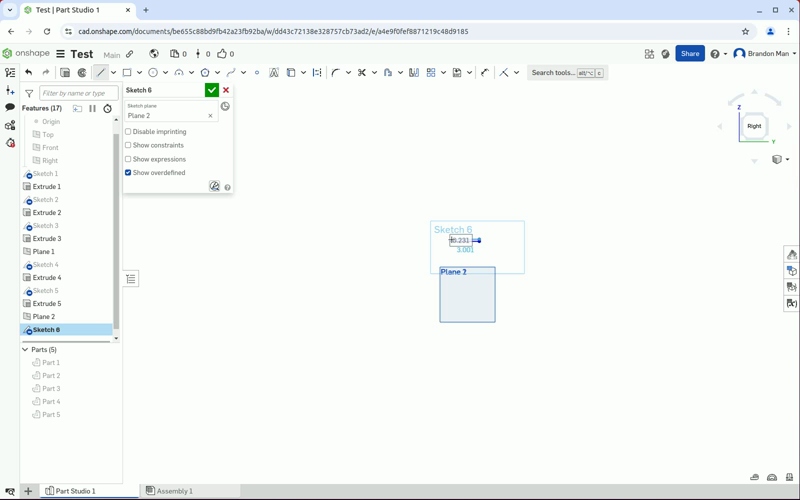
scroll(6)
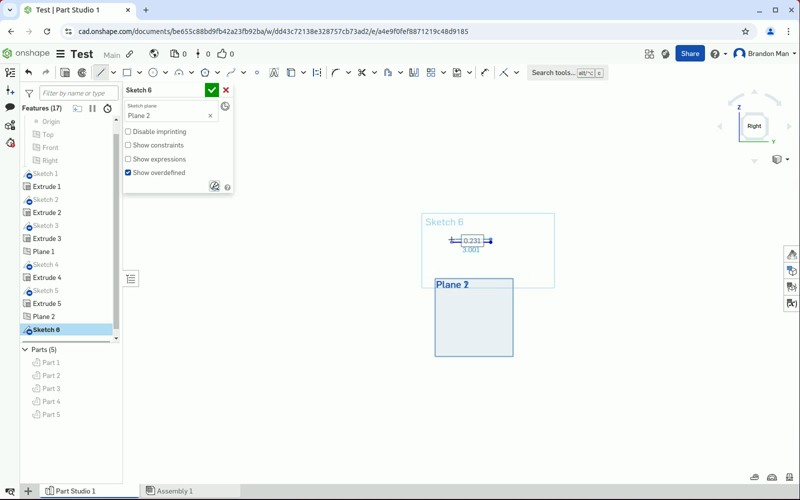
scroll(6)
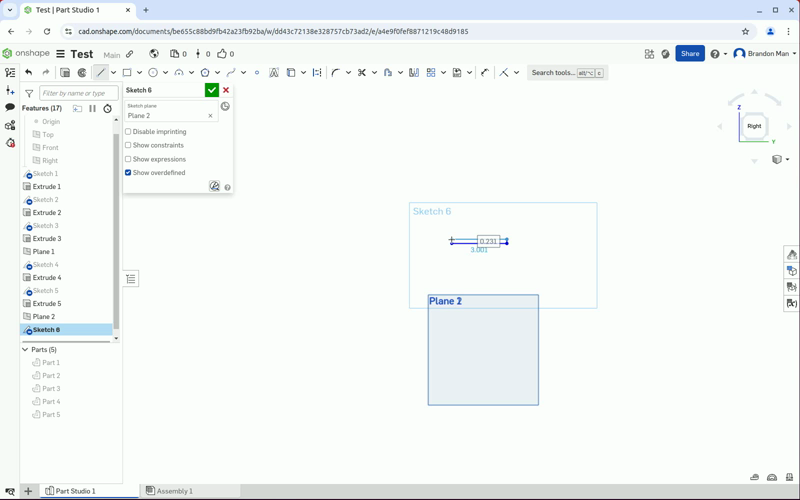
scroll(6)
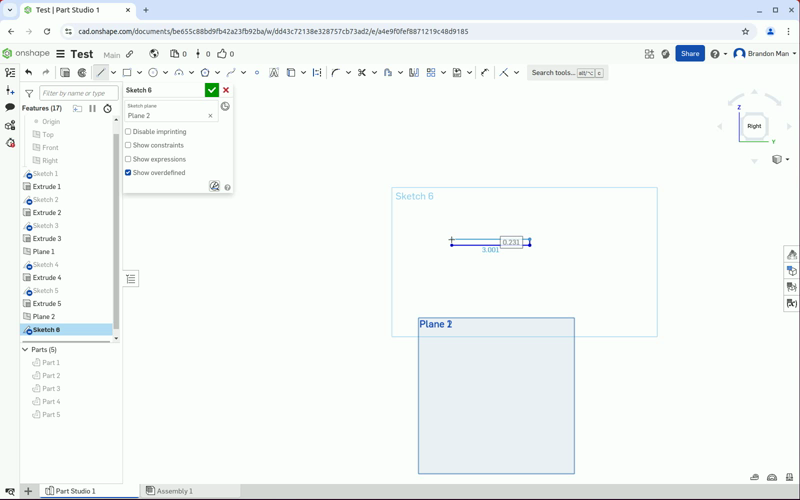
scroll(6)
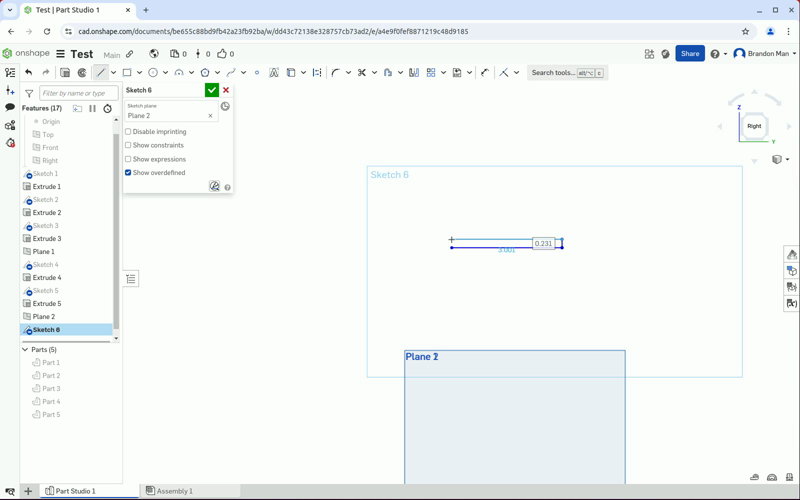
scroll(6)
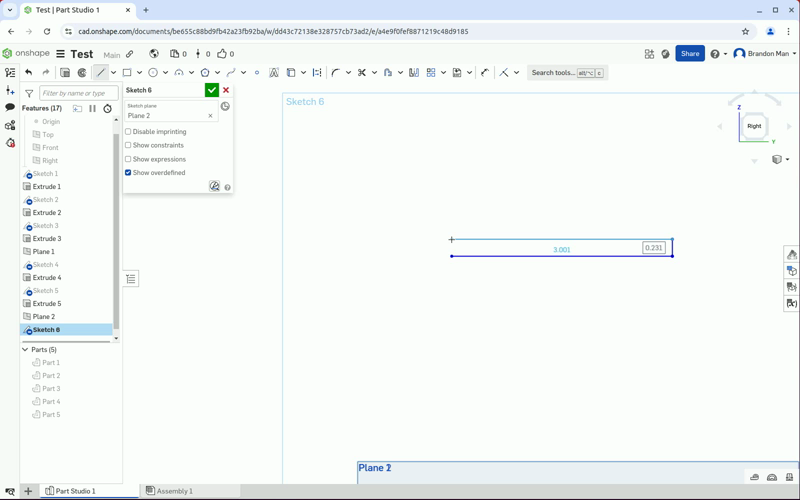
click(451, 239)
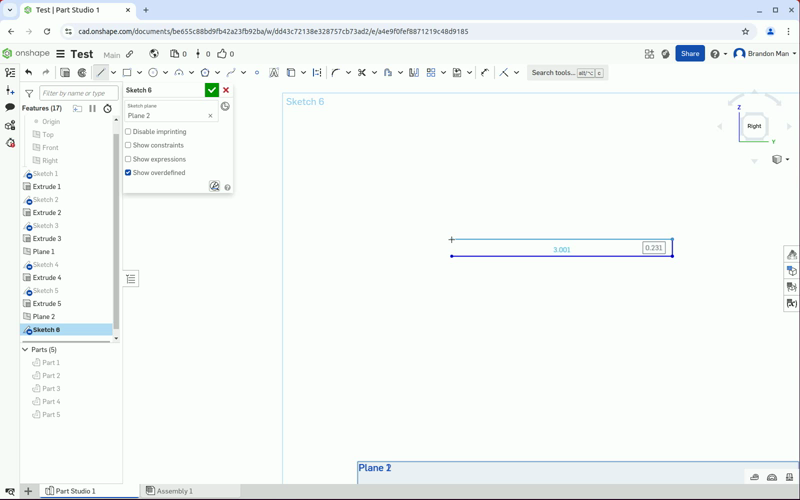
scroll(-6)
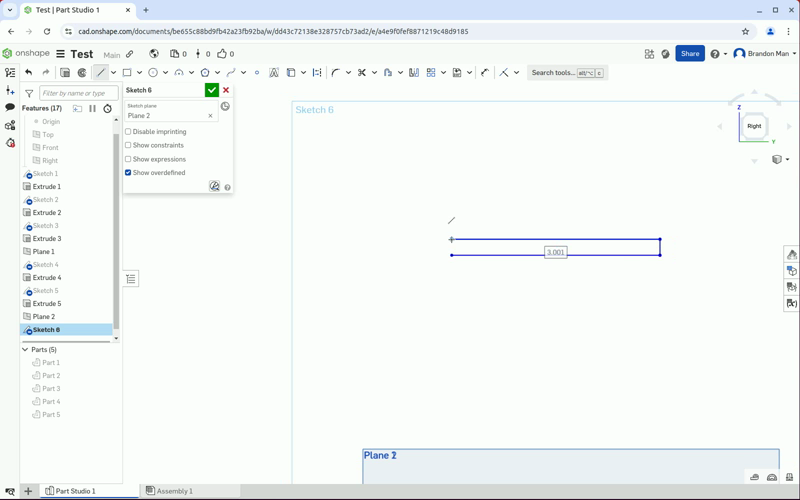
scroll(-6)
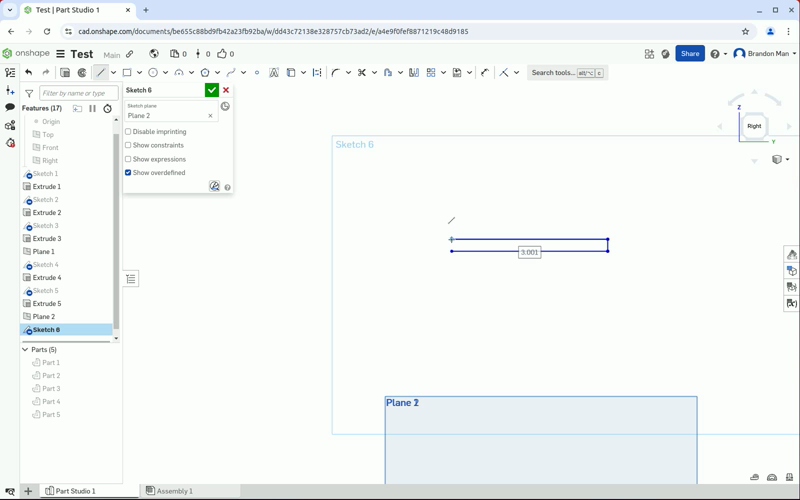
scroll(-6)
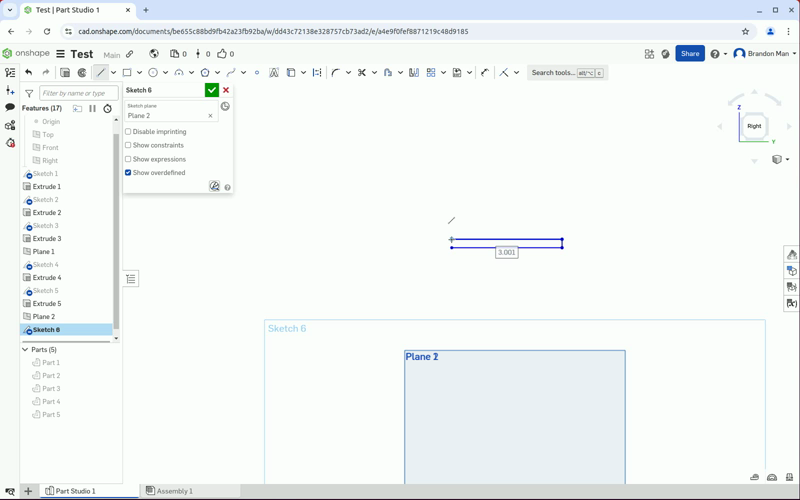
scroll(-6)
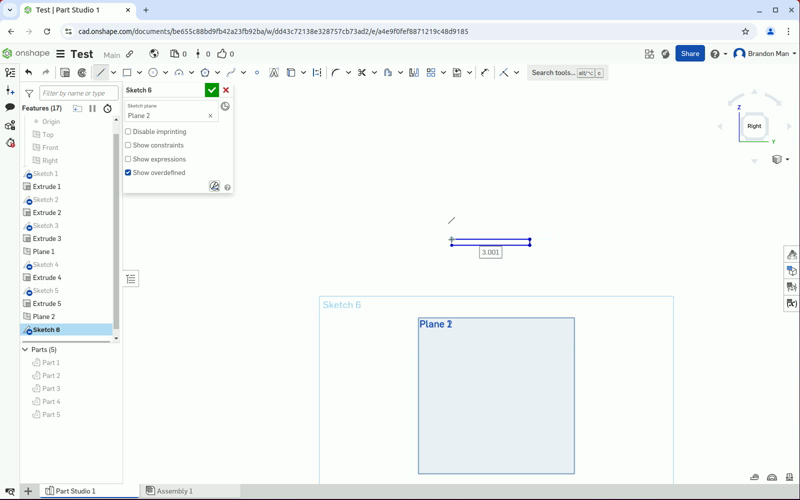
scroll(-6)
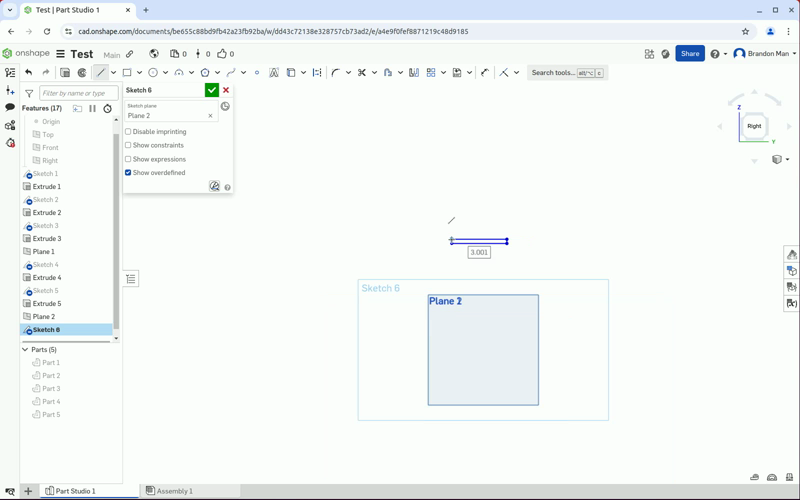
scroll(-6)
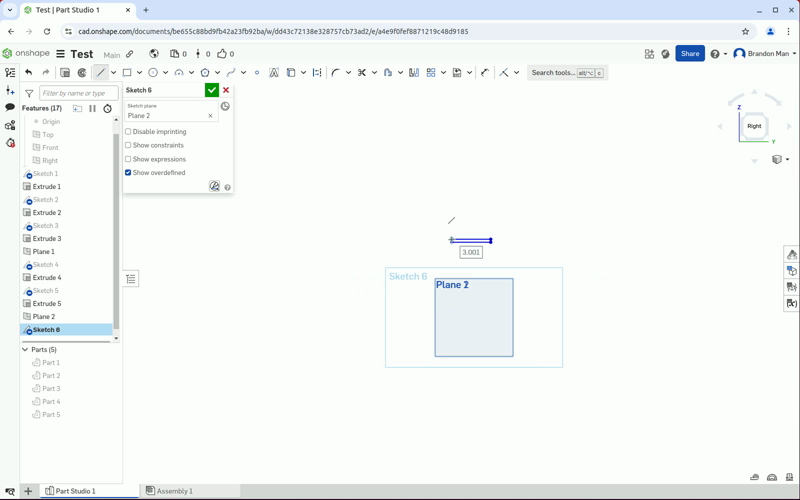
scroll(-6)
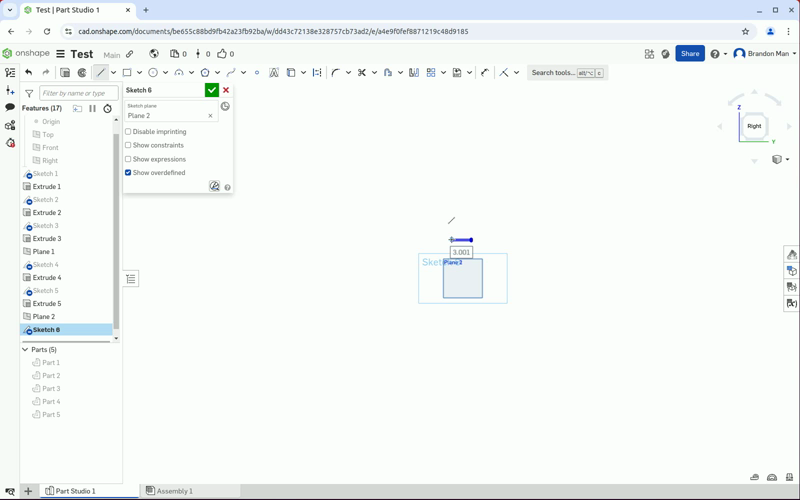
key_up(shift)
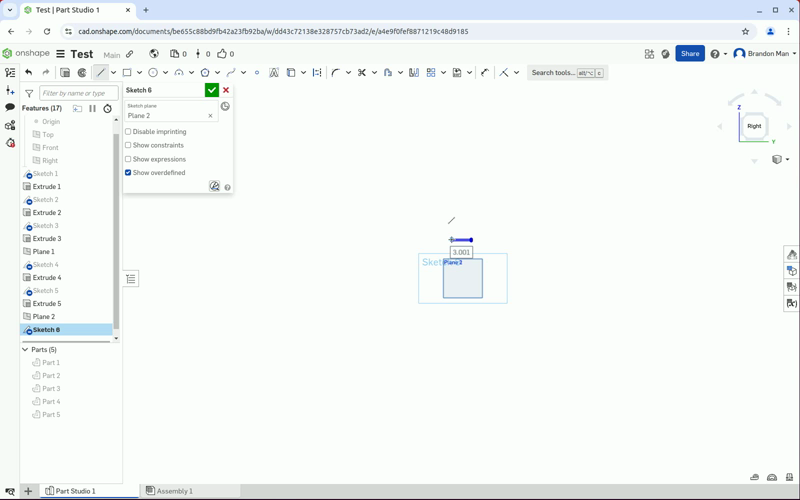
mouse_move(481, 239)
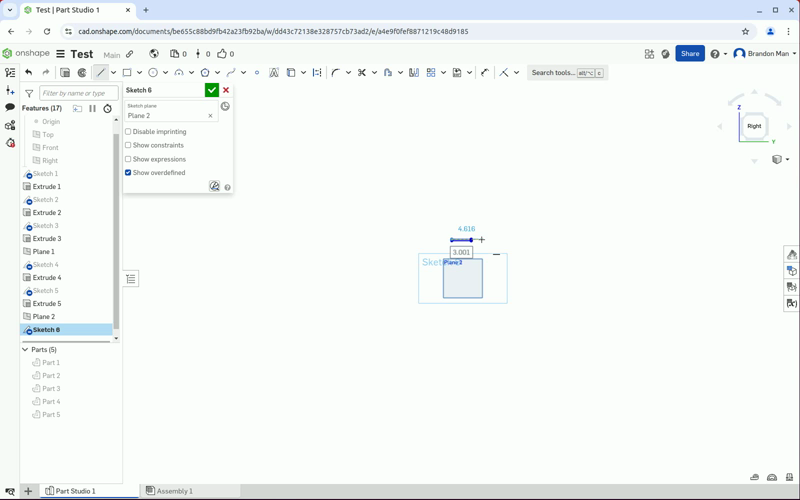
key_down(shift)
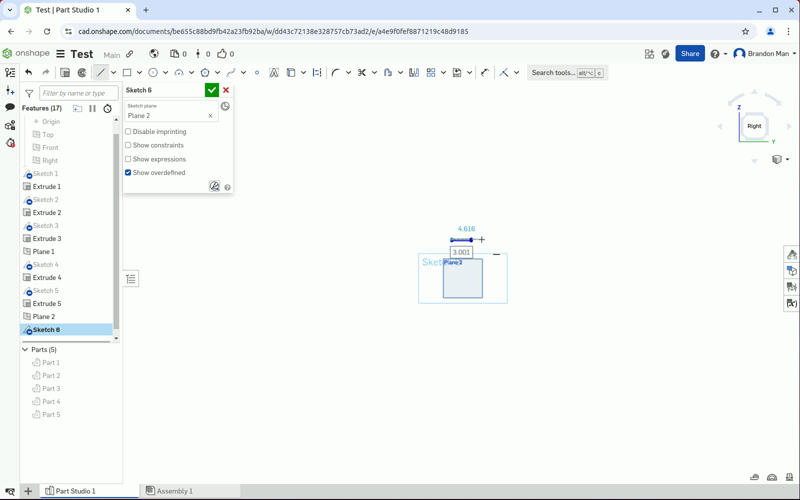
mouse_move(451, 240)
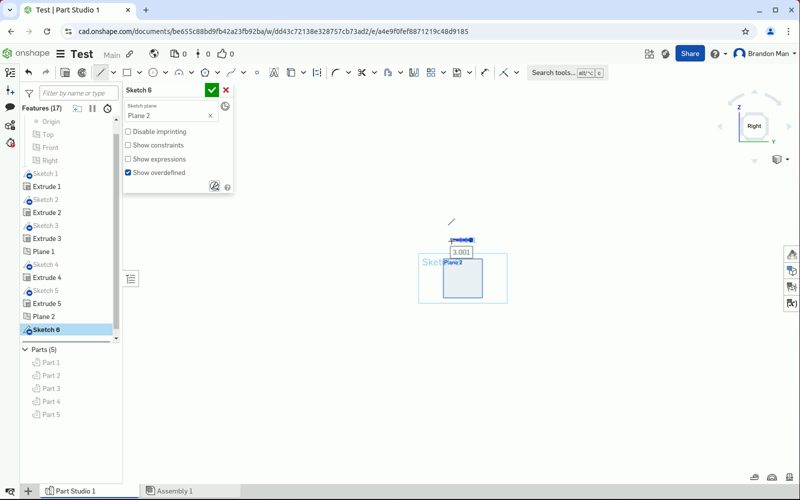
scroll(6)
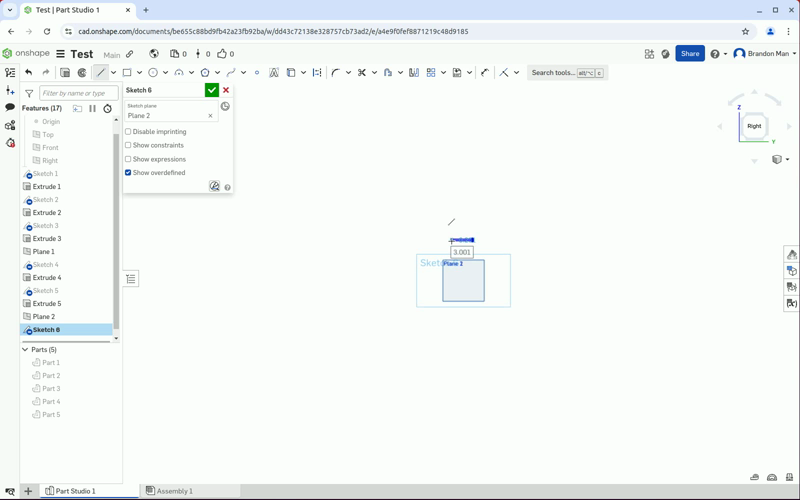
scroll(6)
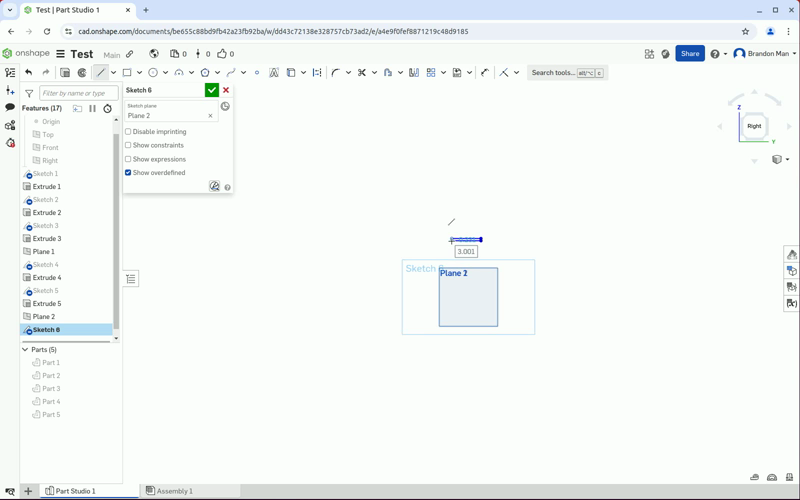
scroll(6)
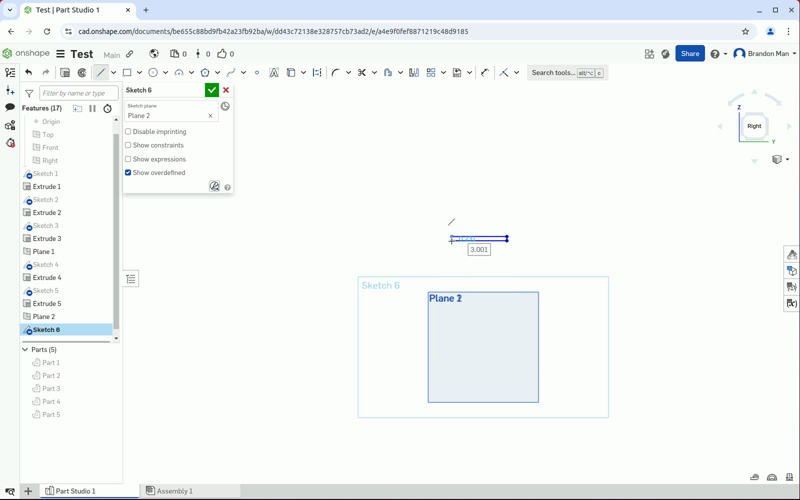
scroll(6)
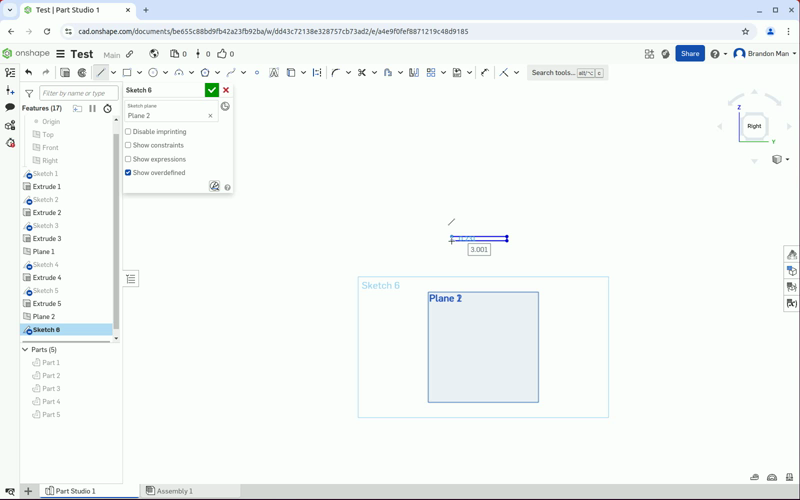
scroll(6)
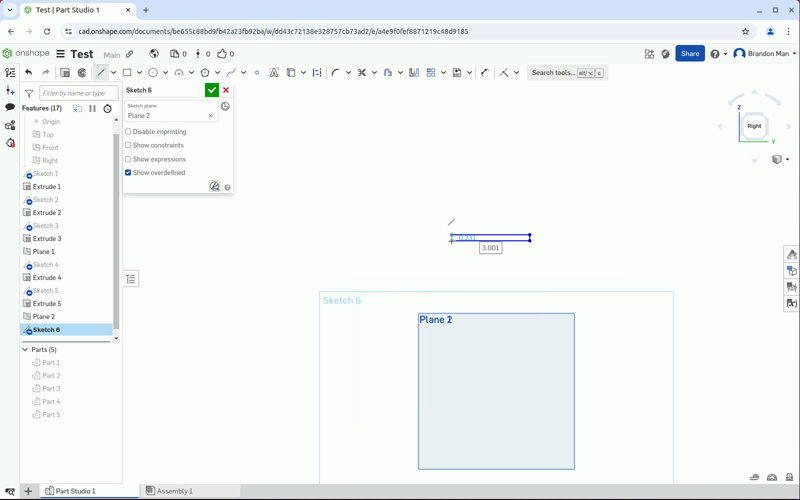
scroll(6)
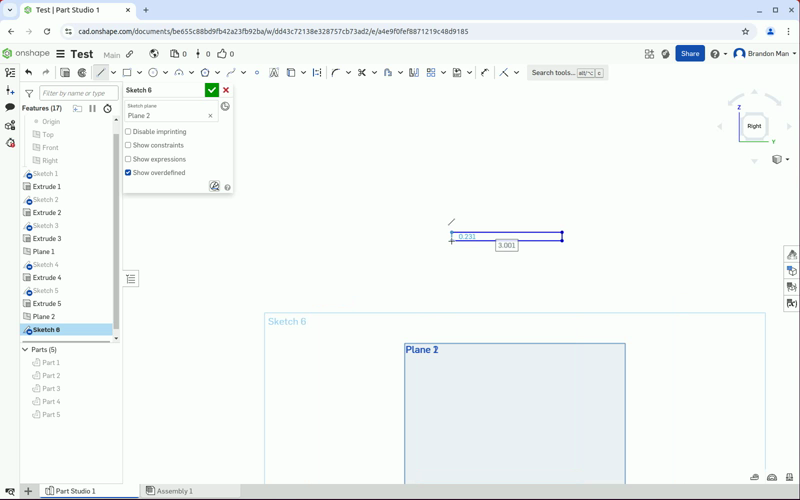
scroll(6)
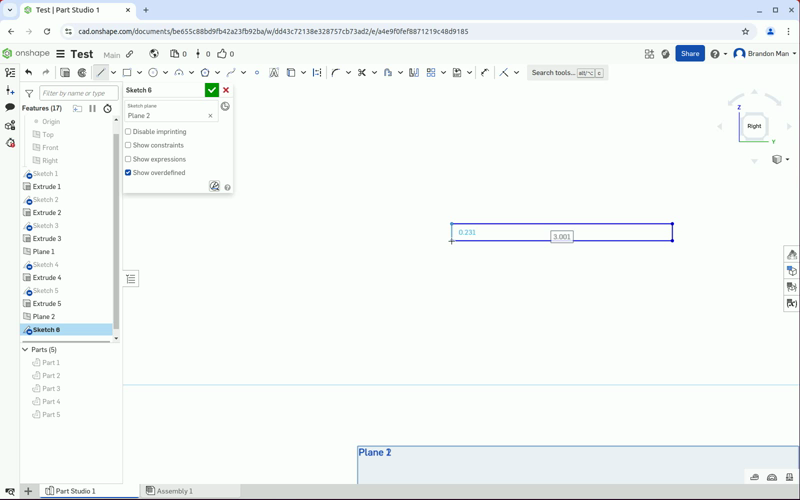
key_up(shift)
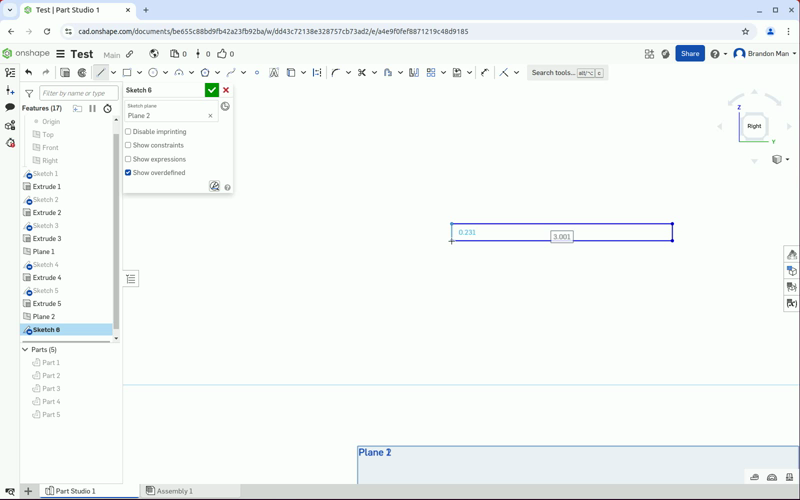
click(451, 240)
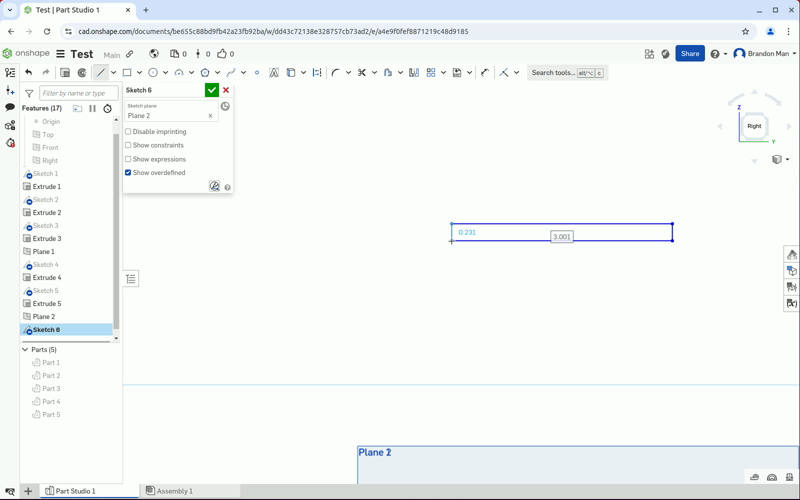
scroll(-6)
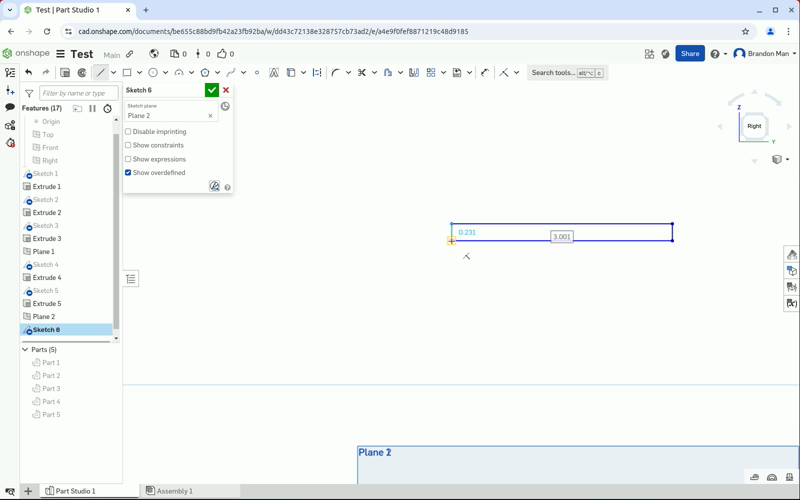
scroll(-6)
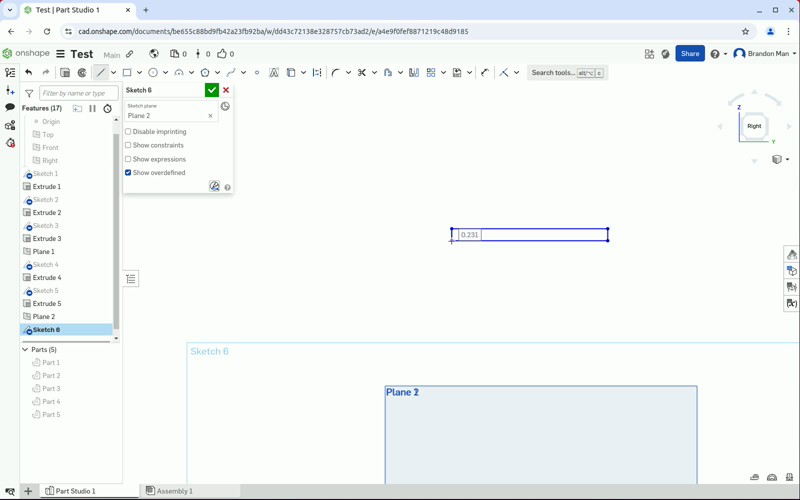
scroll(-6)
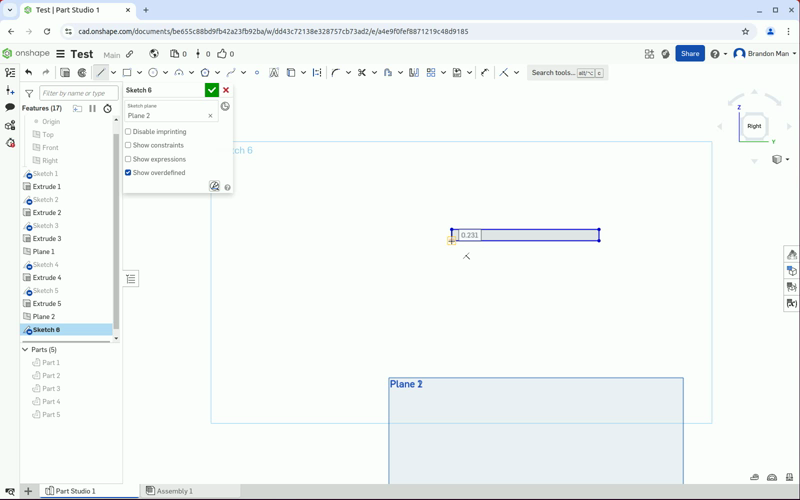
scroll(-6)
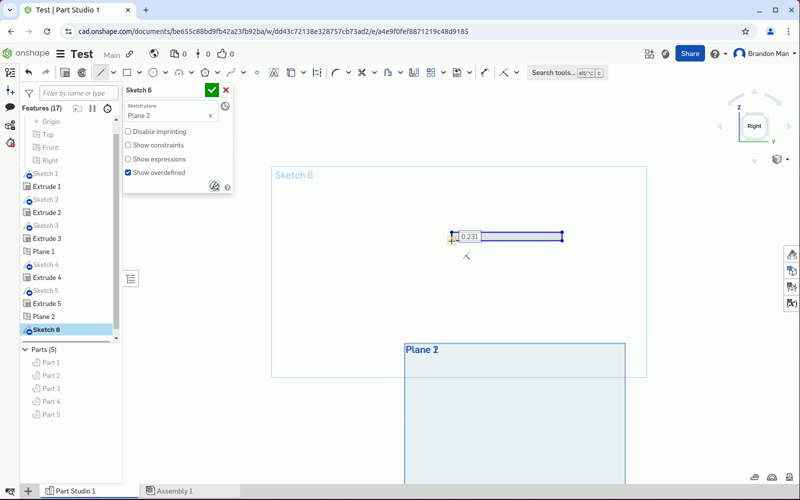
scroll(-6)
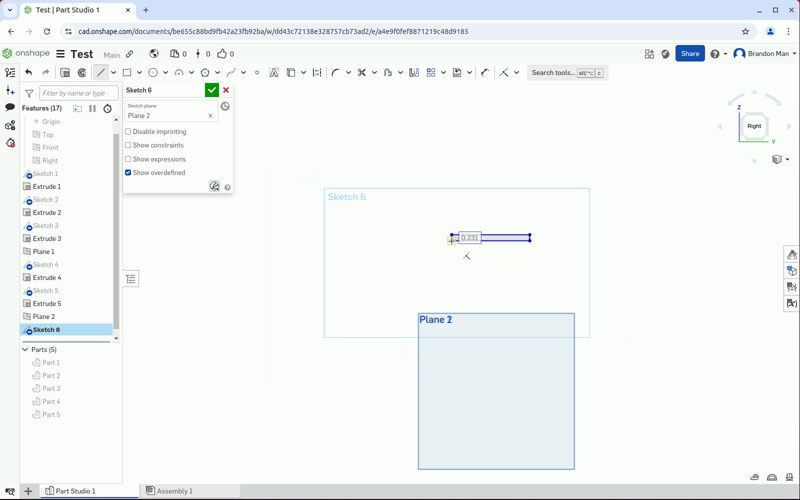
scroll(-6)
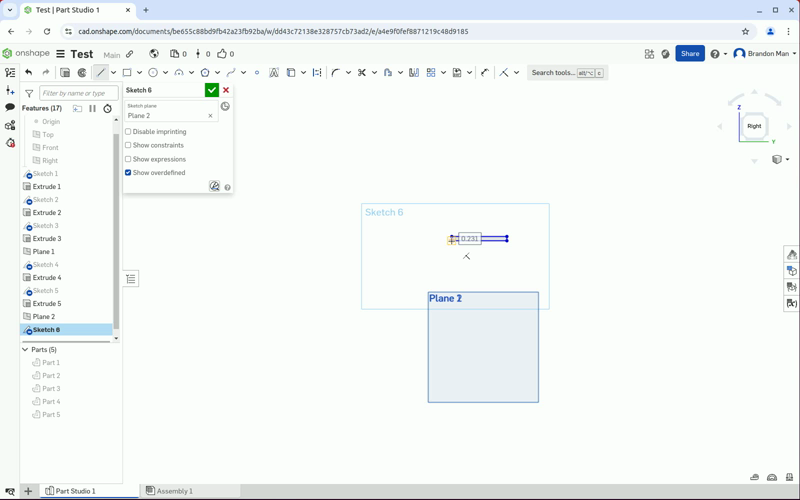
scroll(-6)
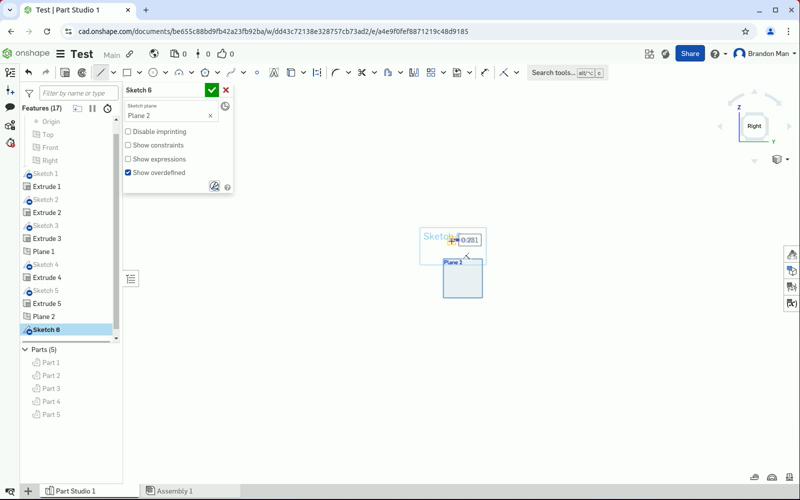
key(esc)
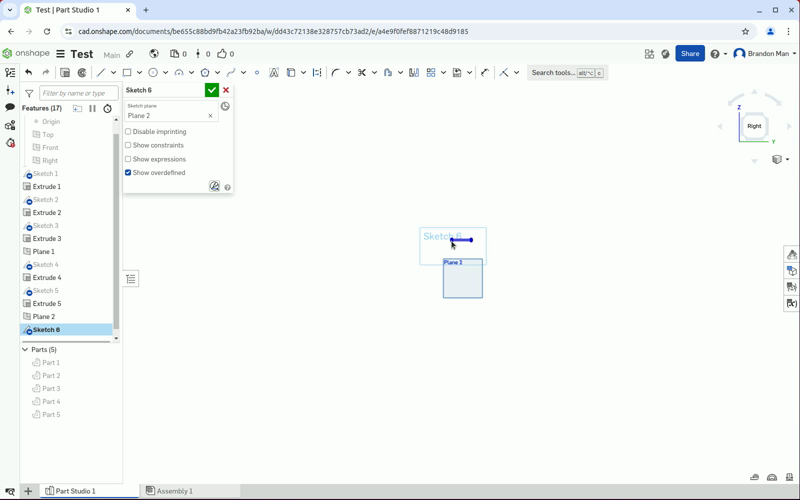
mouse_move(461, 239)
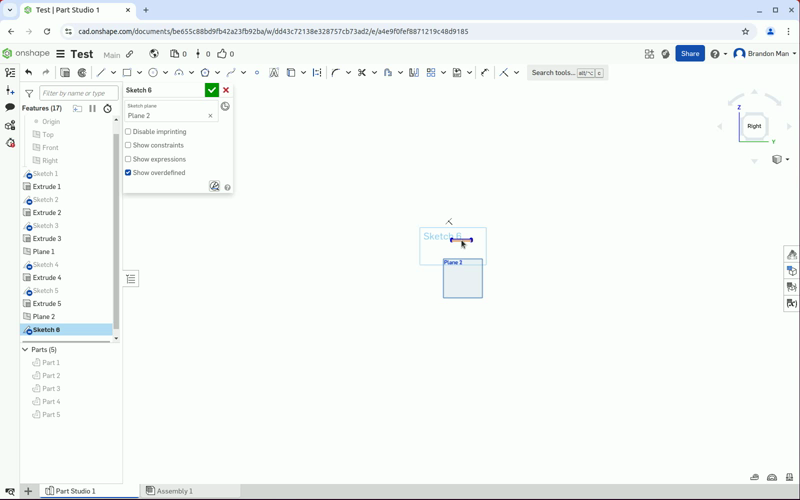
scroll(6)
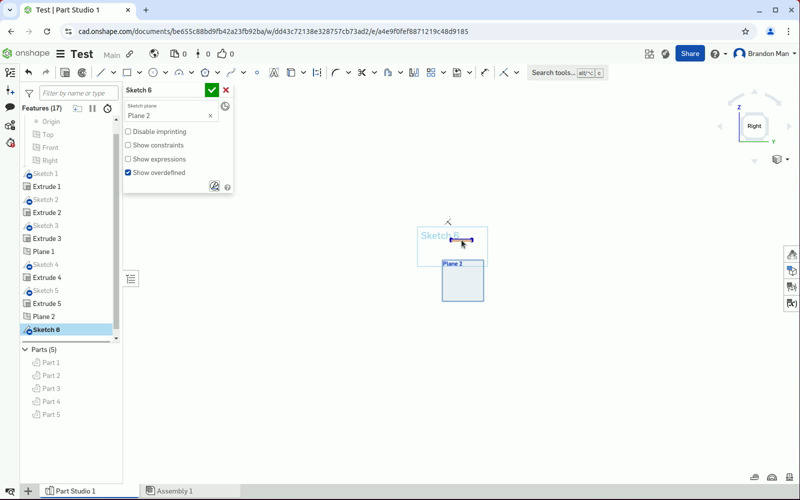
scroll(6)
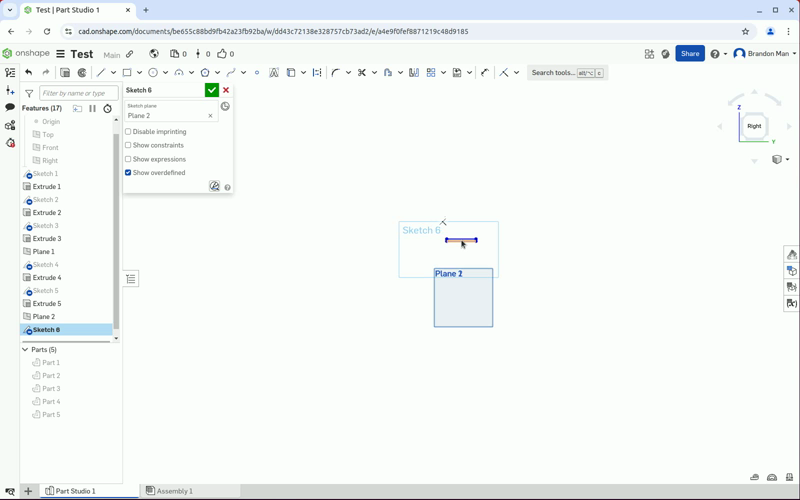
scroll(6)
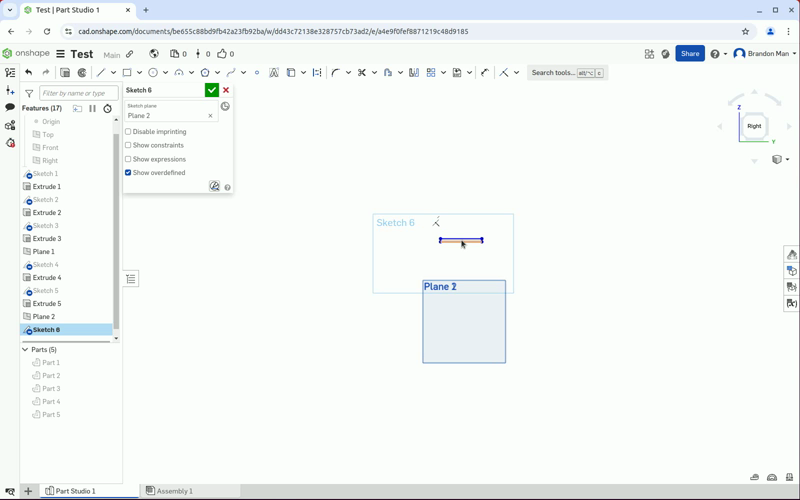
scroll(6)
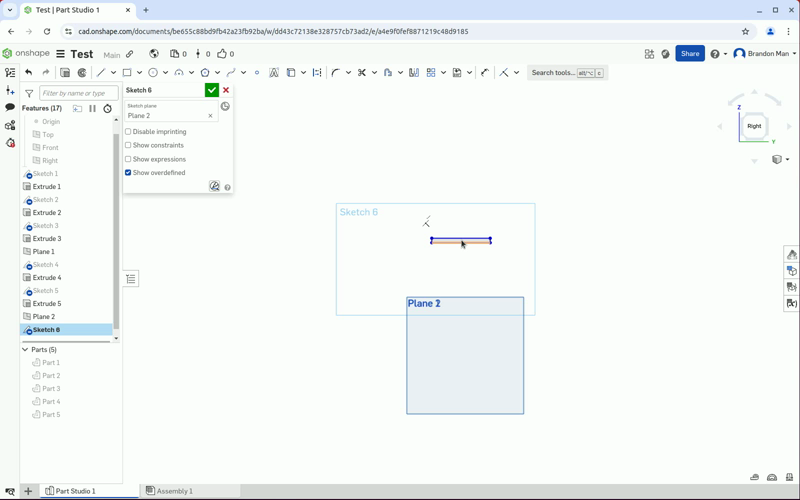
scroll(6)
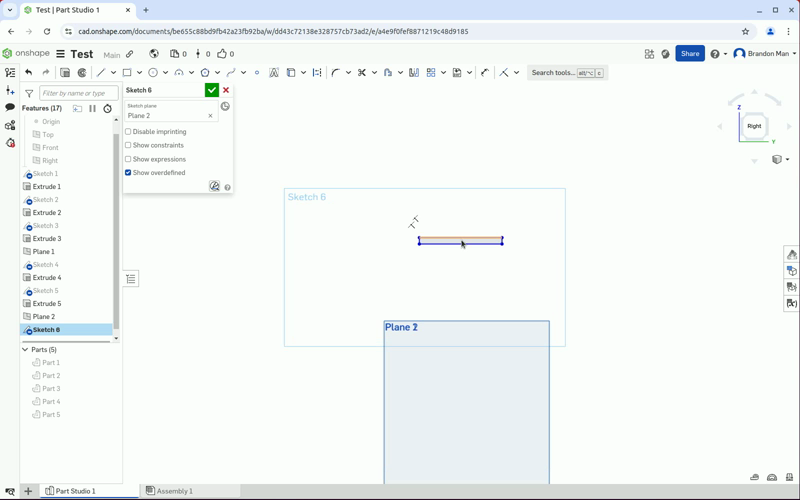
scroll(6)
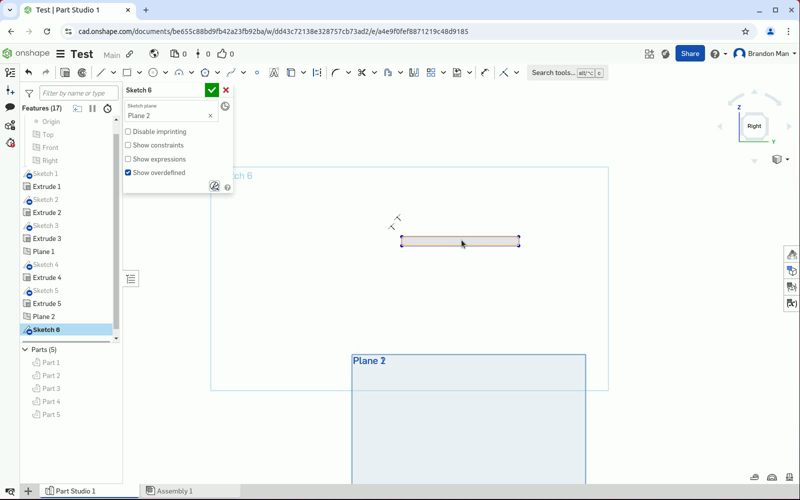
scroll(6)
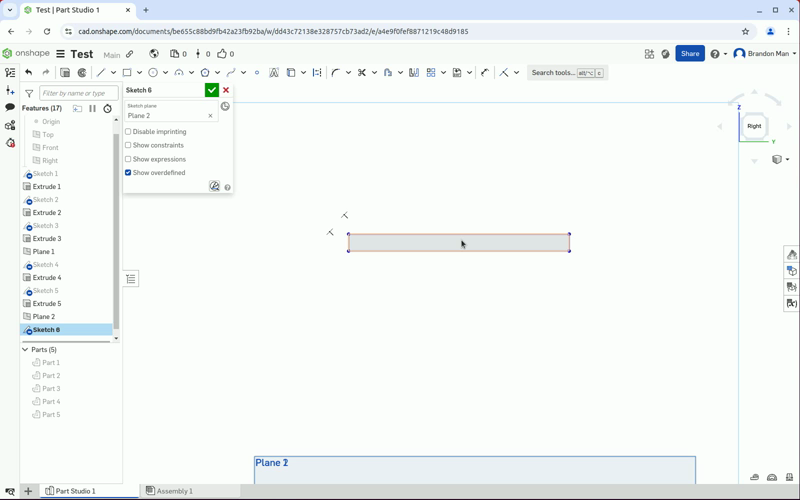
click(461, 239)
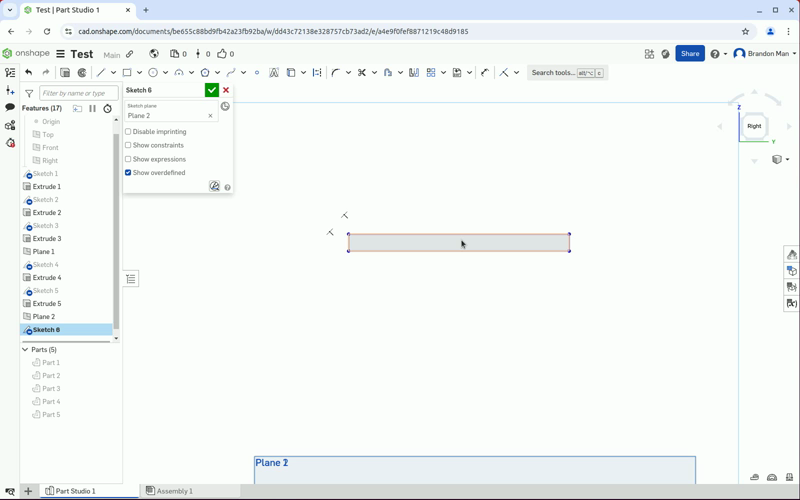
scroll(-6)
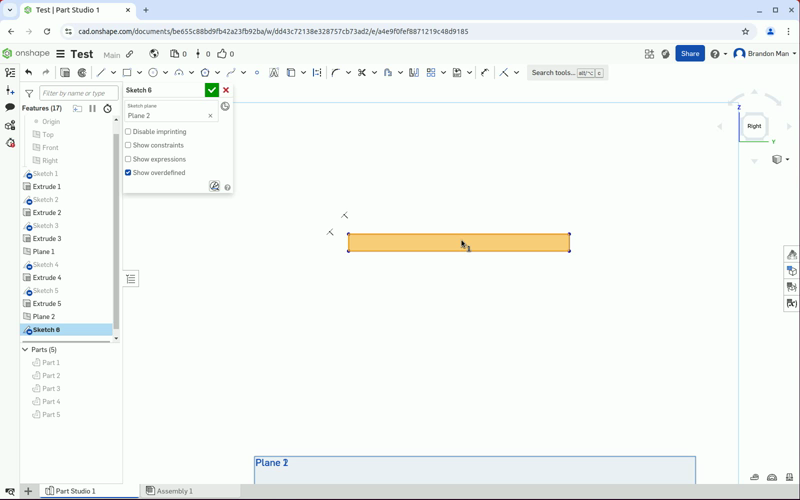
scroll(-6)
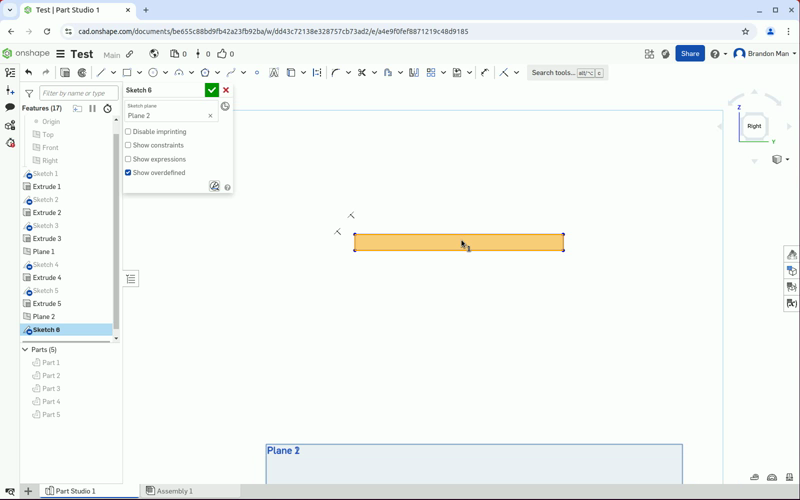
scroll(-6)
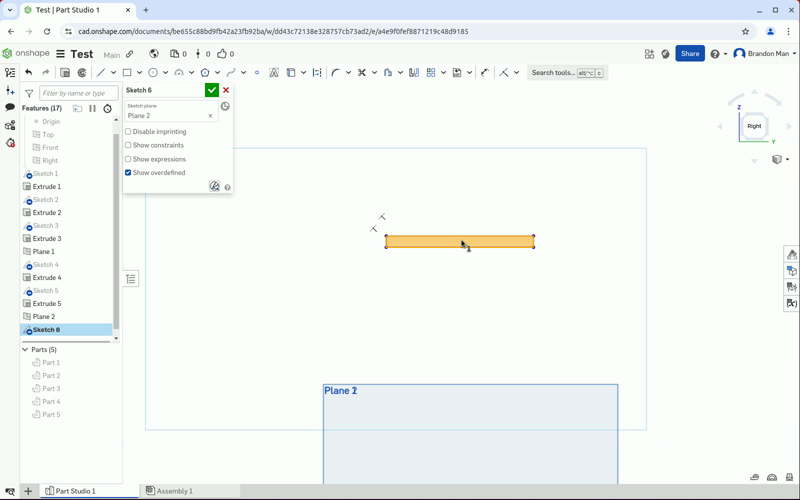
scroll(-6)
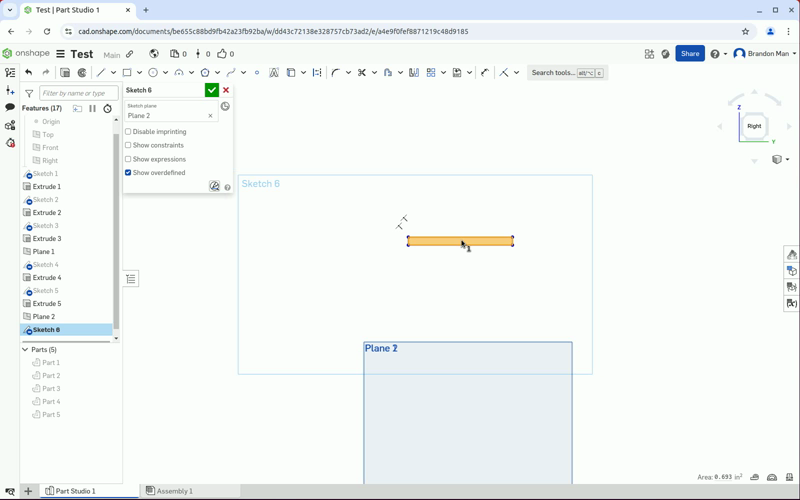
scroll(-6)
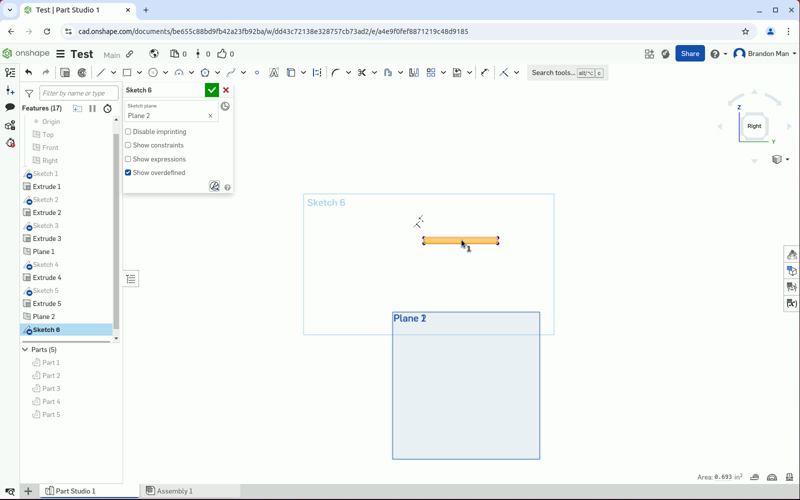
scroll(-6)
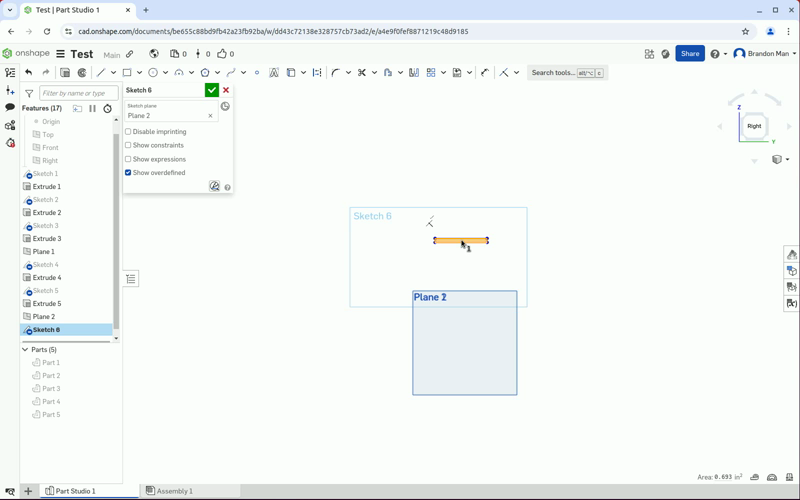
scroll(-6)
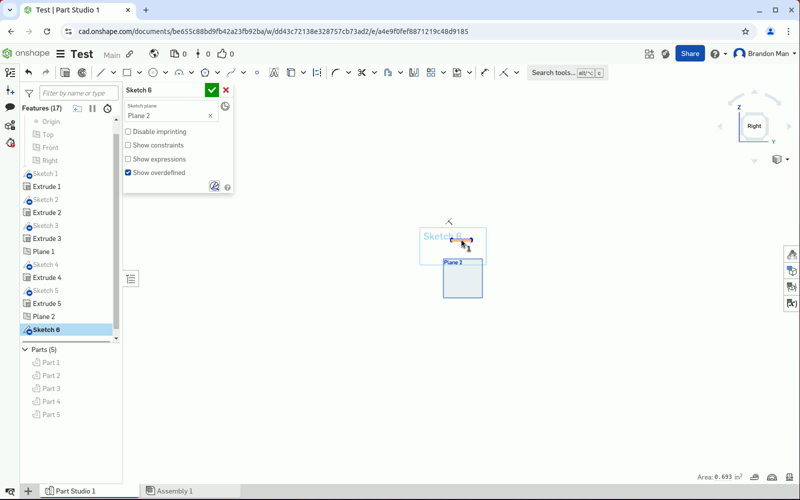
mouse_move(73, 352)
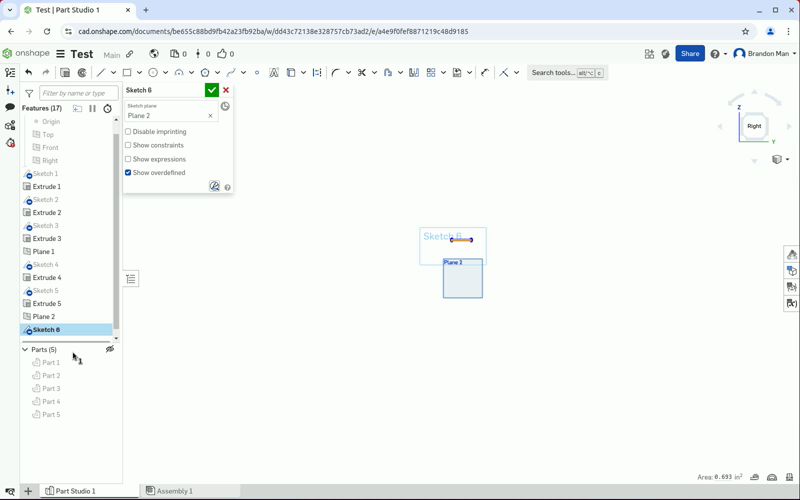
key(shift+y)
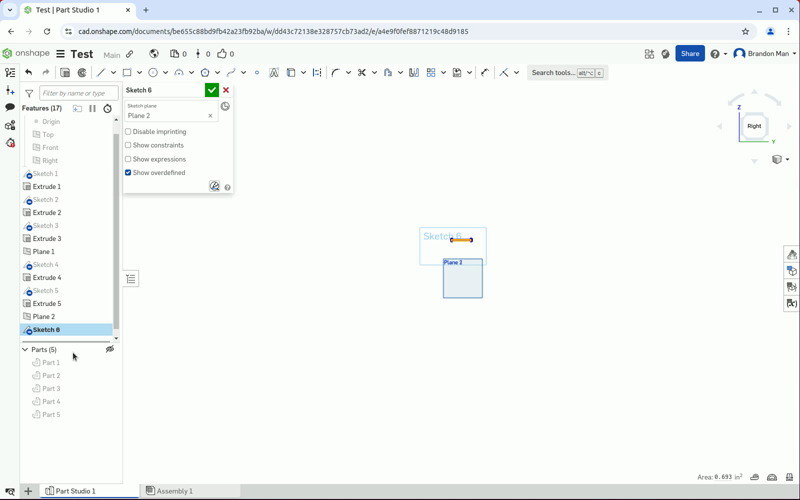
key(shift+e)
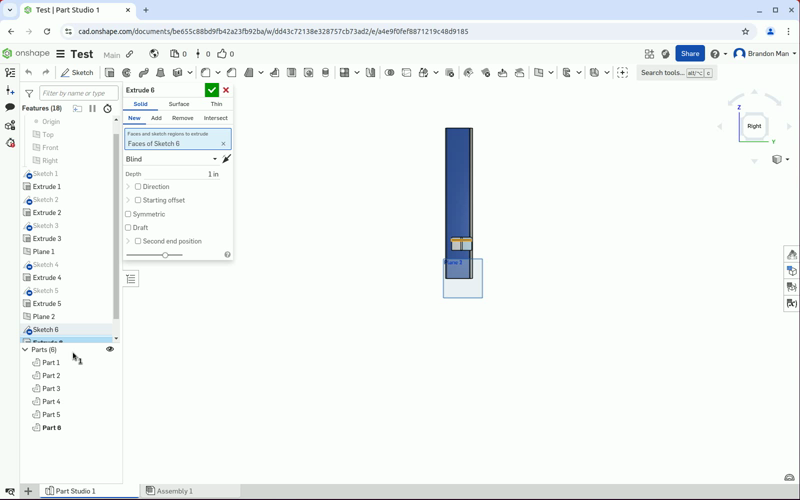
mouse_move(143, 106)
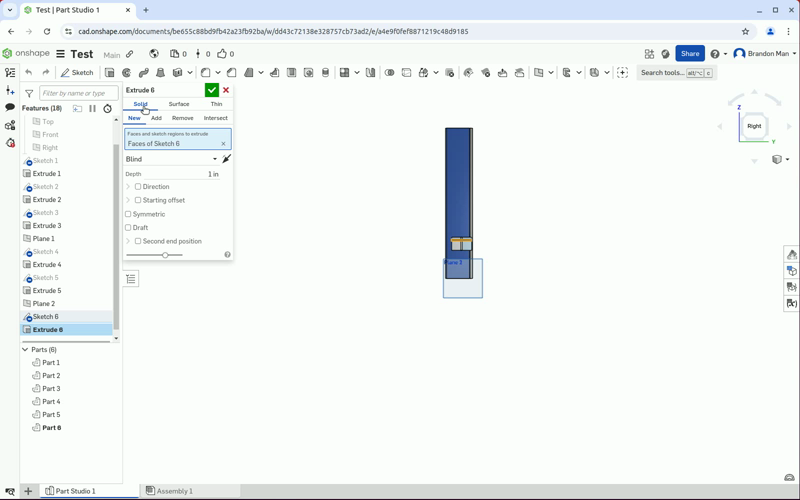
click(143, 106)
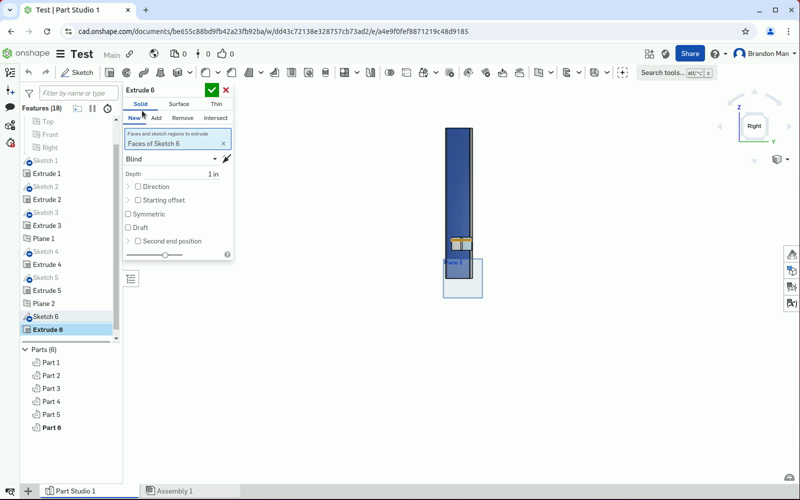
mouse_move(137, 120)
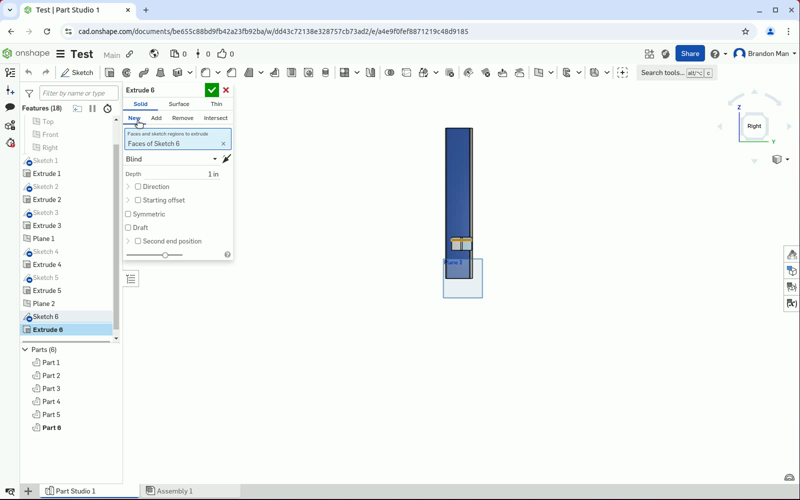
click(137, 120)
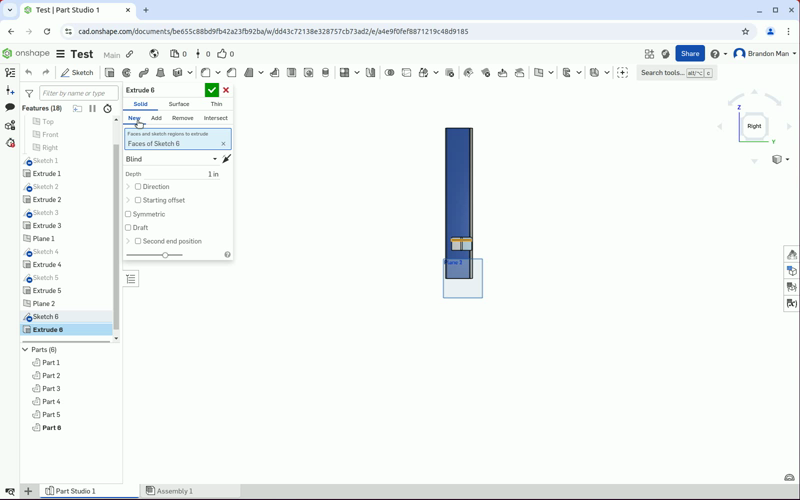
key(tab, 4)
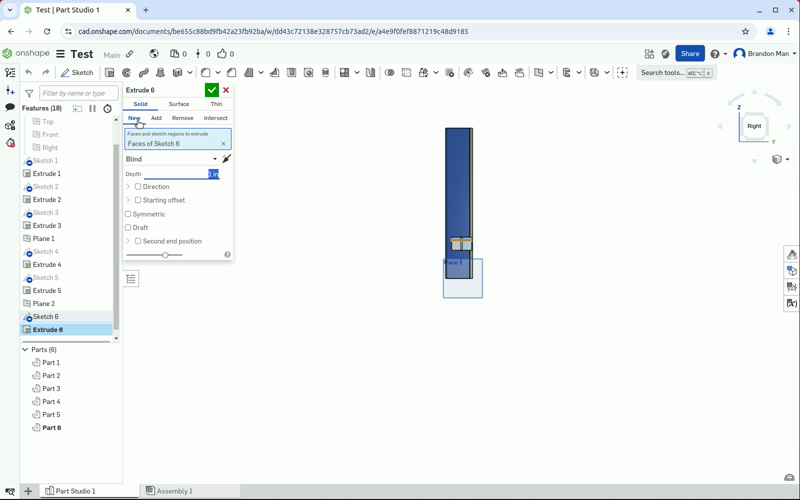
text(1.926)
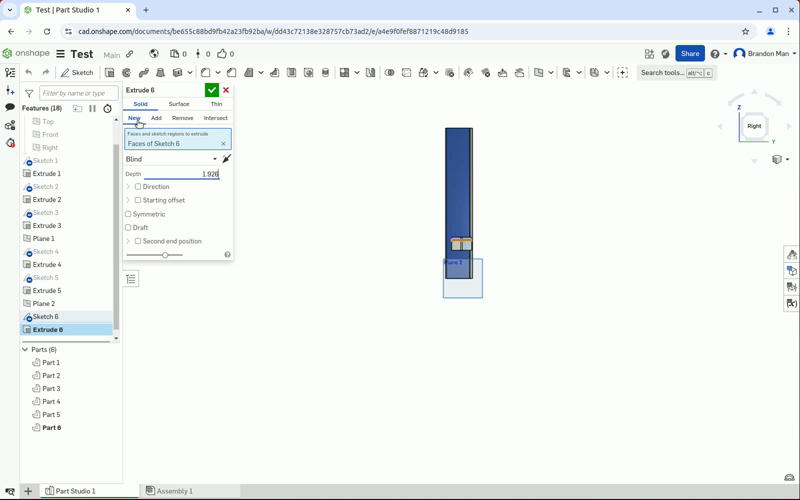
key(enter)
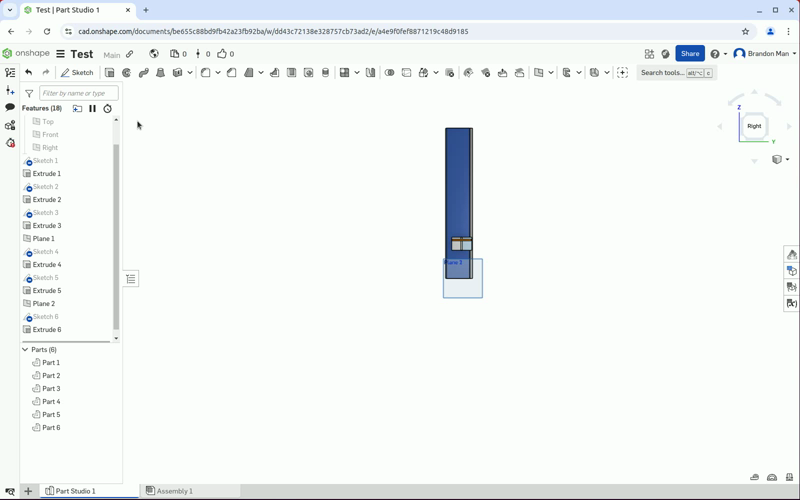
key(shift+h)
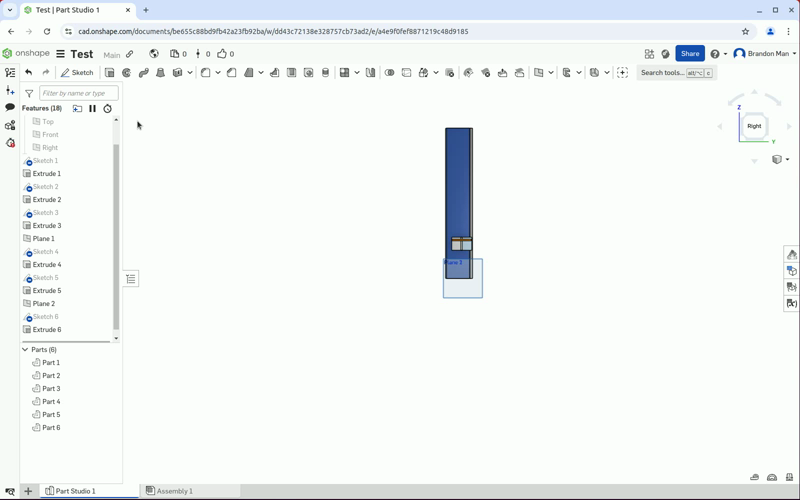
key(shift+h)
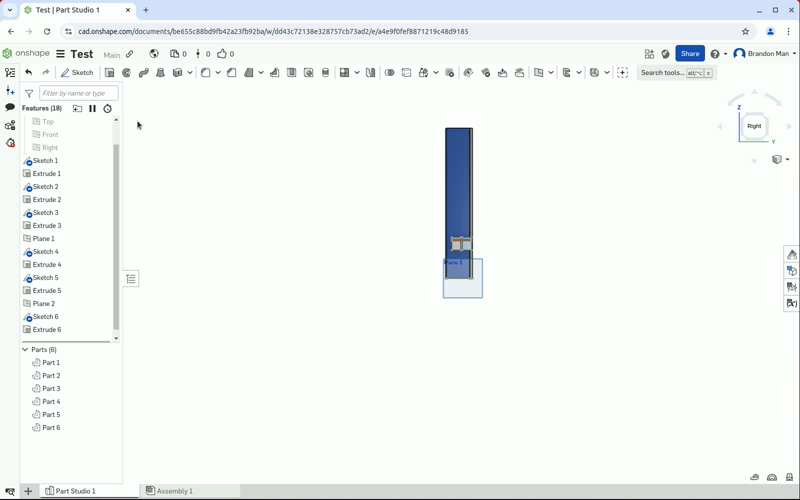
key(shift+7)
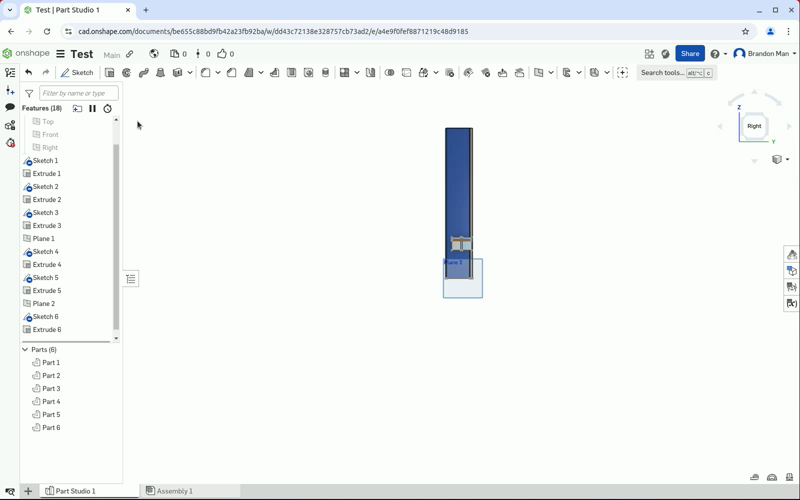
key(right, 2)
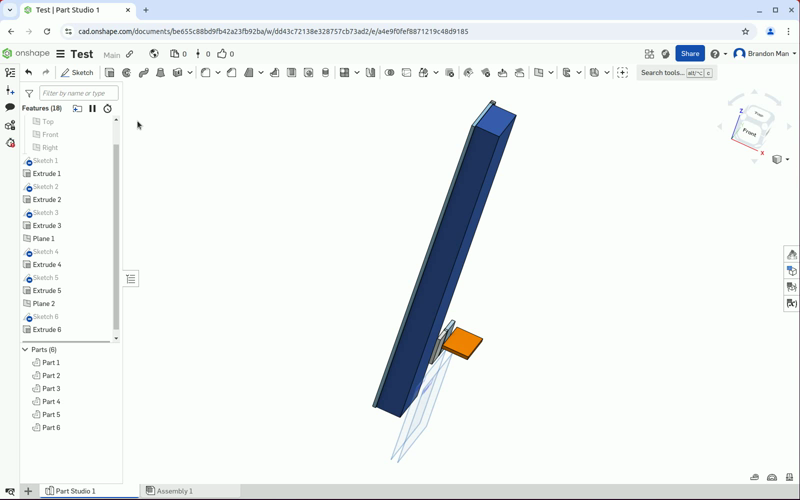
key(down, 2)
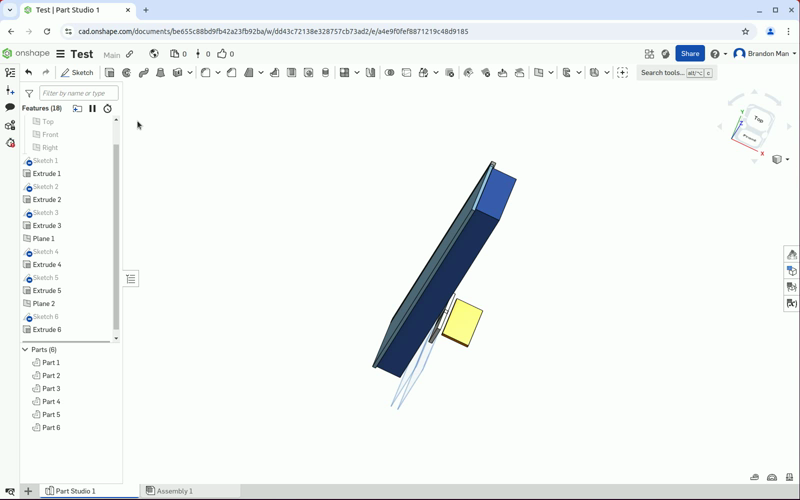
key(up, 2)
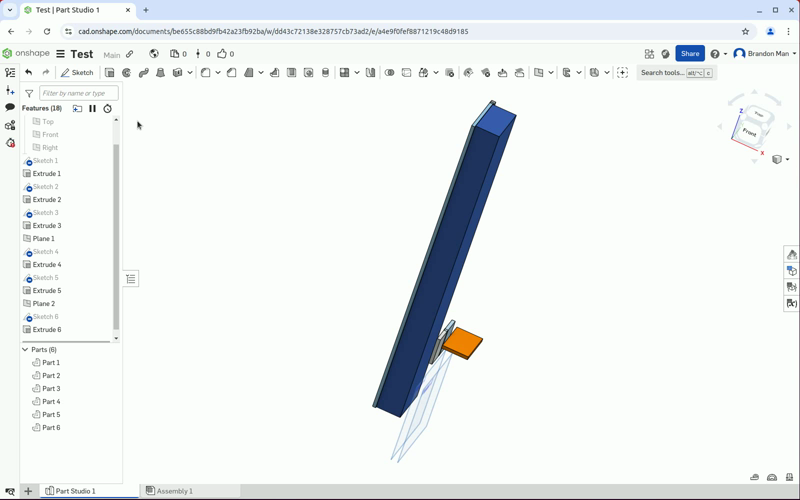
key(left, 2)
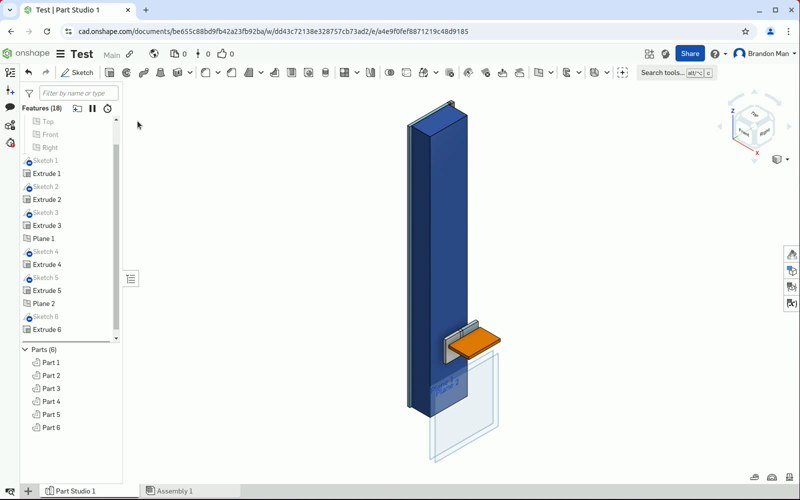
mouse_move(69, 163)
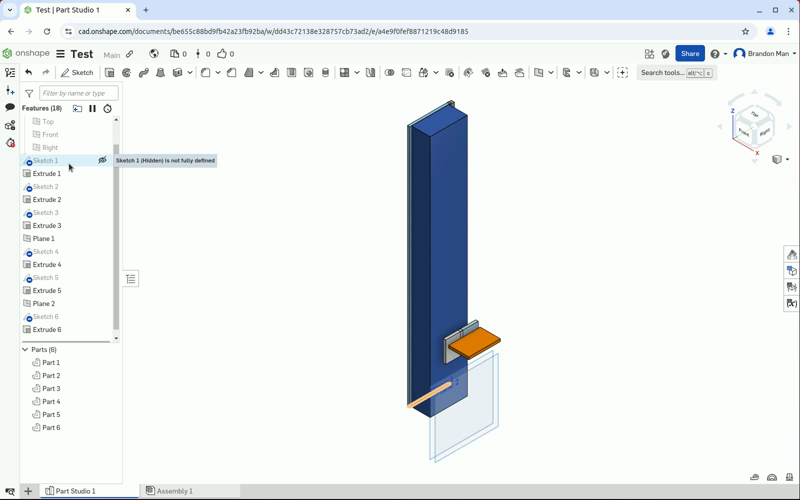
click(69, 163)